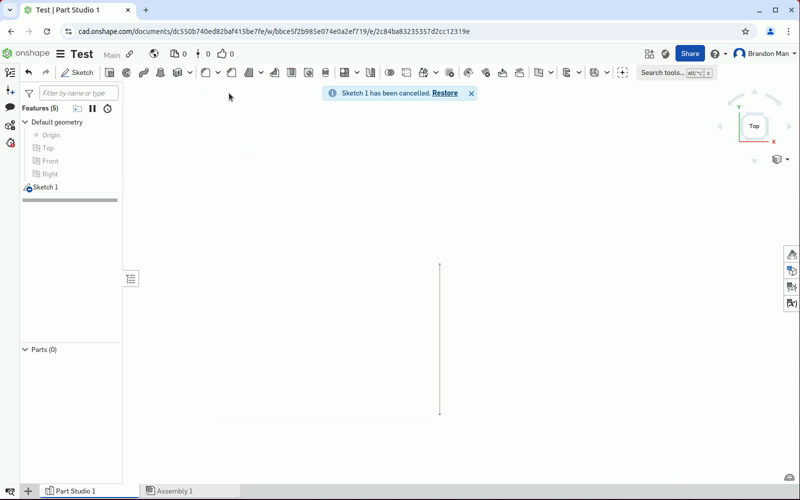
key(shift+h)
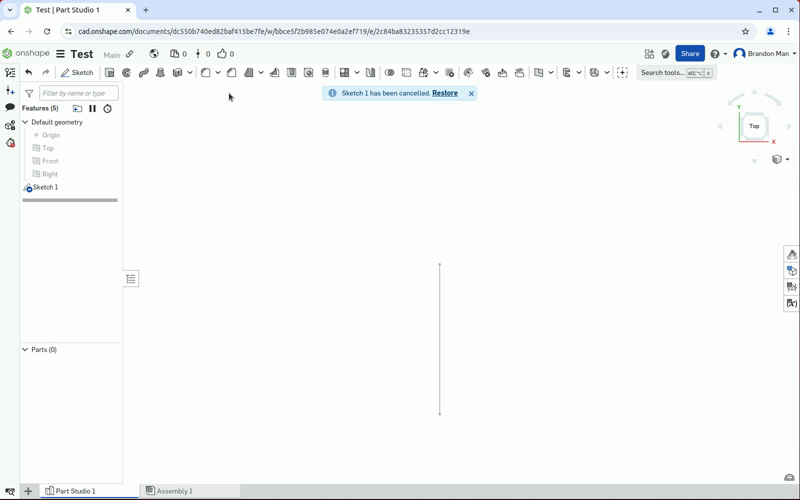
key(shift+s)
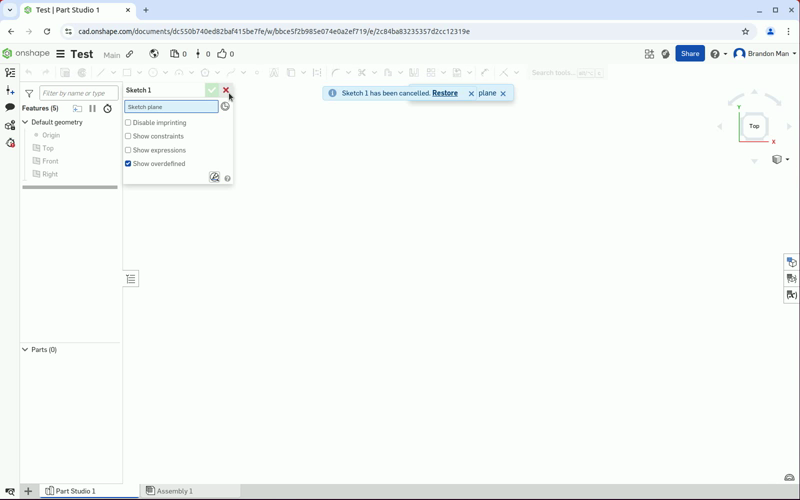
mouse_move(73, 150)
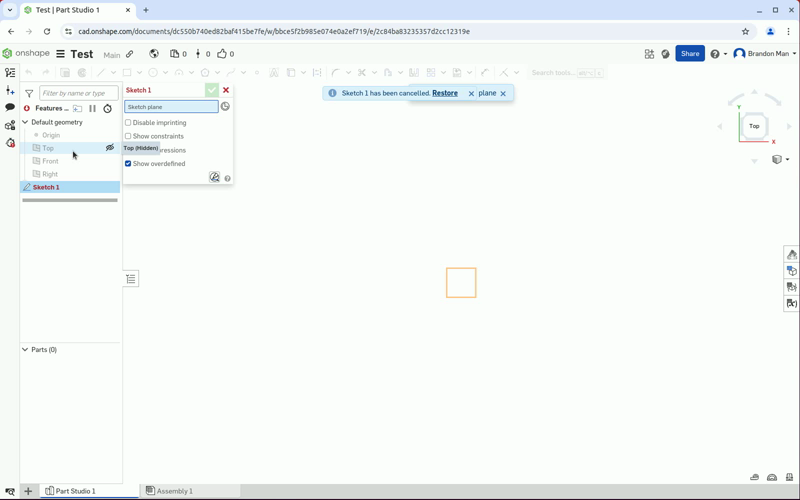
click(73, 150)
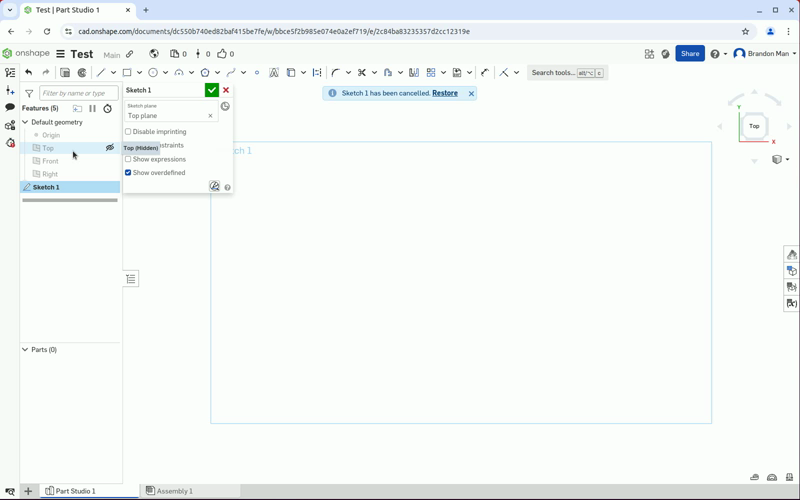
mouse_move(73, 352)
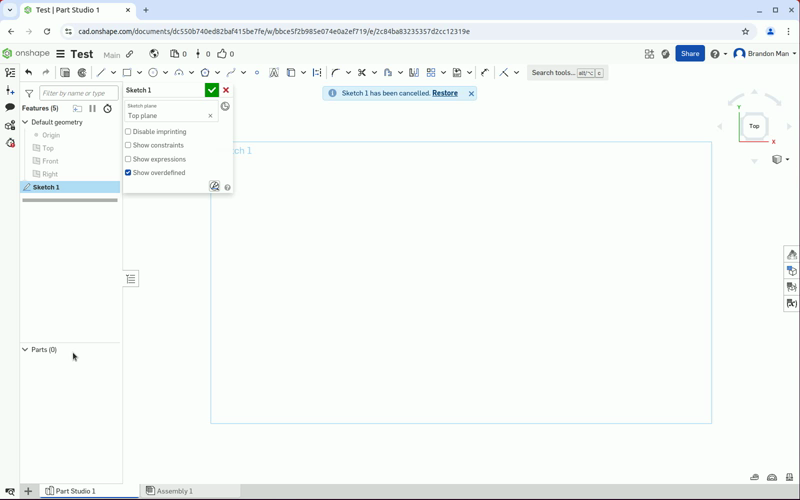
key(y)
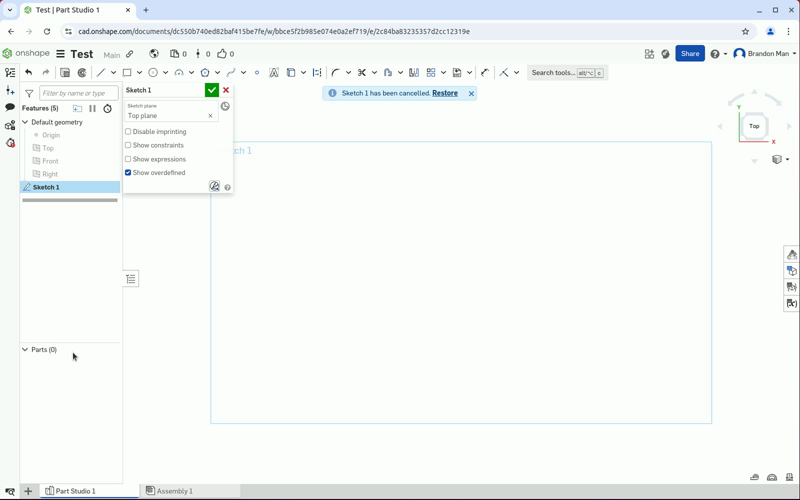
key(l)
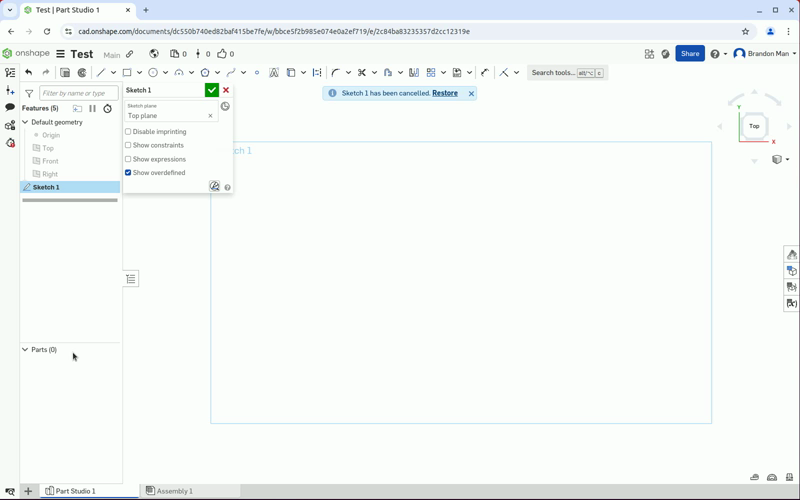
key_down(shift)
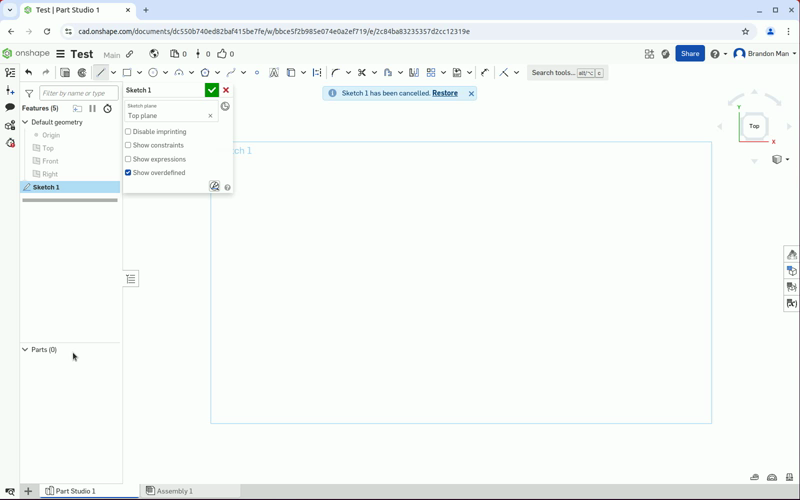
mouse_move(404, 184)
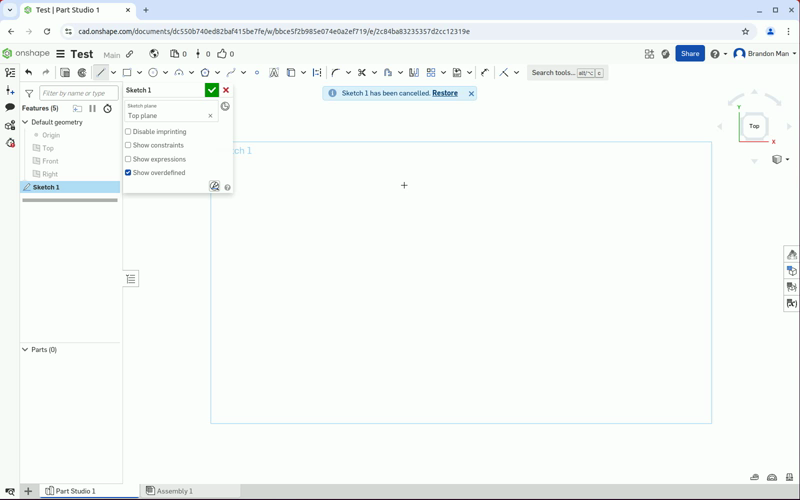
click(404, 184)
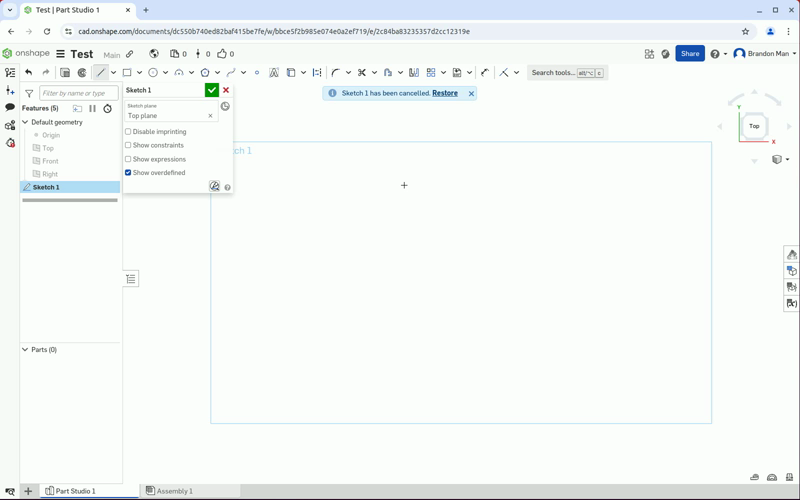
key_up(shift)
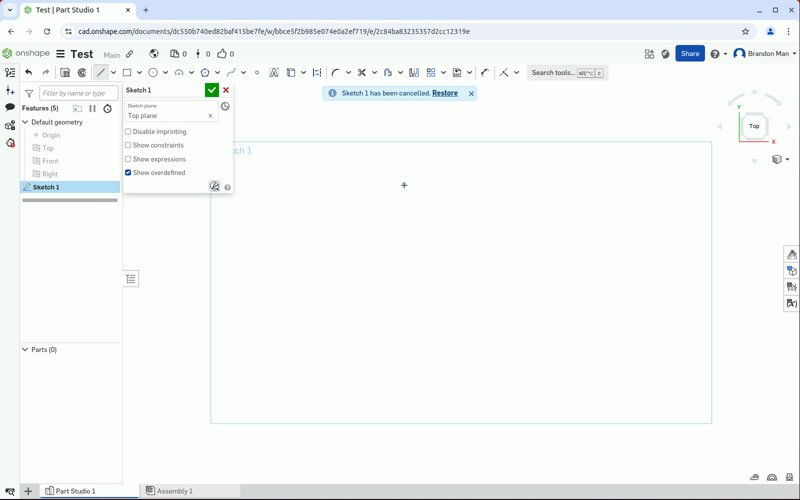
key_down(shift)
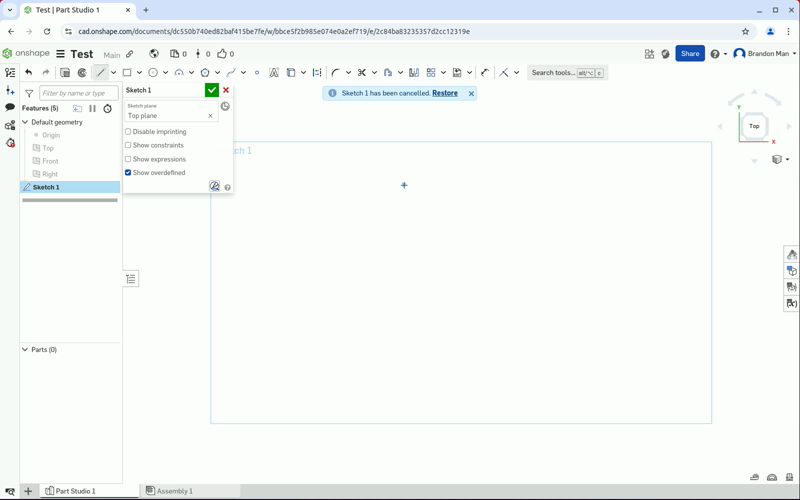
mouse_move(434, 184)
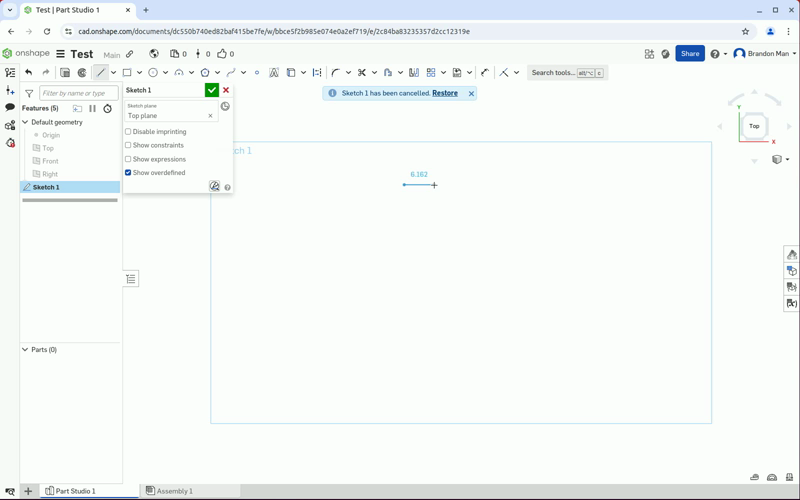
mouse_move(419, 184)
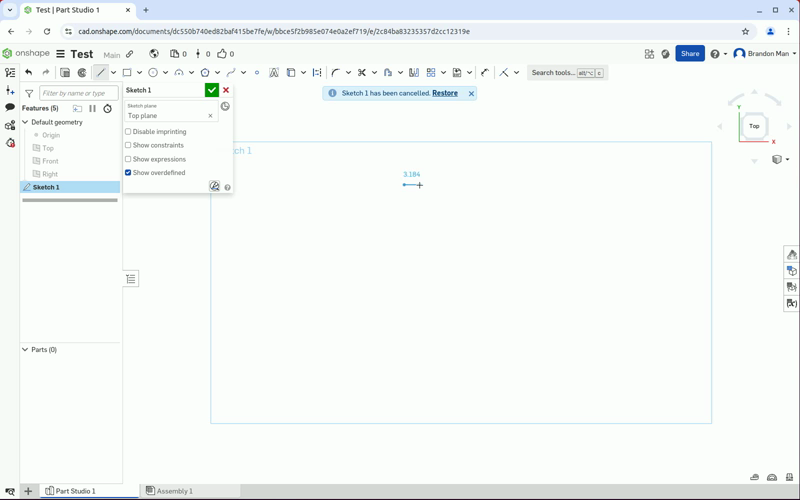
click(419, 184)
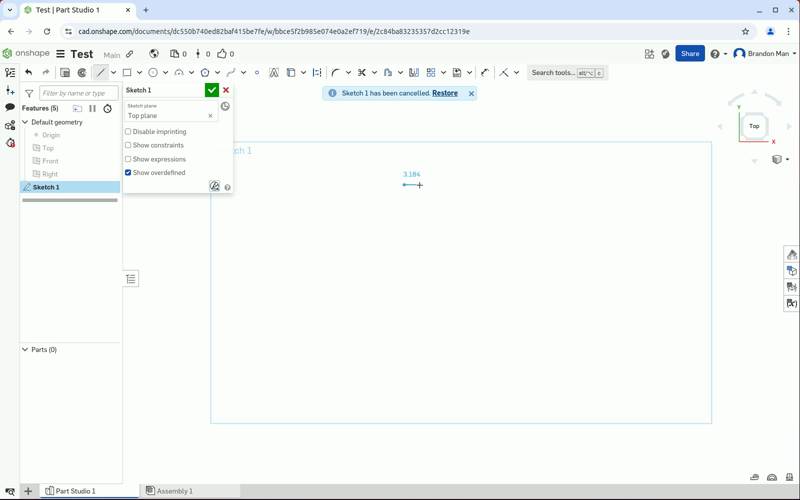
key_up(shift)
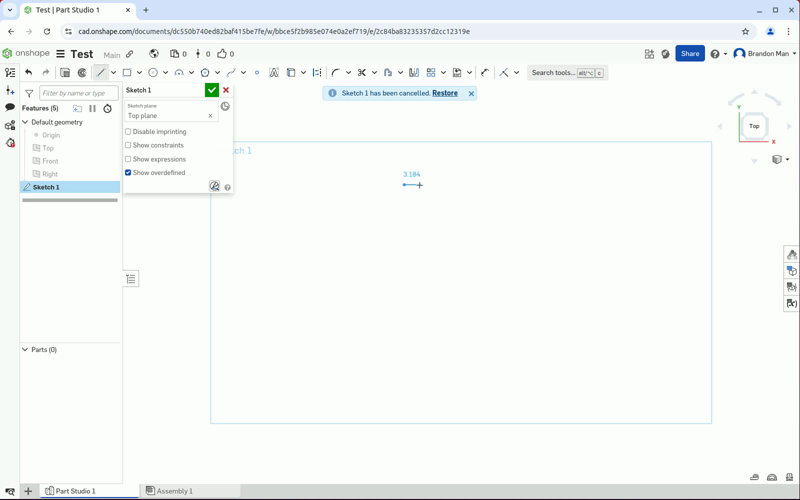
key_down(shift)
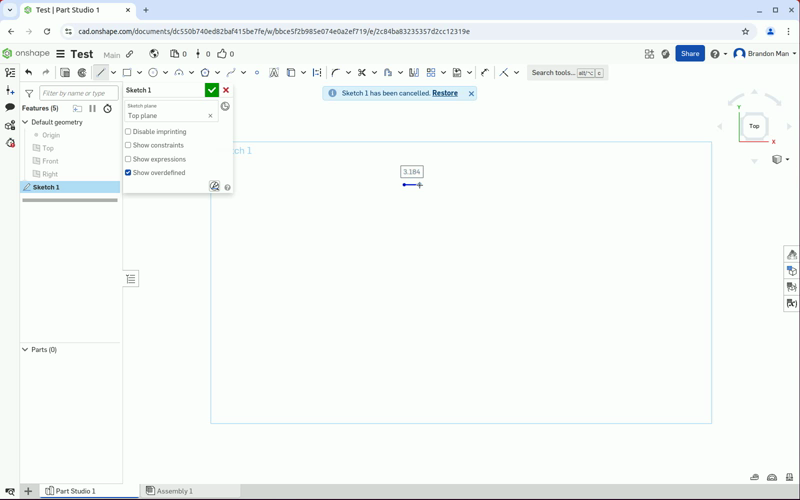
mouse_move(449, 184)
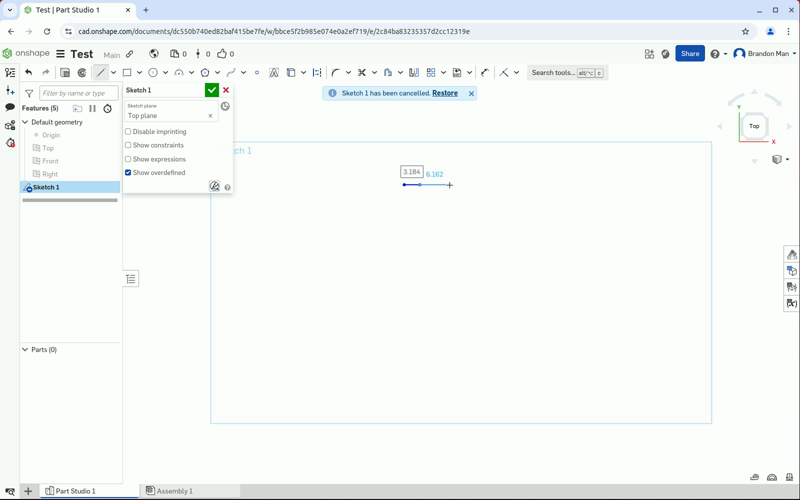
mouse_move(419, 169)
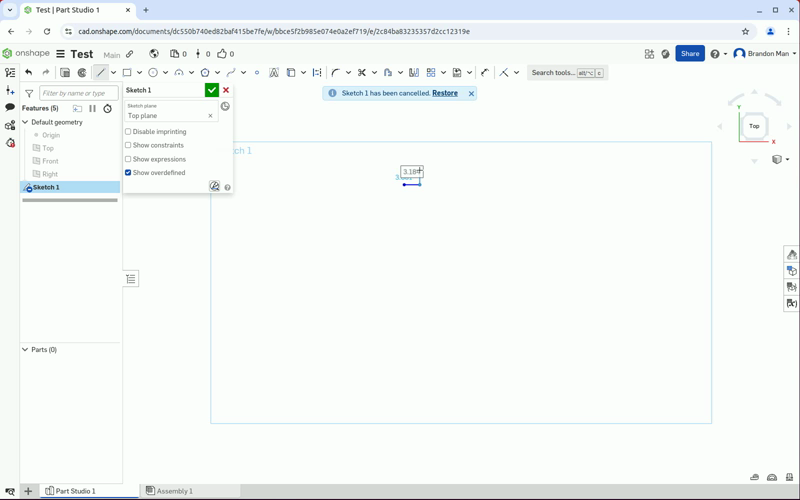
click(419, 169)
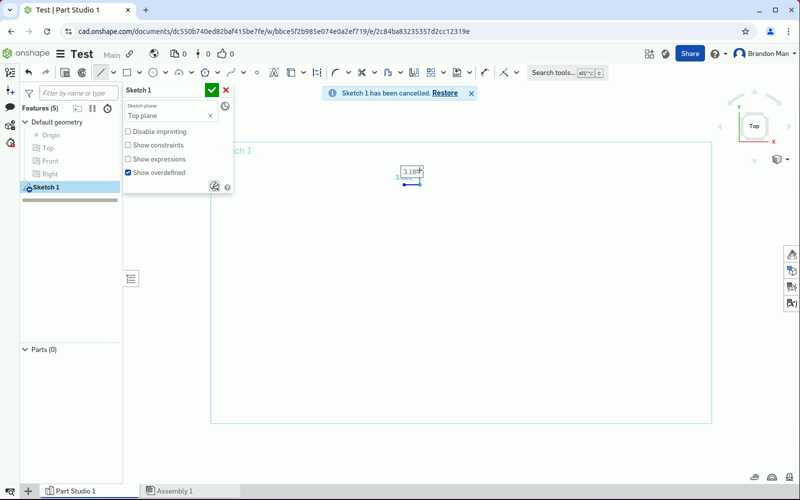
key_up(shift)
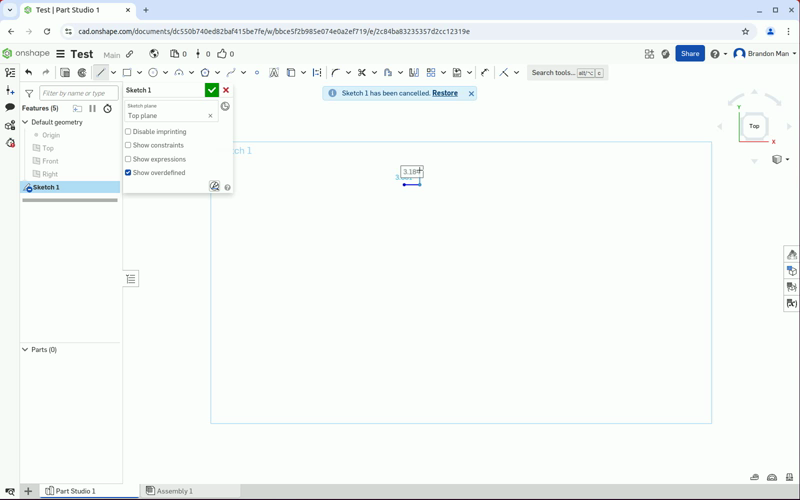
key_down(shift)
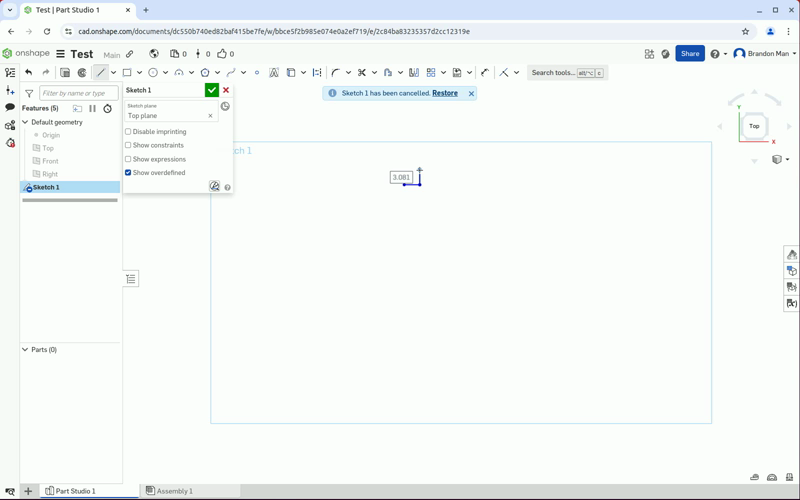
mouse_move(449, 169)
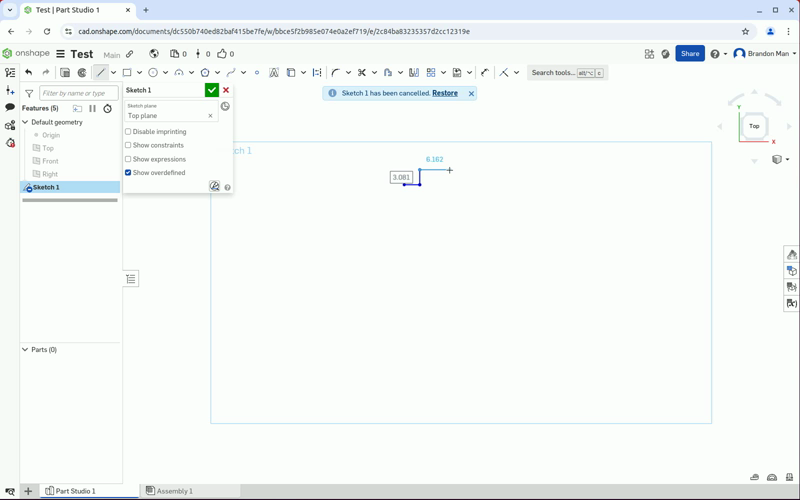
mouse_move(404, 169)
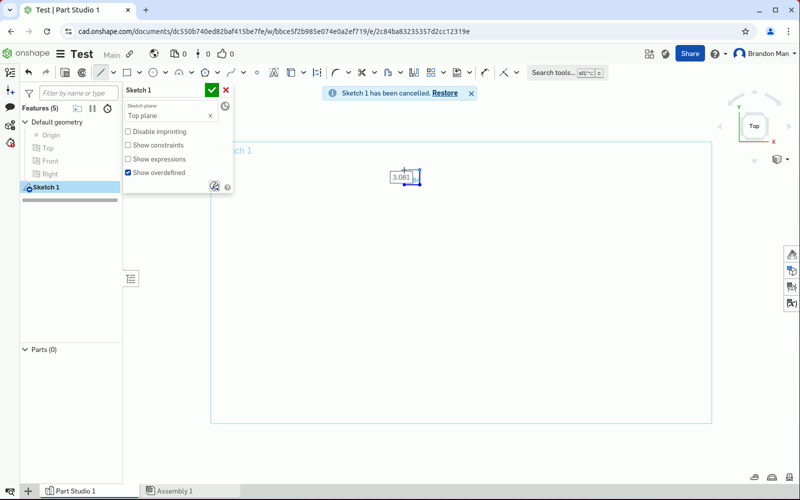
click(404, 169)
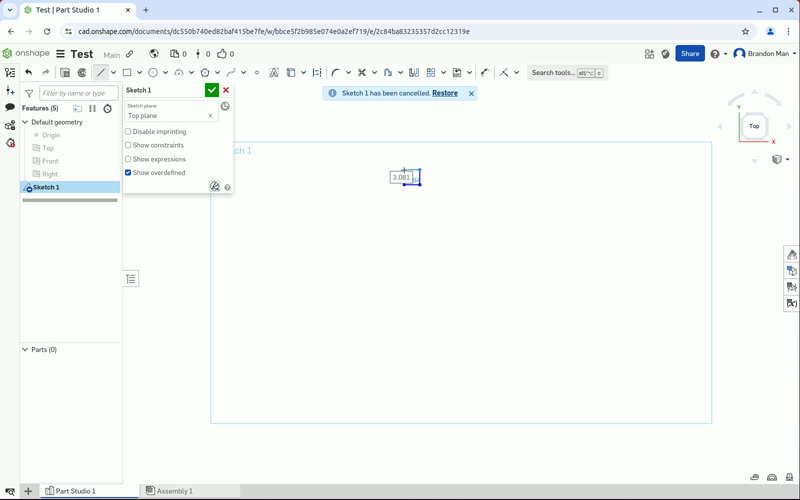
key_up(shift)
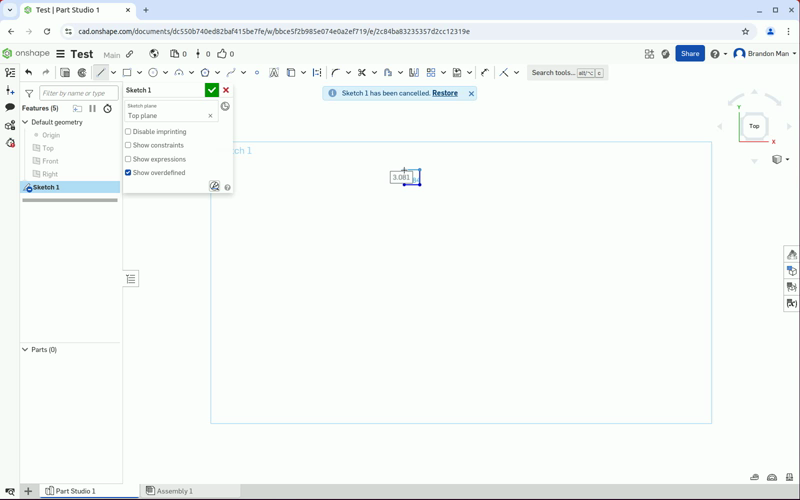
mouse_move(434, 169)
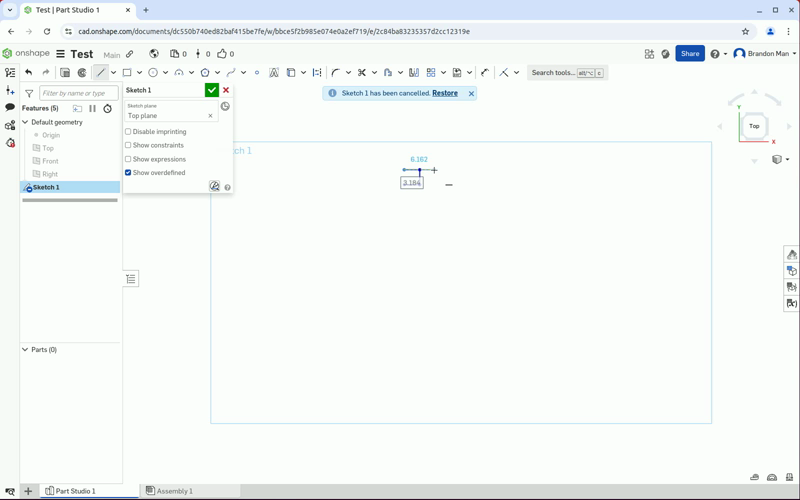
key_down(shift)
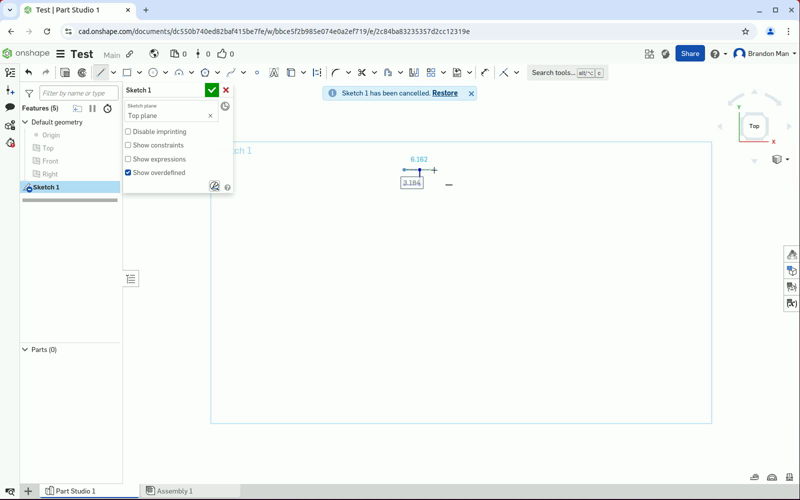
mouse_move(404, 184)
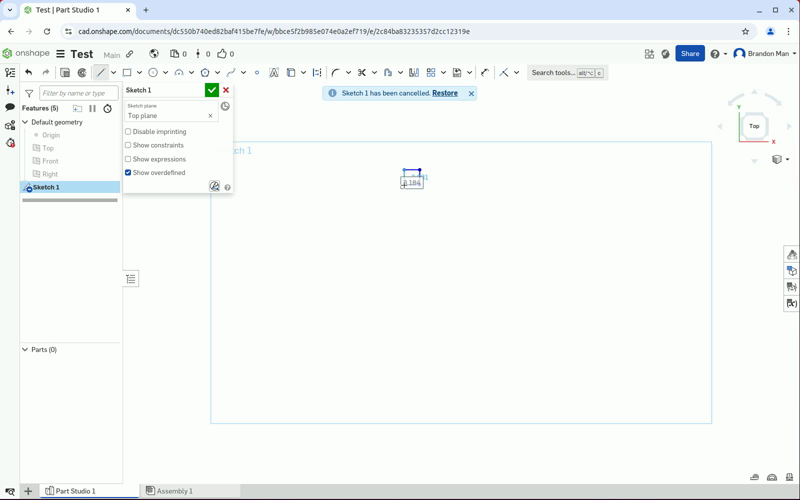
key_up(shift)
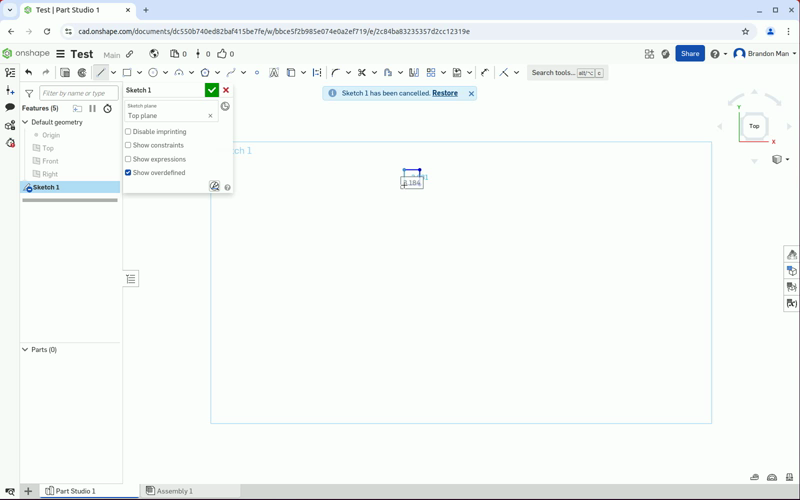
click(404, 184)
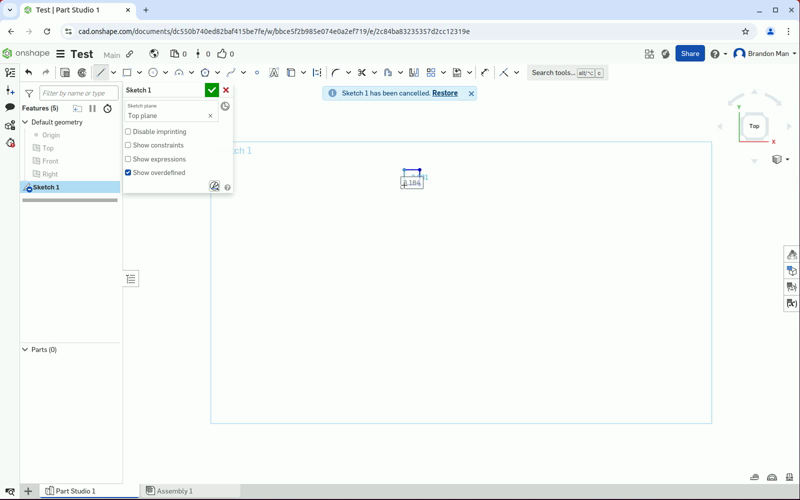
key(esc)
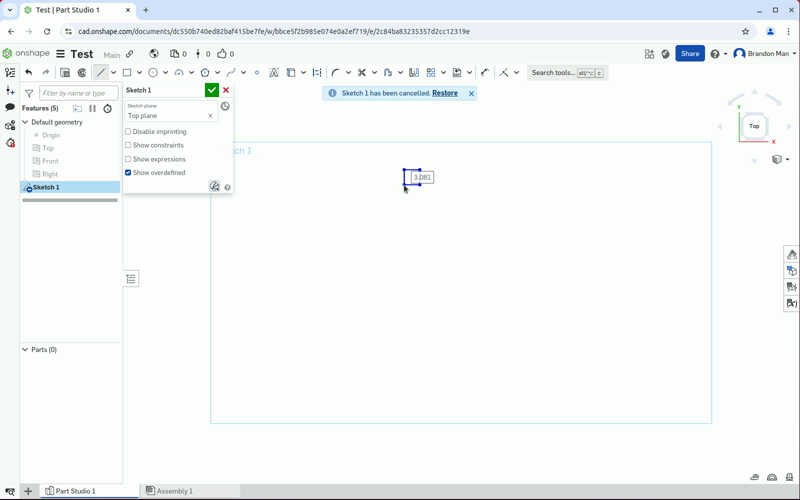
mouse_move(407, 170)
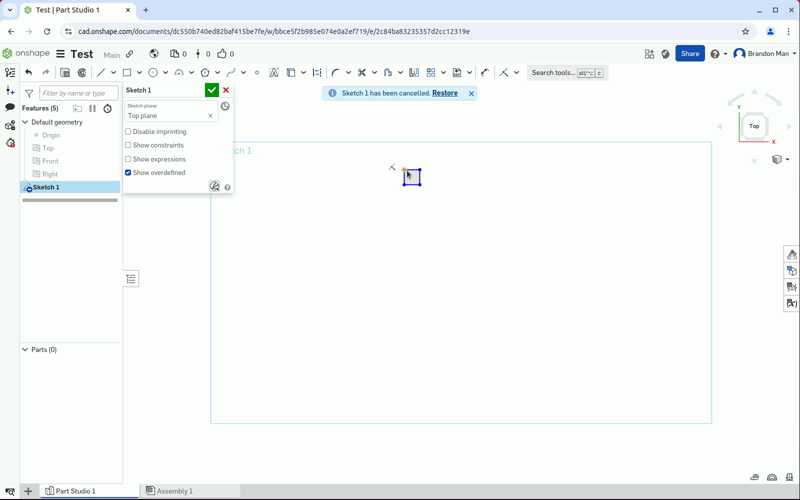
scroll(6)
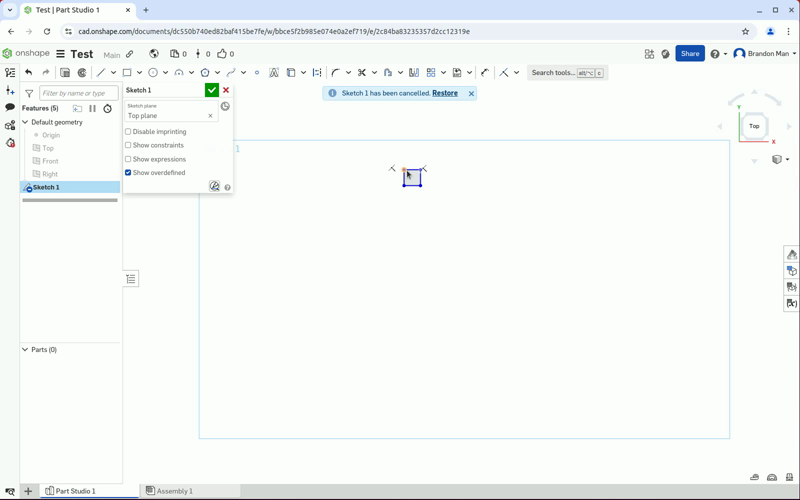
scroll(6)
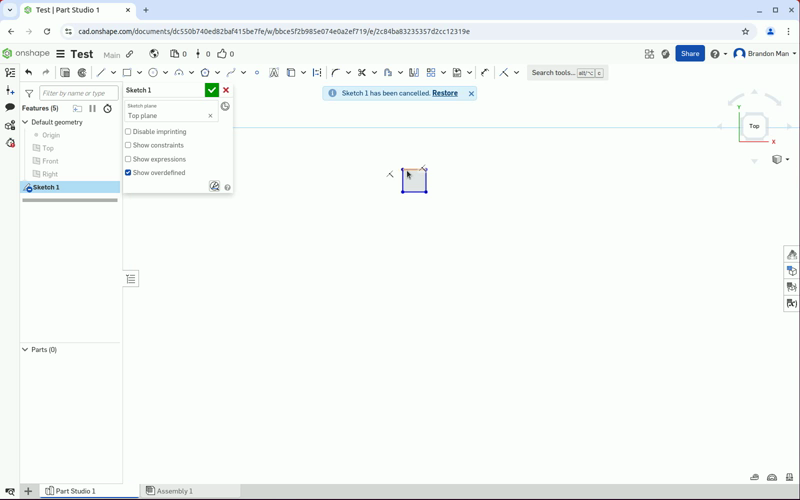
scroll(6)
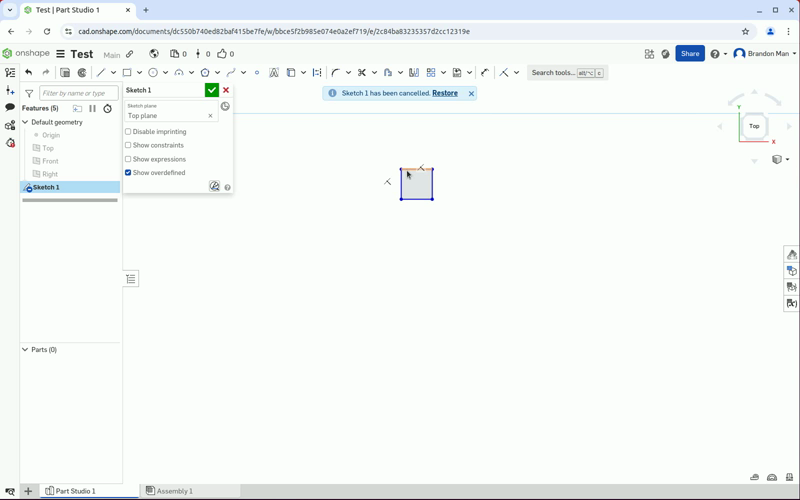
scroll(6)
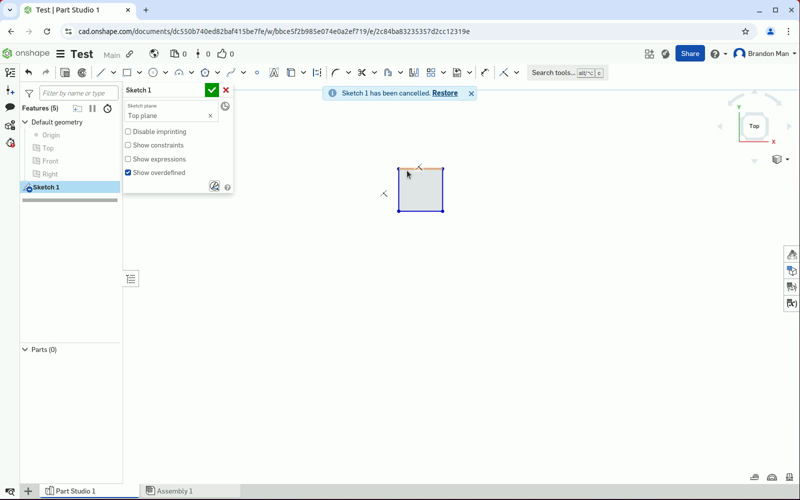
scroll(6)
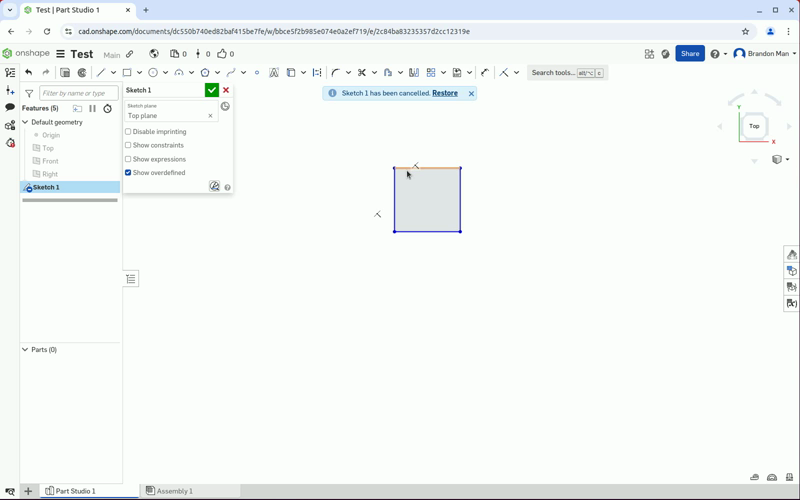
scroll(6)
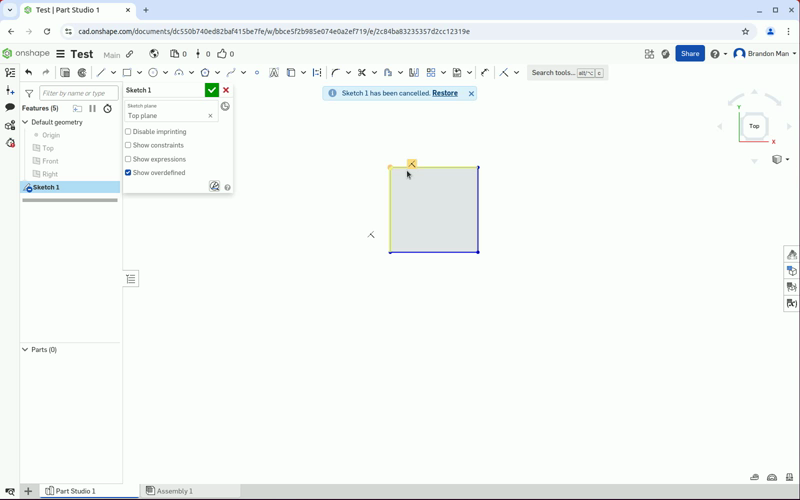
scroll(6)
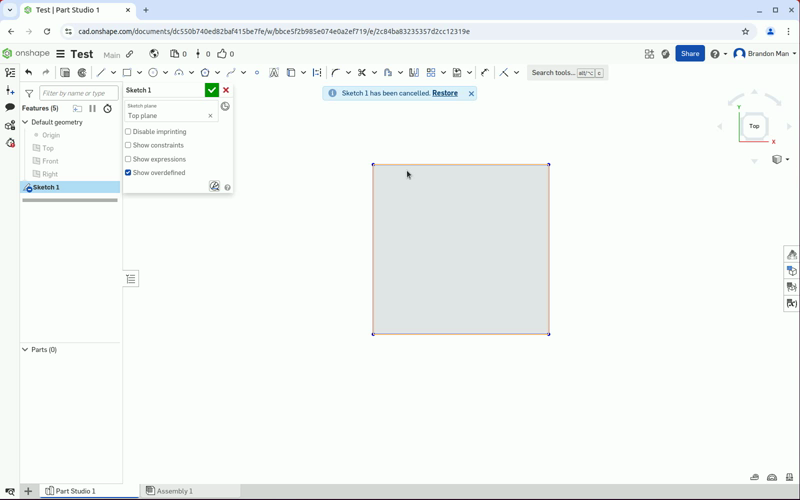
click(407, 170)
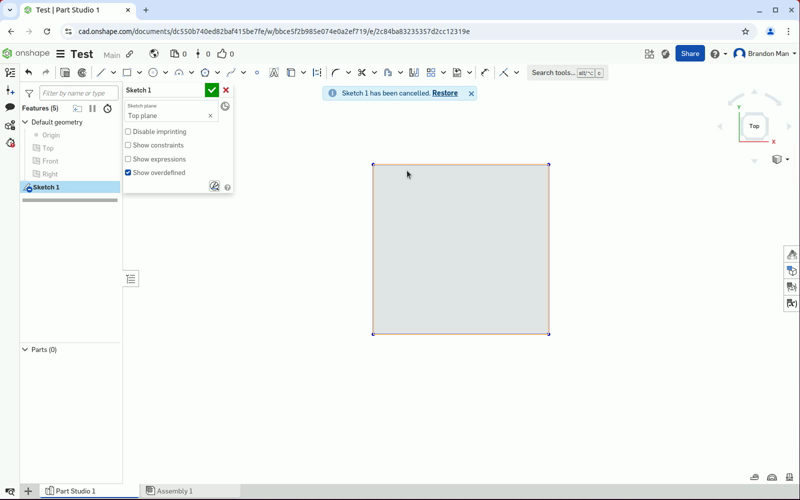
scroll(-6)
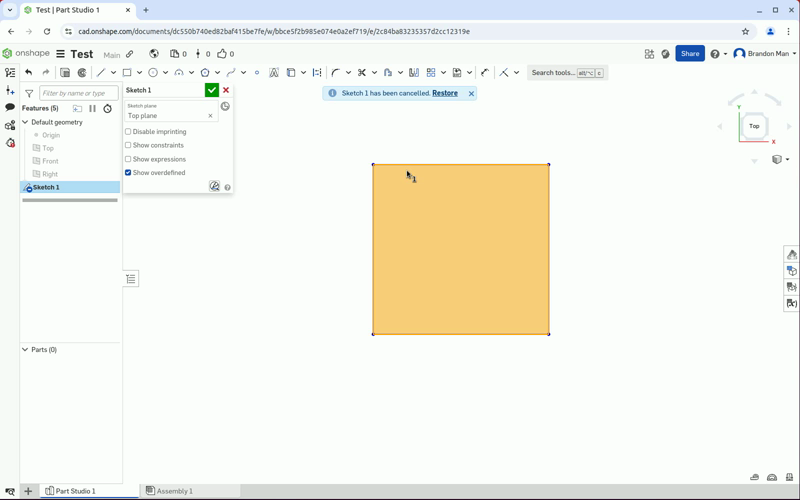
scroll(-6)
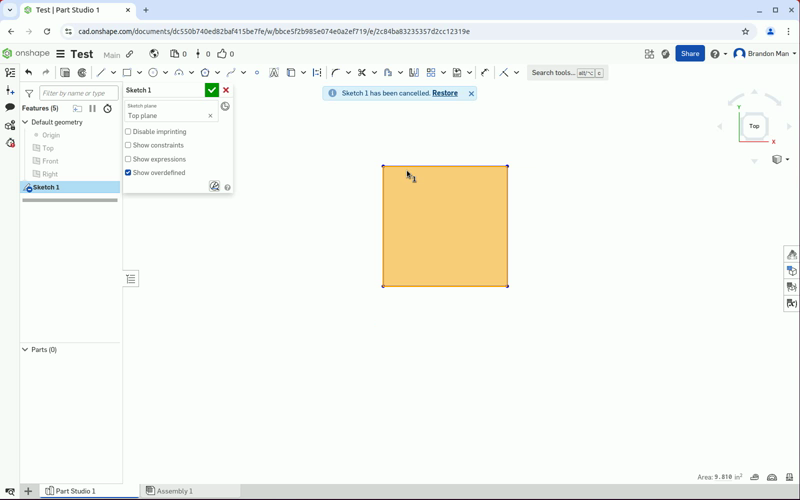
scroll(-6)
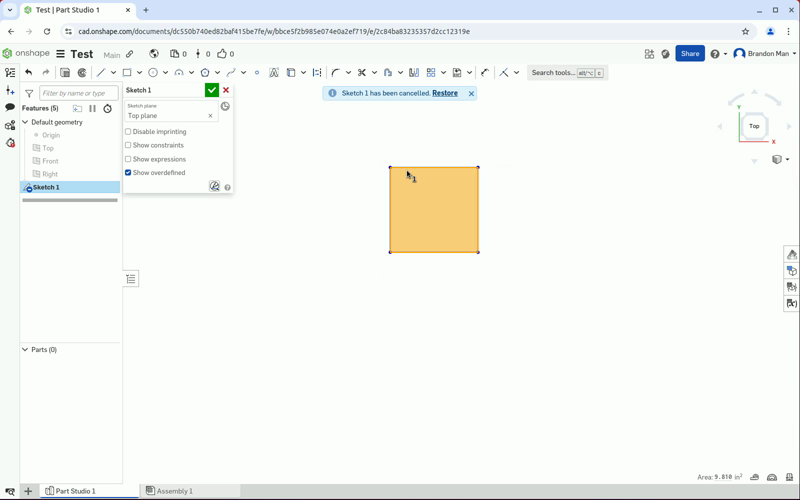
scroll(-6)
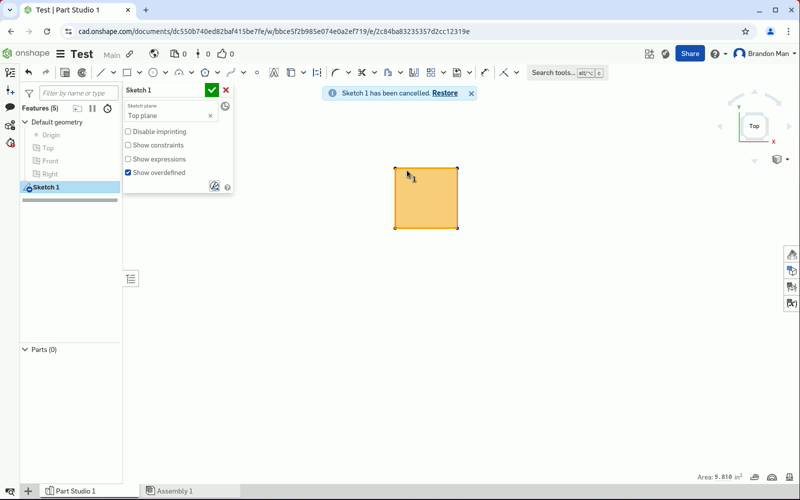
scroll(-6)
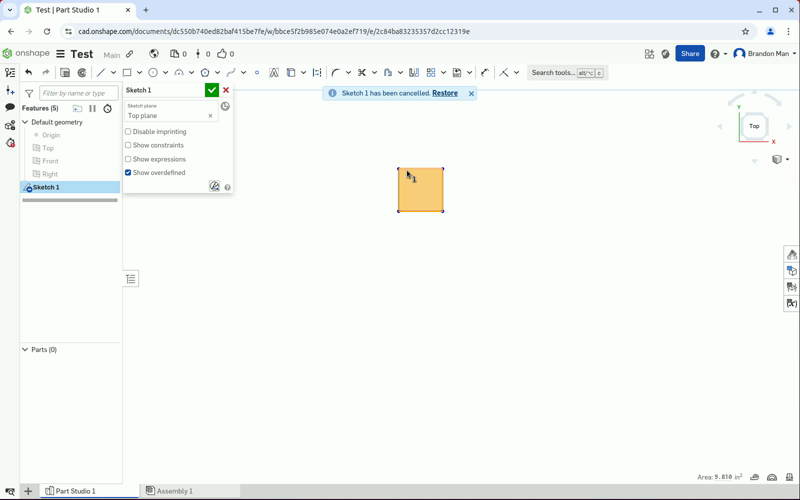
scroll(-6)
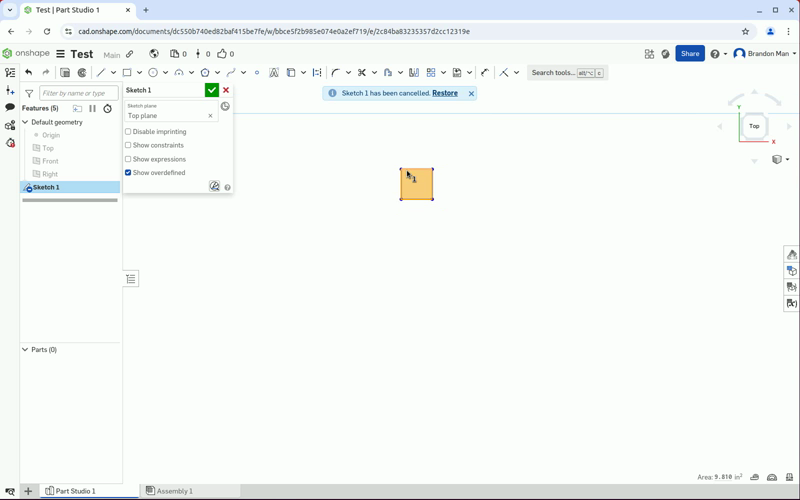
scroll(-6)
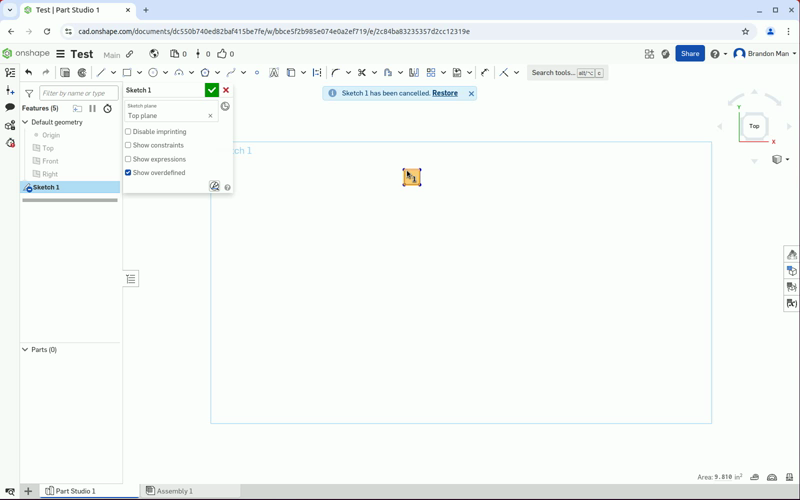
mouse_move(73, 352)
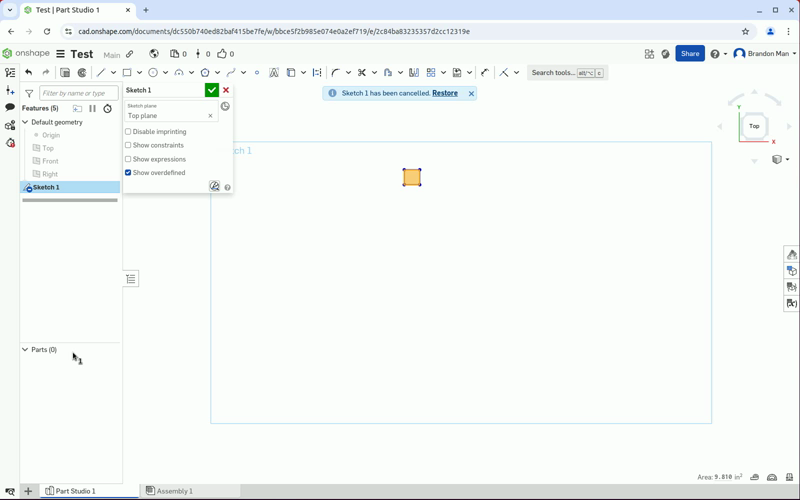
key(shift+y)
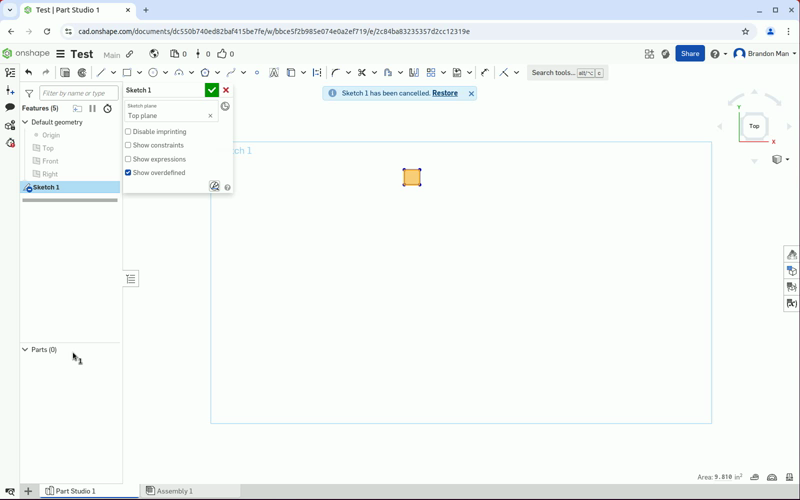
key(shift+e)
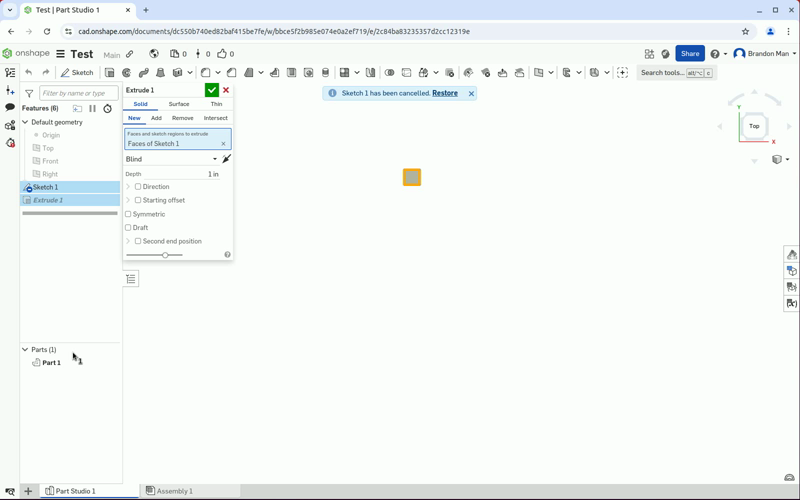
mouse_move(143, 106)
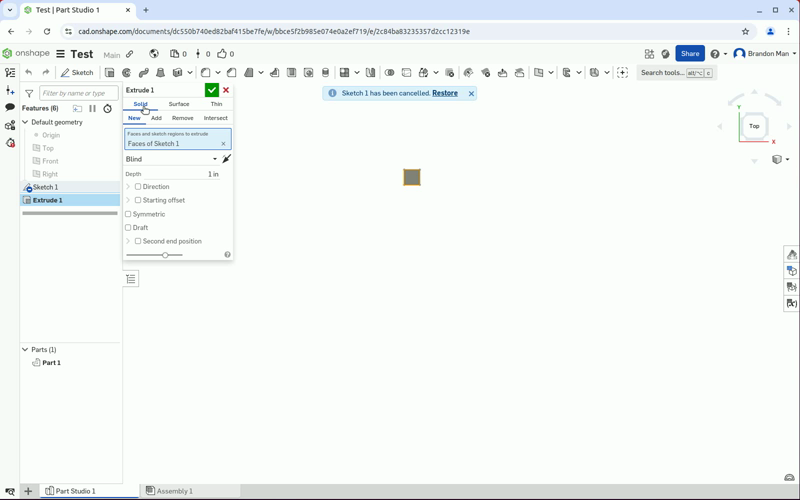
click(143, 106)
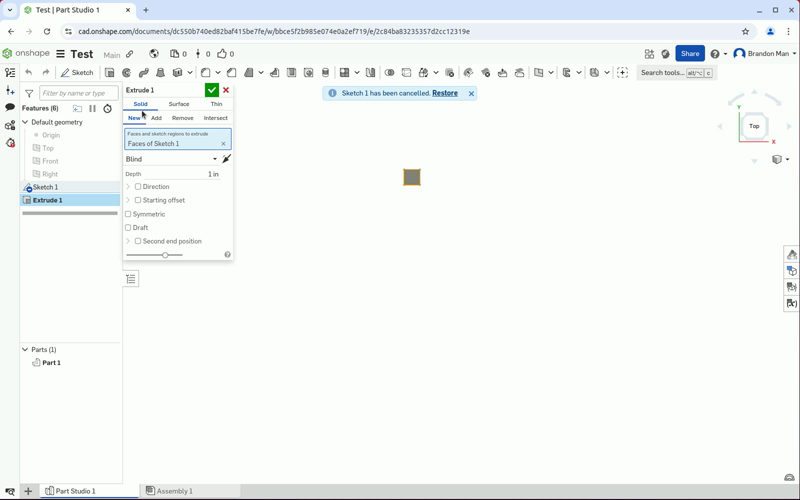
mouse_move(137, 120)
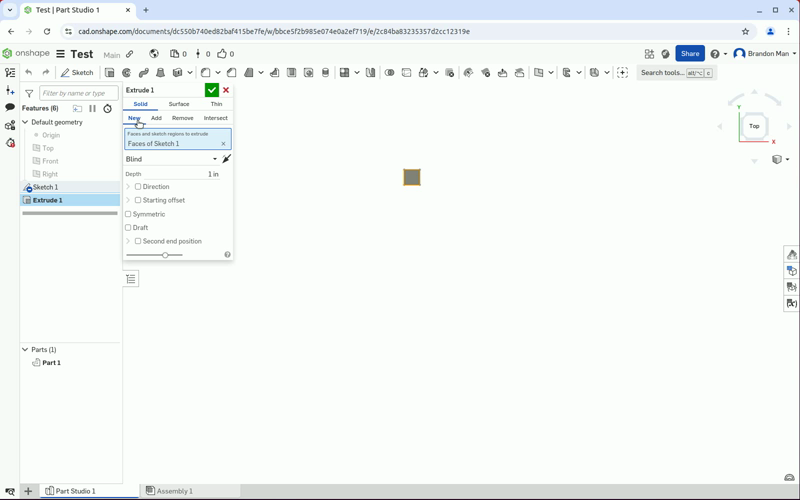
click(137, 120)
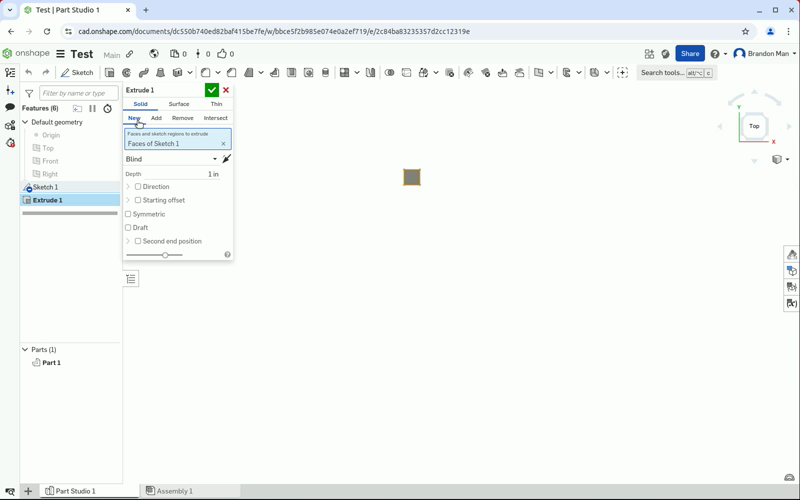
key(tab, 4)
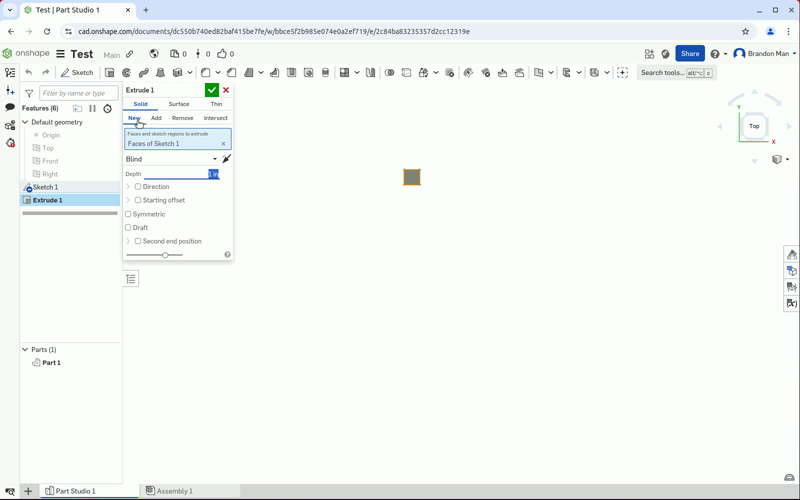
text(-2.889)
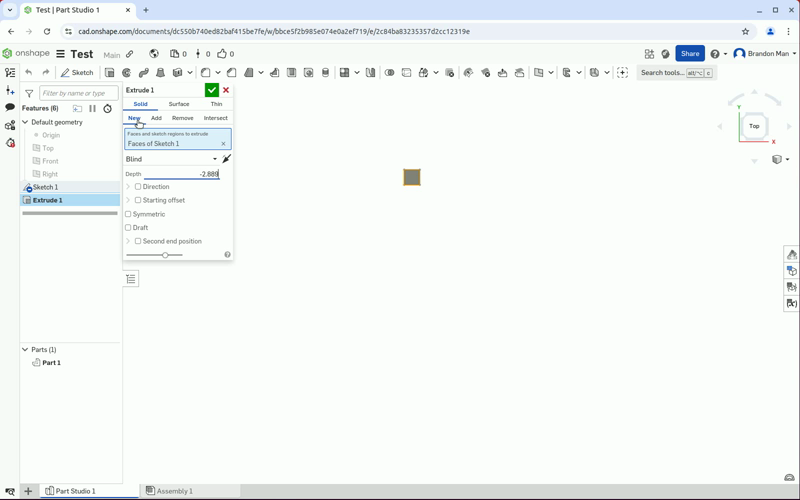
key(enter)
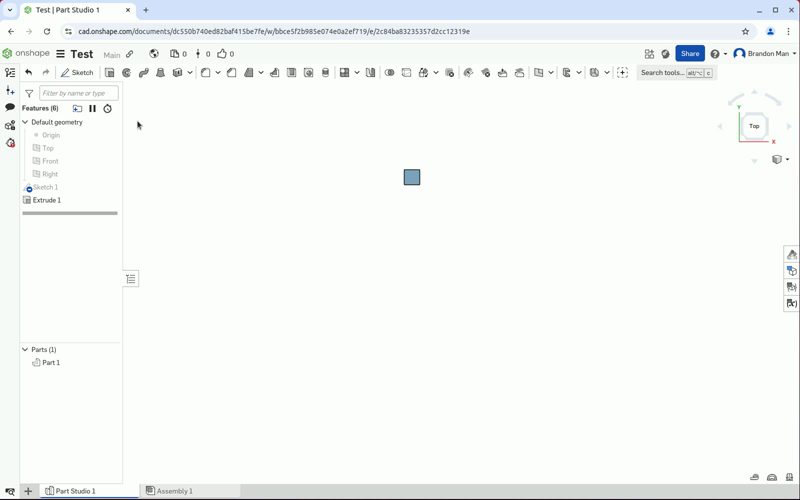
key(shift+h)
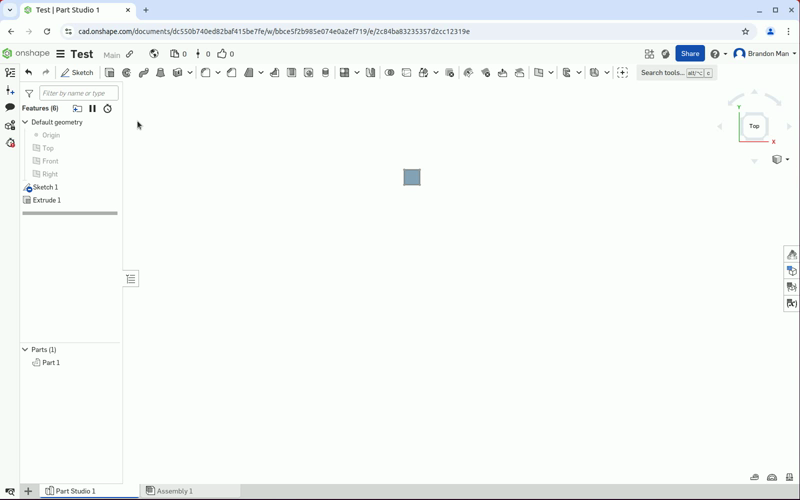
key(shift+h)
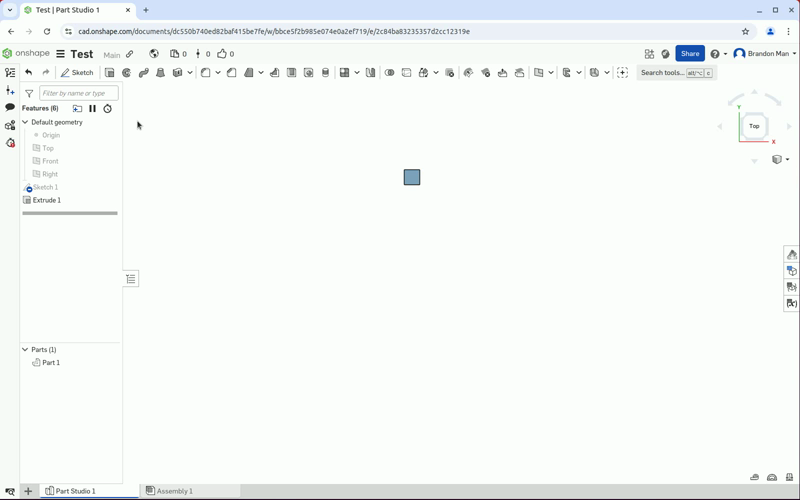
mouse_move(73, 189)
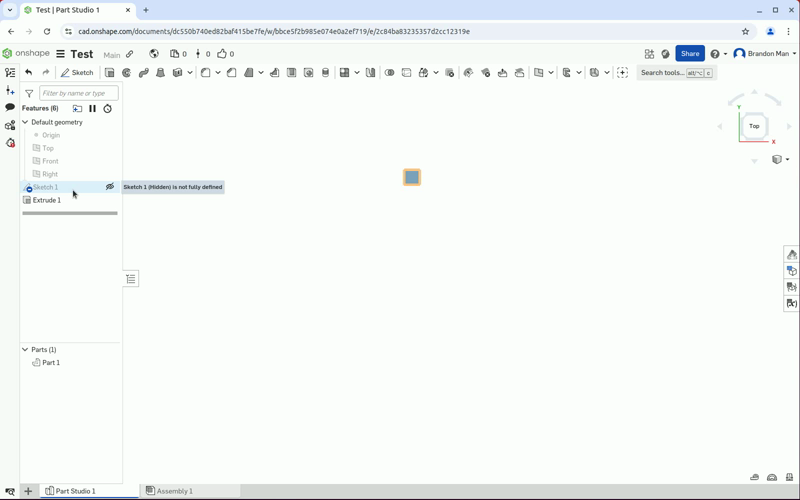
click(73, 189)
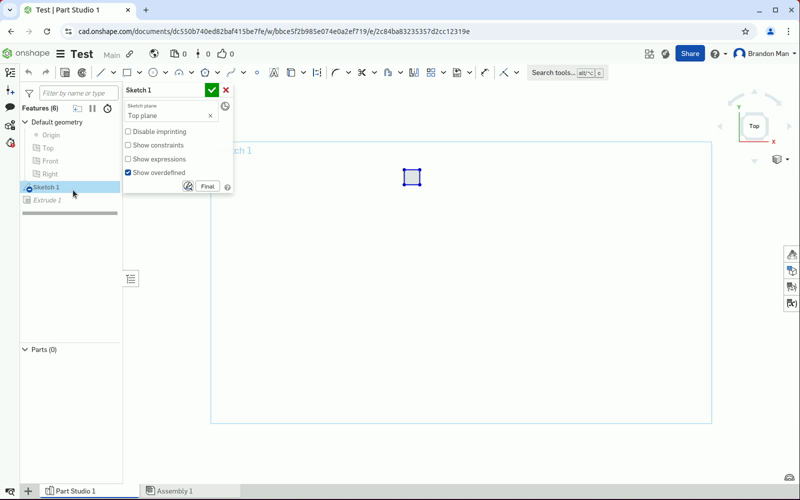
mouse_move(229, 92)
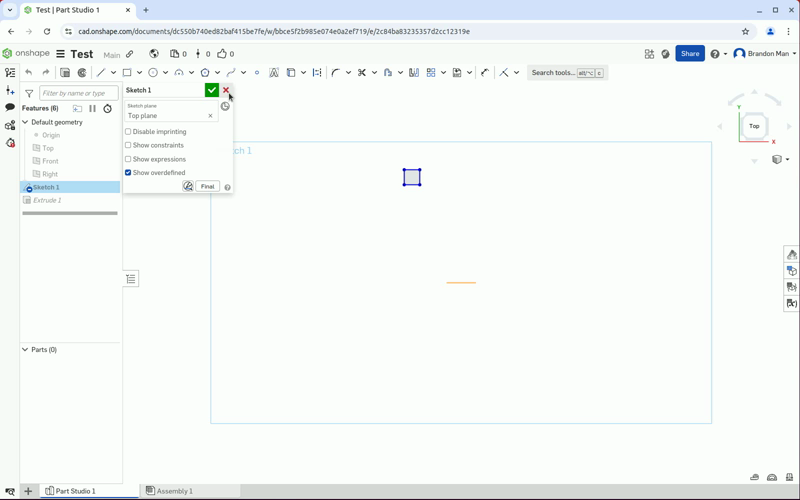
click(229, 92)
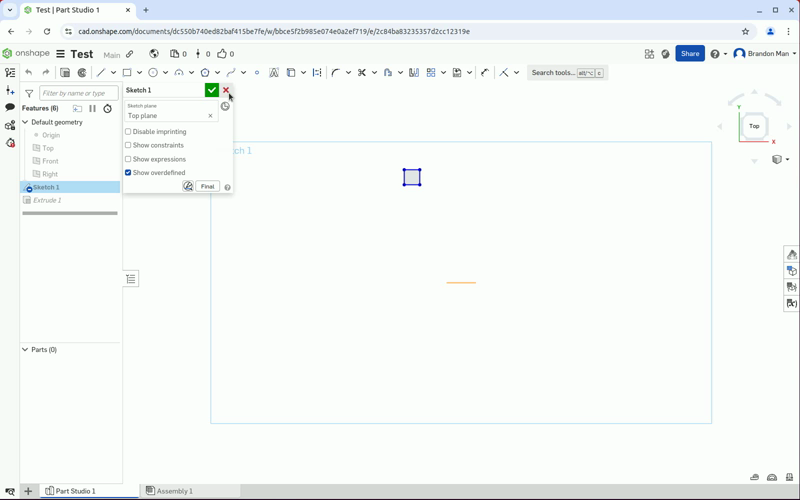
key(shift+s)
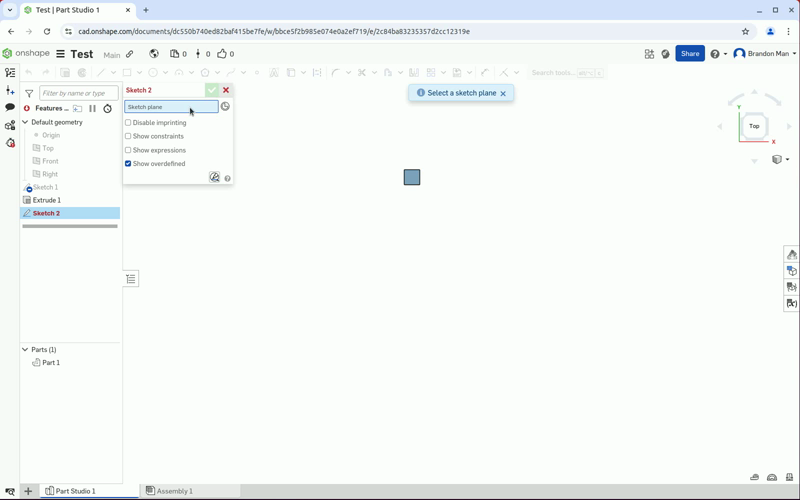
mouse_move(73, 150)
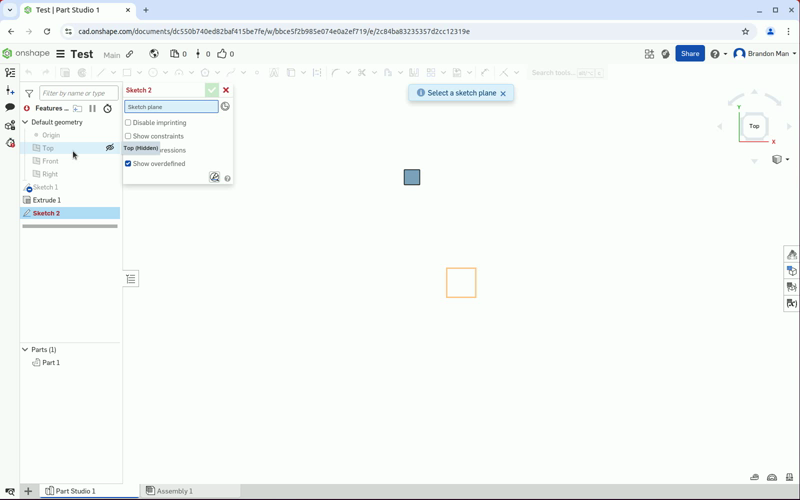
click(73, 150)
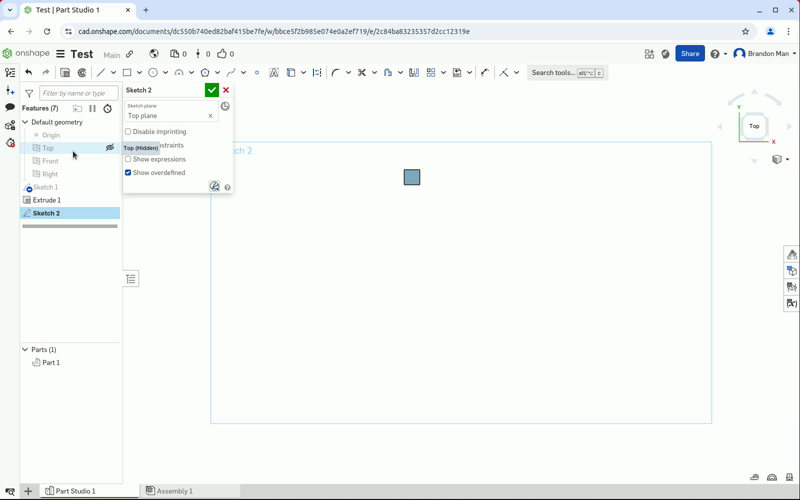
mouse_move(73, 352)
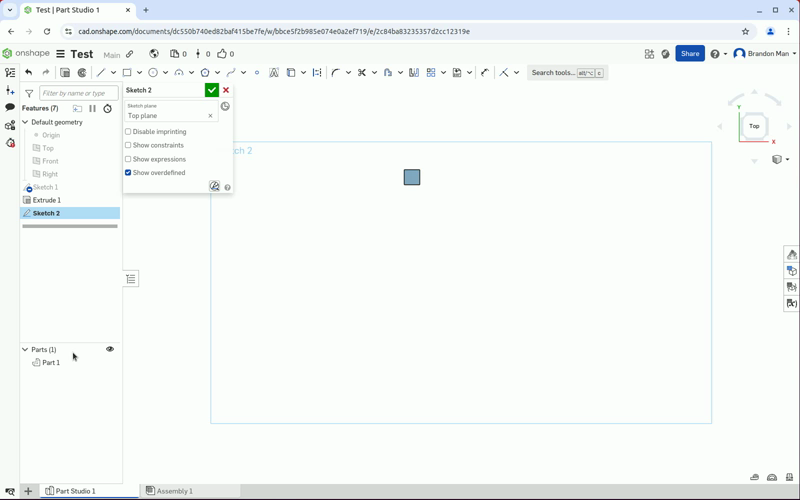
key(y)
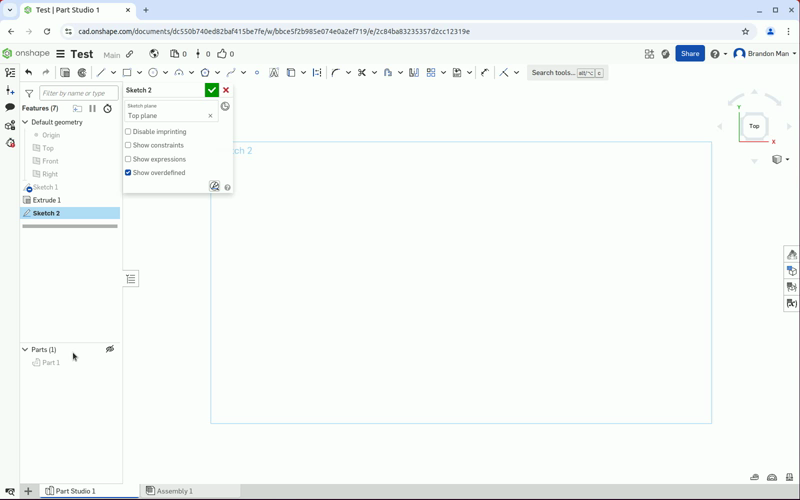
key(l)
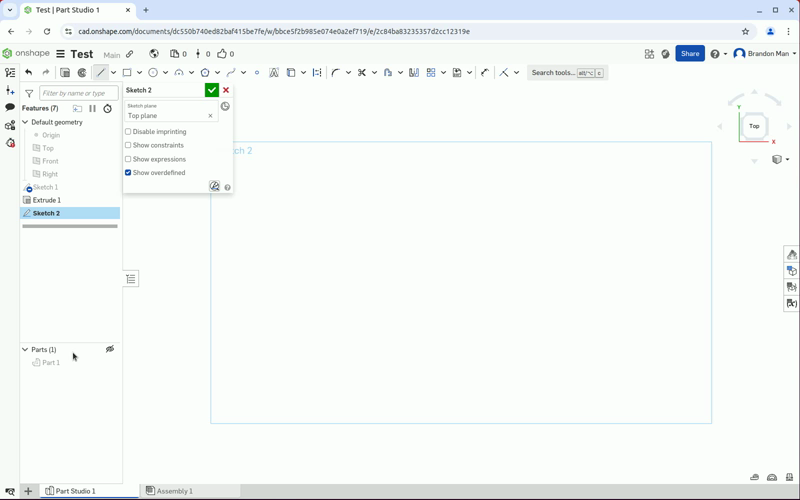
key_down(shift)
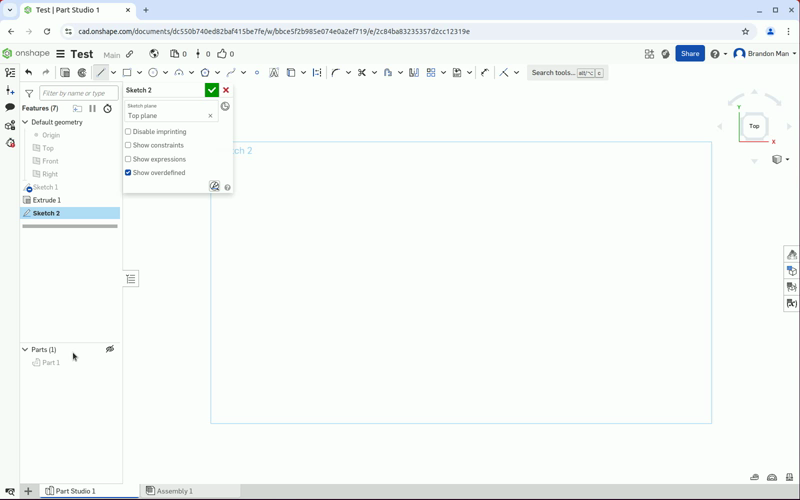
mouse_move(404, 395)
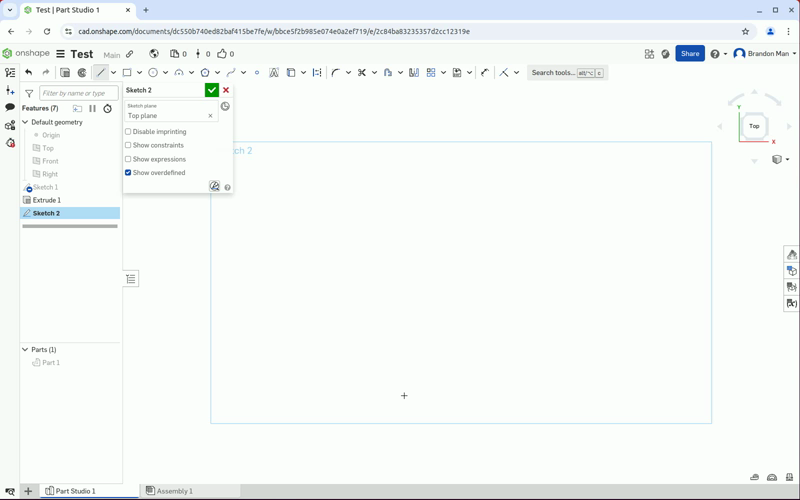
click(404, 395)
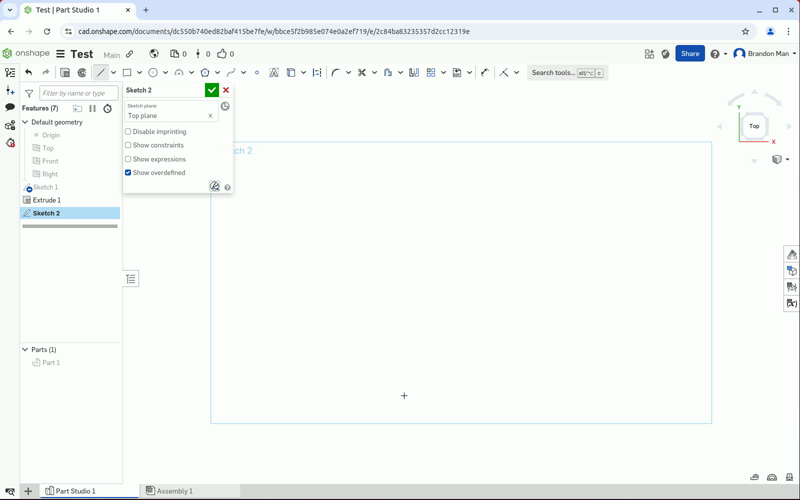
key_up(shift)
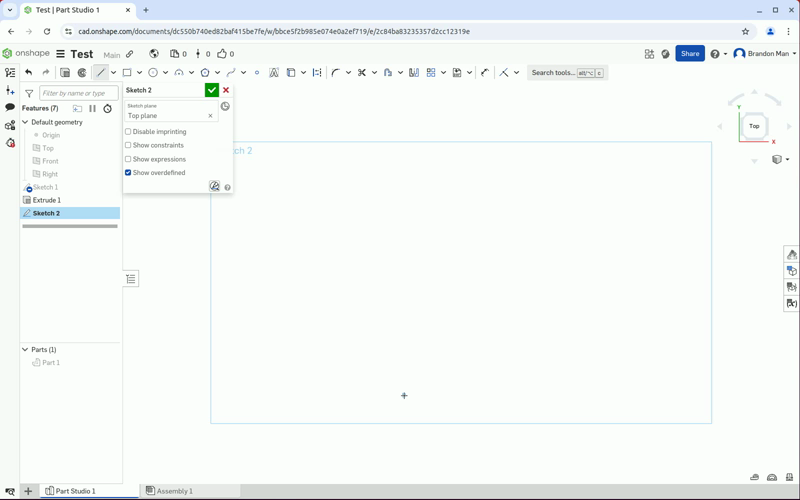
key_down(shift)
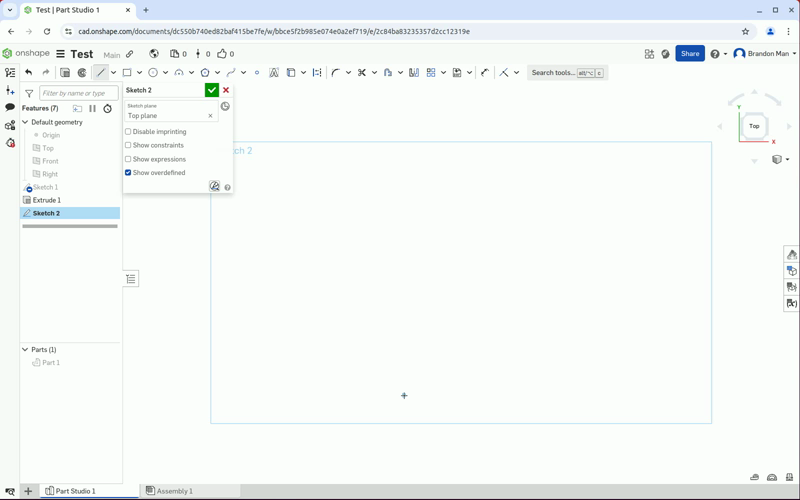
mouse_move(434, 395)
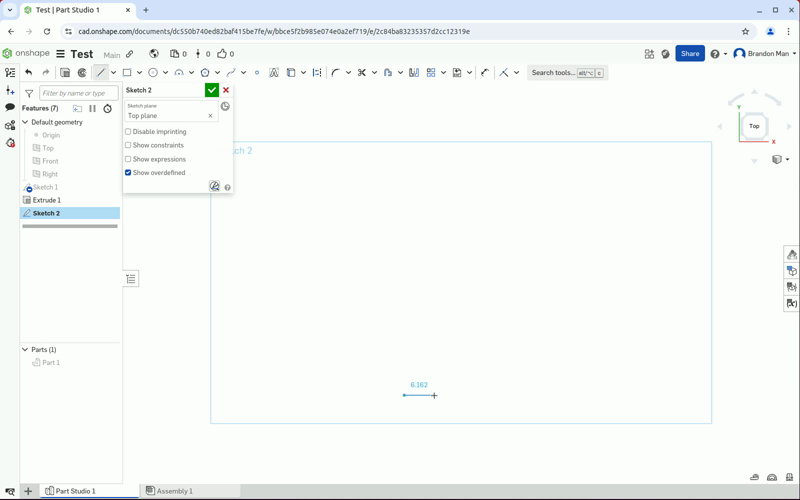
mouse_move(417, 395)
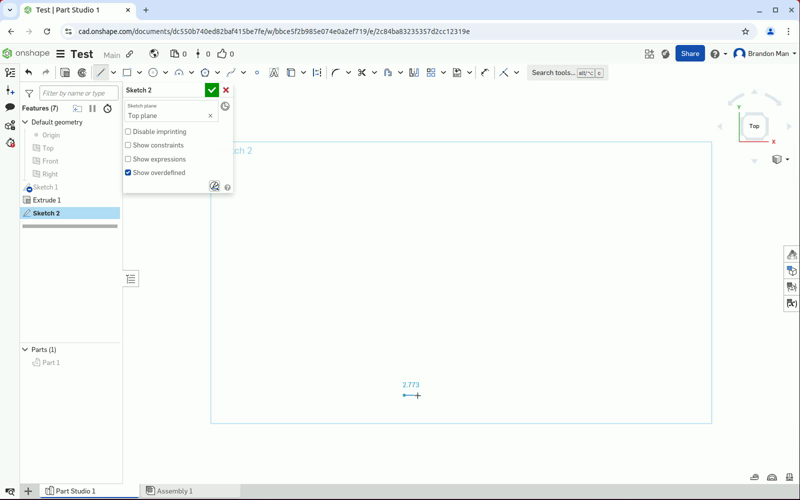
click(417, 395)
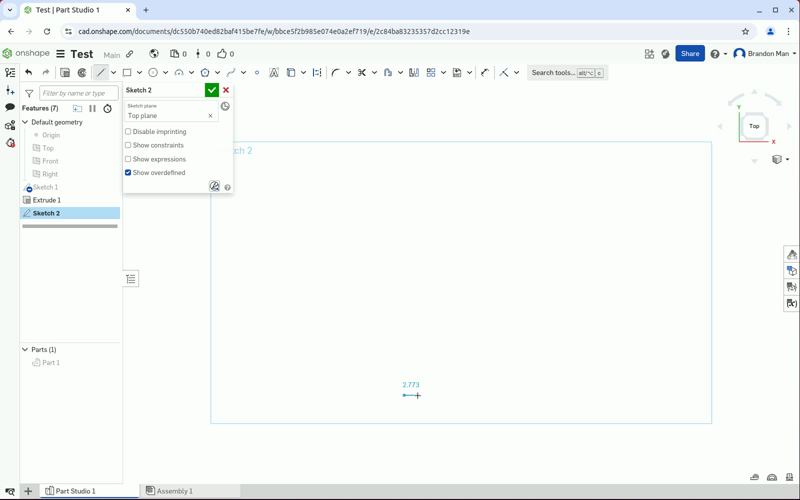
key_up(shift)
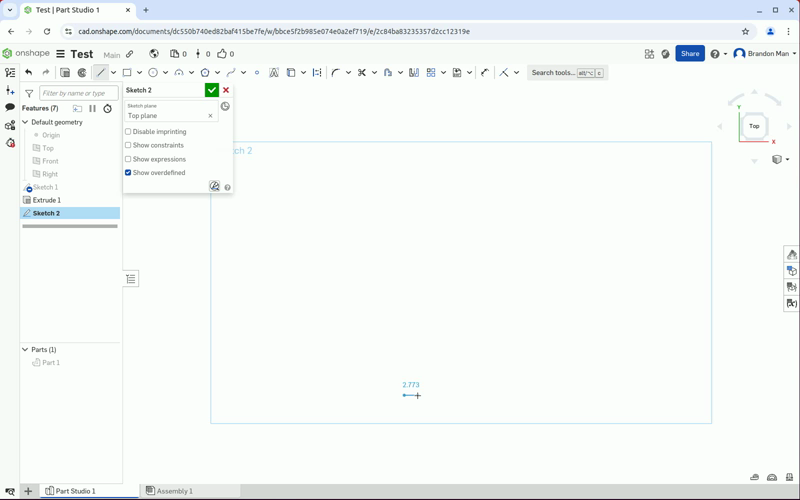
key_down(shift)
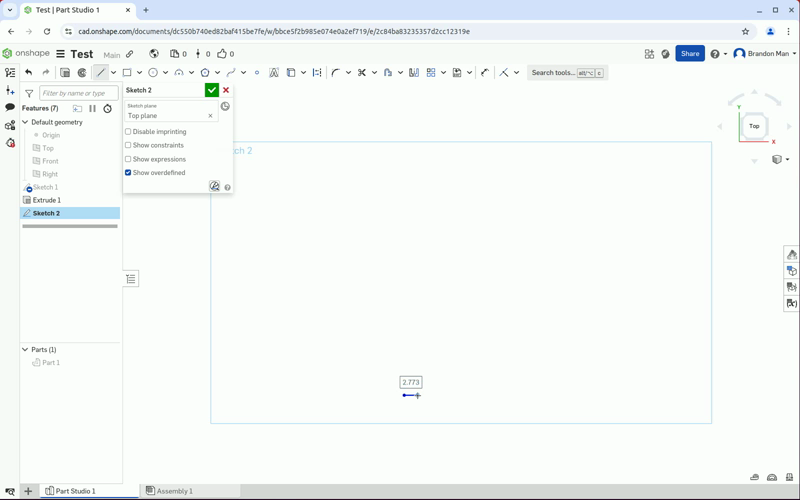
mouse_move(417, 185)
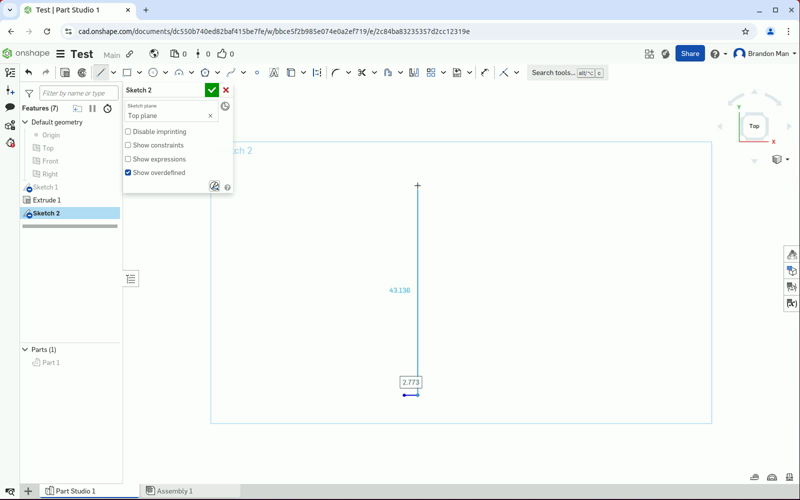
click(417, 185)
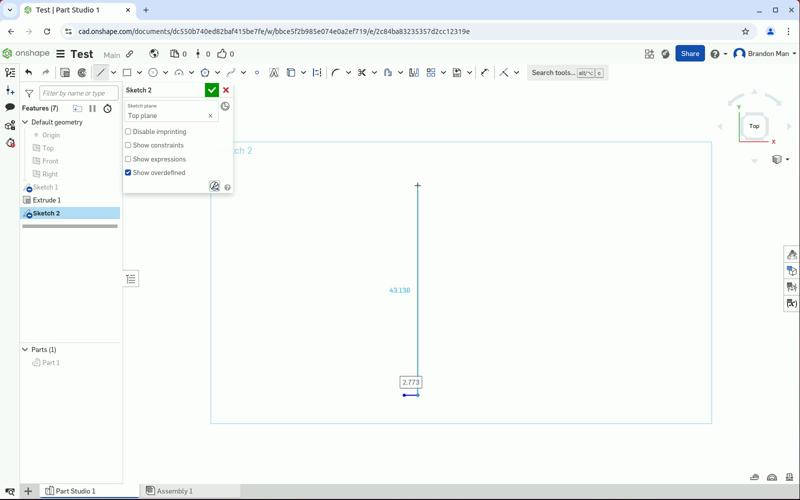
key_up(shift)
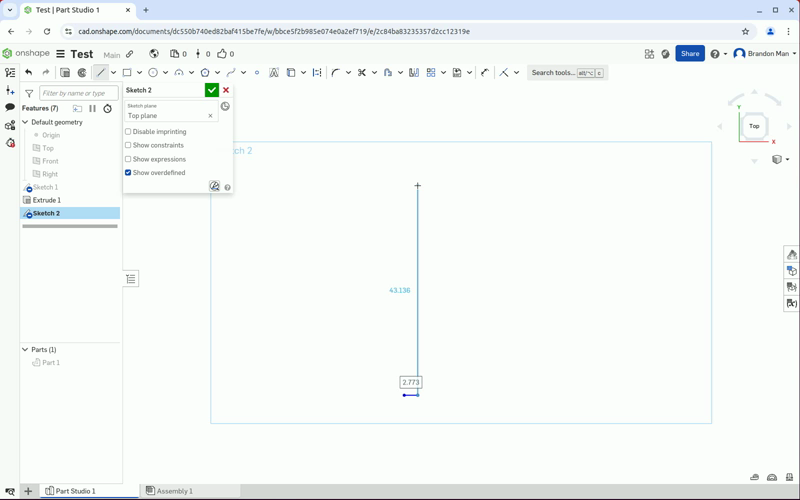
key_down(shift)
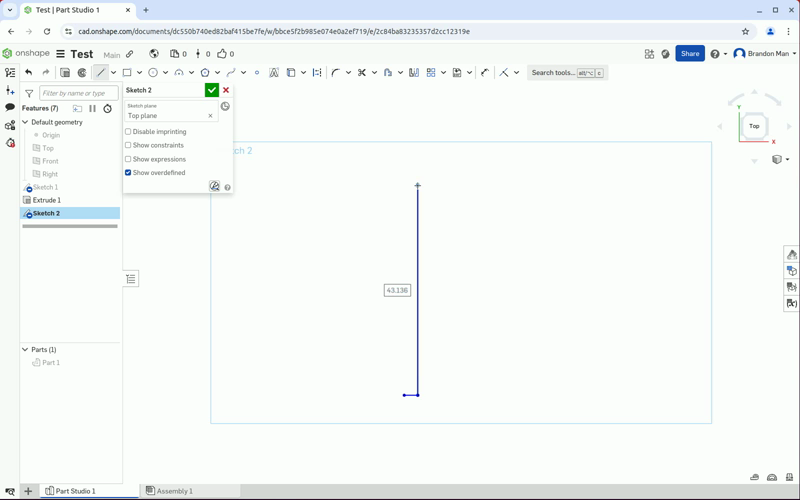
mouse_move(447, 185)
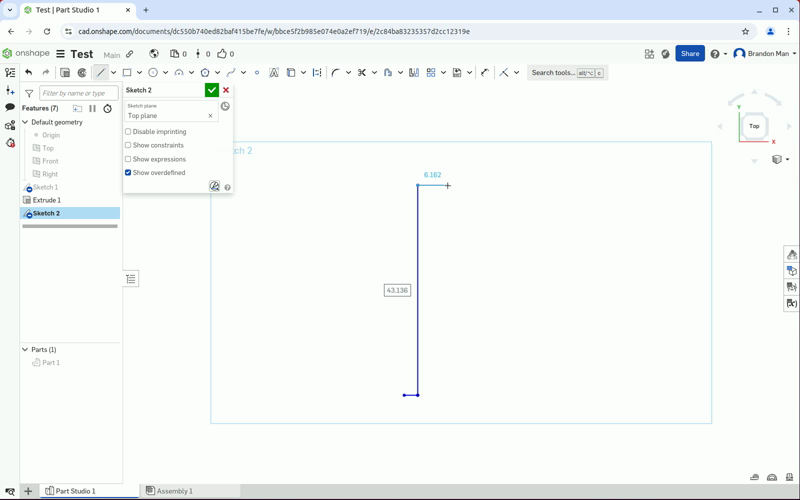
mouse_move(404, 185)
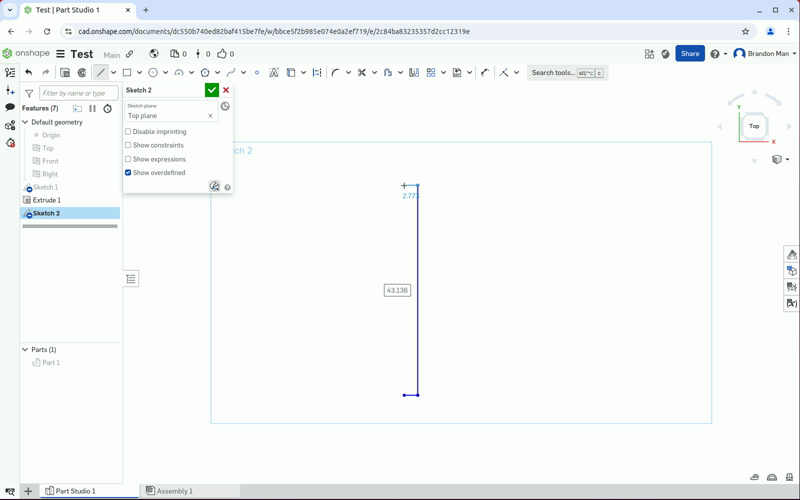
click(404, 185)
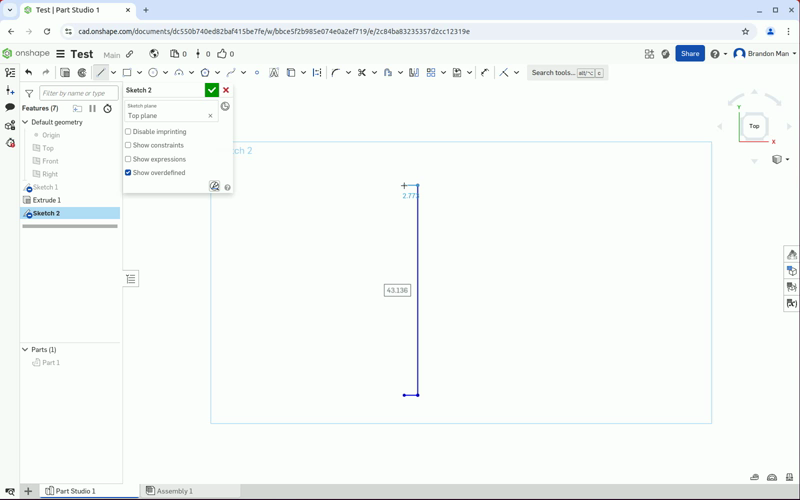
key_up(shift)
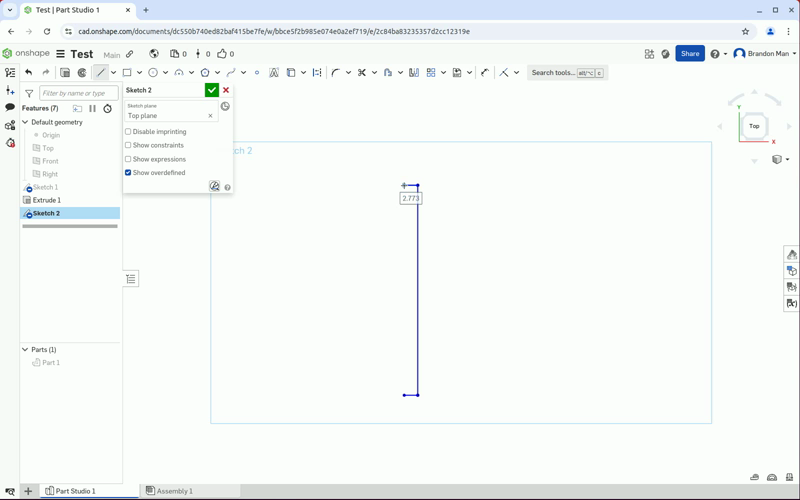
key_down(shift)
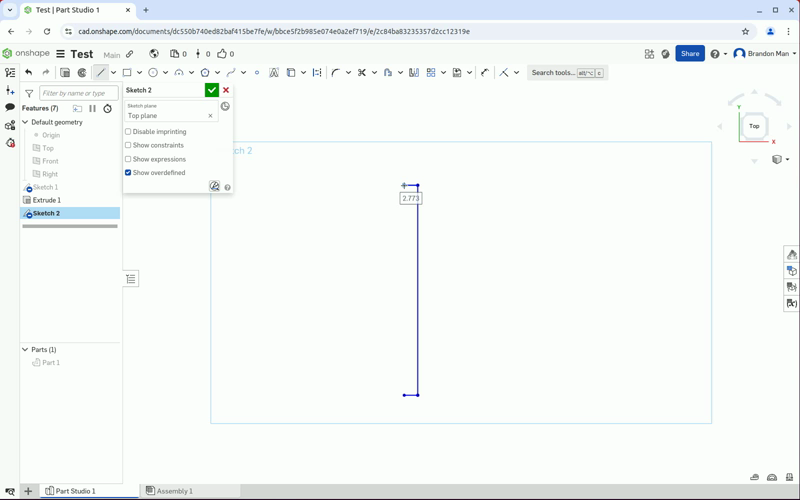
mouse_move(404, 395)
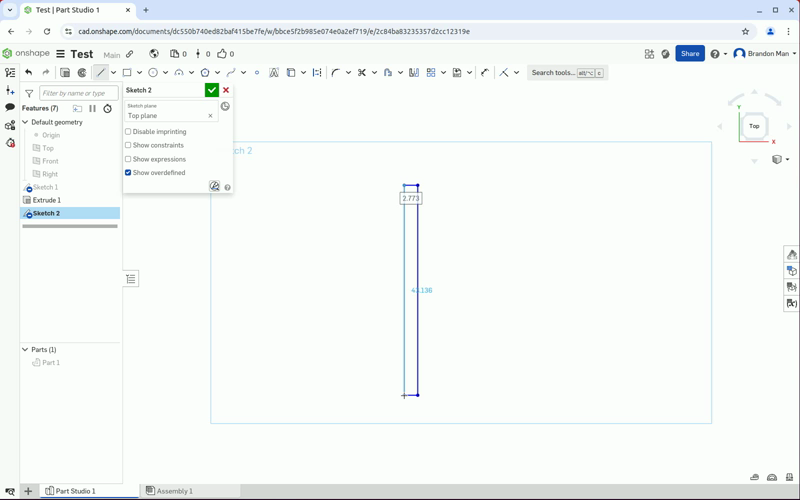
key_up(shift)
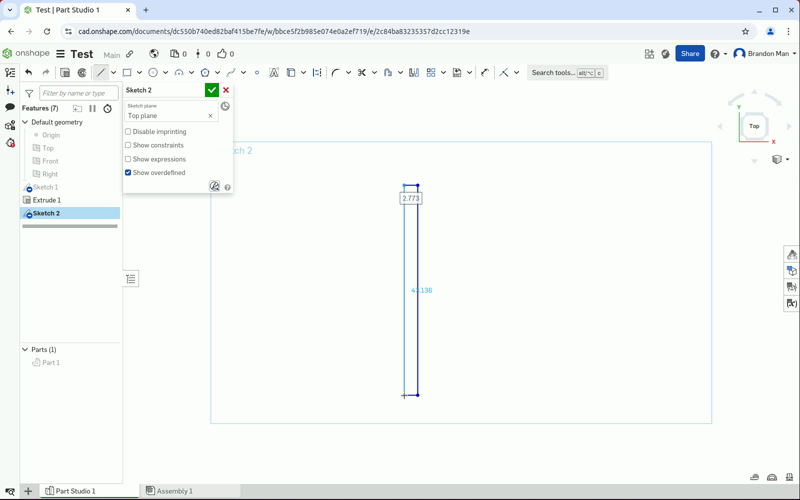
click(404, 395)
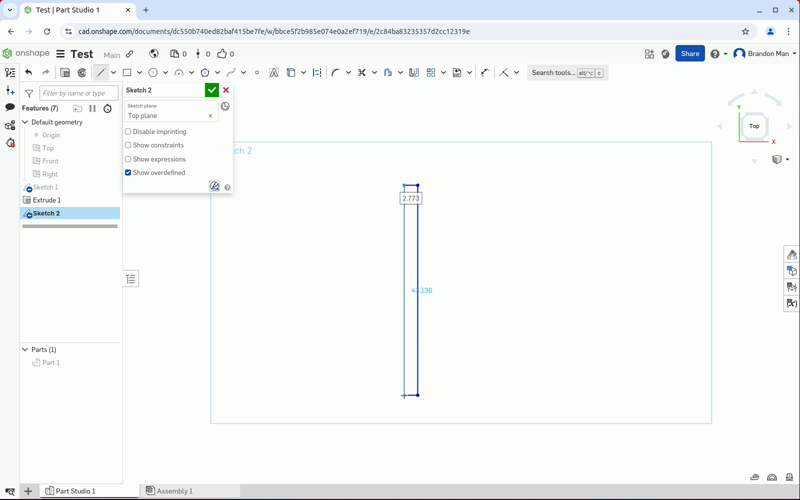
key(esc)
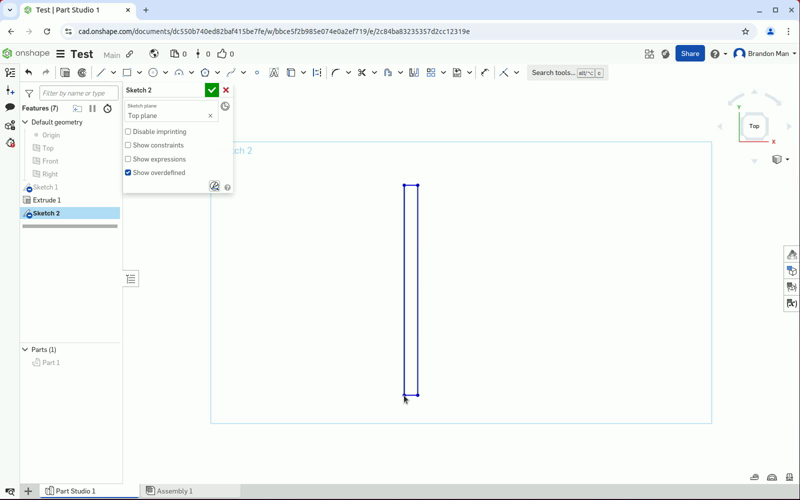
mouse_move(406, 266)
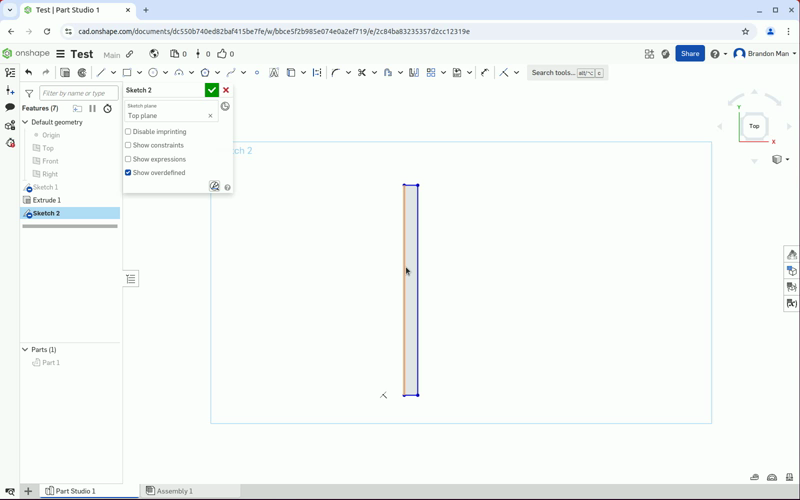
click(406, 266)
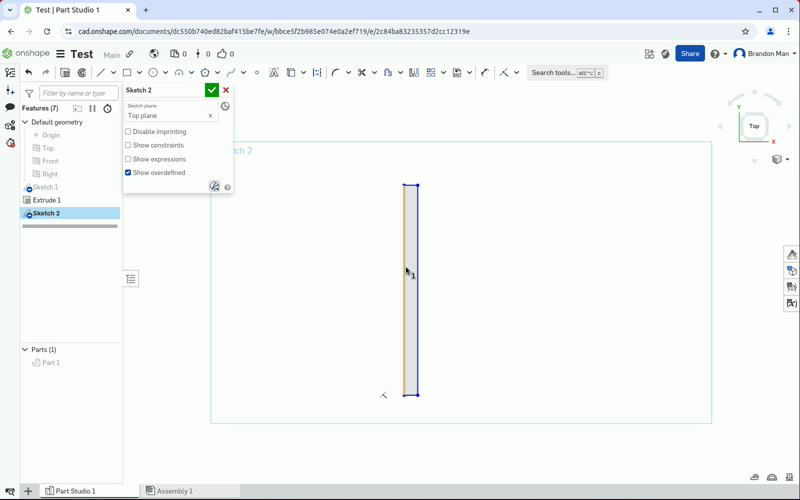
mouse_move(73, 352)
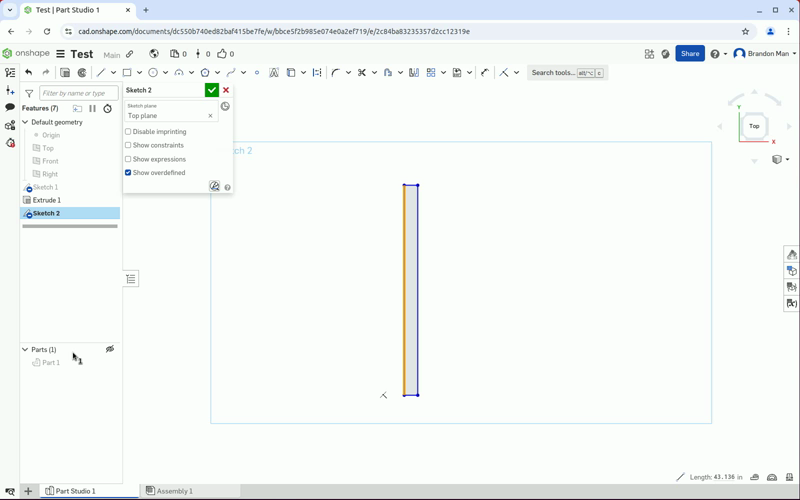
key(shift+y)
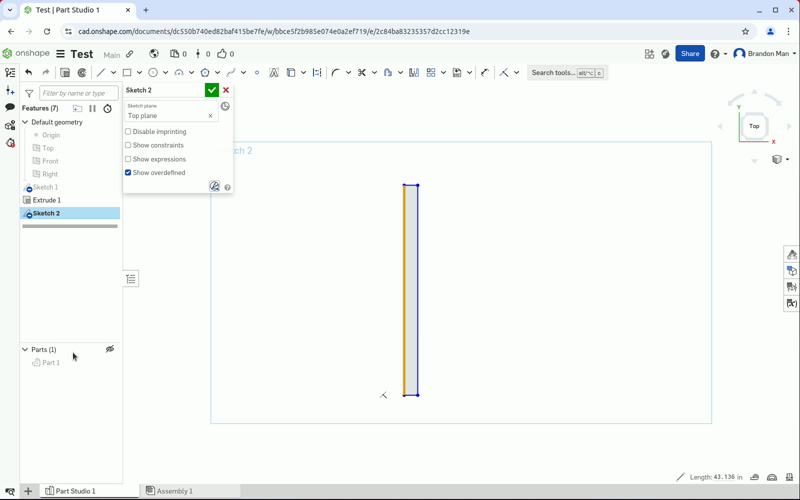
key(shift+e)
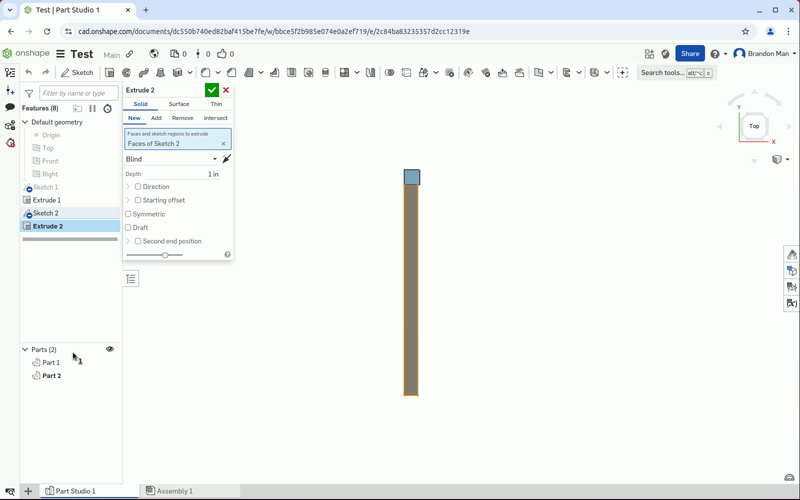
mouse_move(143, 106)
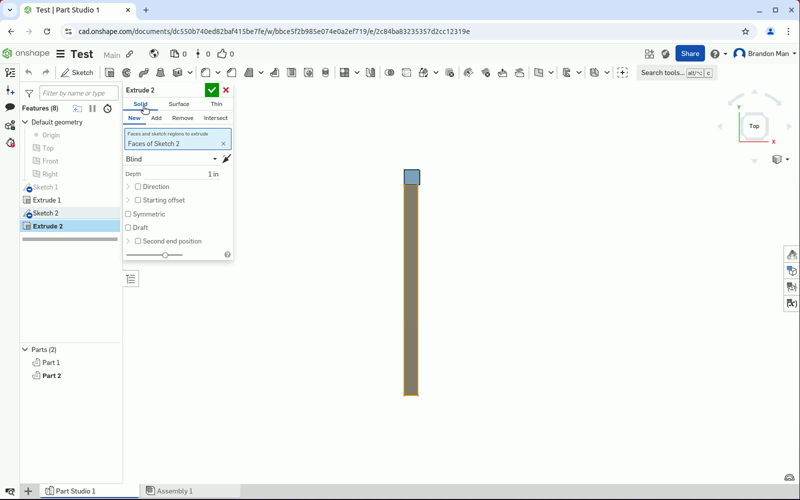
click(143, 106)
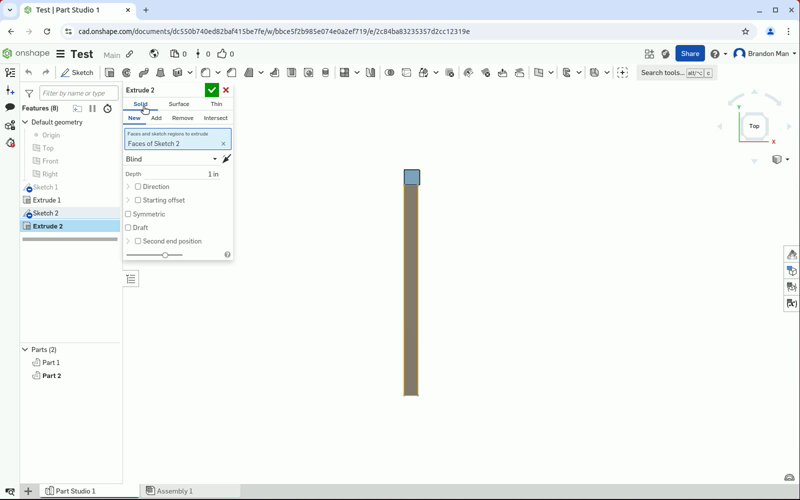
mouse_move(137, 120)
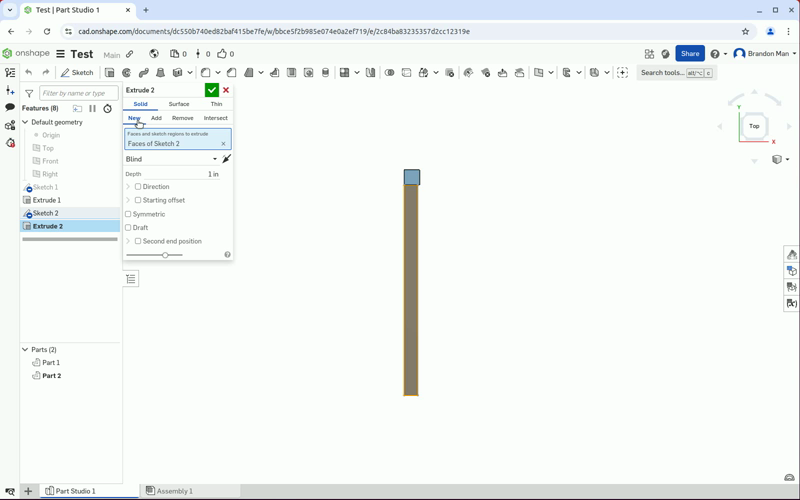
click(137, 120)
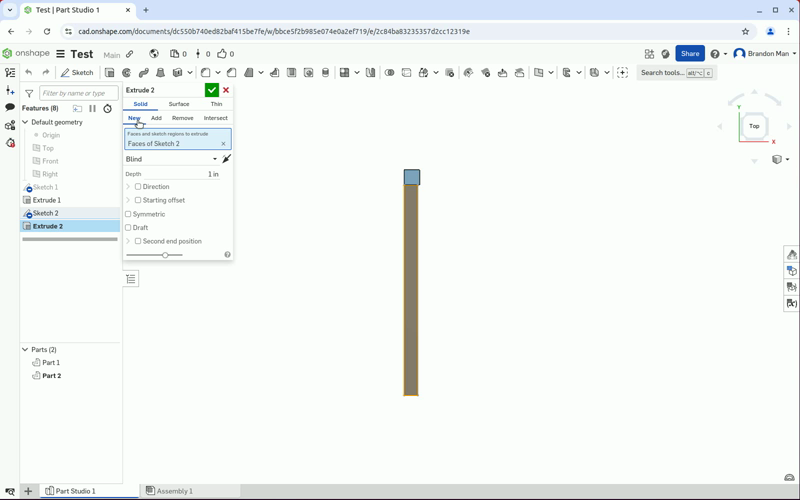
key(tab, 4)
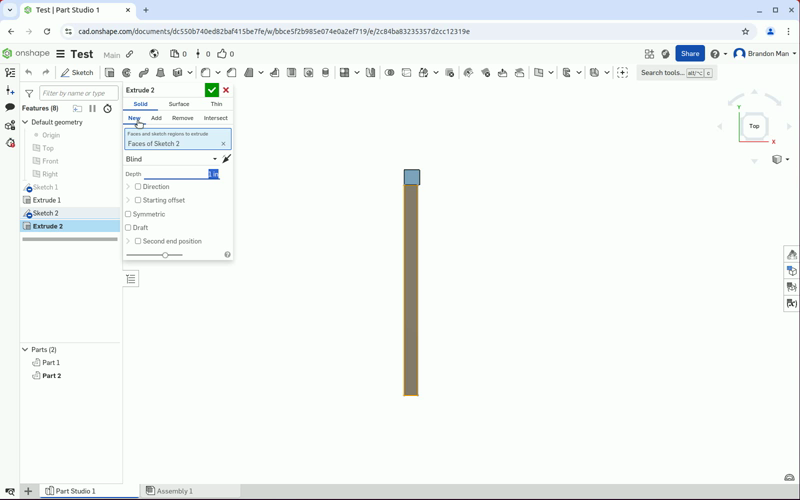
text(-2.889)
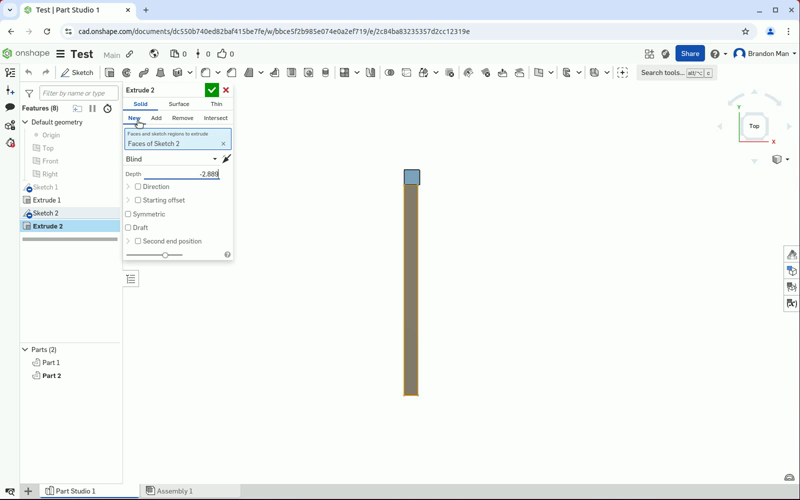
key(enter)
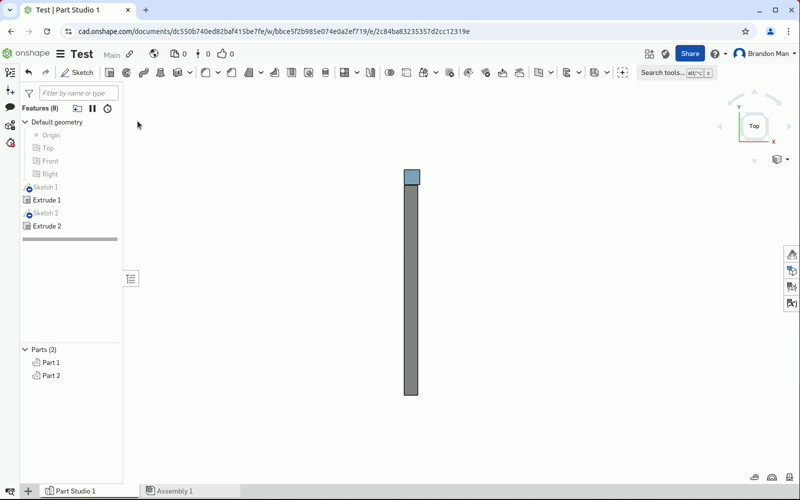
key(shift+h)
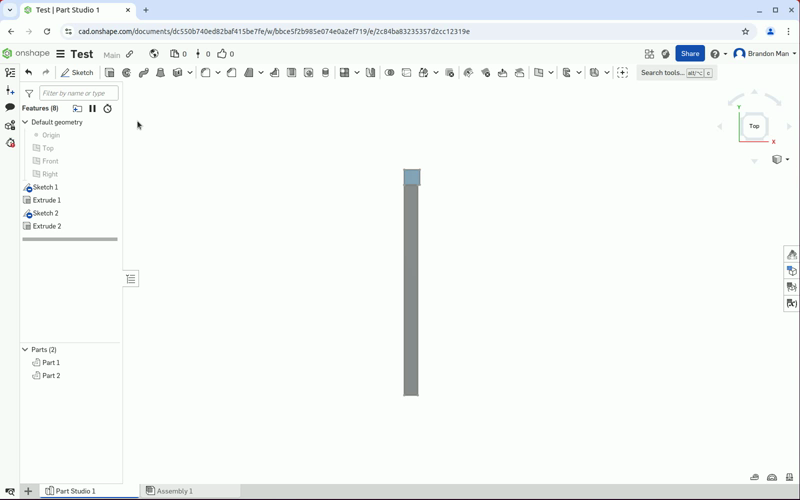
key(shift+h)
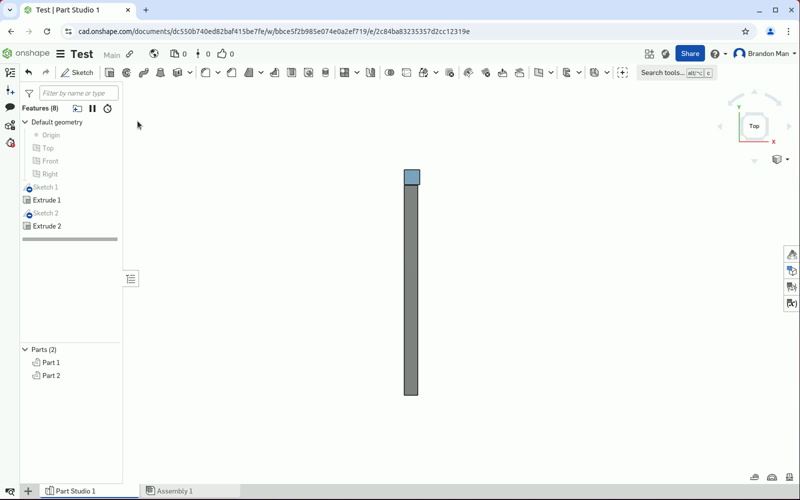
mouse_move(73, 189)
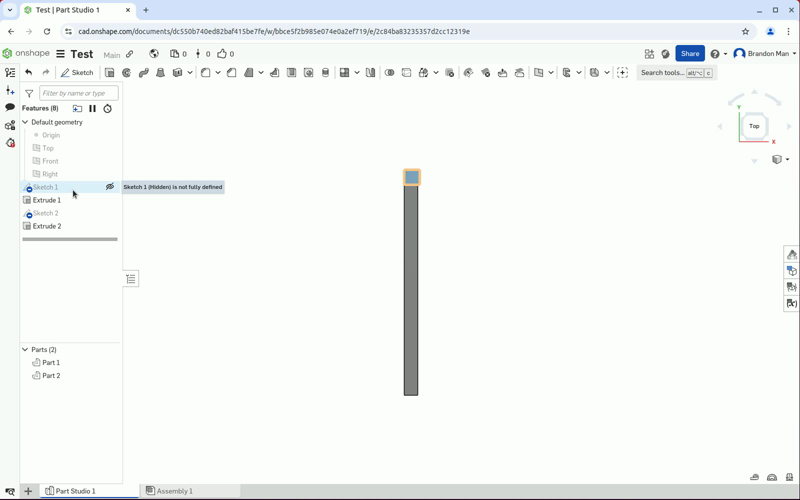
click(73, 189)
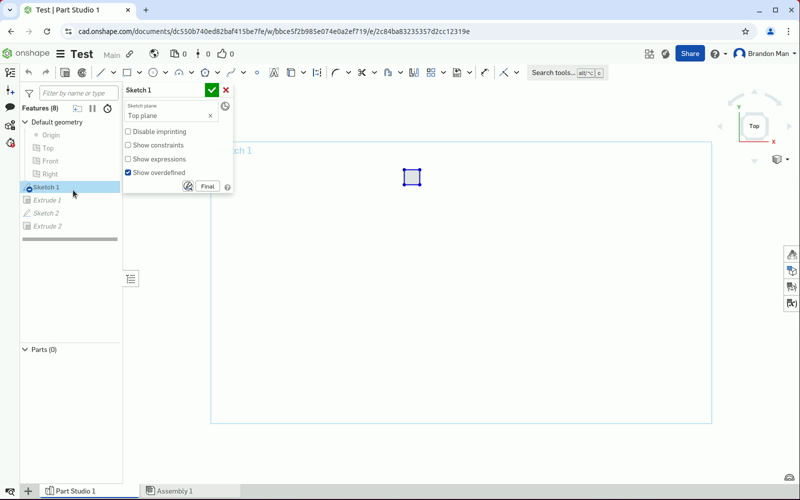
mouse_move(229, 92)
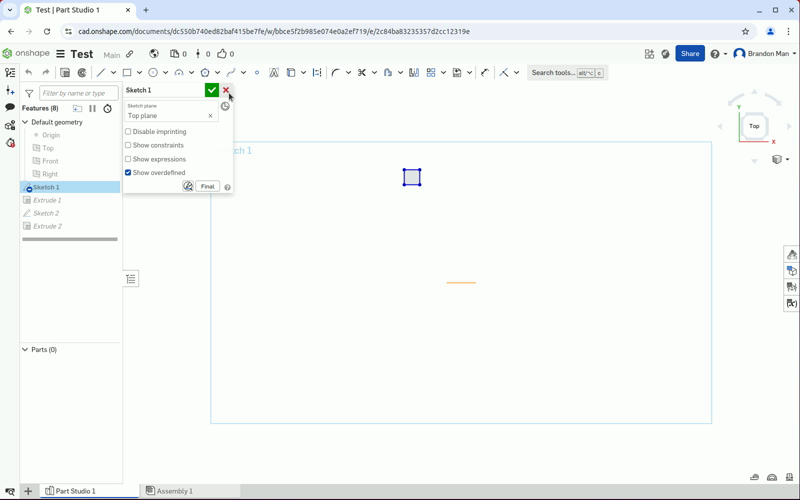
click(229, 92)
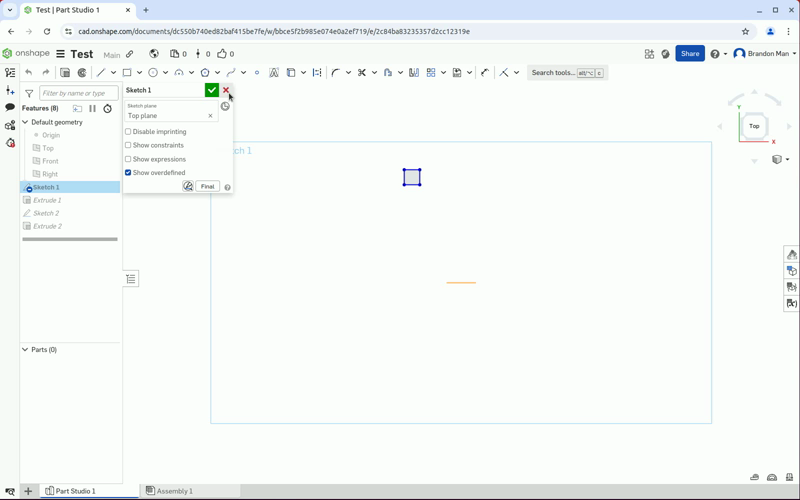
key(shift+s)
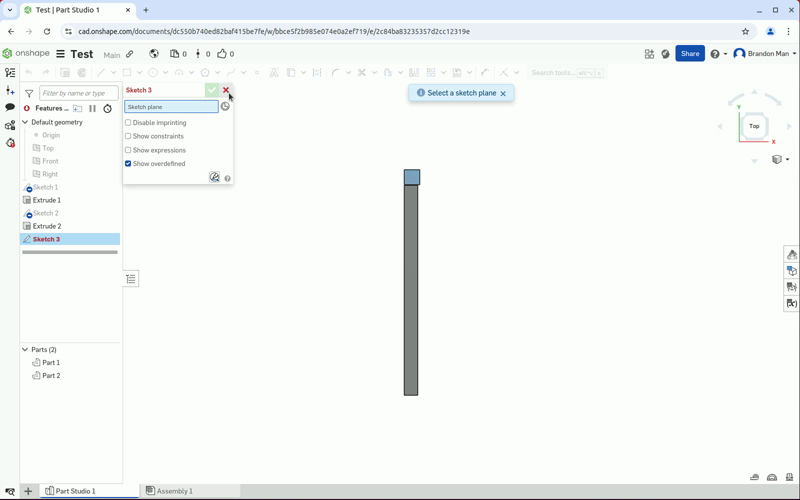
mouse_move(73, 150)
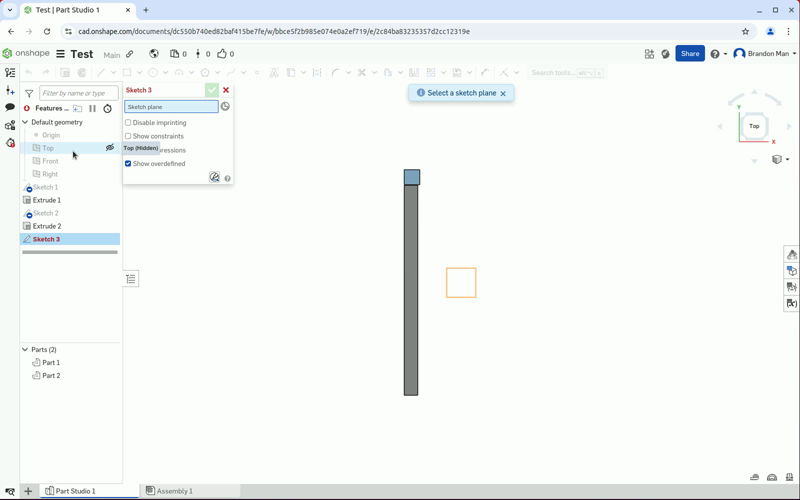
click(73, 150)
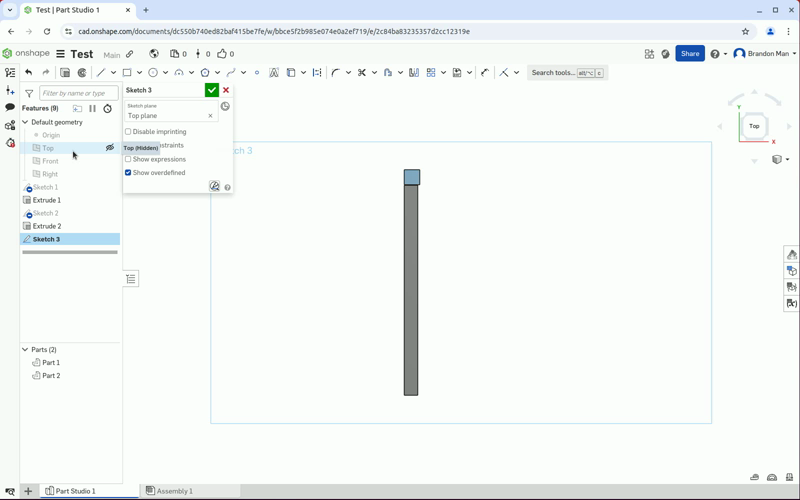
mouse_move(73, 352)
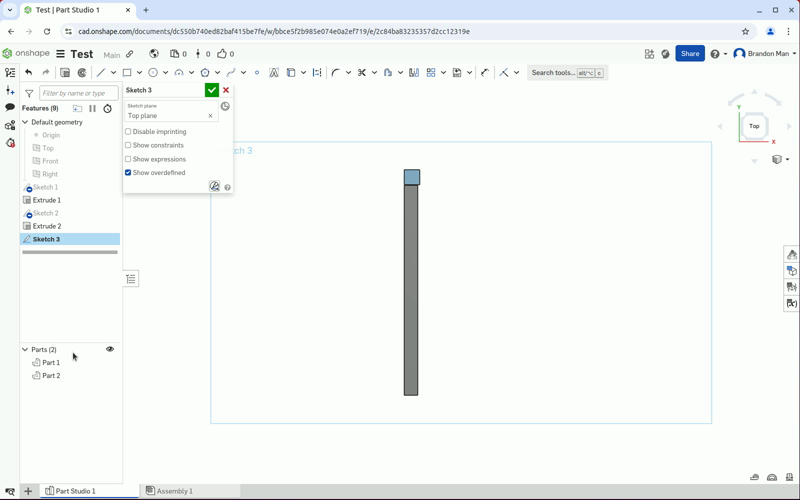
key(y)
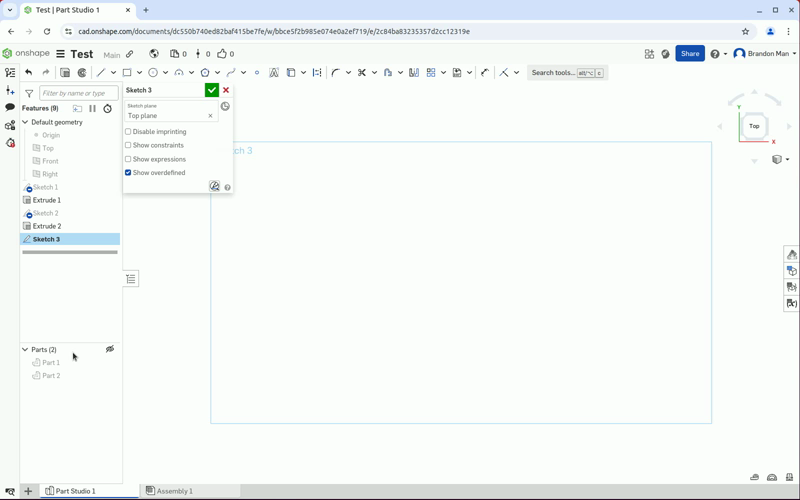
key(l)
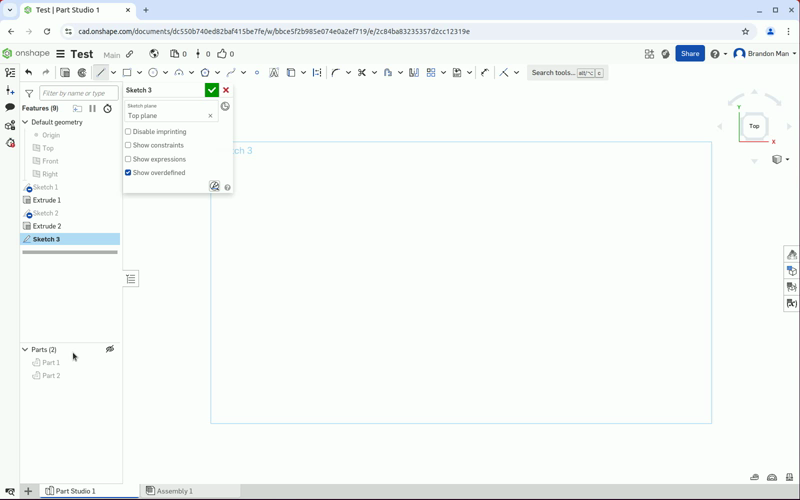
key_down(shift)
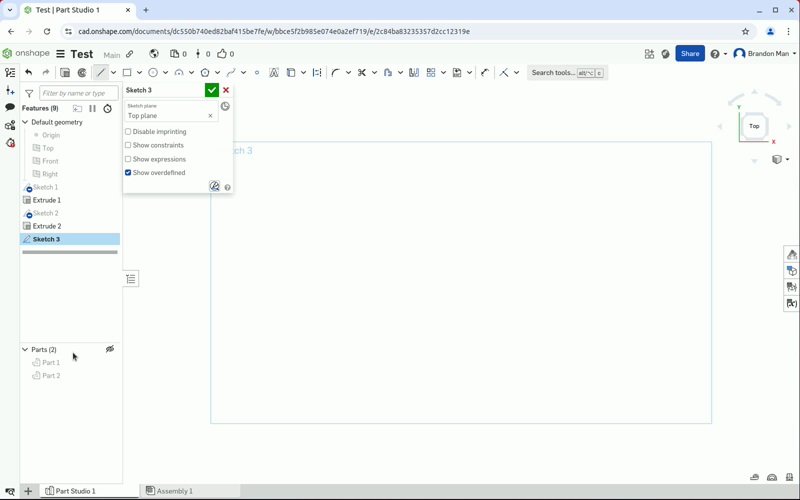
mouse_move(418, 184)
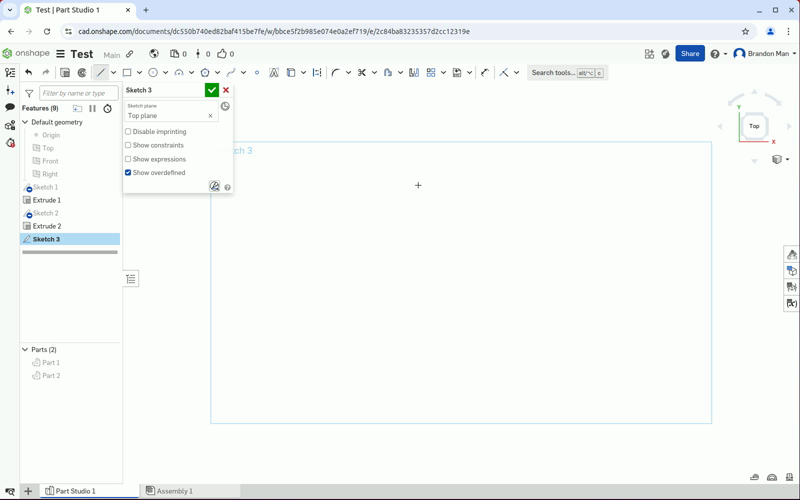
click(418, 184)
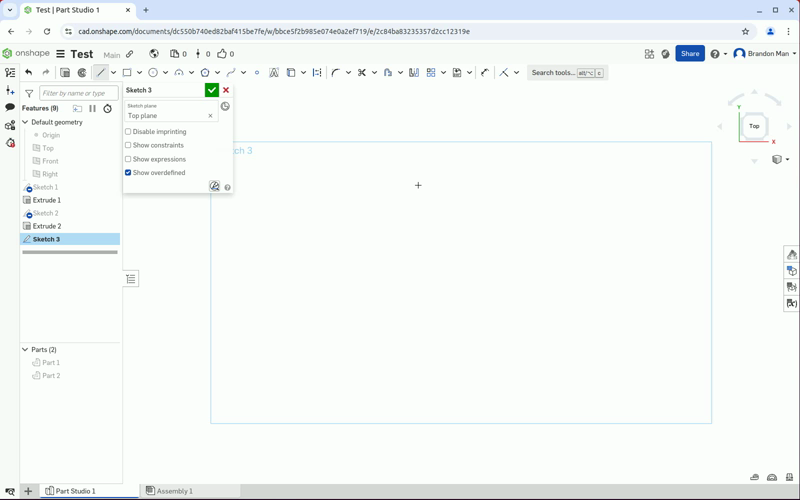
key_up(shift)
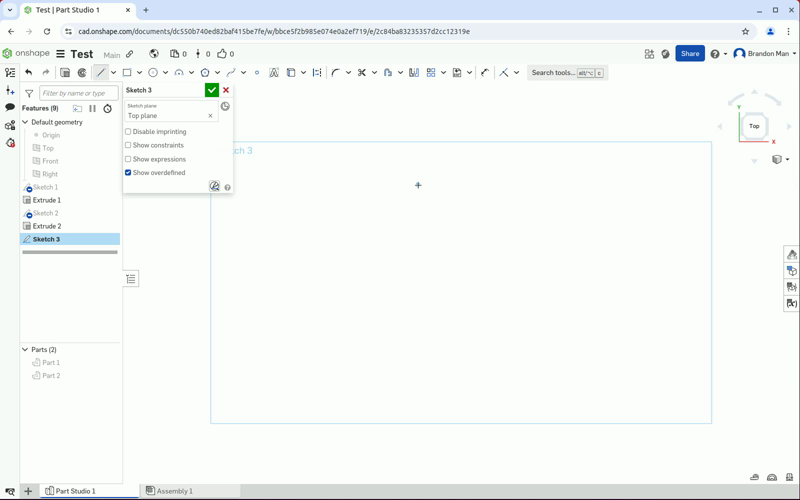
key_down(shift)
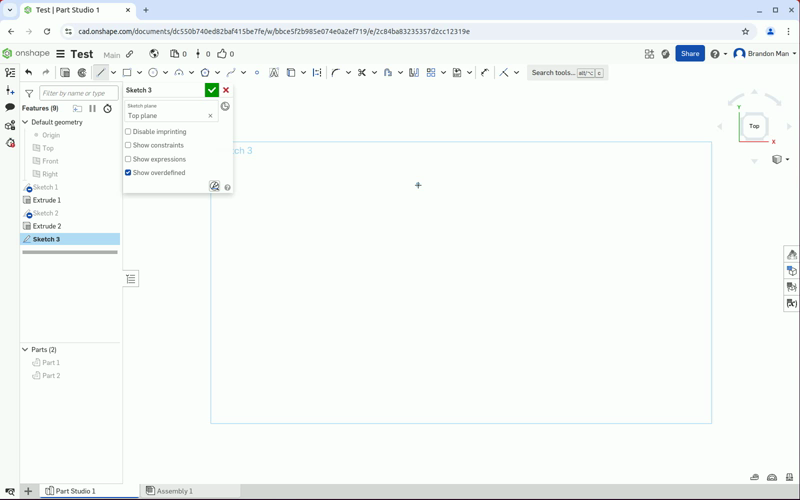
mouse_move(503, 184)
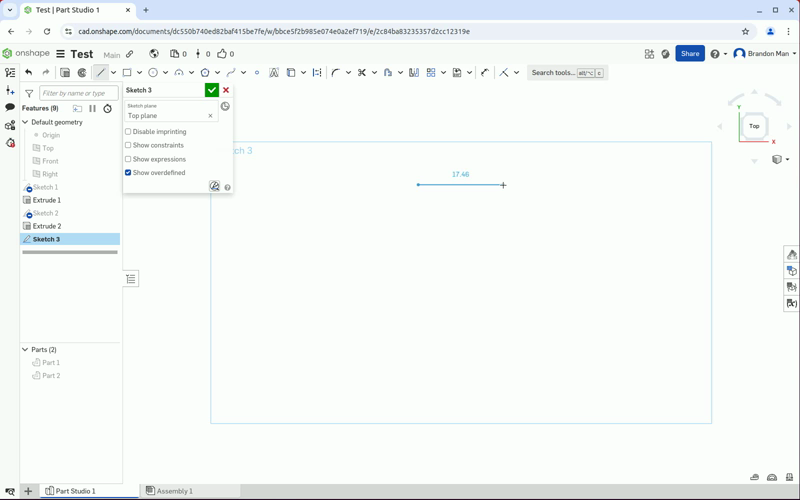
click(503, 184)
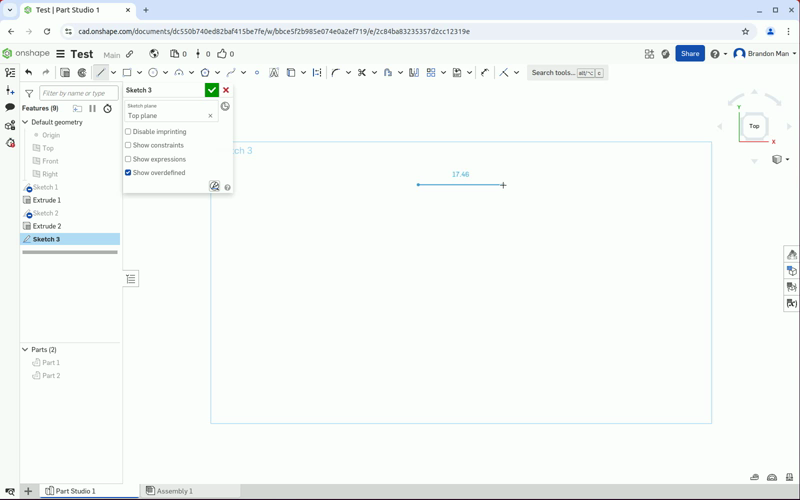
key_up(shift)
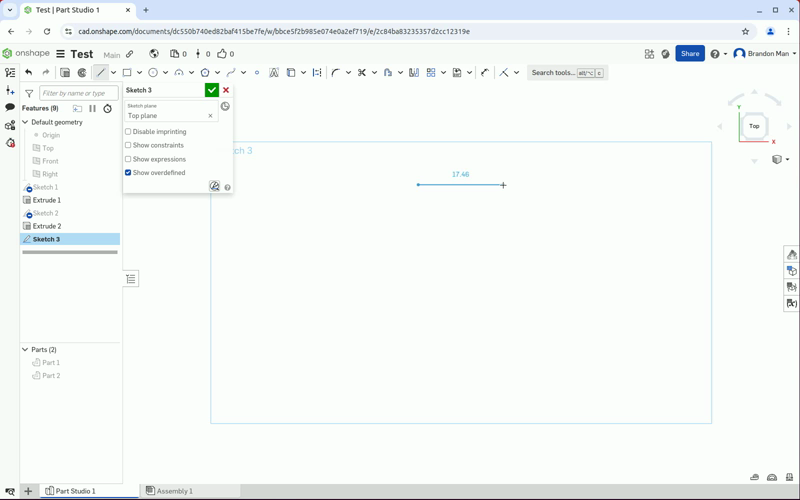
key_down(shift)
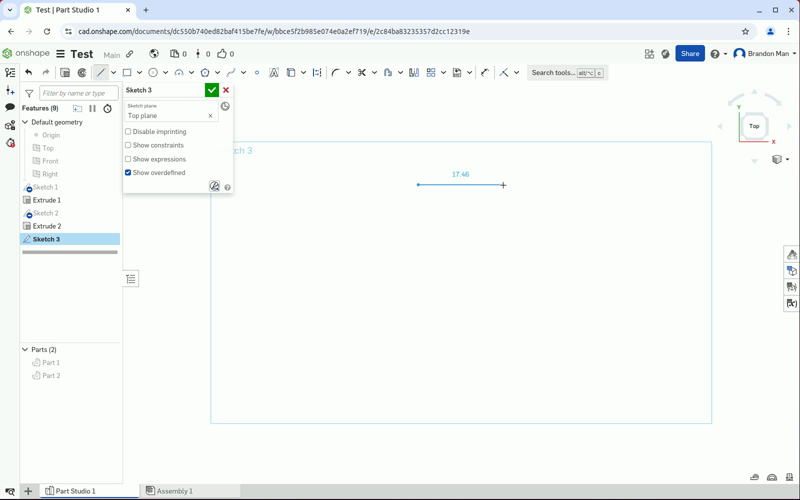
mouse_move(533, 184)
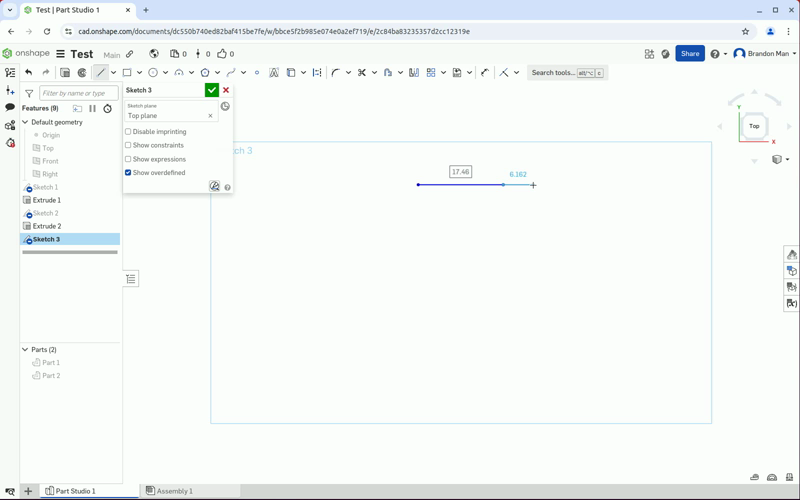
mouse_move(503, 170)
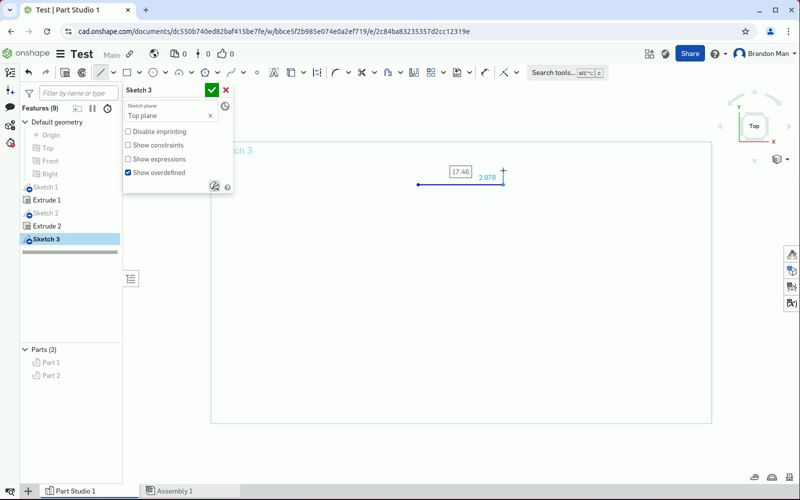
click(503, 170)
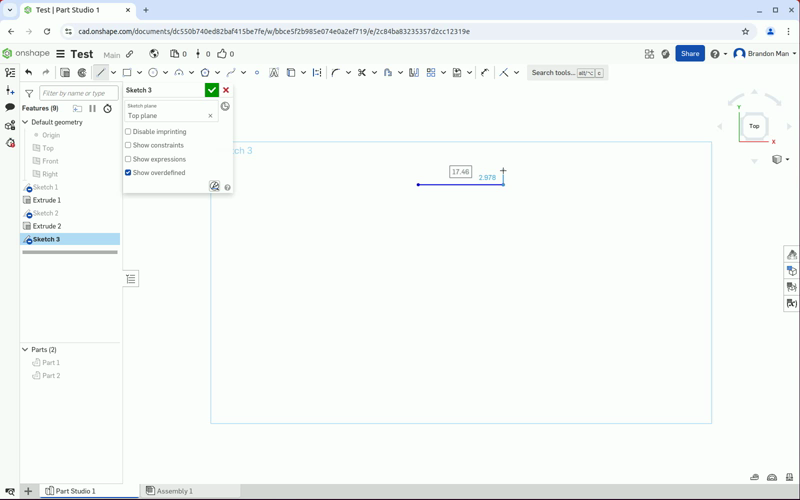
key_up(shift)
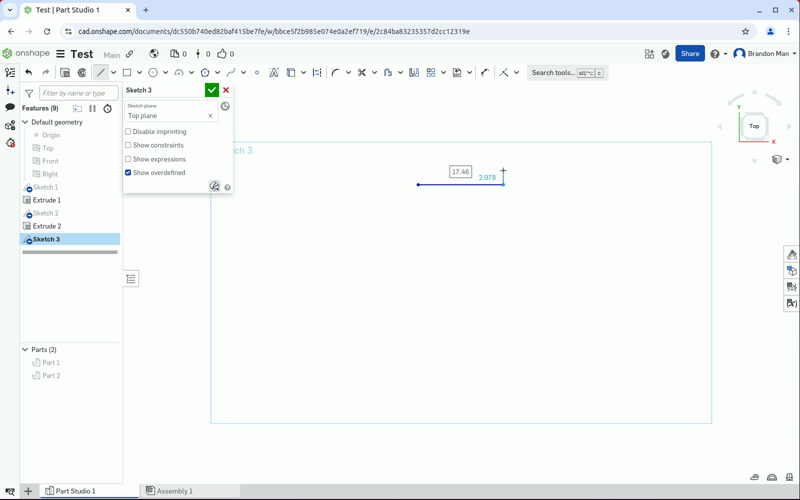
key_down(shift)
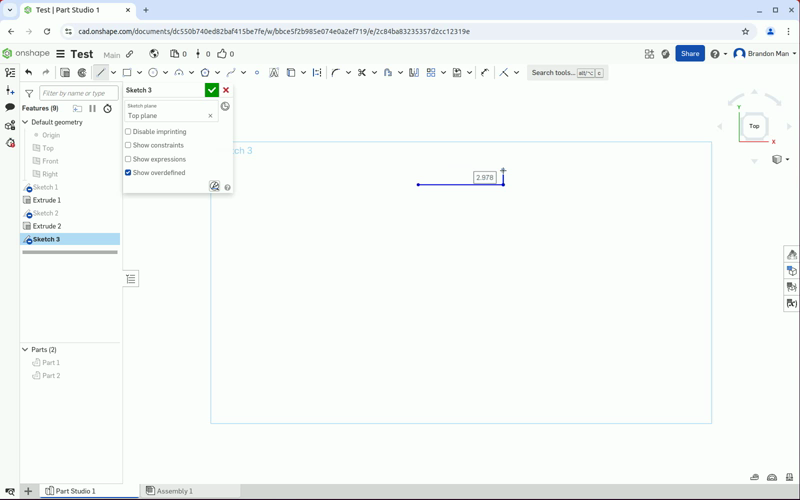
mouse_move(418, 170)
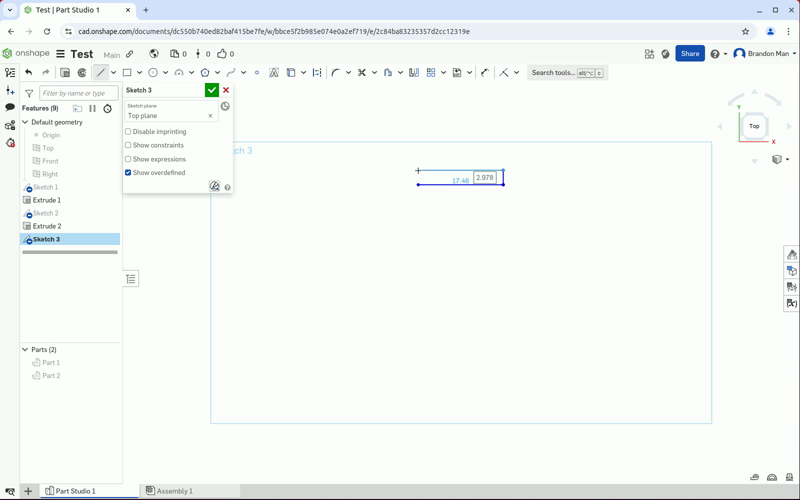
click(418, 170)
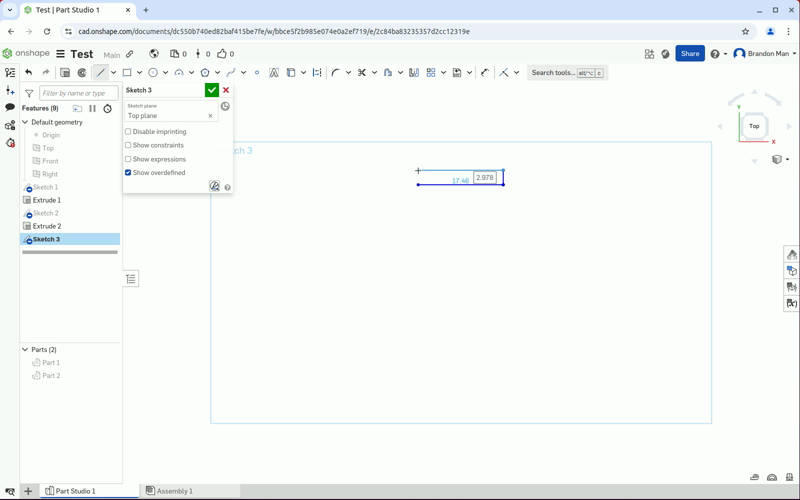
key_up(shift)
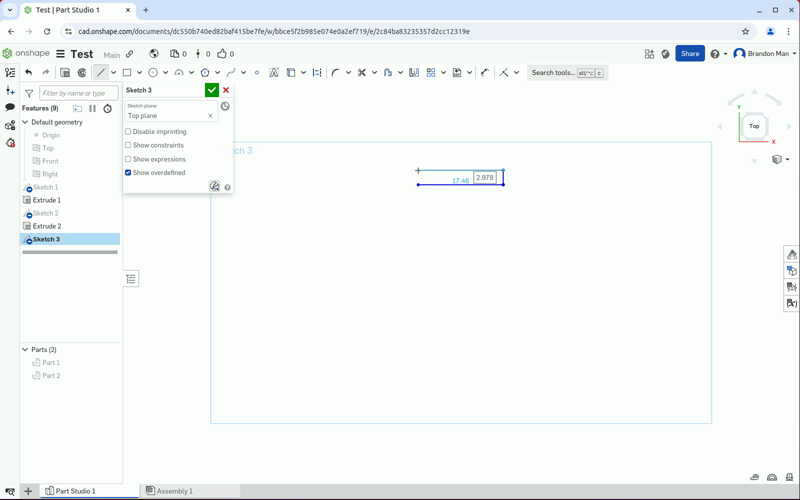
mouse_move(448, 170)
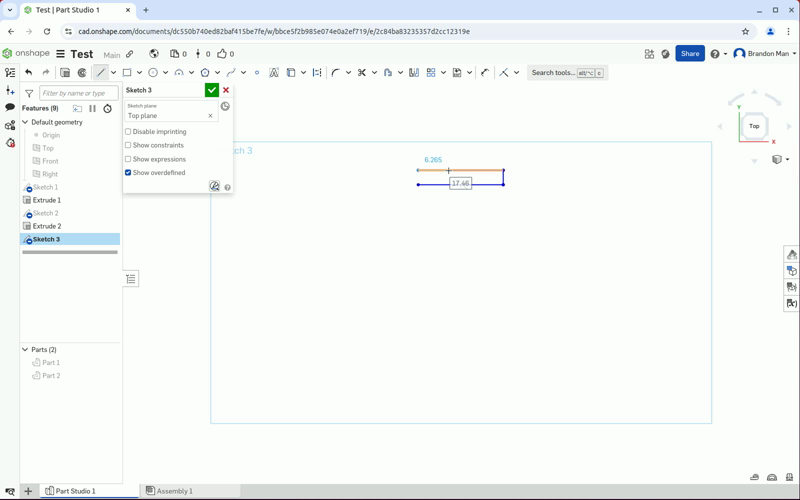
key_down(shift)
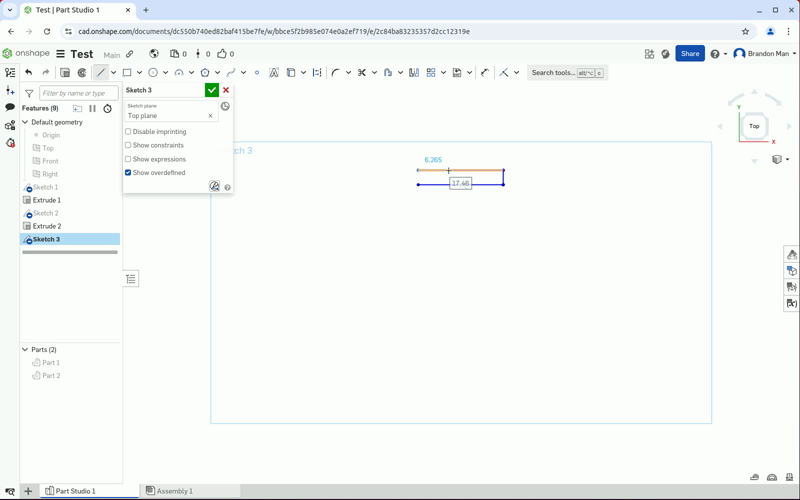
mouse_move(418, 184)
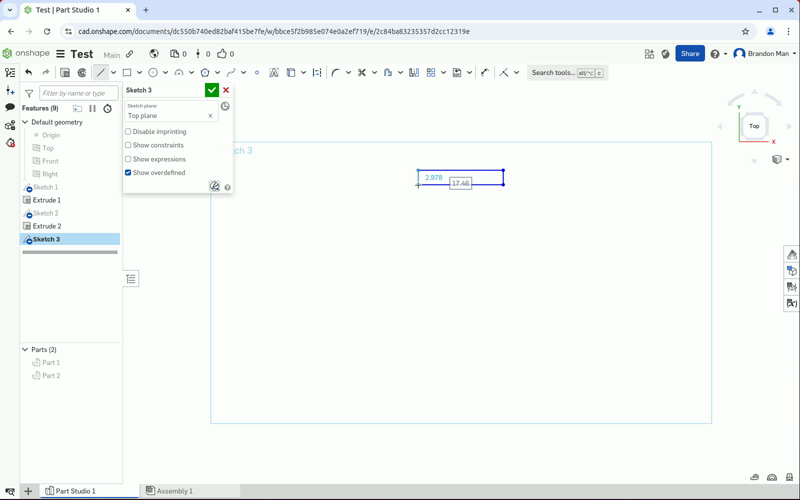
key_up(shift)
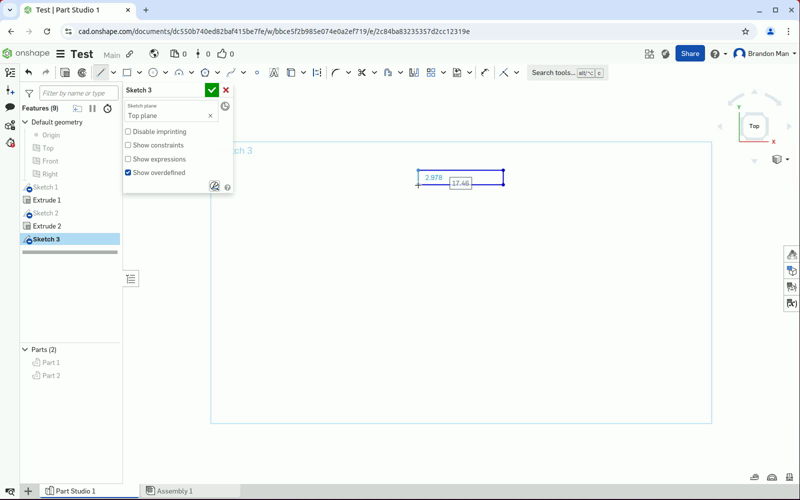
click(418, 184)
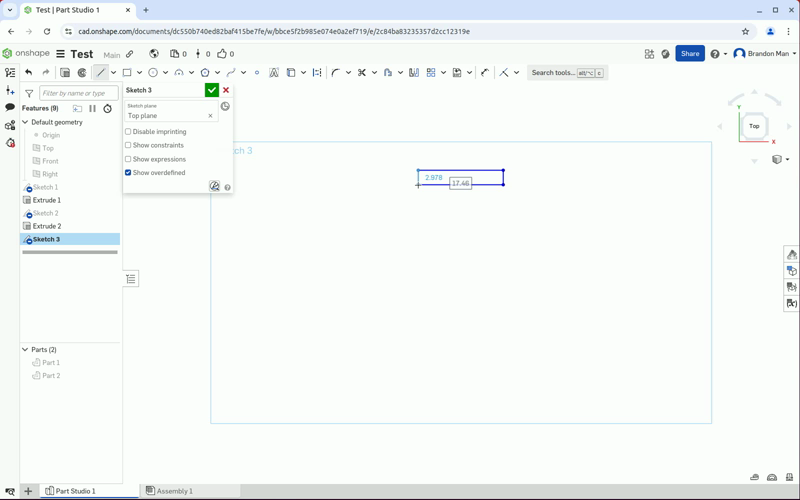
key(esc)
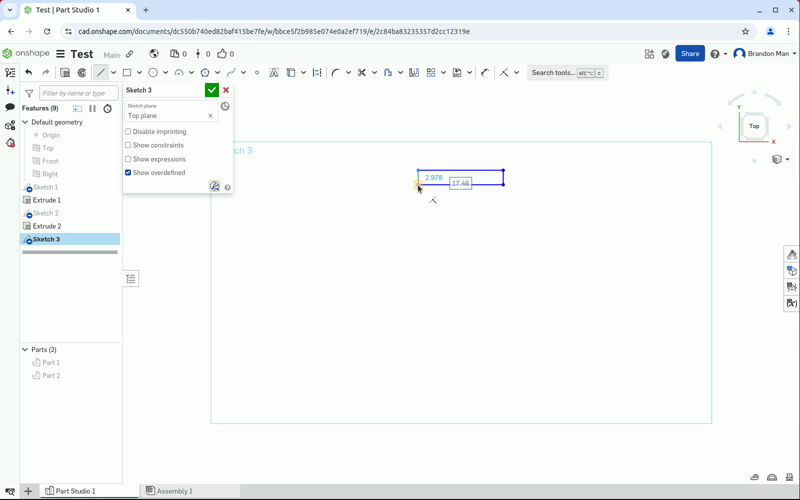
mouse_move(426, 181)
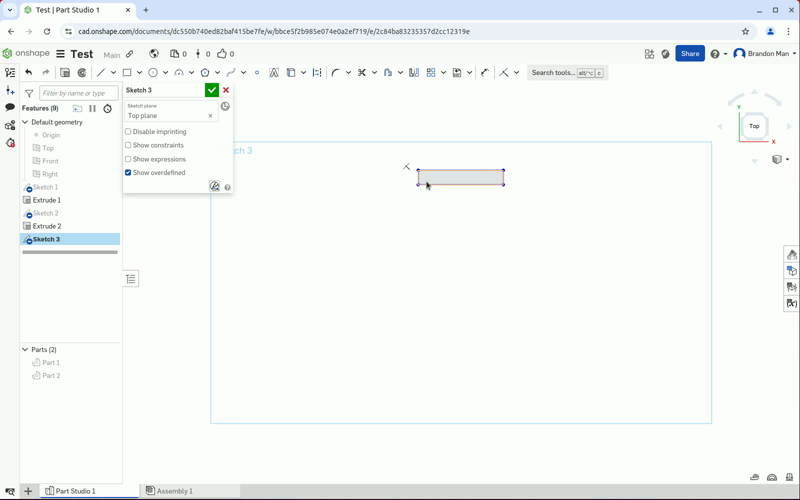
scroll(6)
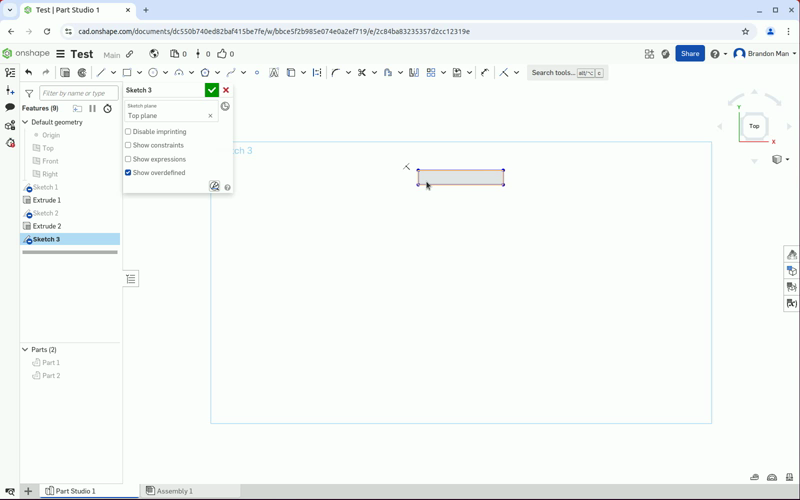
scroll(6)
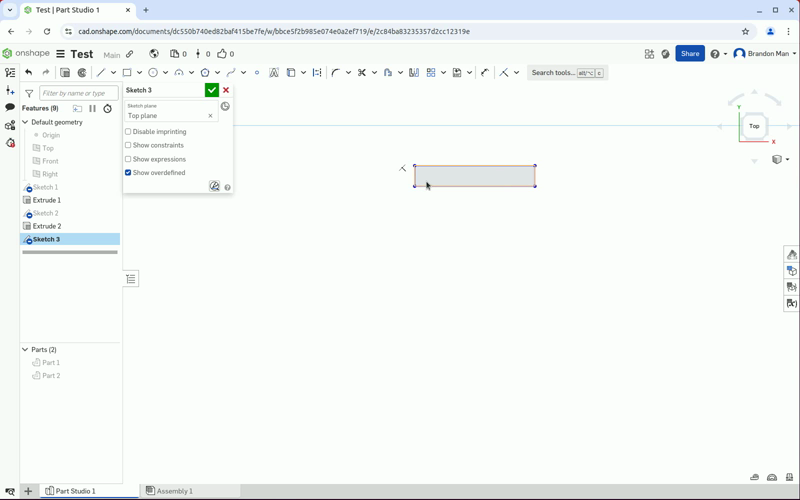
scroll(6)
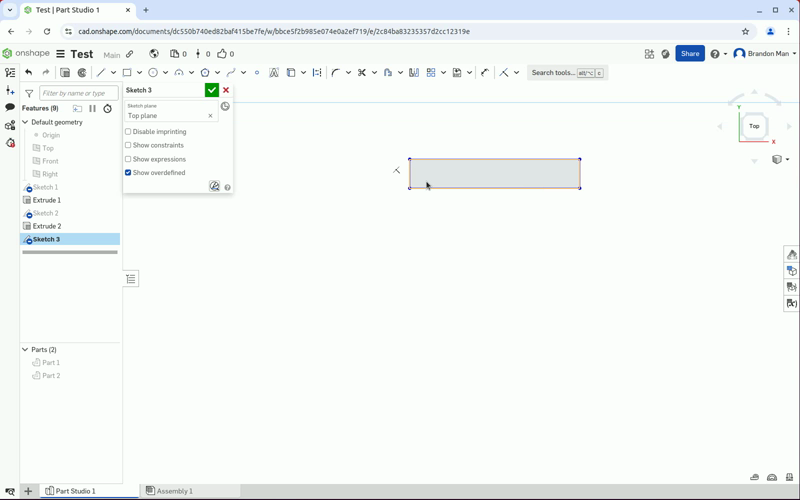
scroll(6)
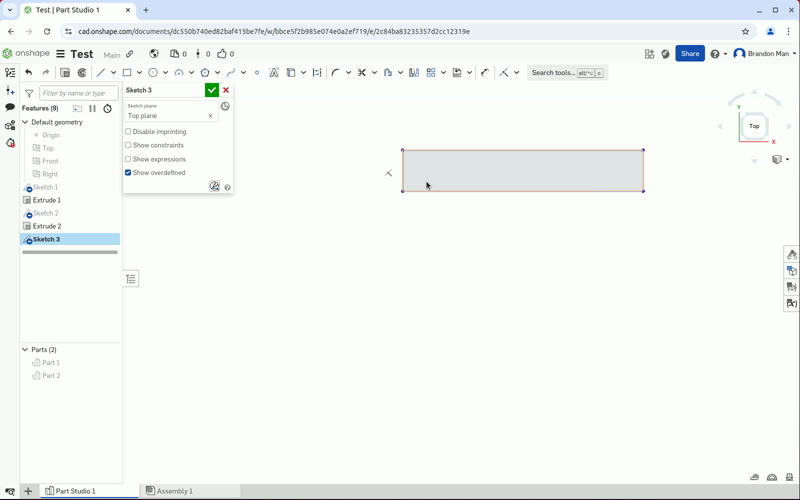
scroll(6)
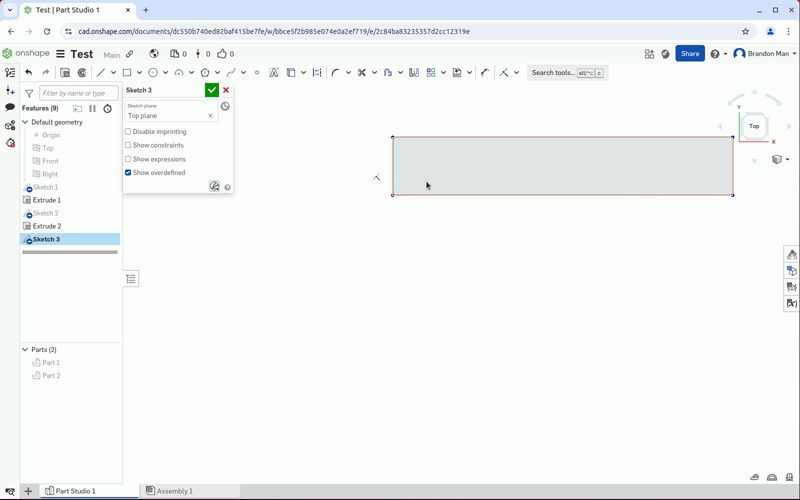
scroll(6)
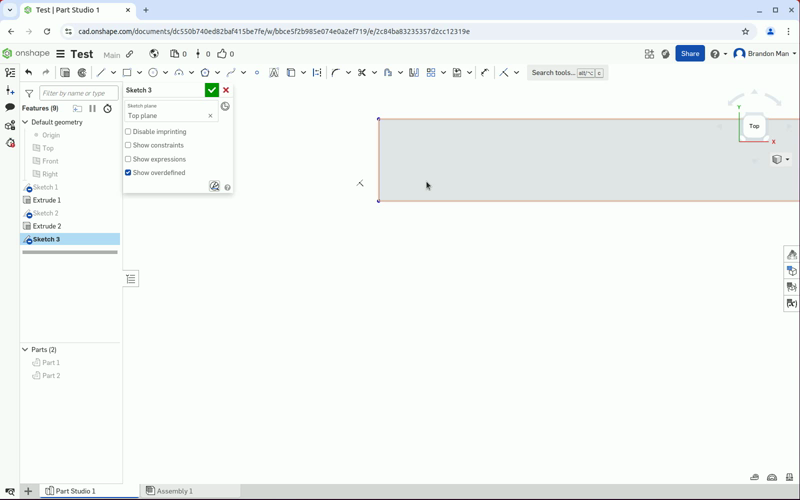
scroll(6)
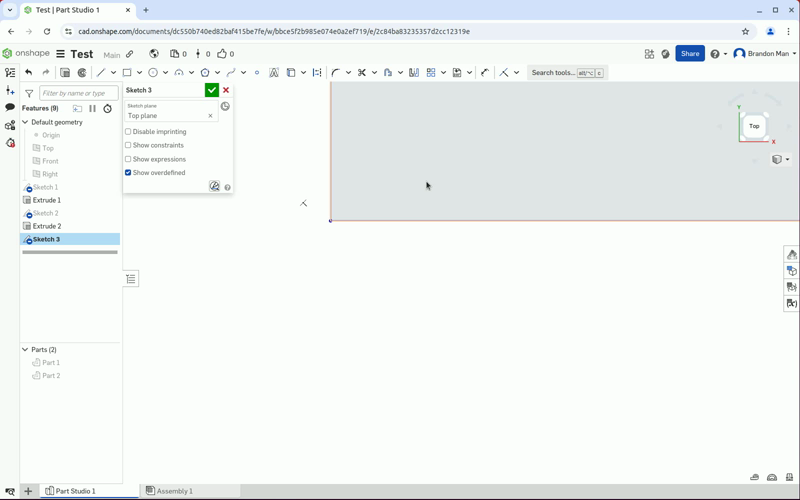
click(426, 181)
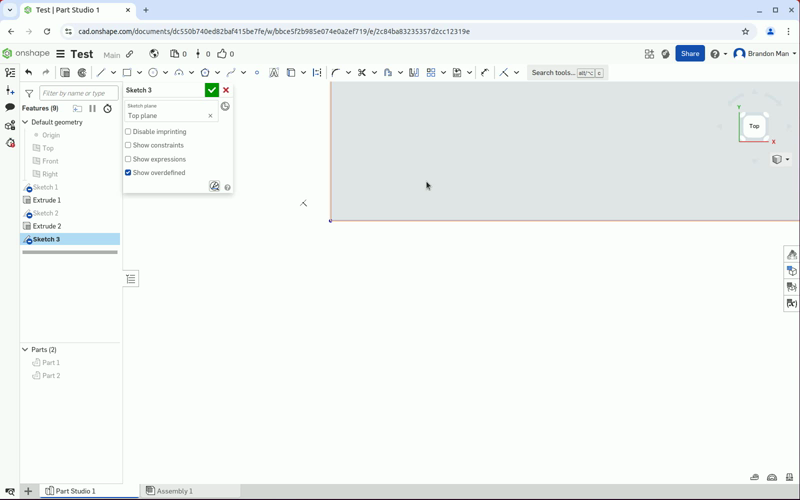
scroll(-6)
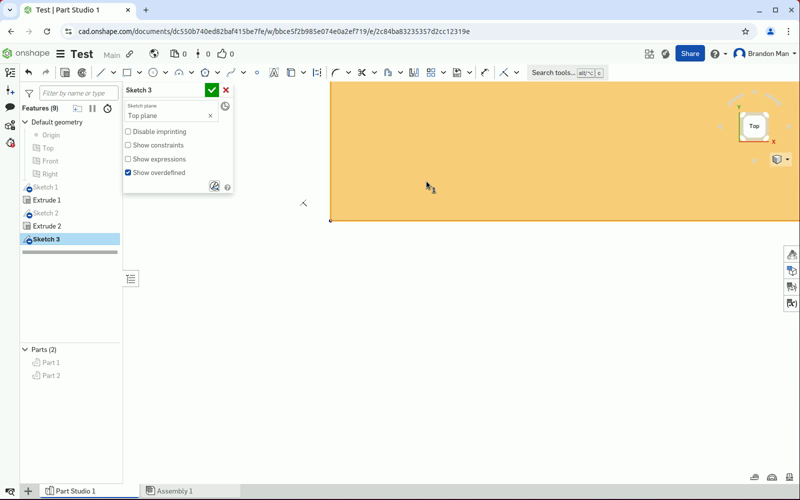
scroll(-6)
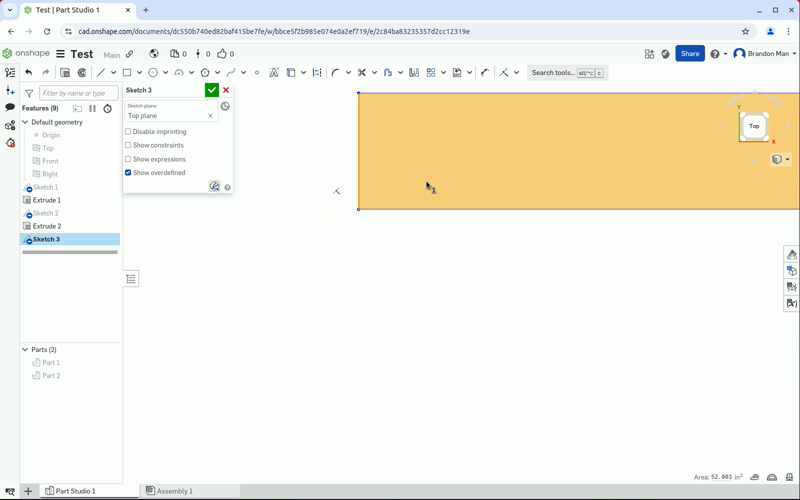
scroll(-6)
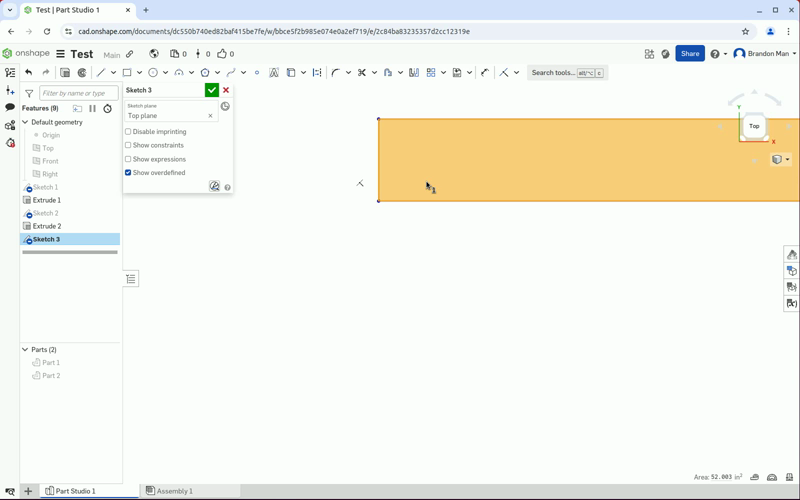
scroll(-6)
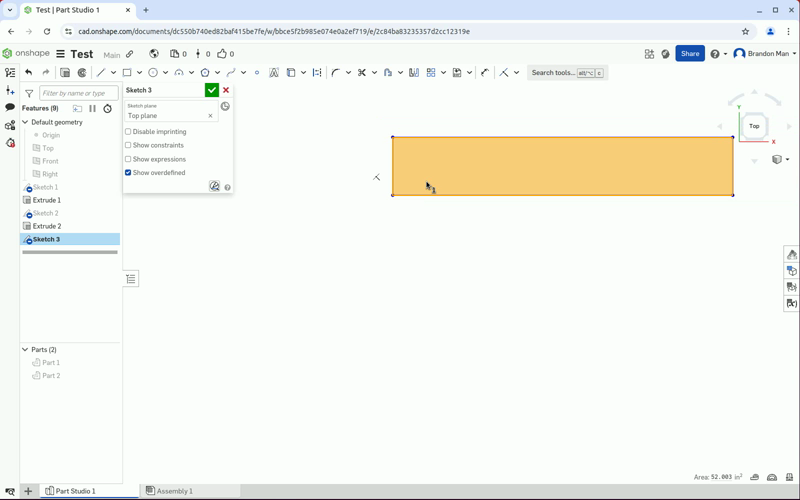
scroll(-6)
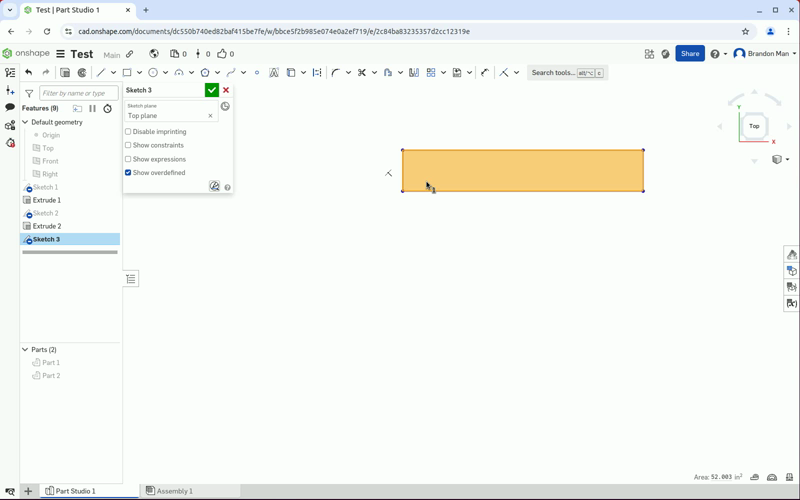
scroll(-6)
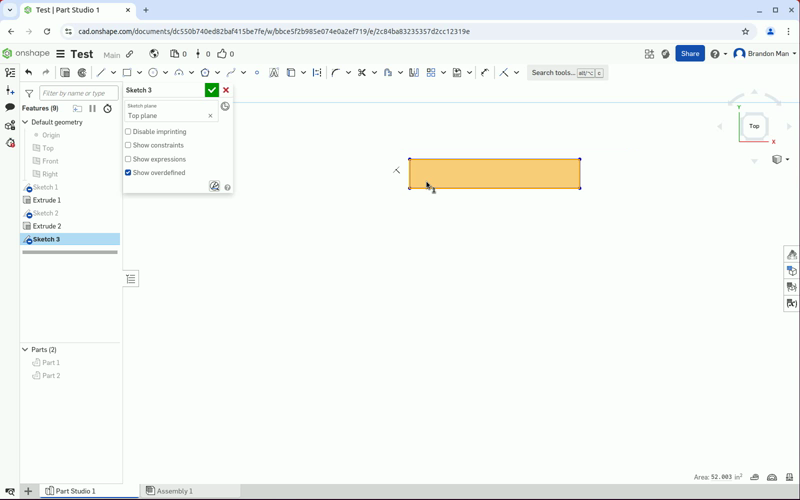
scroll(-6)
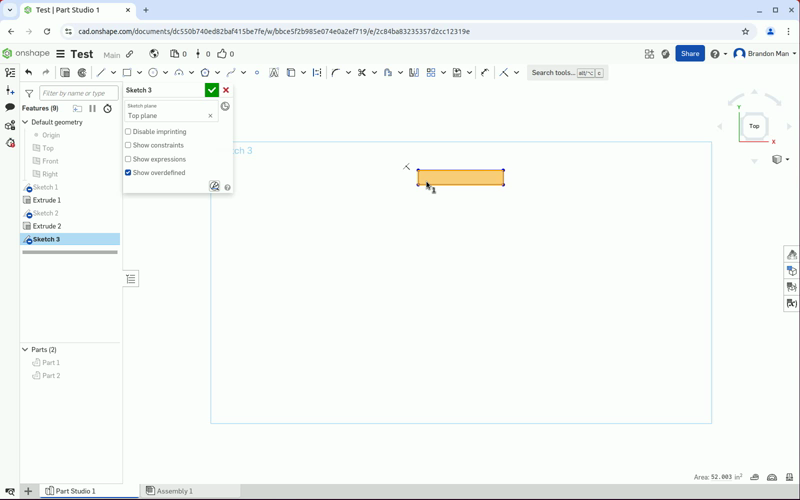
mouse_move(73, 352)
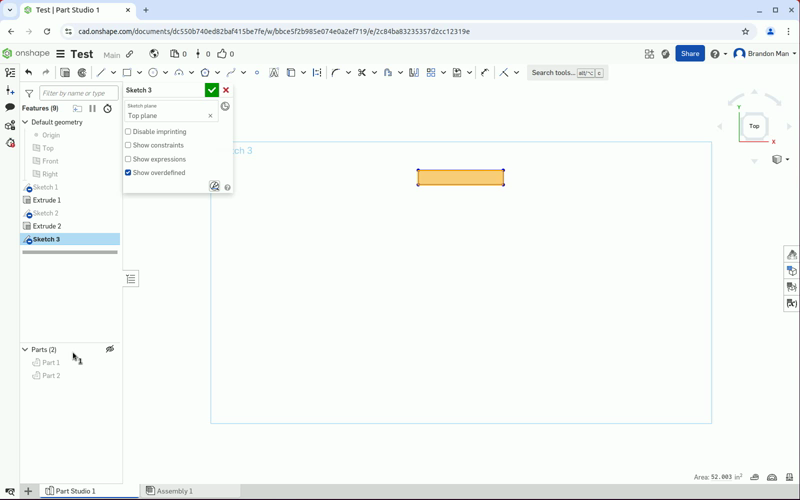
key(shift+y)
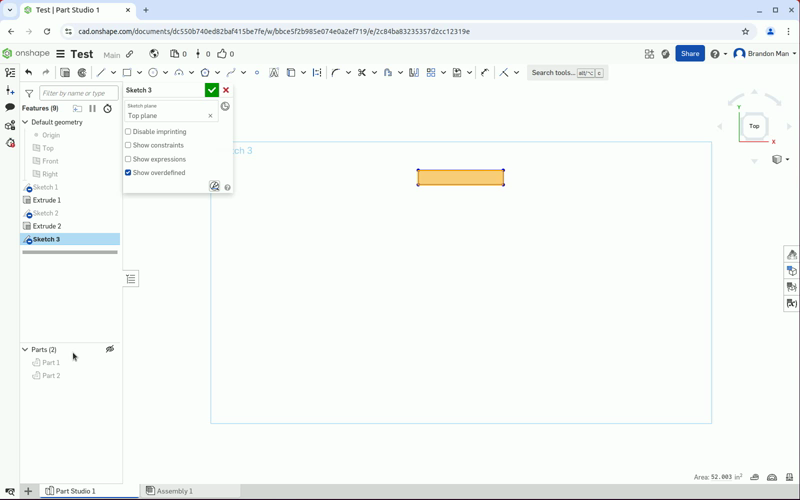
key(shift+e)
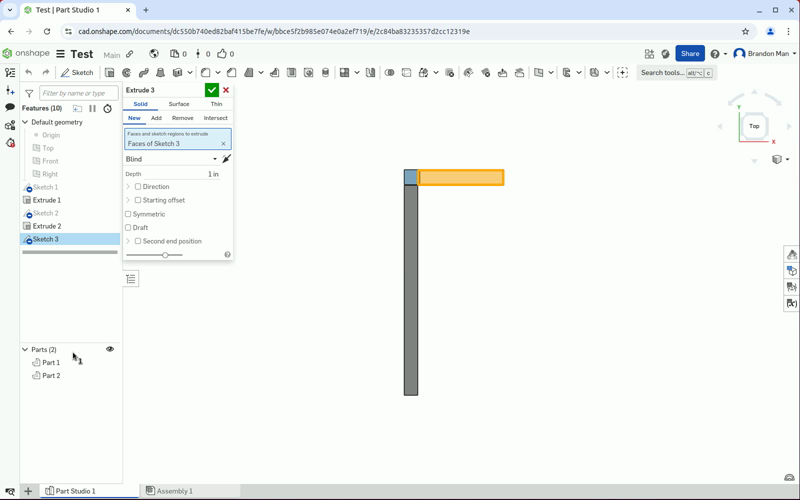
mouse_move(143, 106)
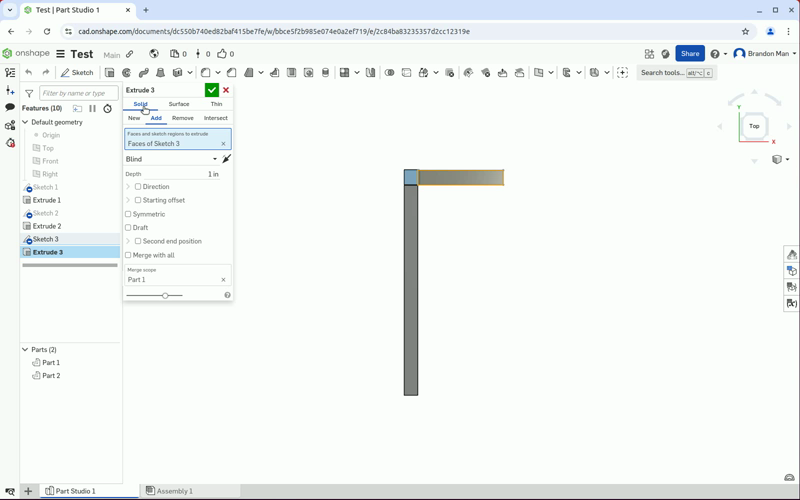
click(143, 106)
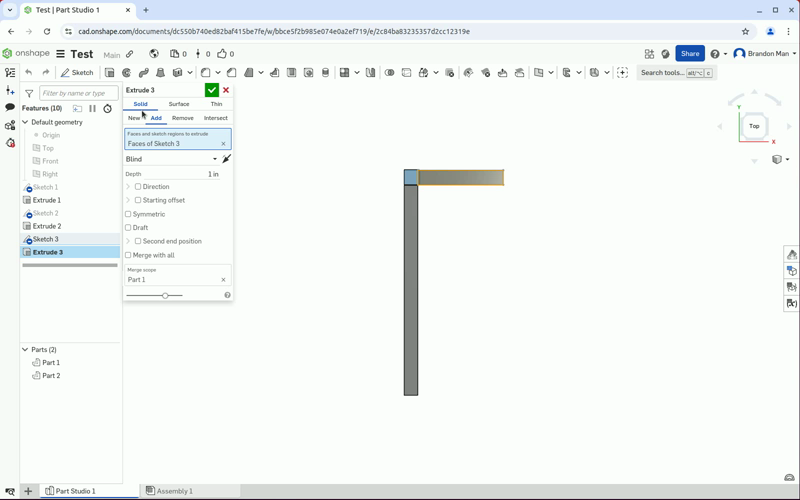
mouse_move(137, 120)
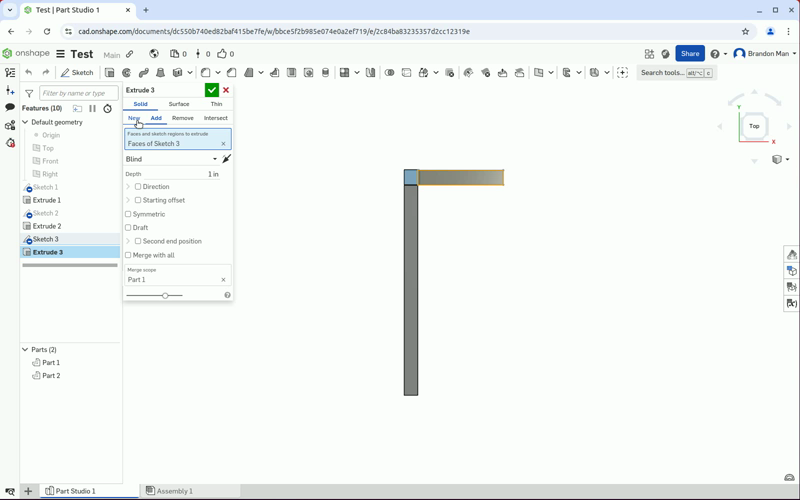
click(137, 120)
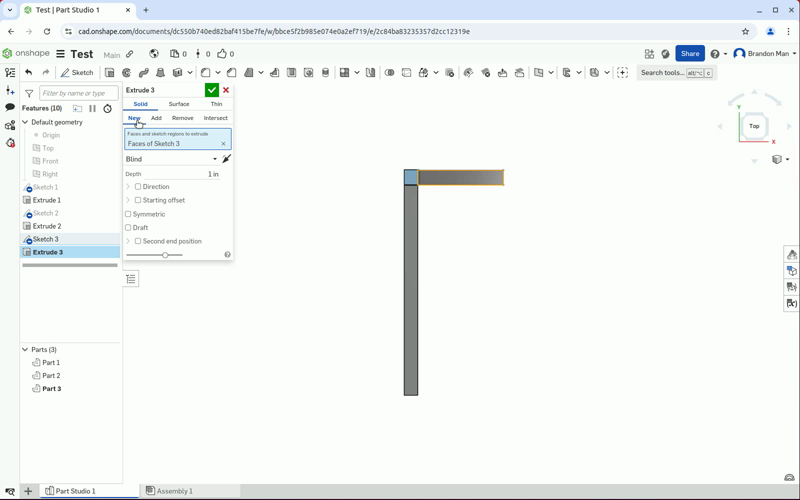
key(tab, 4)
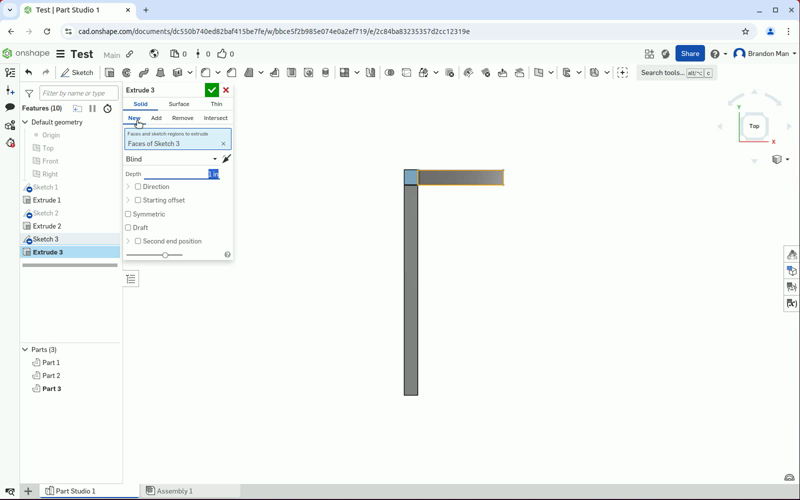
text(-2.889)
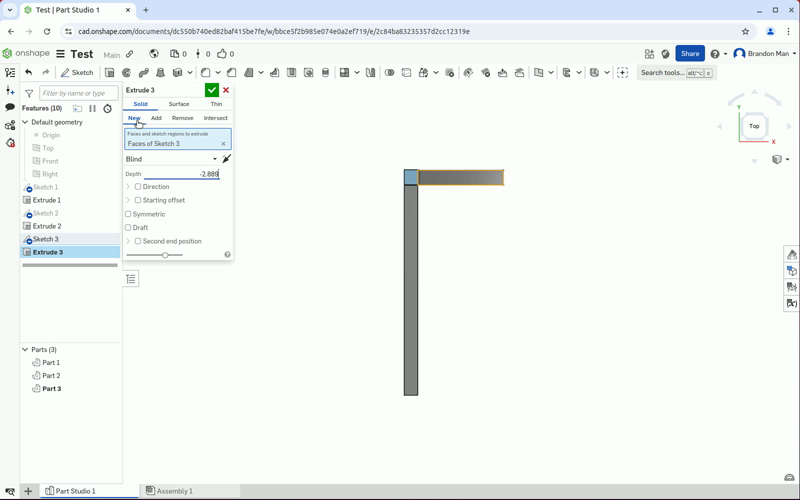
key(enter)
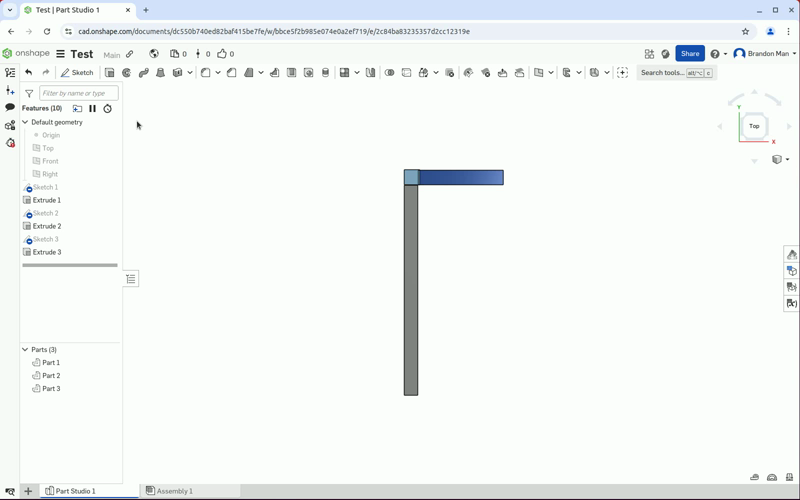
key(shift+h)
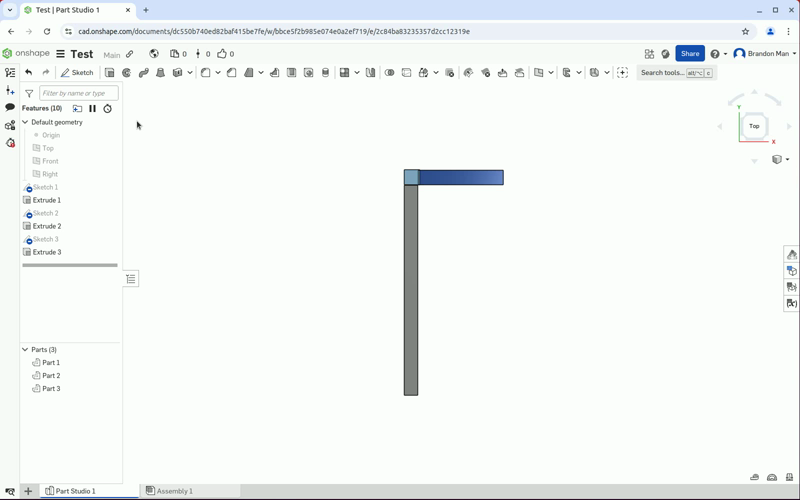
key(shift+h)
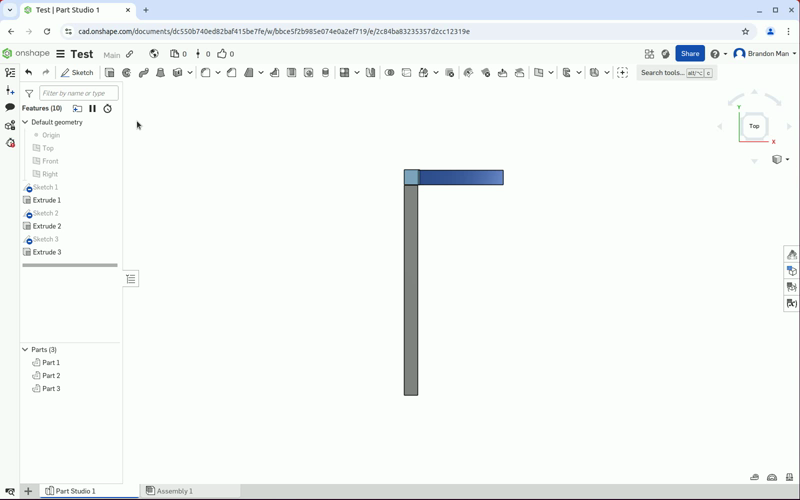
mouse_move(73, 189)
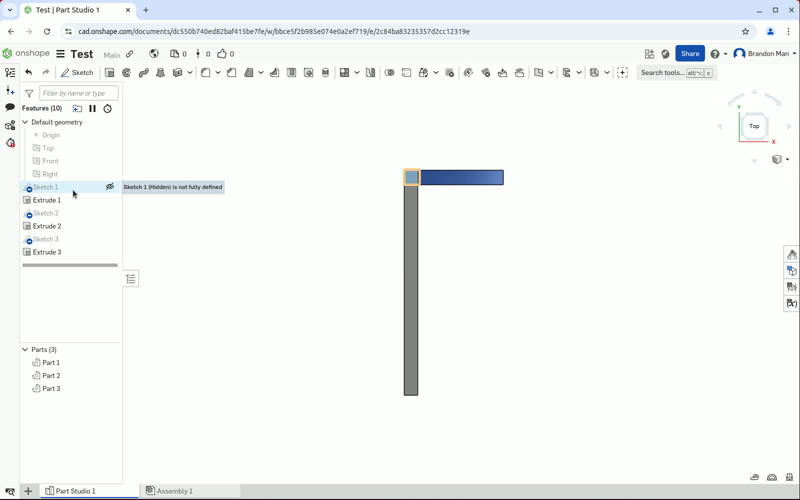
click(73, 189)
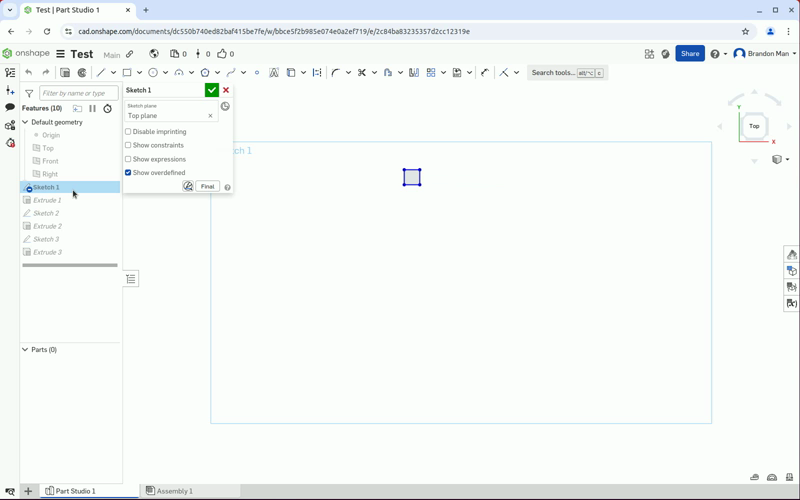
mouse_move(229, 92)
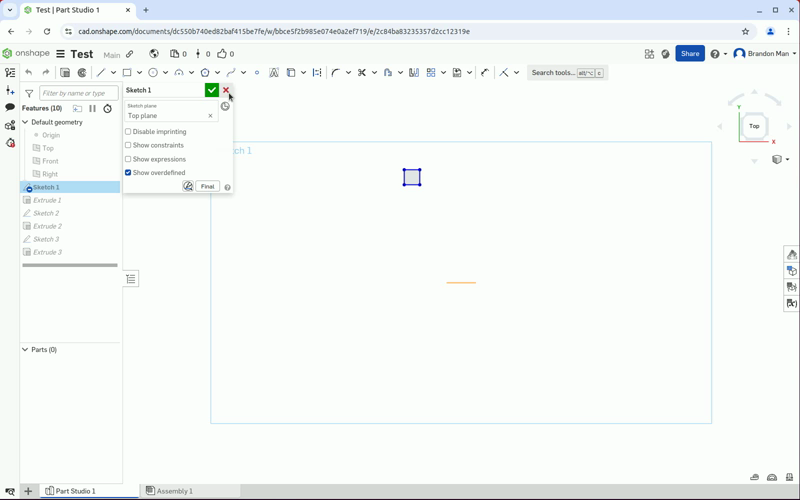
click(229, 92)
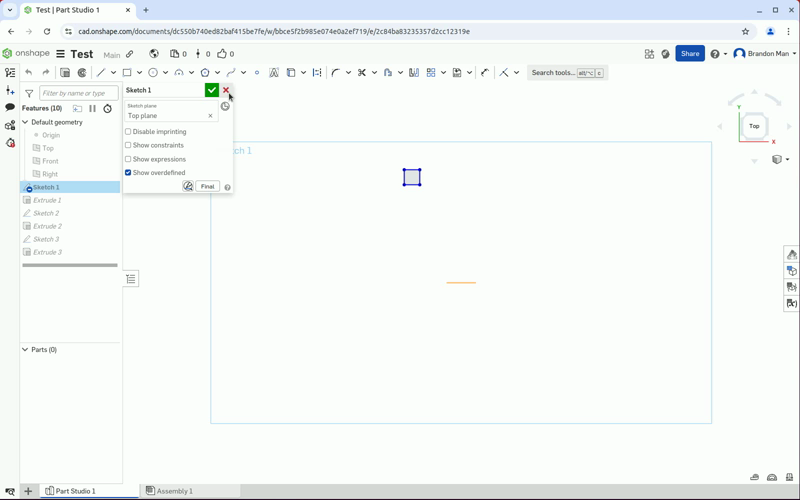
key(shift+s)
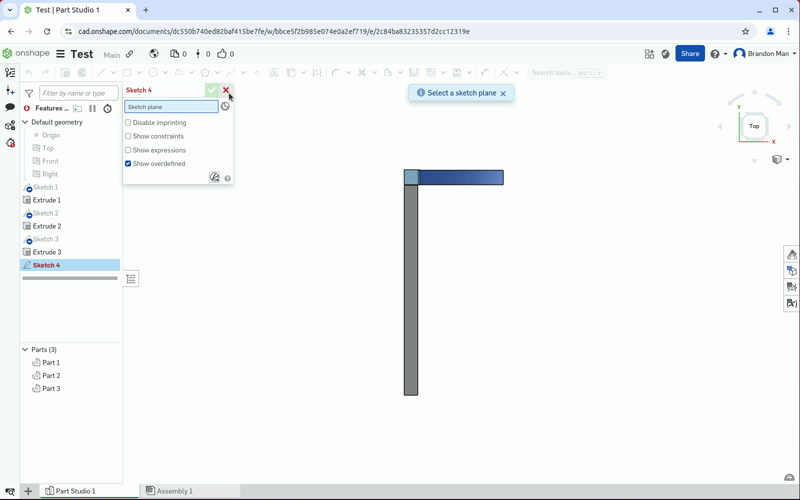
mouse_move(73, 150)
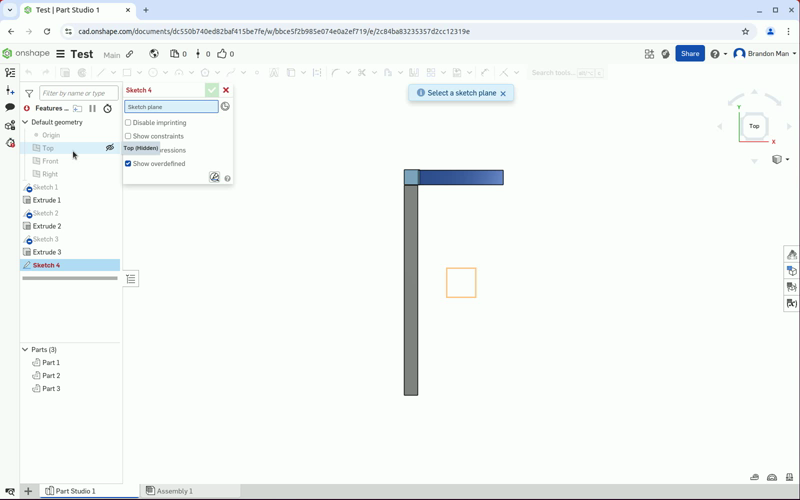
click(73, 150)
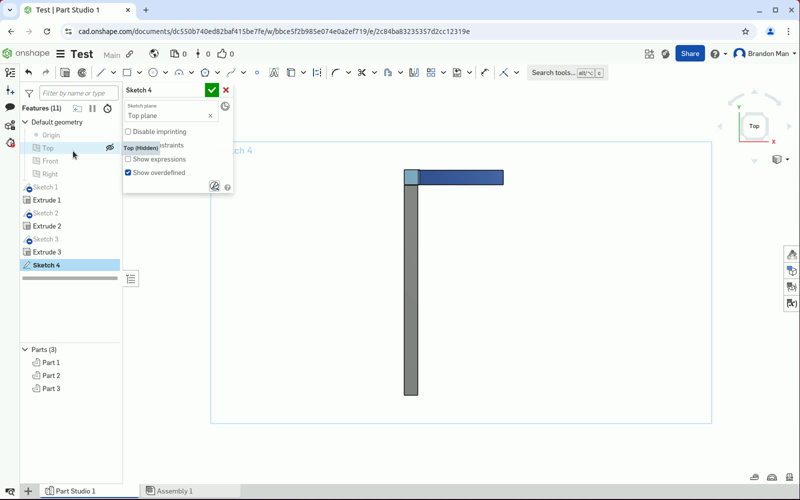
mouse_move(73, 352)
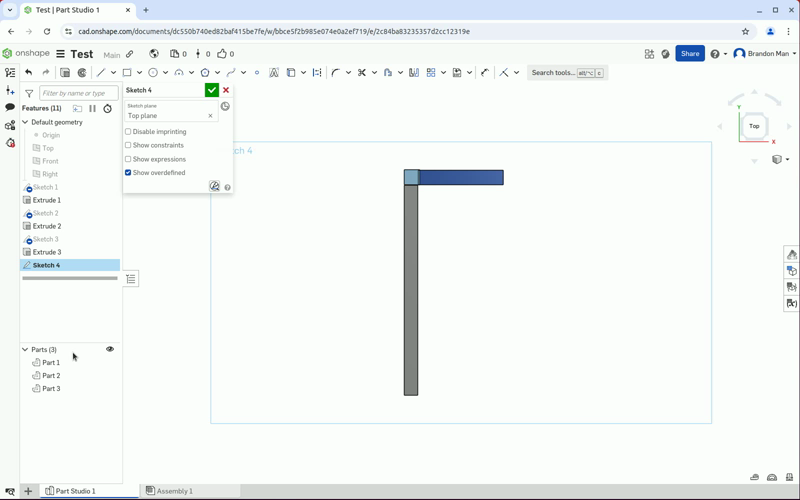
key(y)
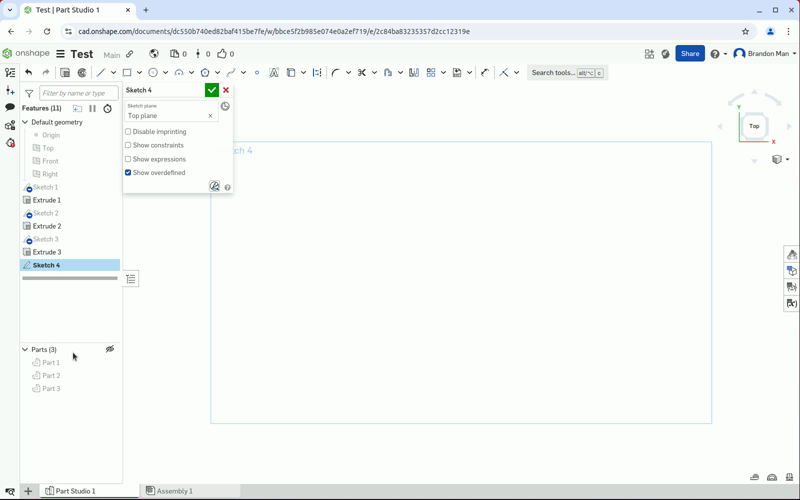
key(l)
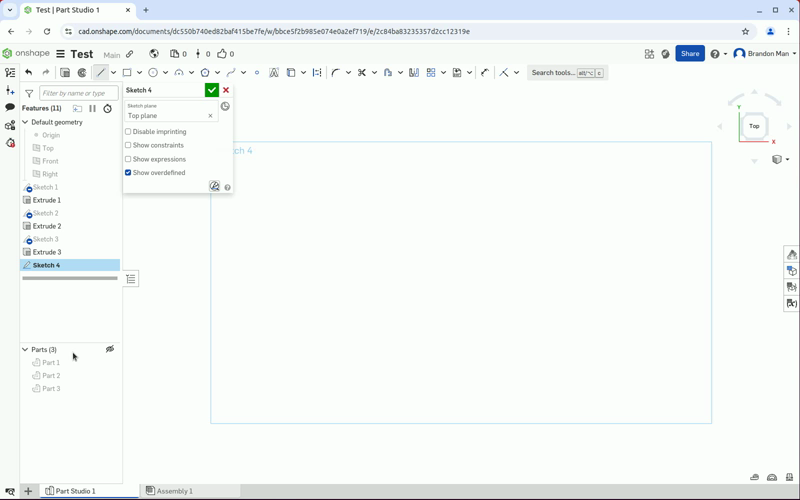
key_down(shift)
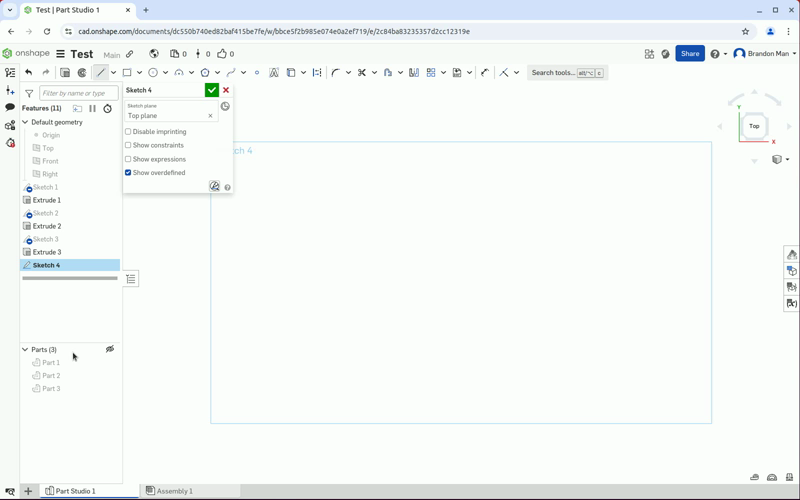
mouse_move(404, 184)
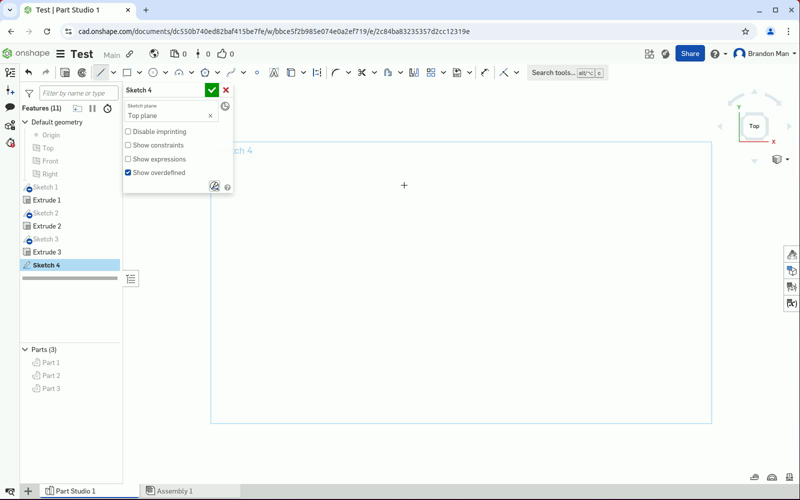
click(404, 184)
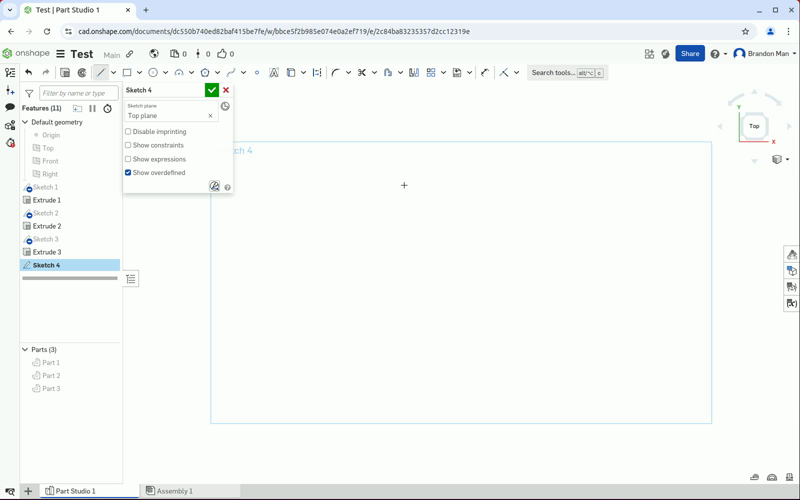
key_up(shift)
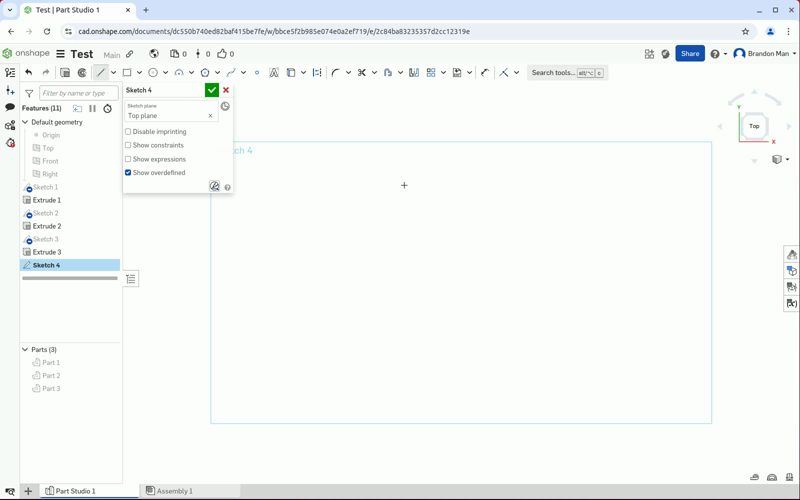
key_down(shift)
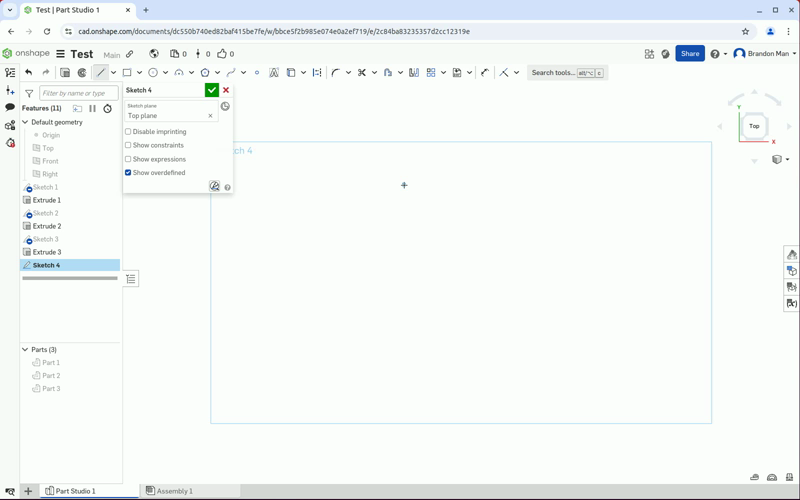
mouse_move(434, 184)
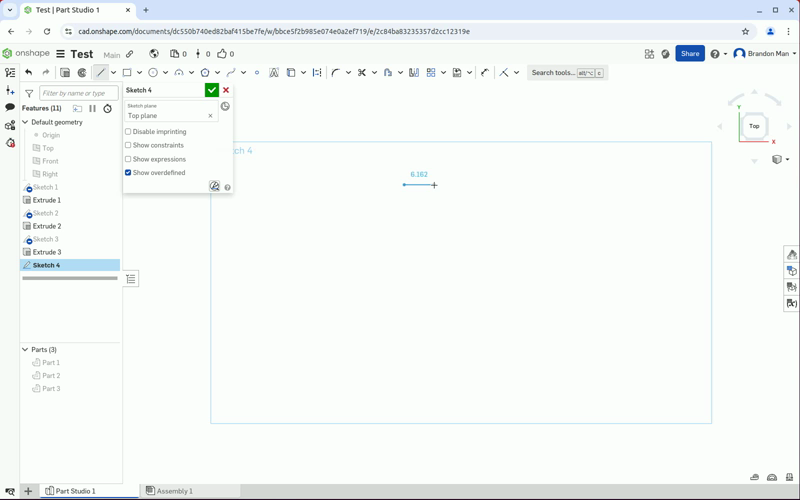
mouse_move(419, 184)
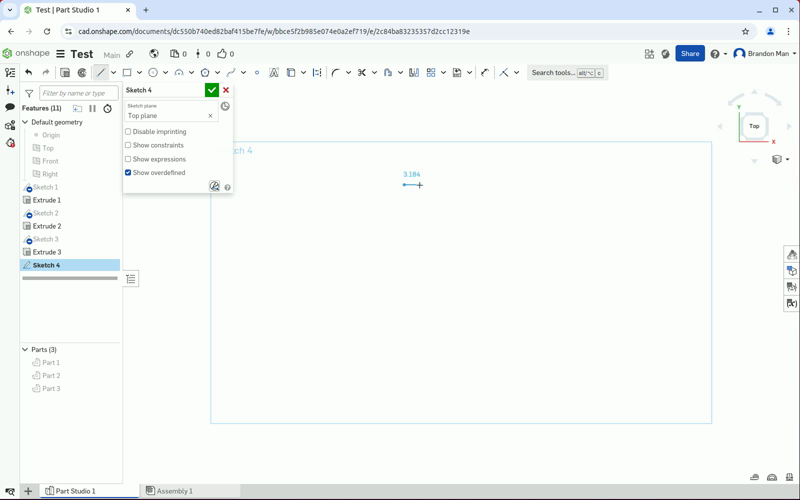
click(419, 184)
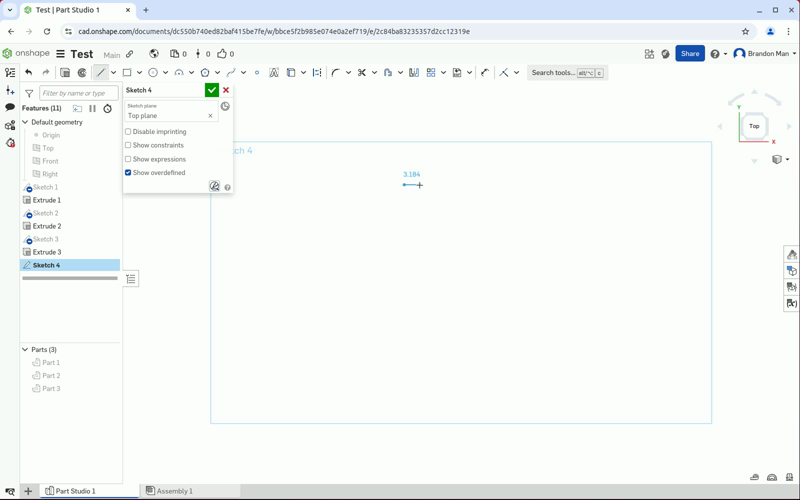
key_up(shift)
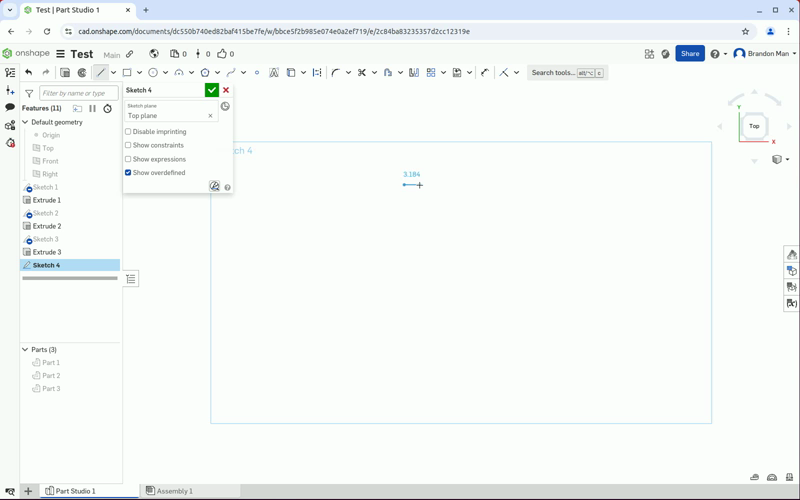
key_down(shift)
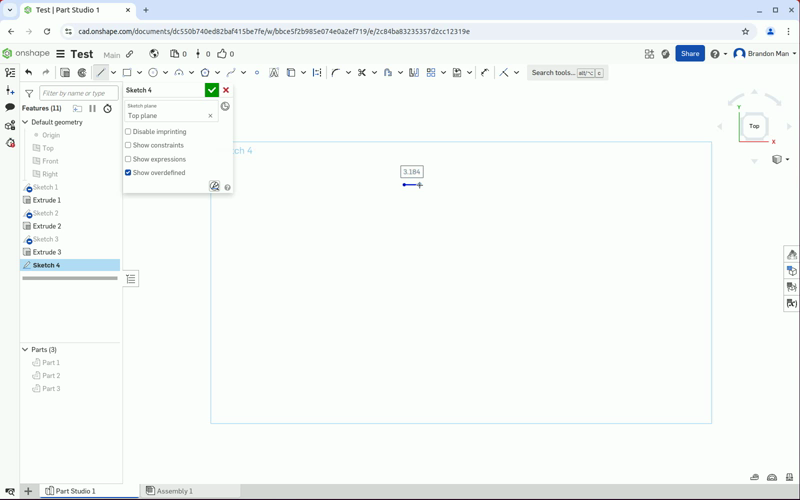
mouse_move(449, 184)
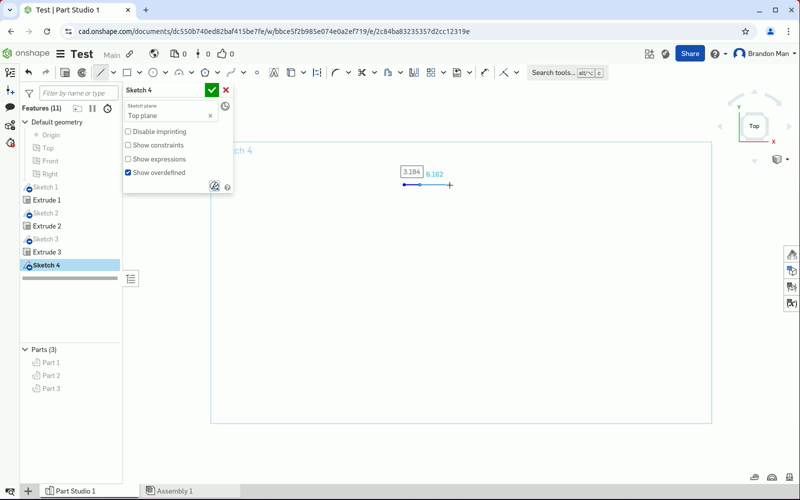
mouse_move(419, 169)
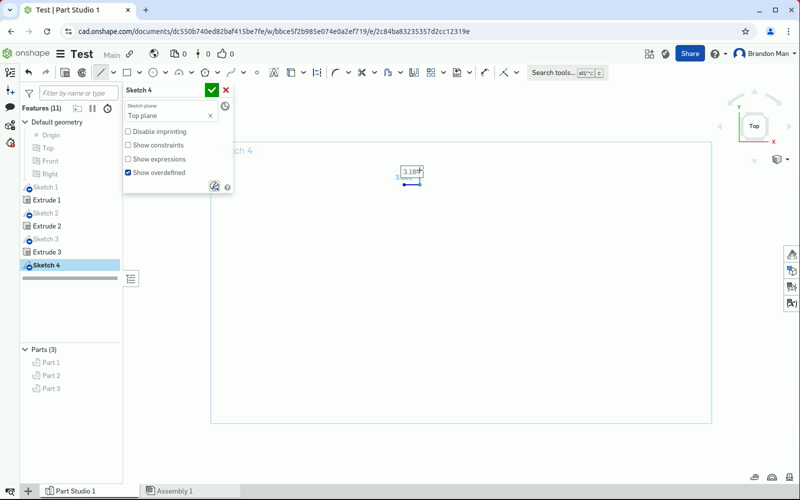
click(419, 169)
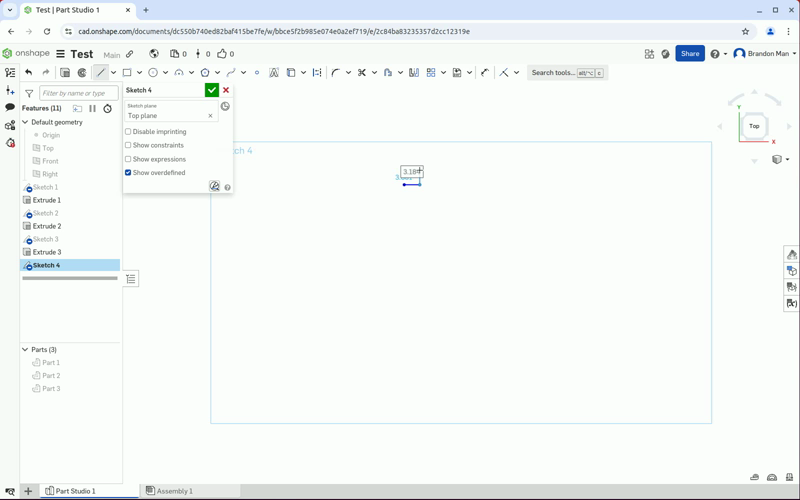
key_up(shift)
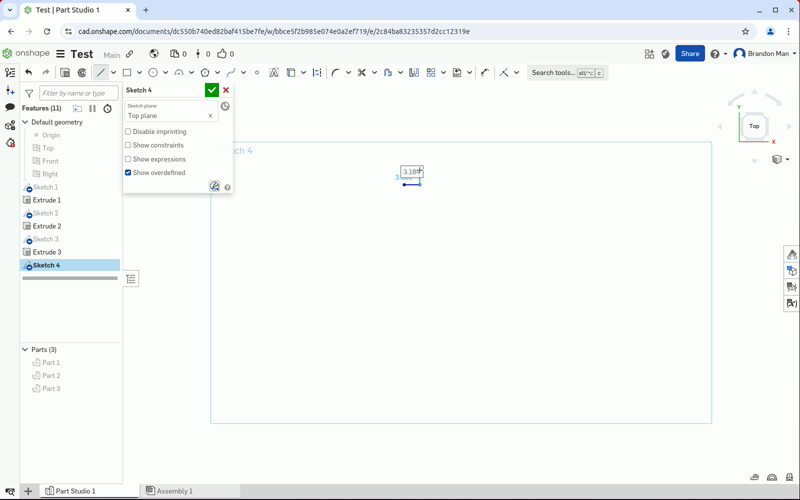
key_down(shift)
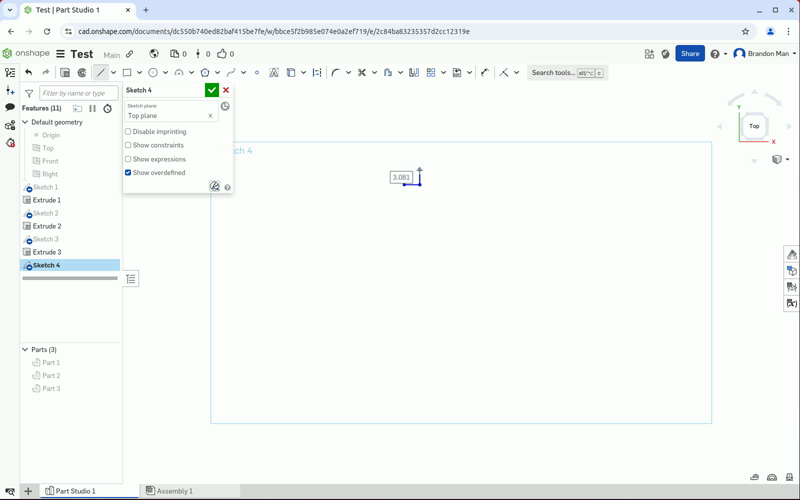
mouse_move(449, 169)
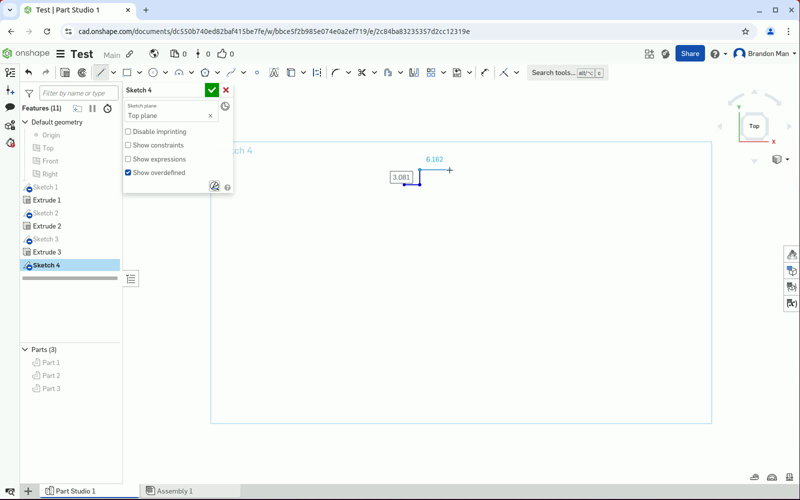
mouse_move(404, 169)
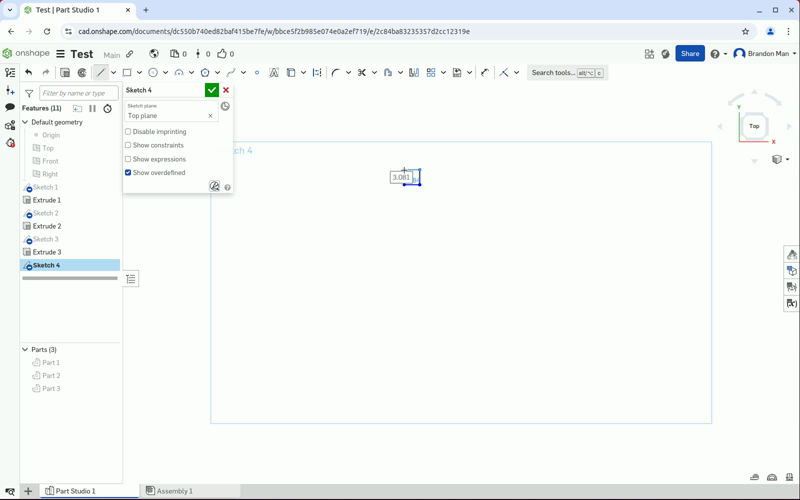
click(404, 169)
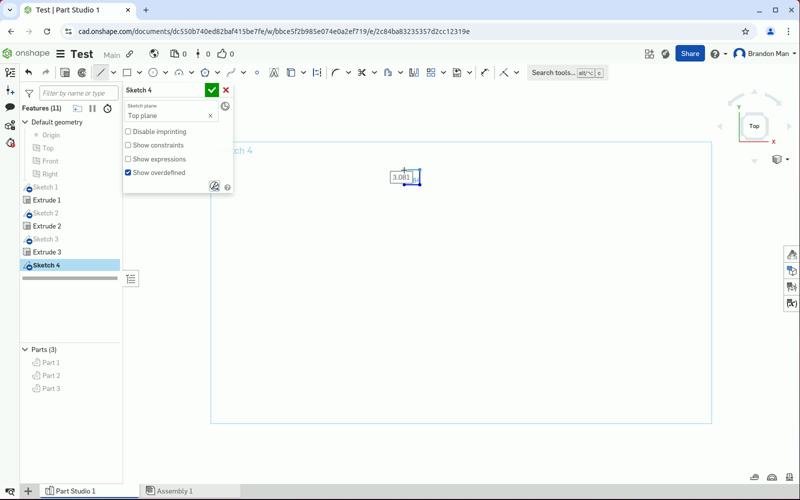
key_up(shift)
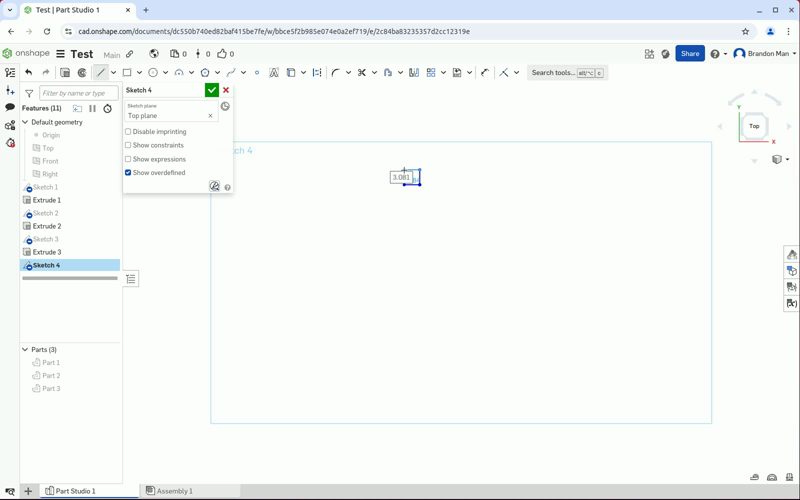
mouse_move(434, 169)
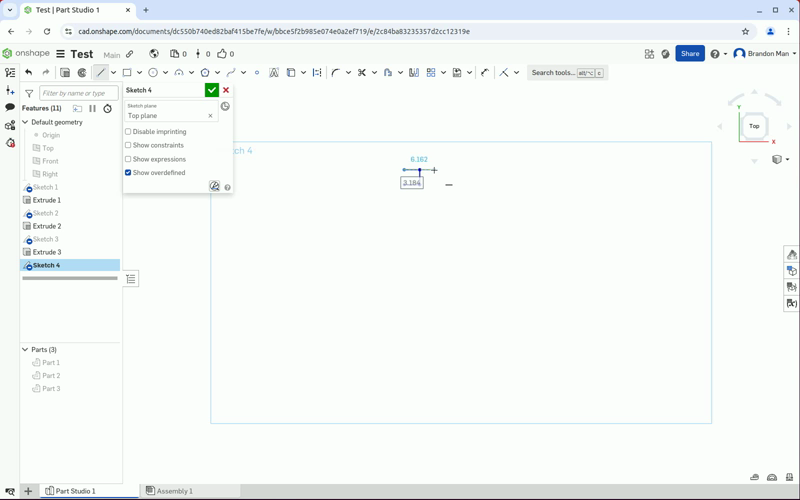
key_down(shift)
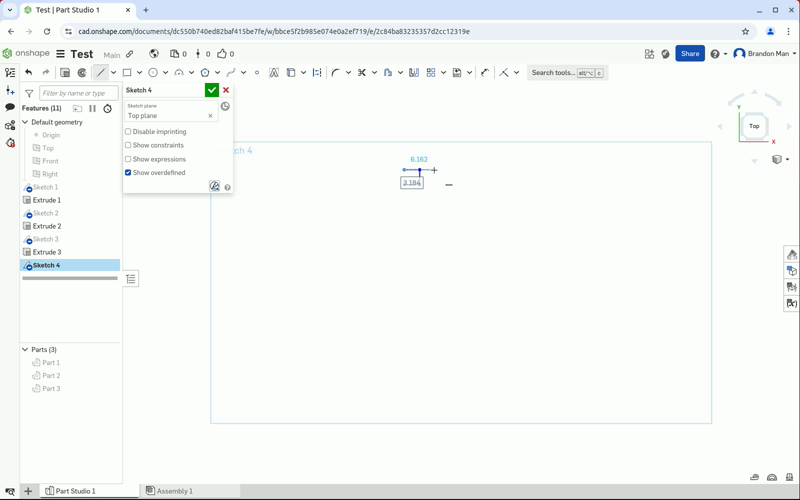
mouse_move(404, 184)
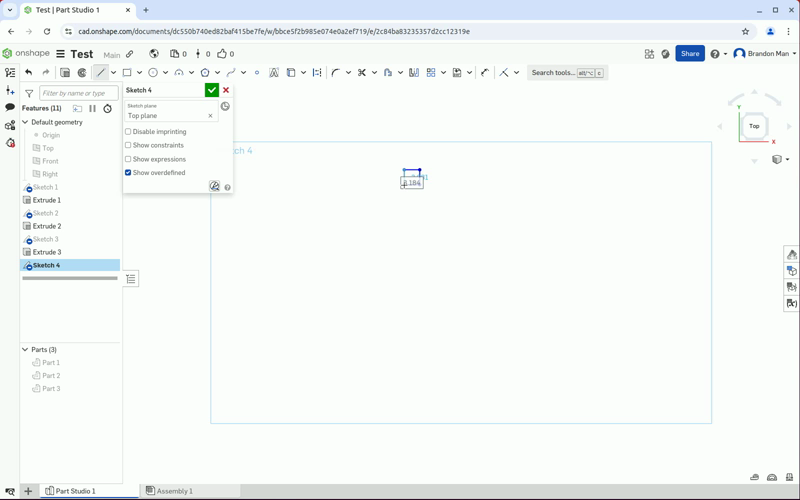
key_up(shift)
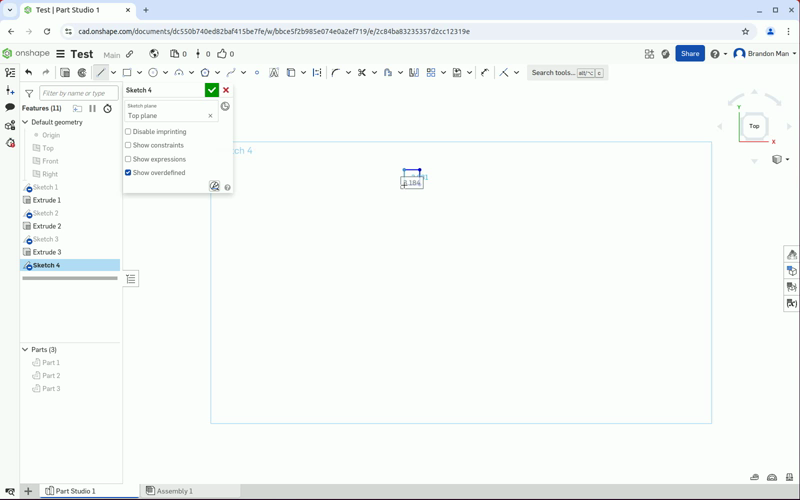
click(404, 184)
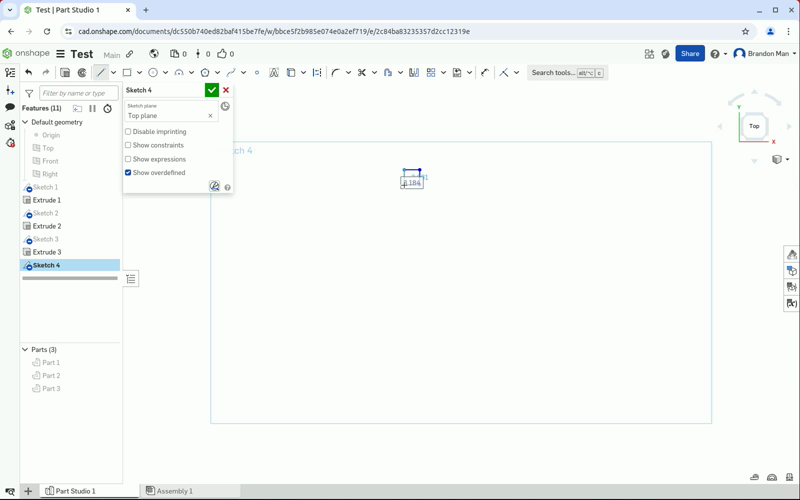
key(esc)
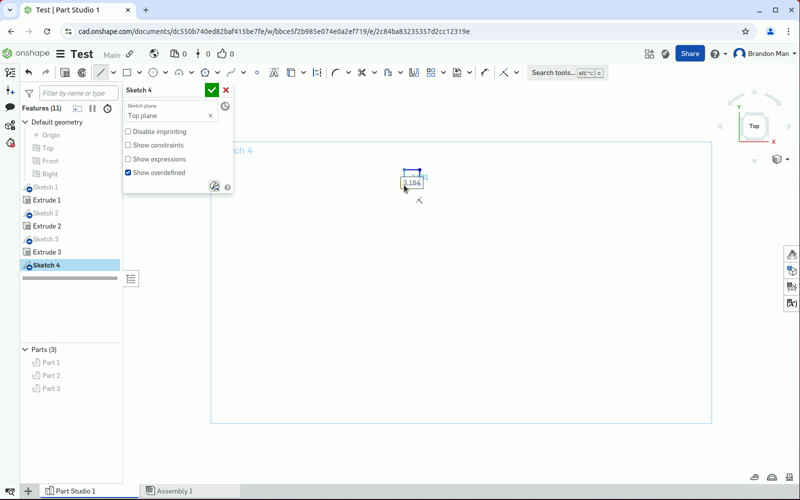
mouse_move(416, 171)
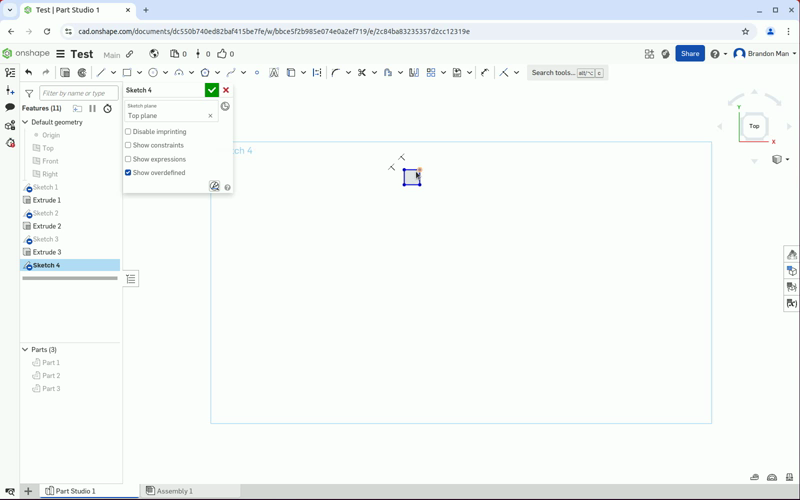
scroll(6)
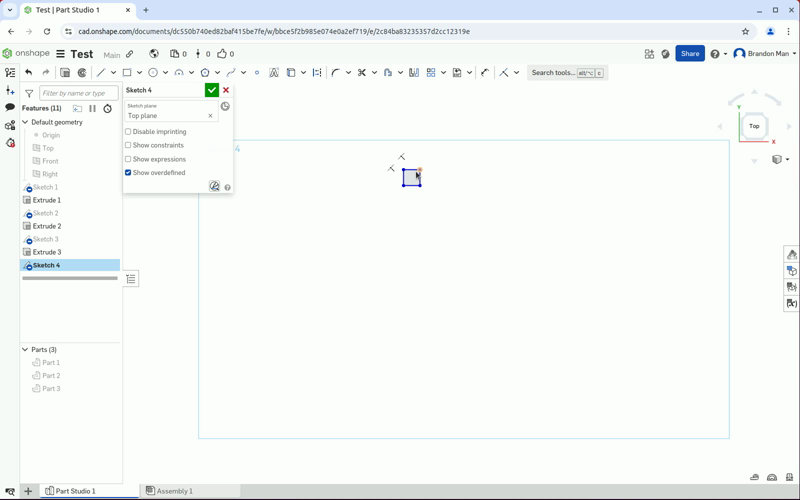
scroll(6)
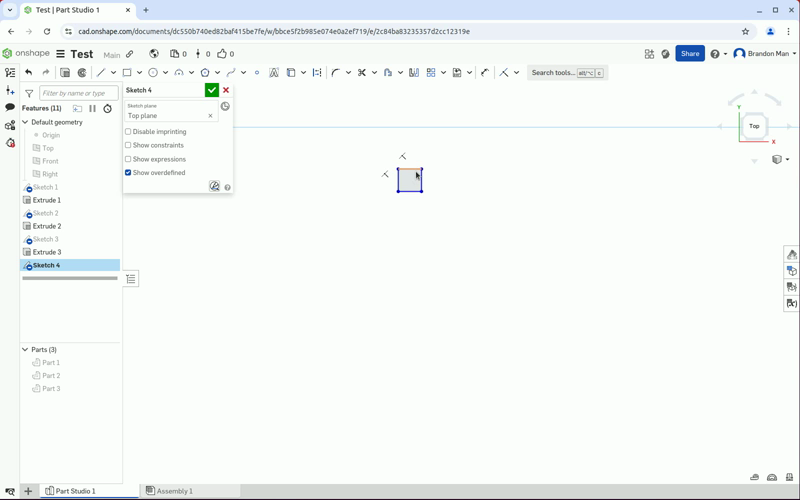
scroll(6)
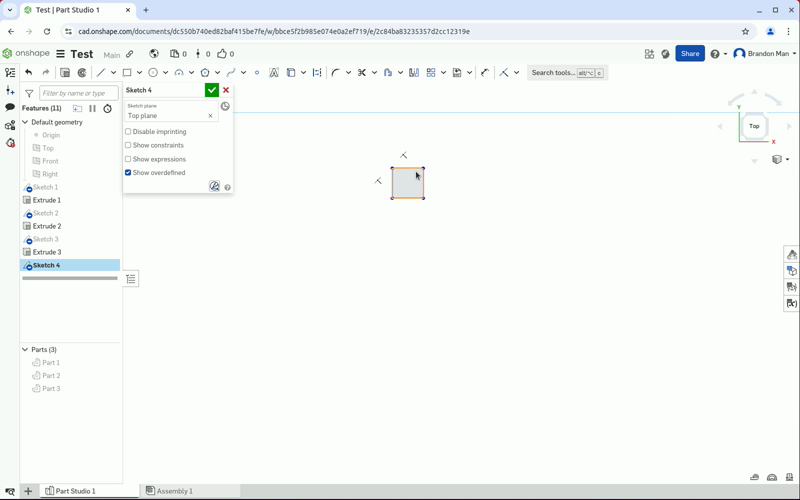
scroll(6)
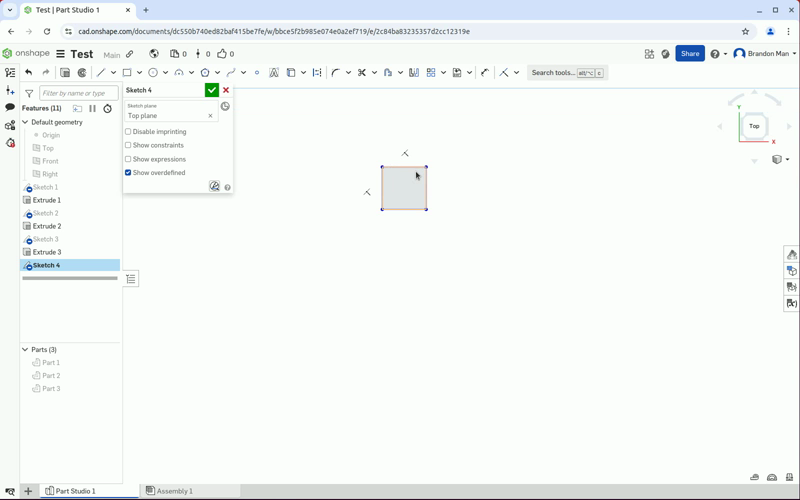
scroll(6)
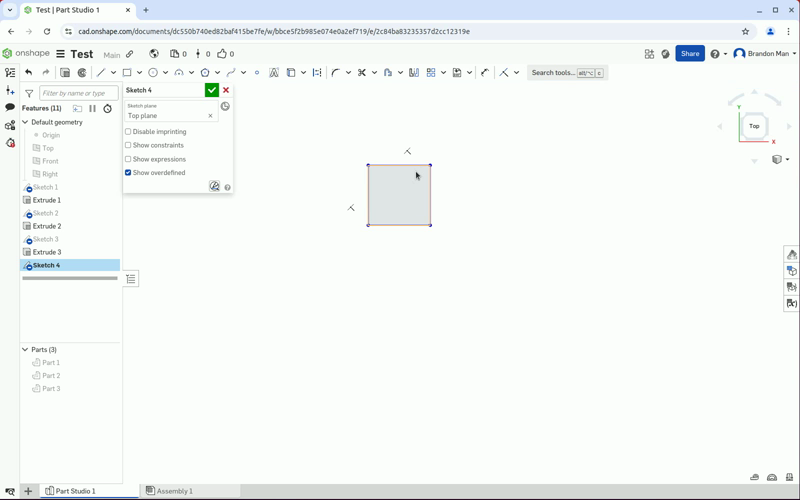
scroll(6)
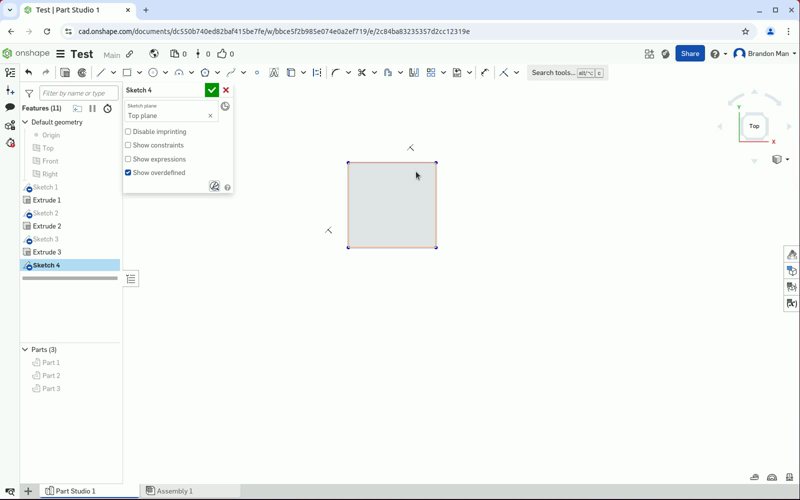
scroll(6)
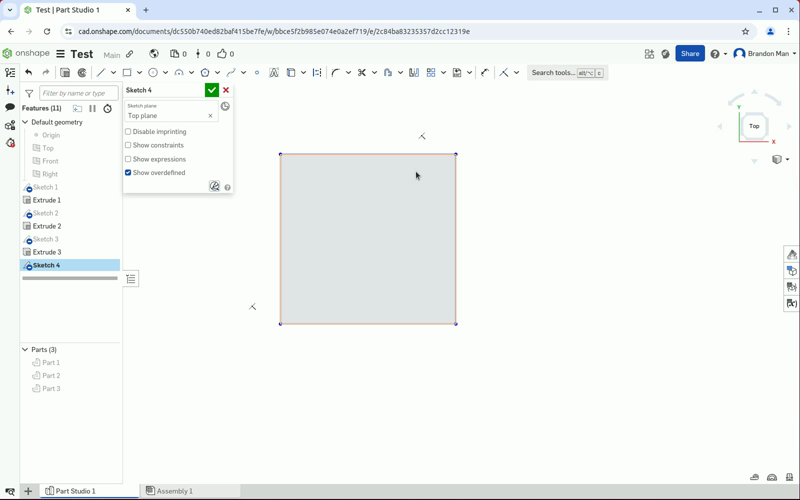
click(416, 171)
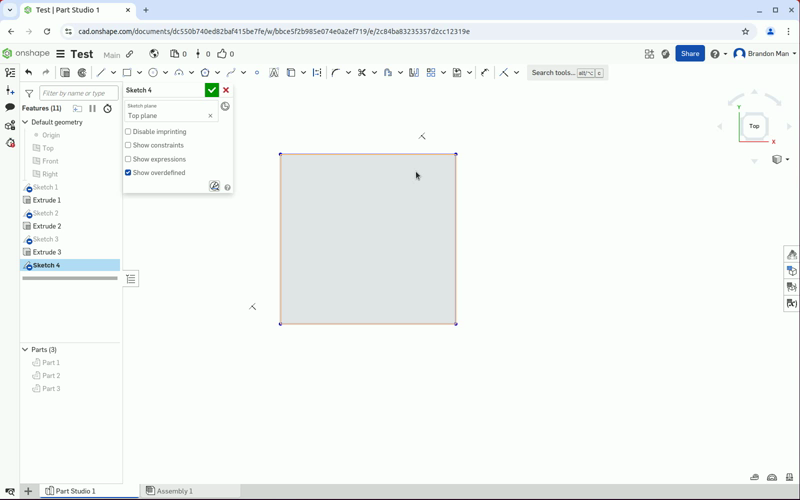
scroll(-6)
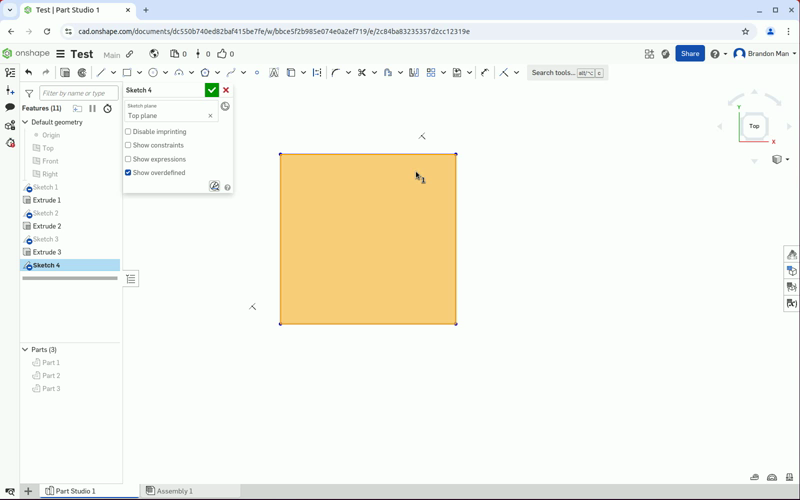
scroll(-6)
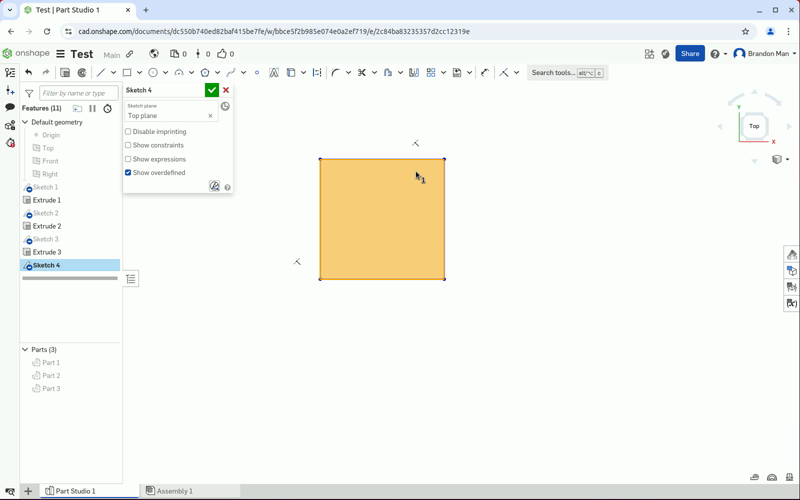
scroll(-6)
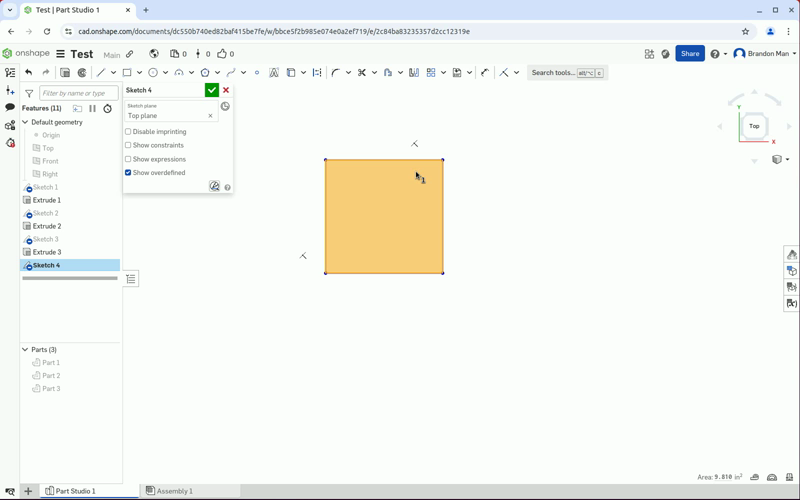
scroll(-6)
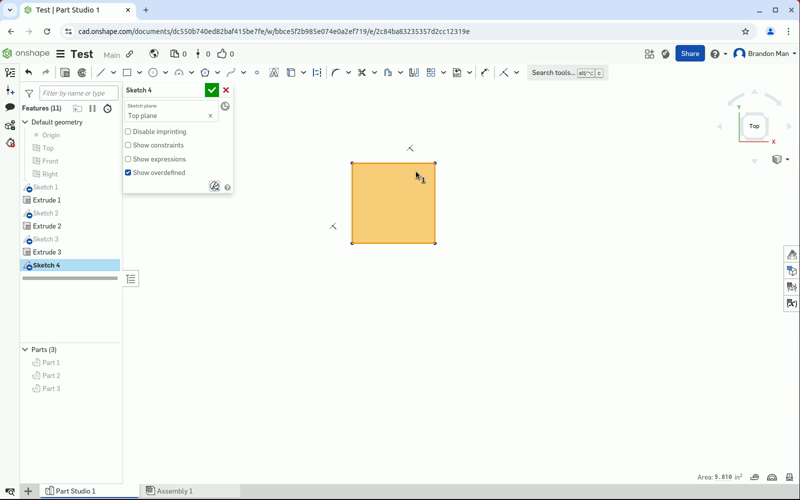
scroll(-6)
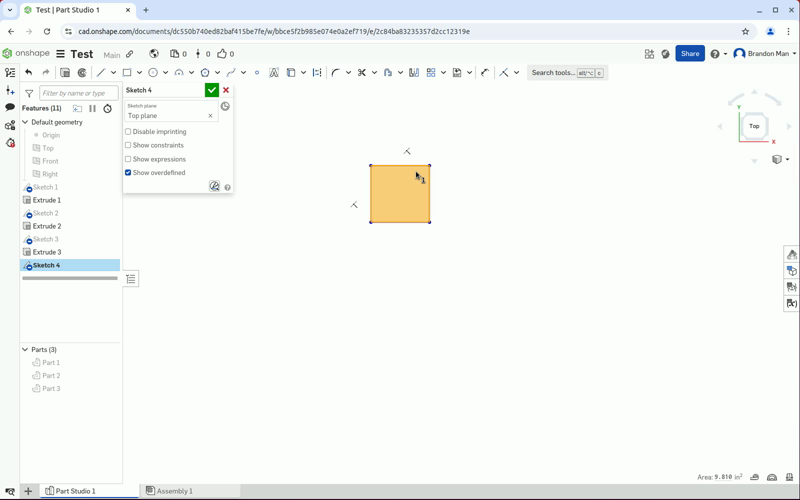
scroll(-6)
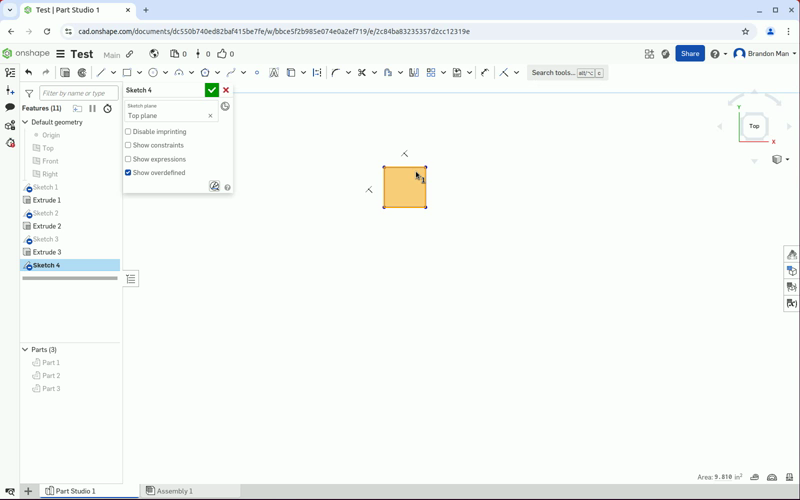
scroll(-6)
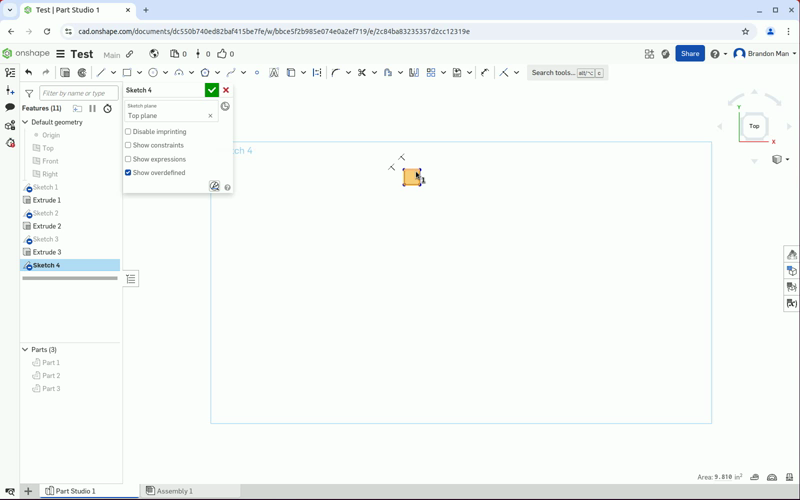
mouse_move(73, 352)
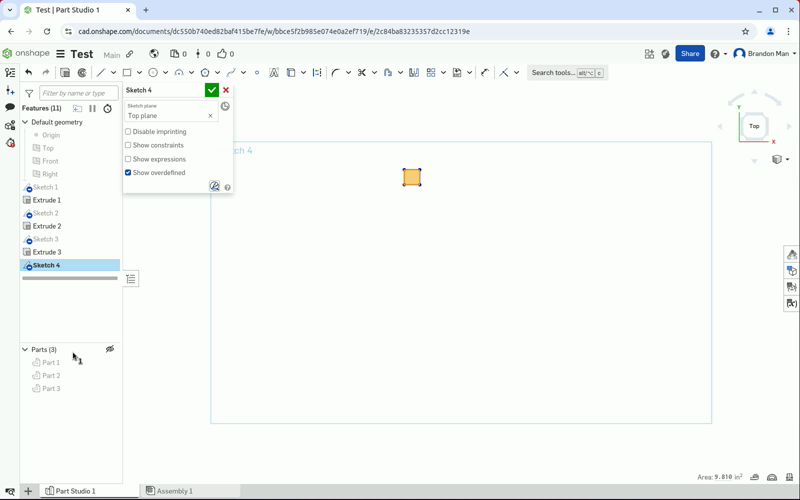
key(shift+y)
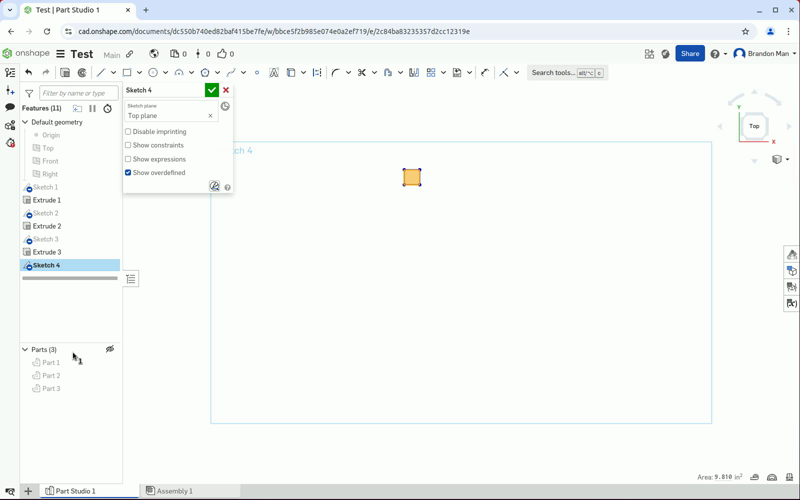
key(shift+e)
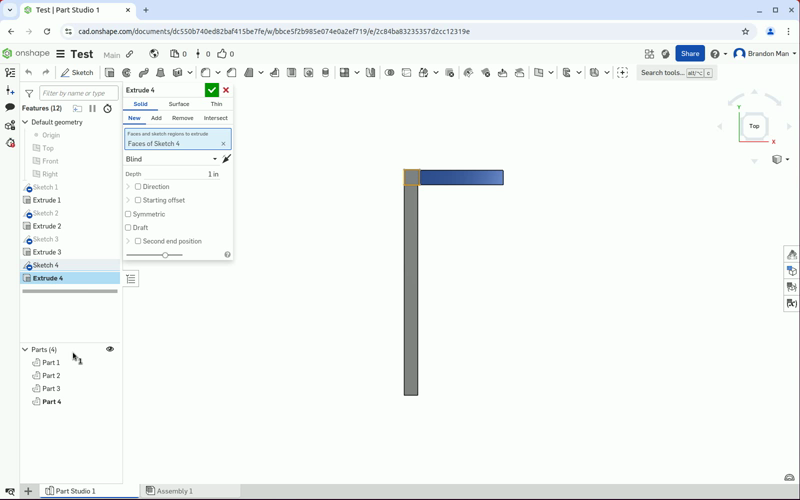
mouse_move(143, 106)
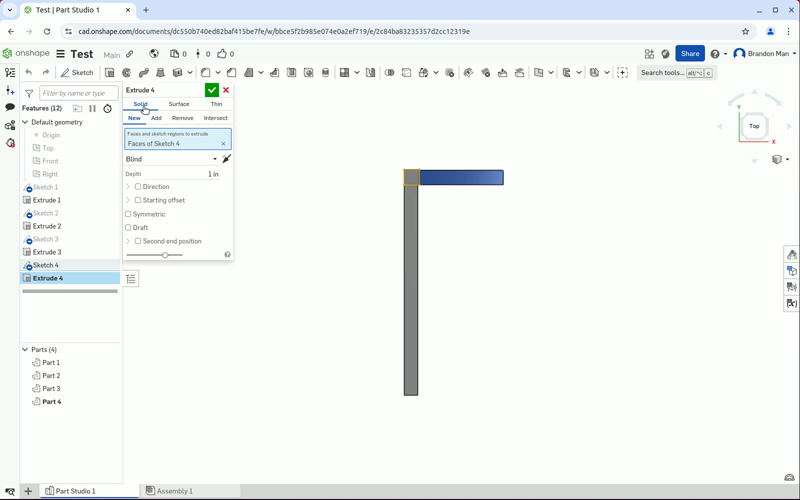
click(143, 106)
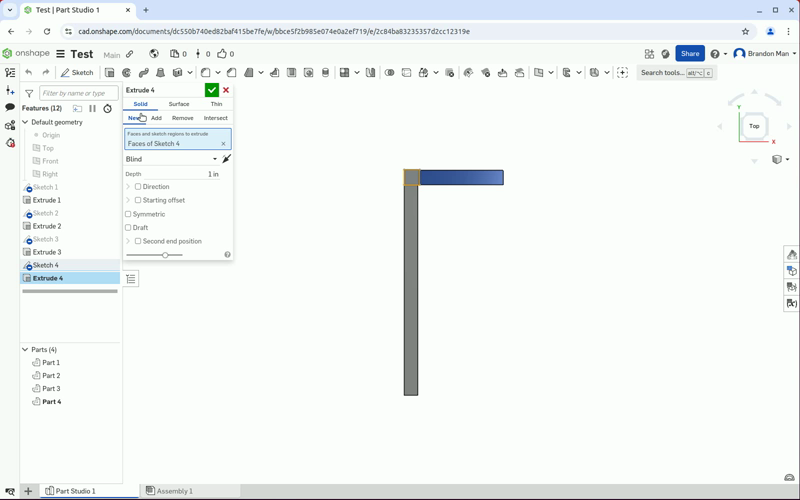
mouse_move(137, 120)
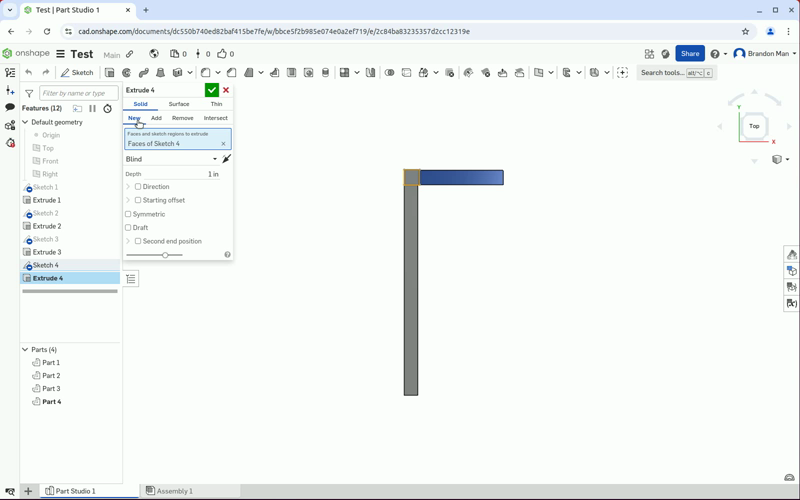
click(137, 120)
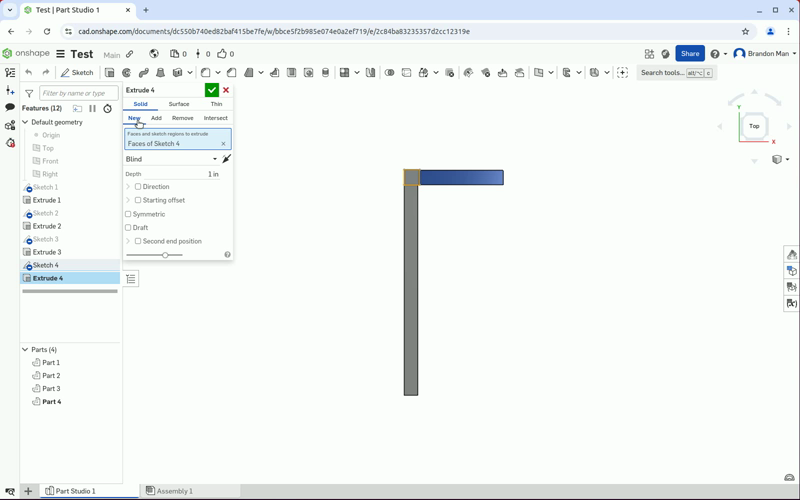
key(tab, 4)
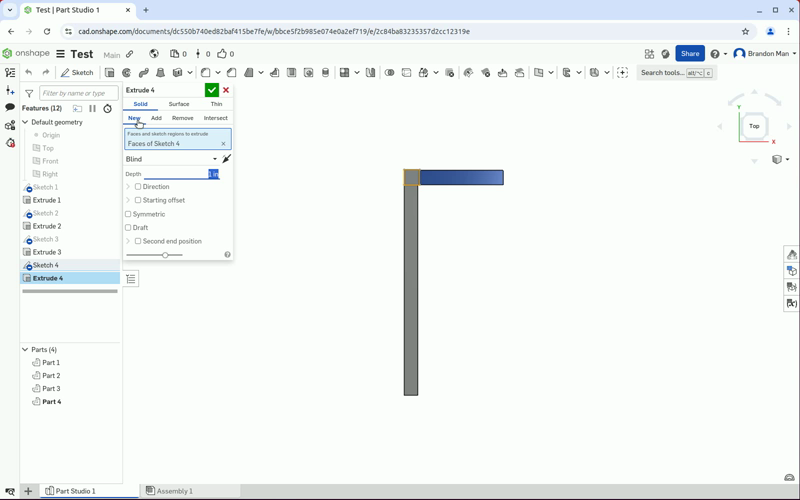
text(-1.204)
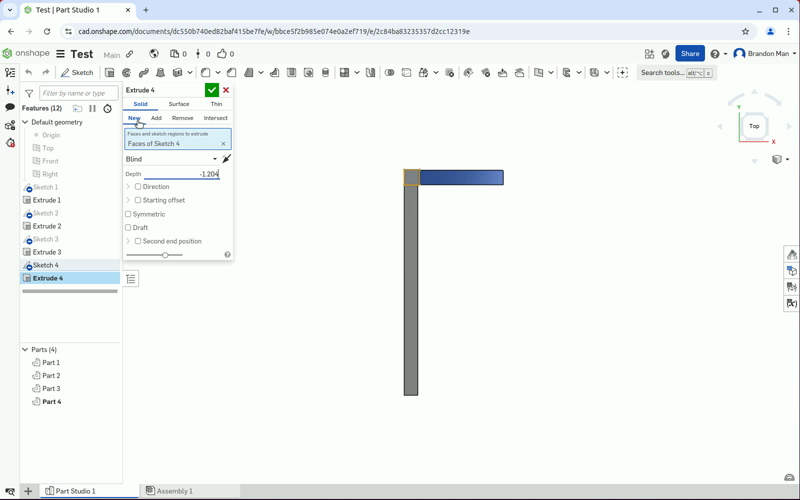
key(enter)
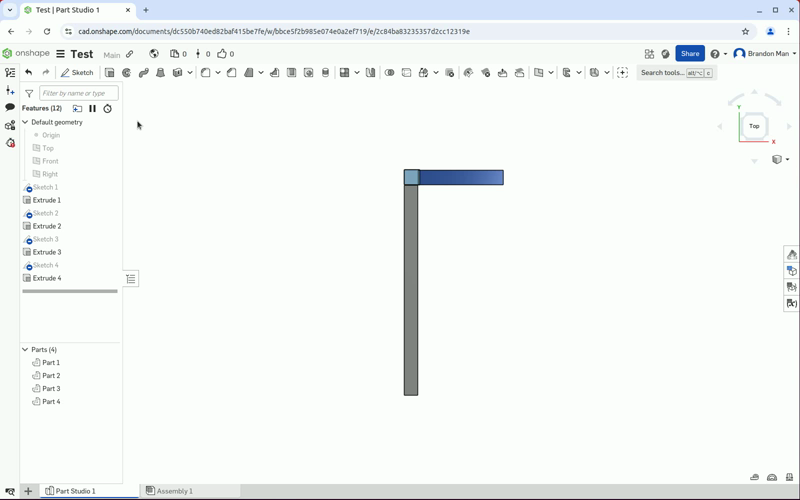
key(shift+h)
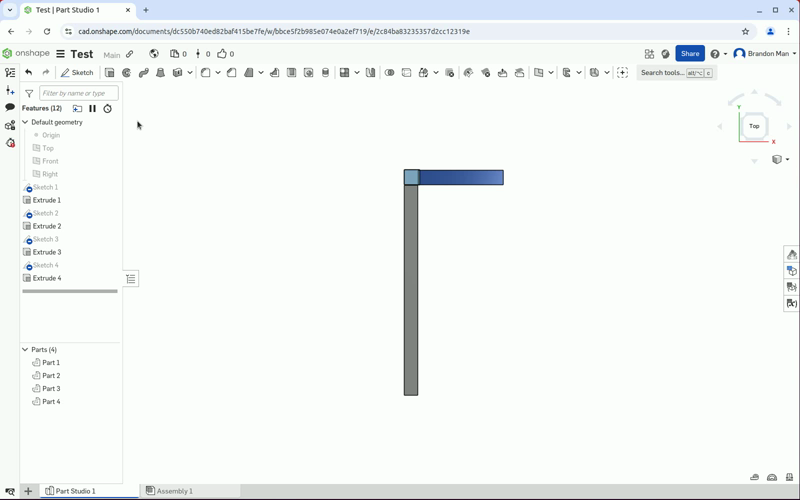
key(shift+h)
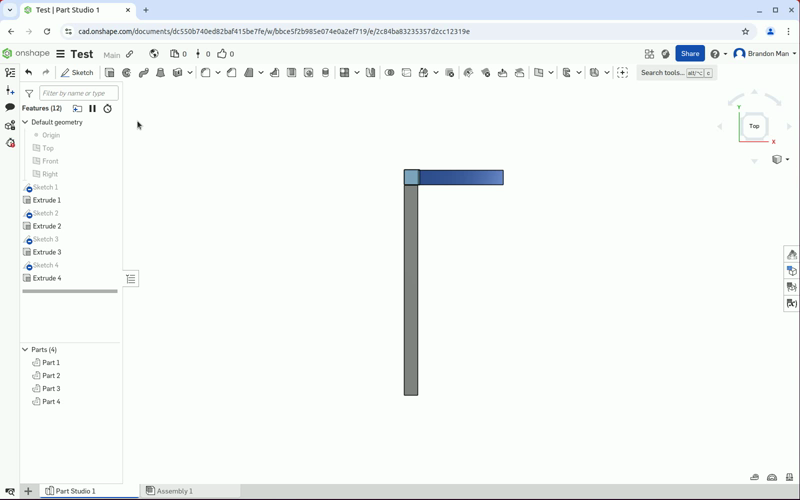
mouse_move(73, 189)
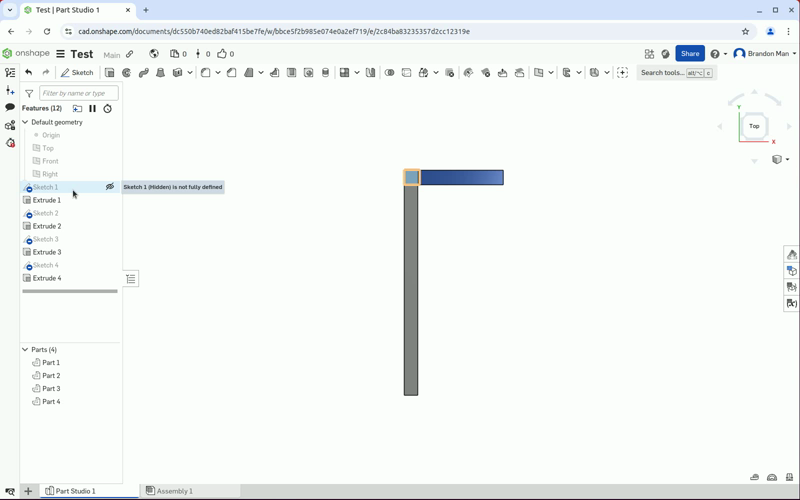
click(73, 189)
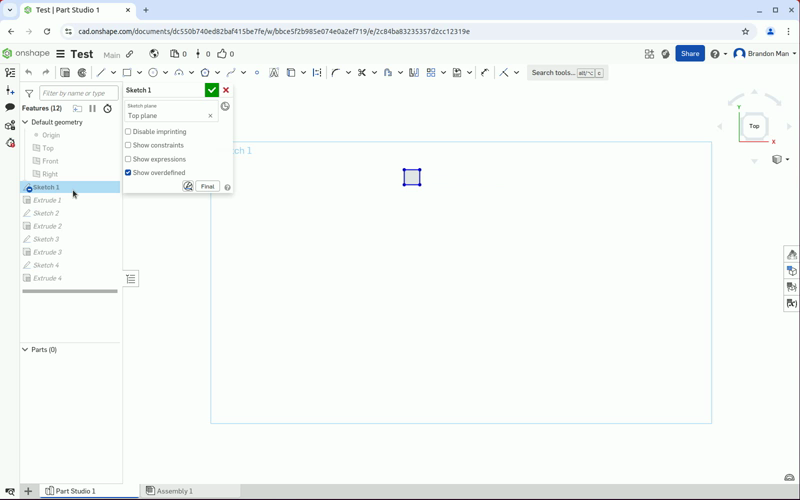
mouse_move(229, 92)
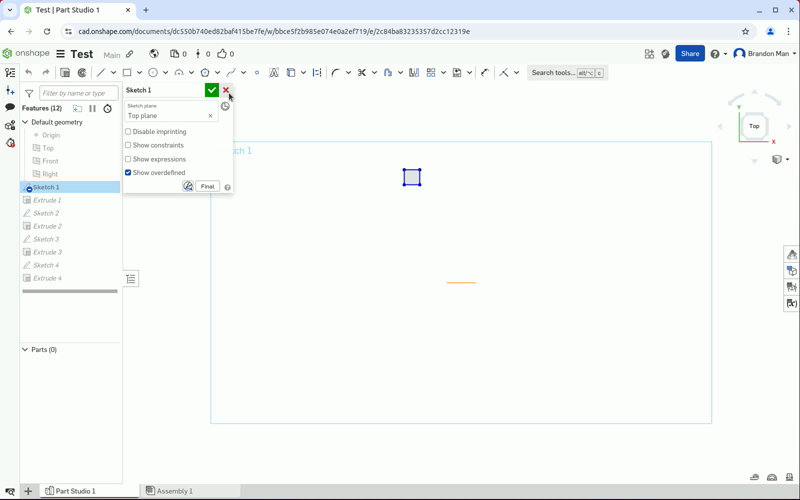
click(229, 92)
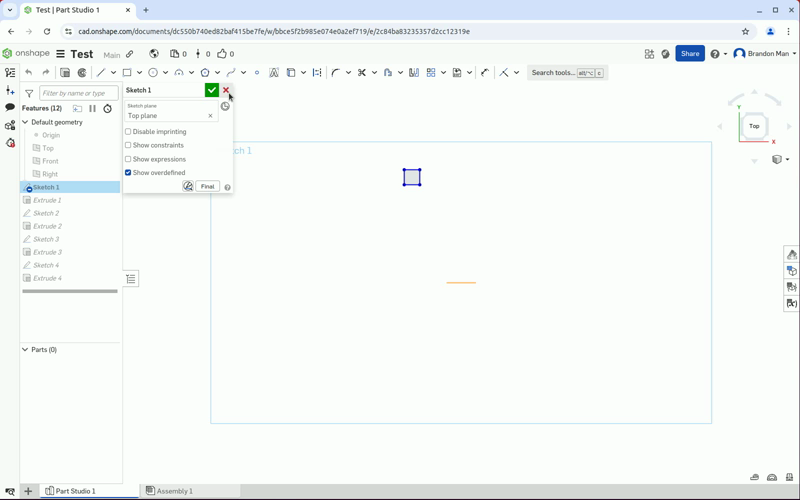
key(shift+s)
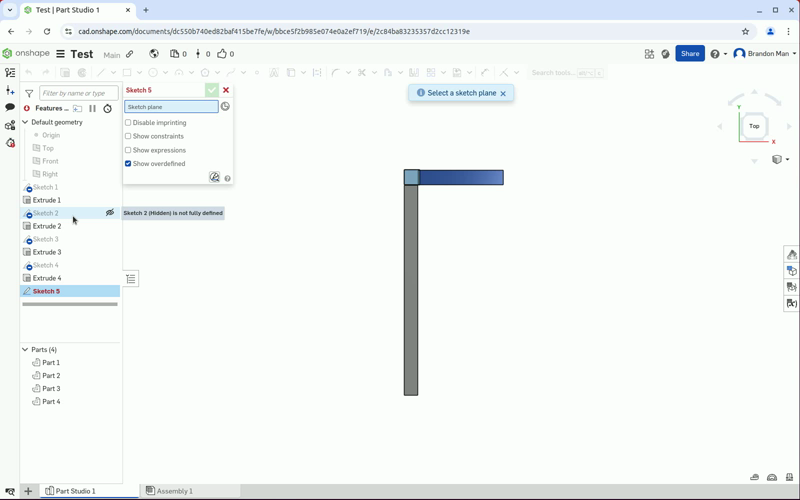
scroll(3)
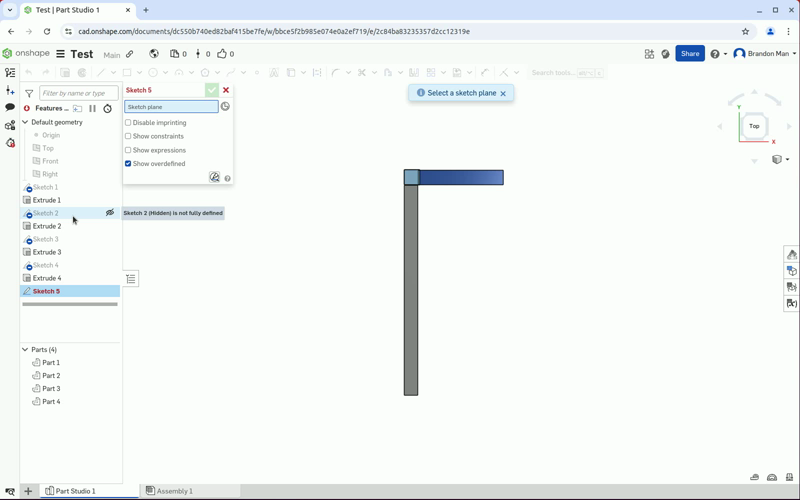
mouse_move(73, 150)
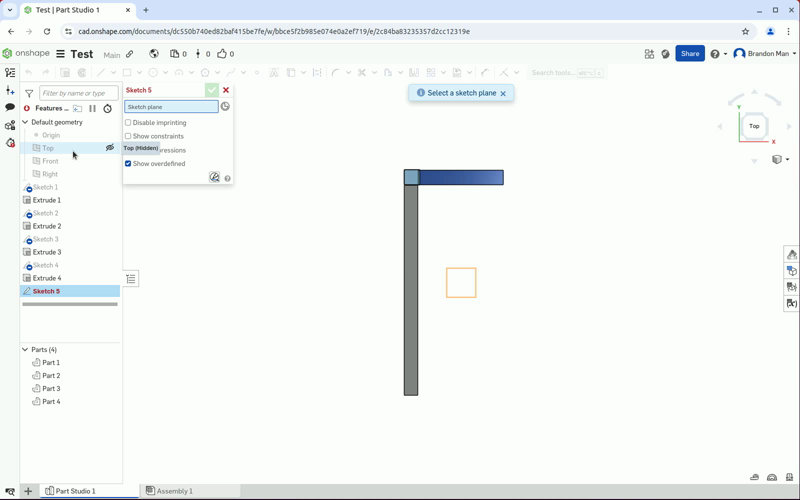
click(73, 150)
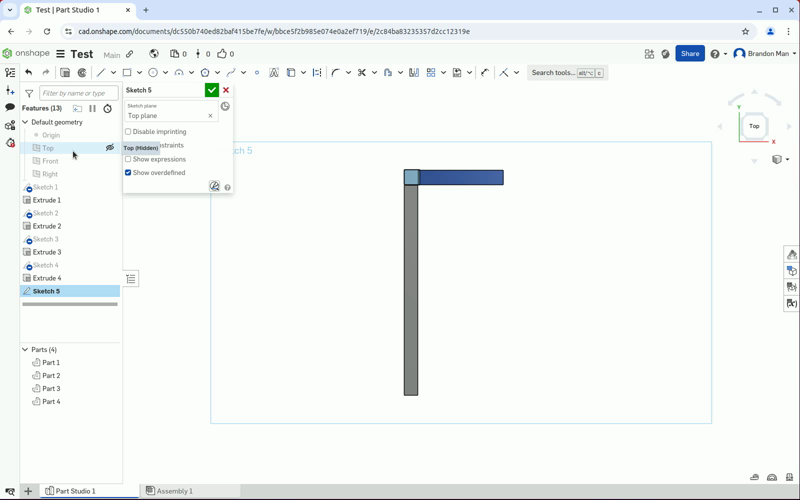
mouse_move(73, 352)
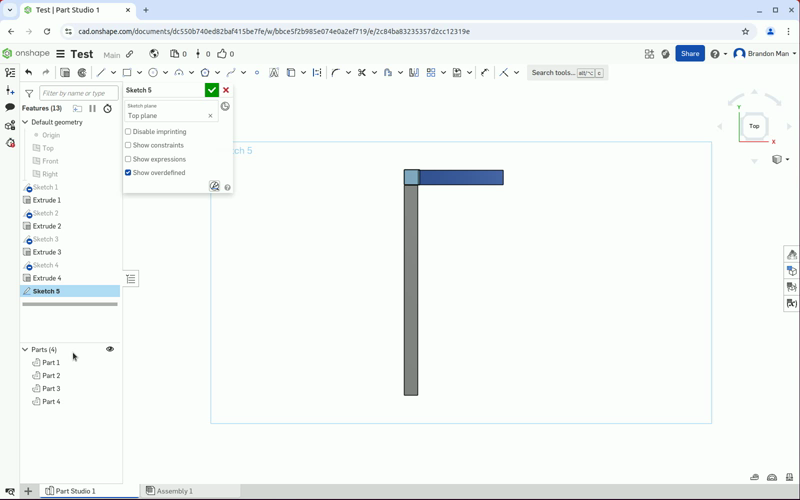
key(y)
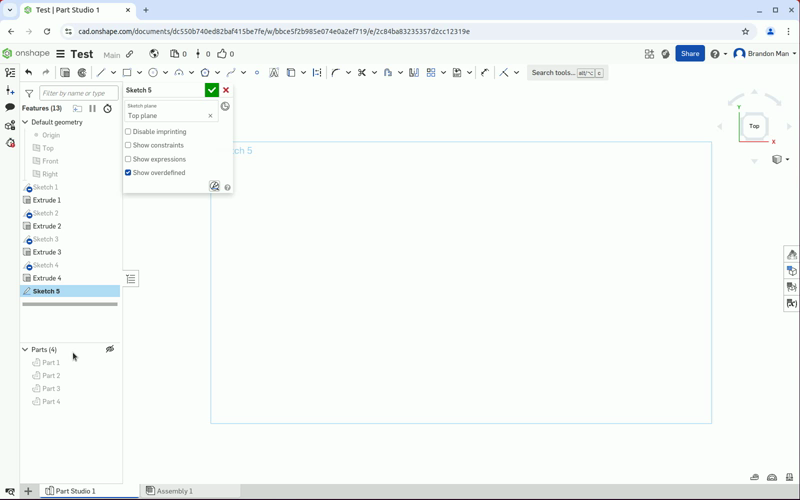
key(l)
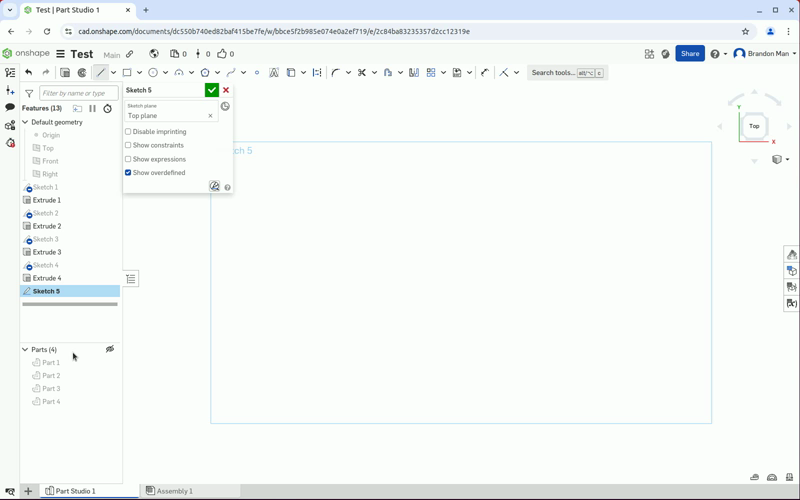
key_down(shift)
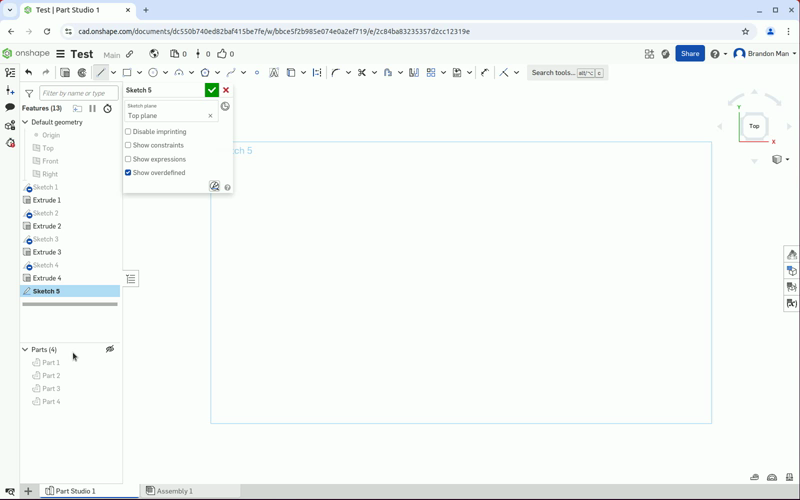
mouse_move(404, 395)
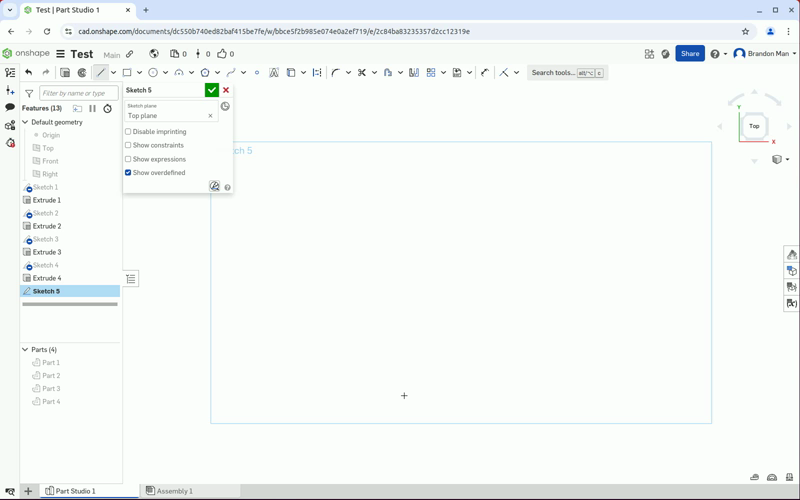
click(404, 395)
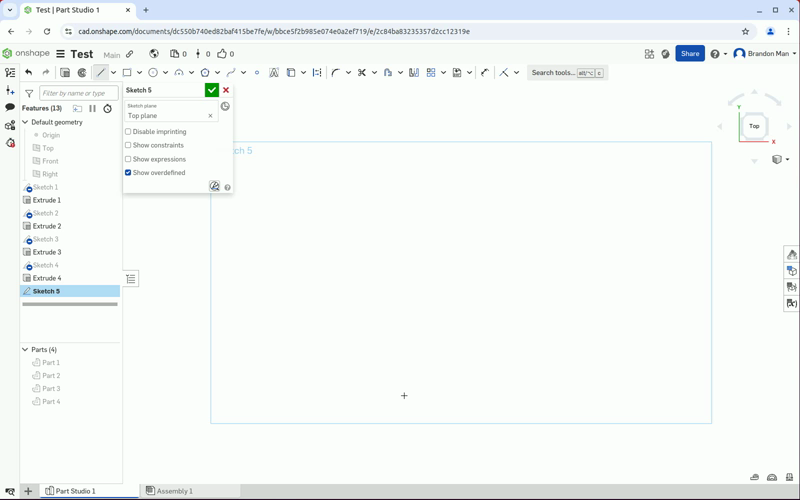
key_up(shift)
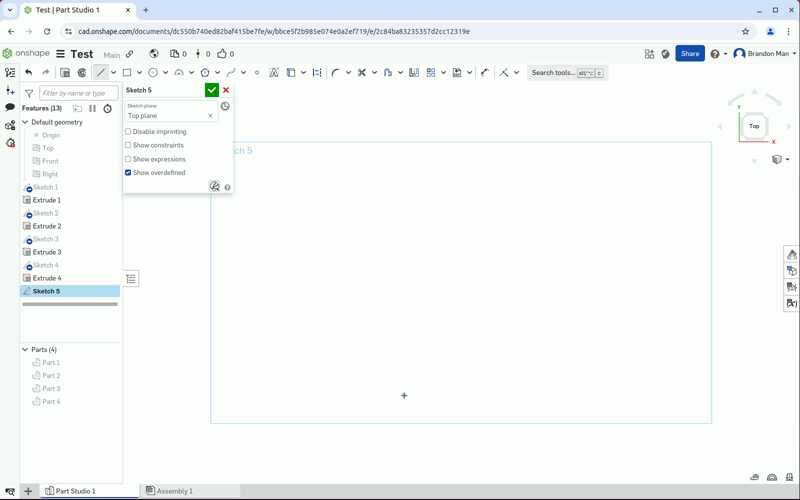
key_down(shift)
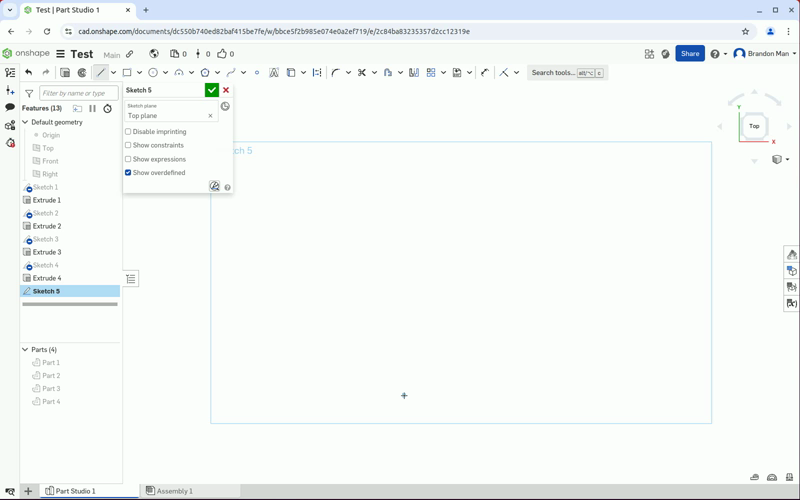
mouse_move(434, 395)
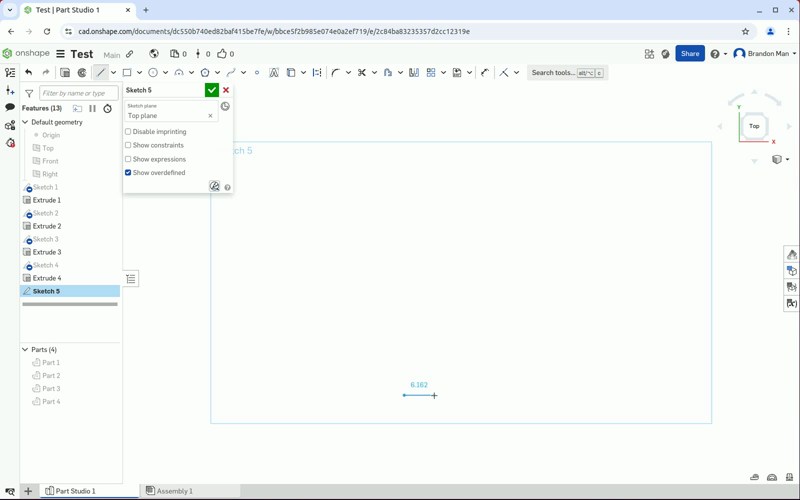
mouse_move(417, 395)
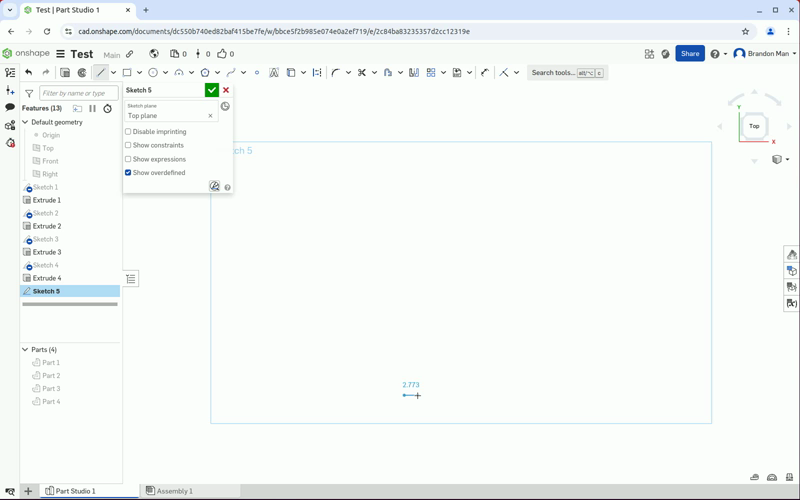
click(417, 395)
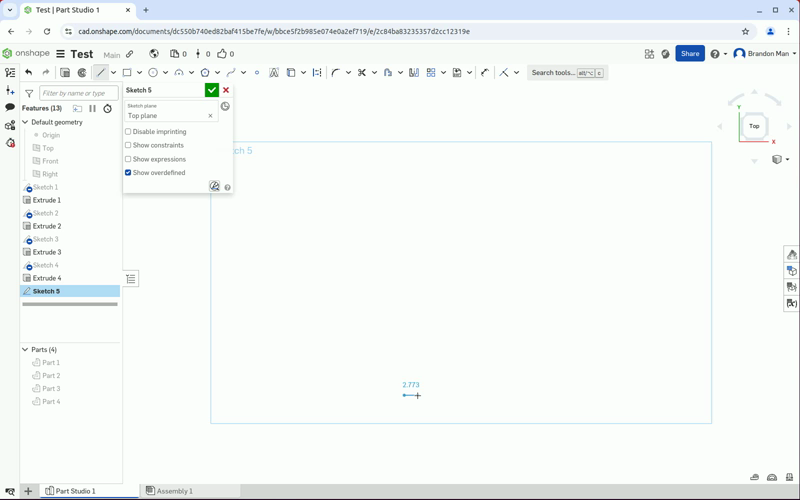
key_up(shift)
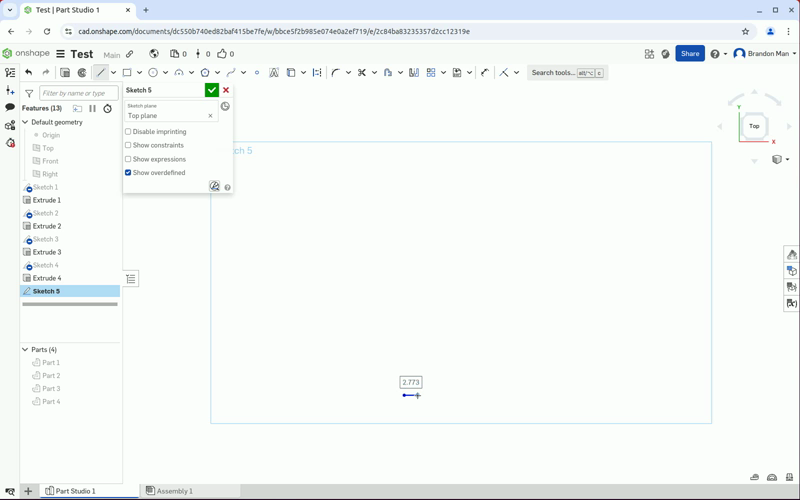
key_down(shift)
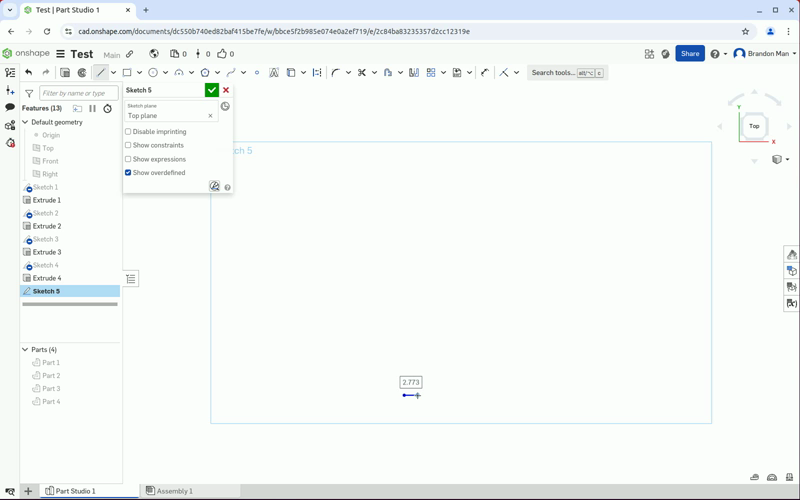
mouse_move(417, 185)
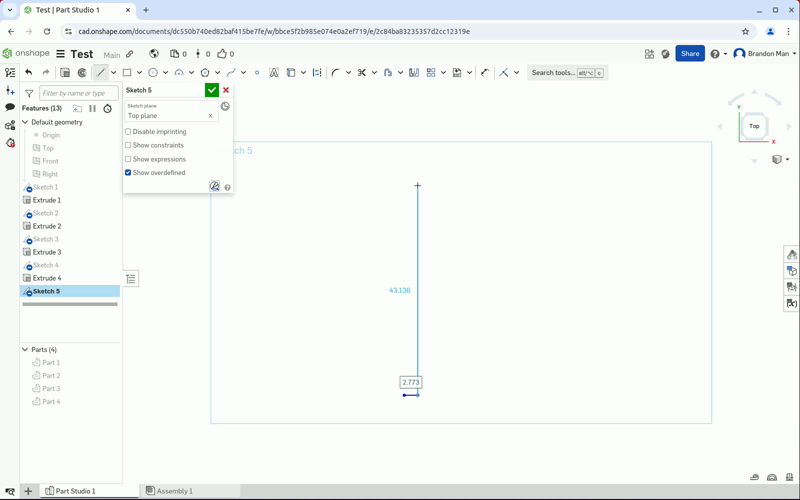
click(417, 185)
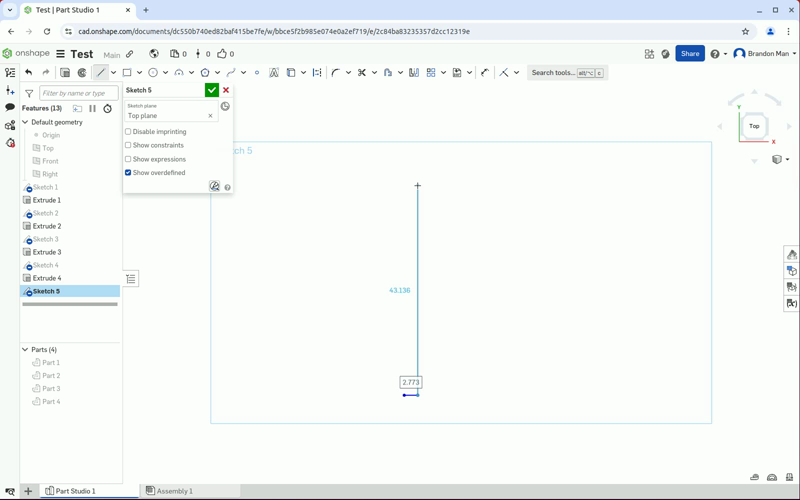
key_up(shift)
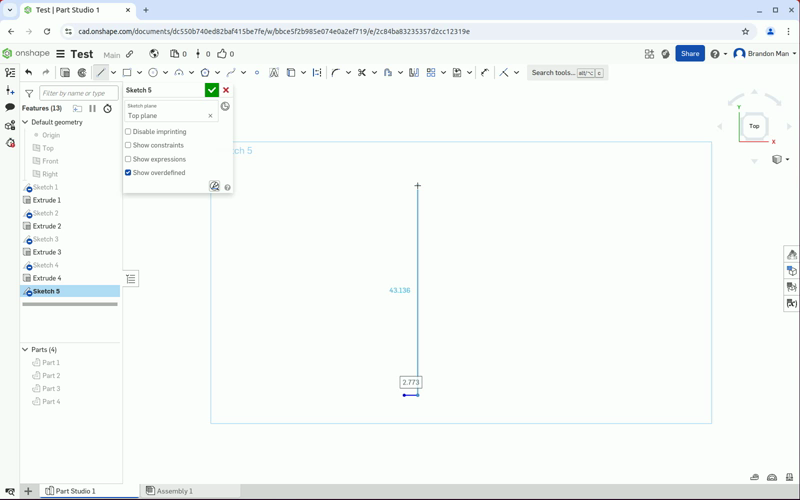
key_down(shift)
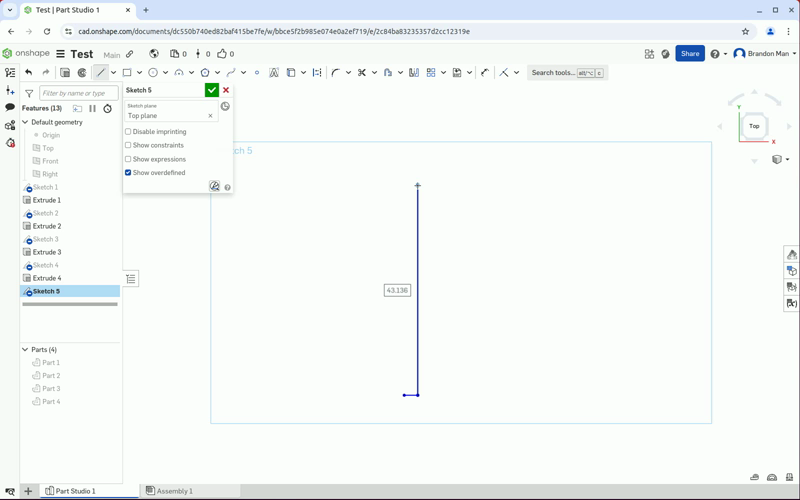
mouse_move(447, 185)
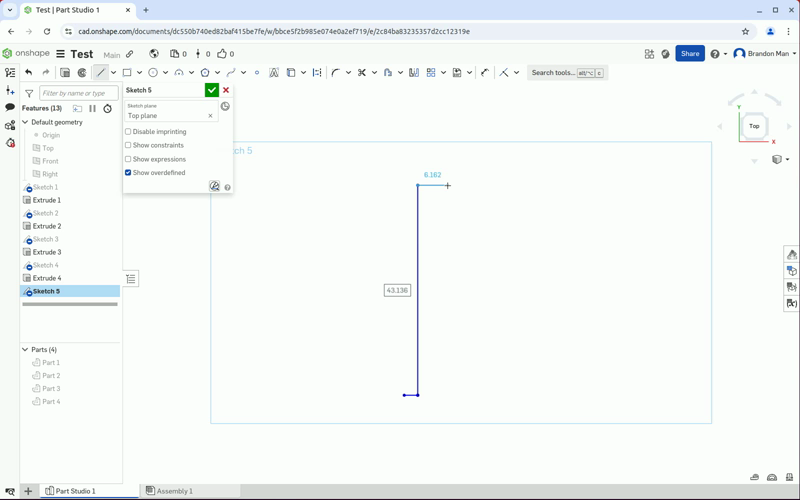
mouse_move(404, 185)
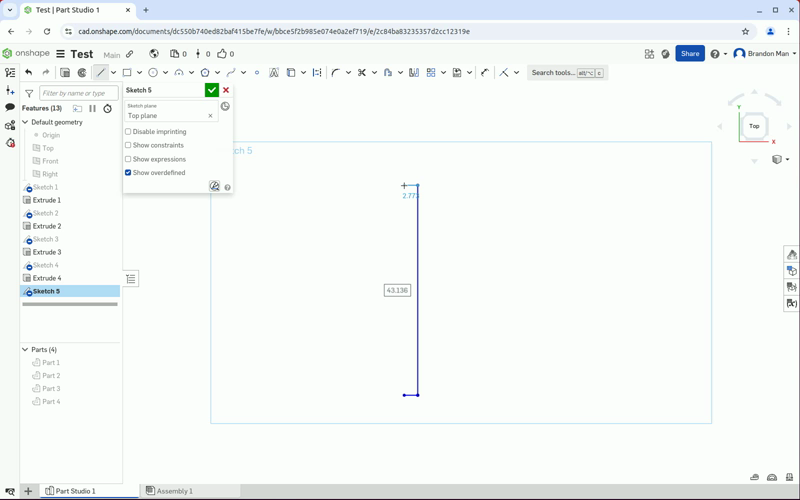
click(404, 185)
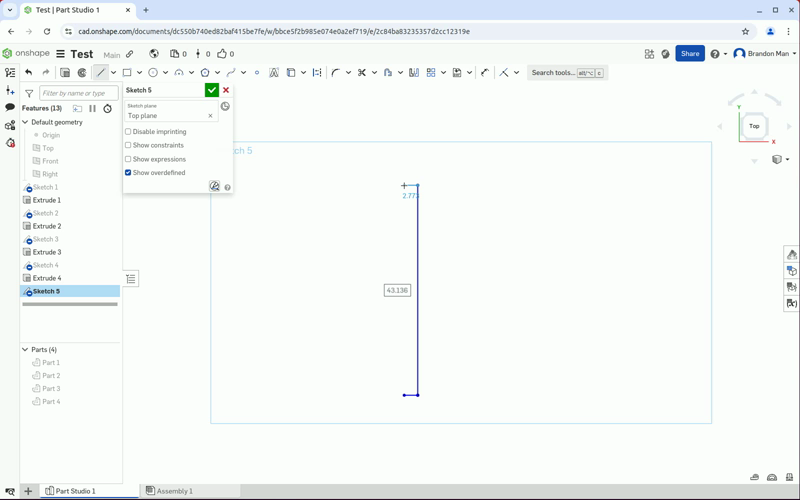
key_up(shift)
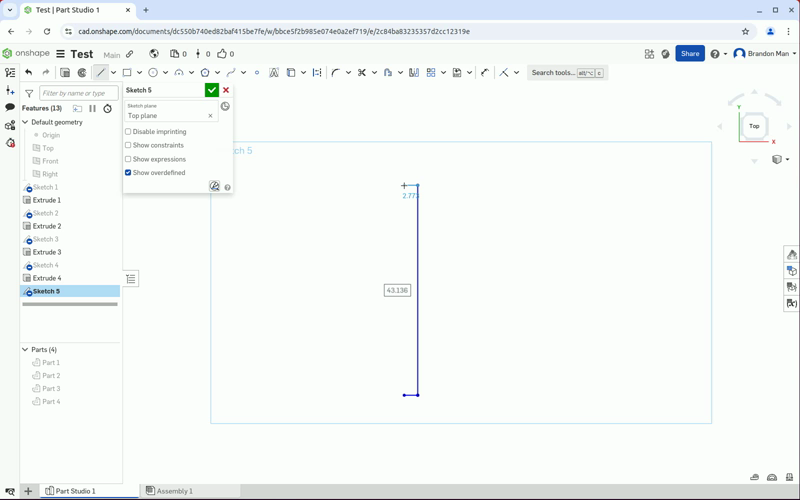
key_down(shift)
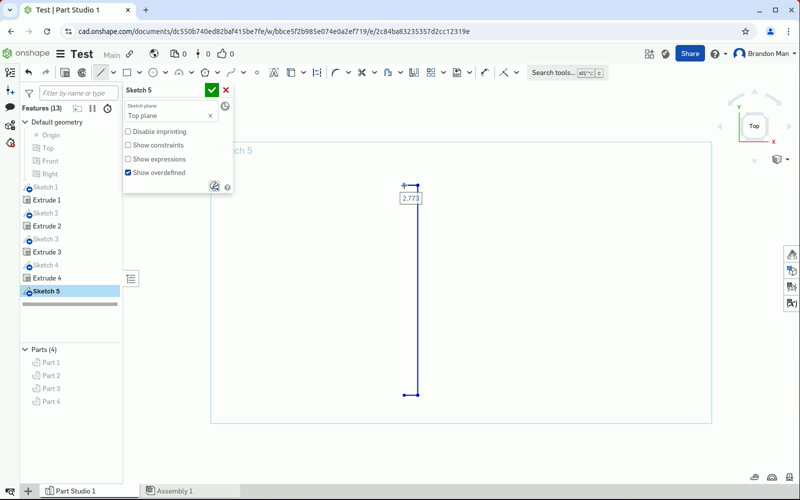
mouse_move(404, 395)
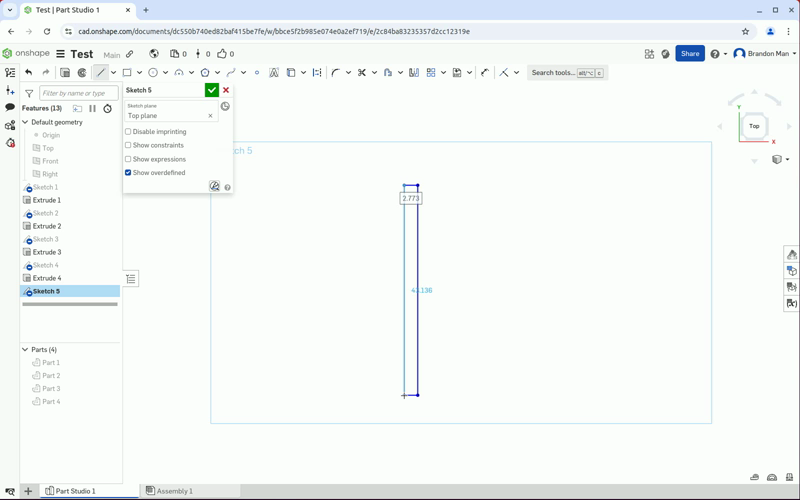
key_up(shift)
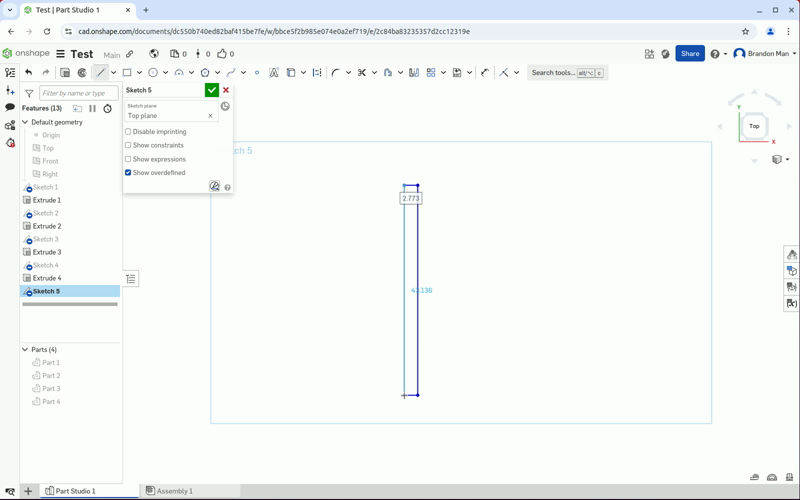
click(404, 395)
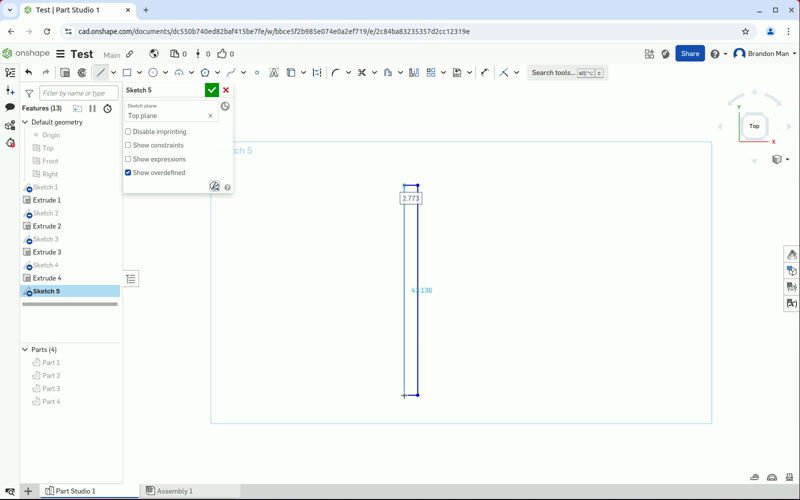
key(esc)
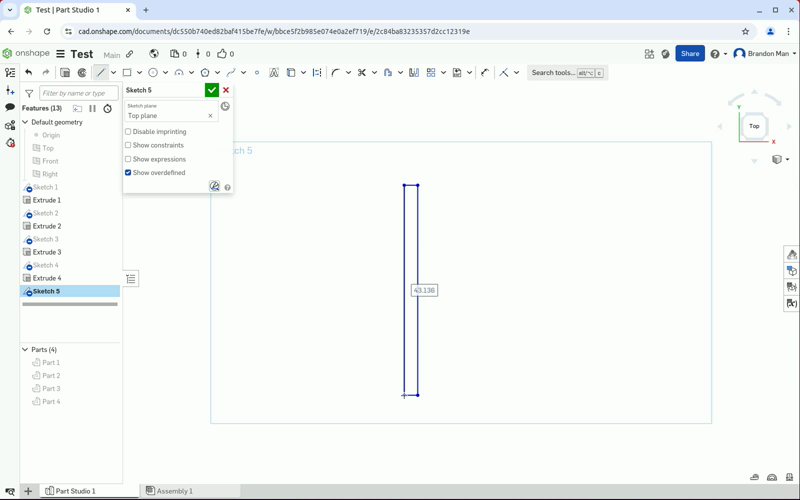
mouse_move(408, 191)
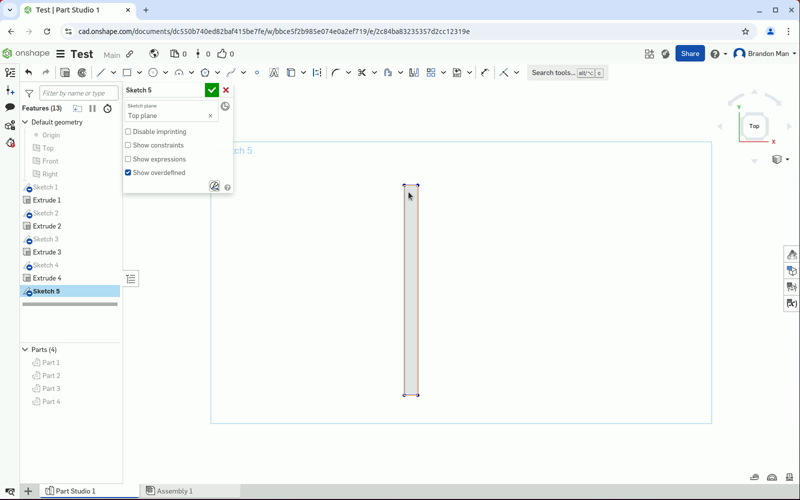
click(408, 191)
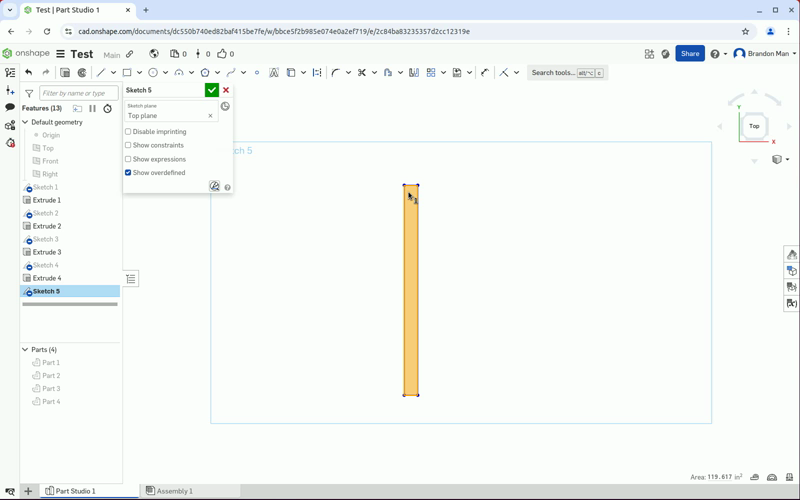
mouse_move(73, 352)
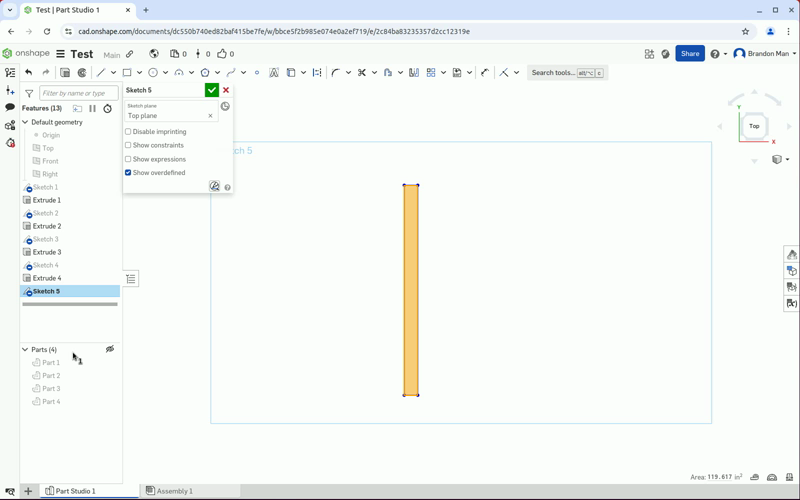
key(shift+y)
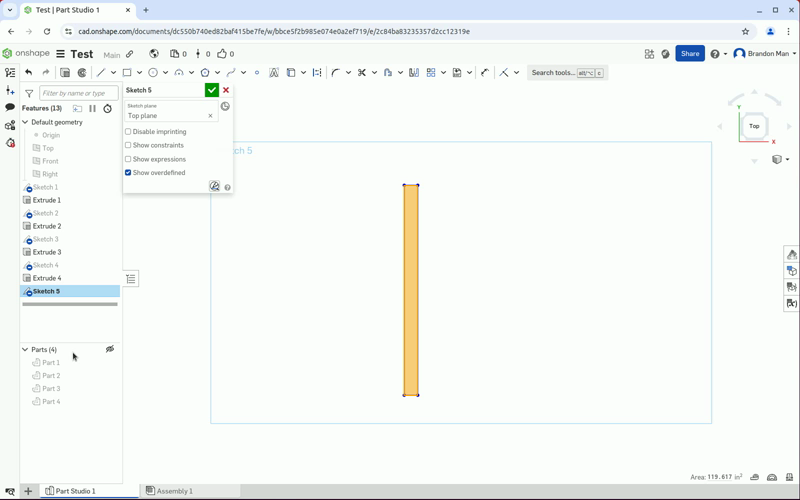
key(shift+e)
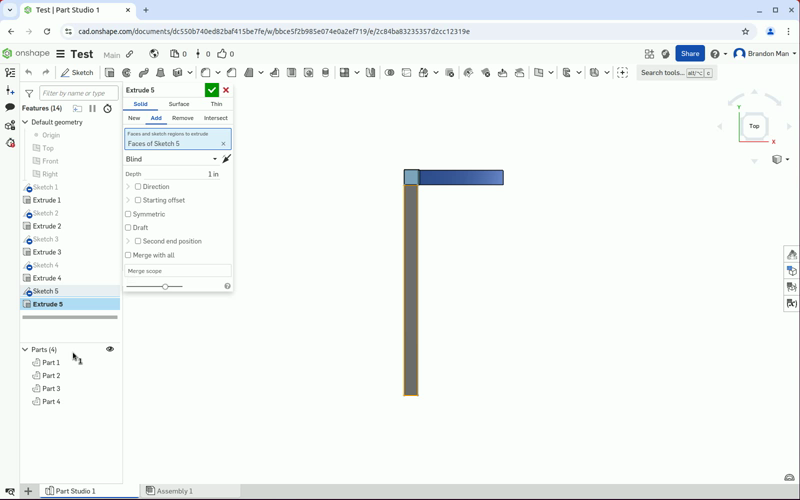
mouse_move(143, 106)
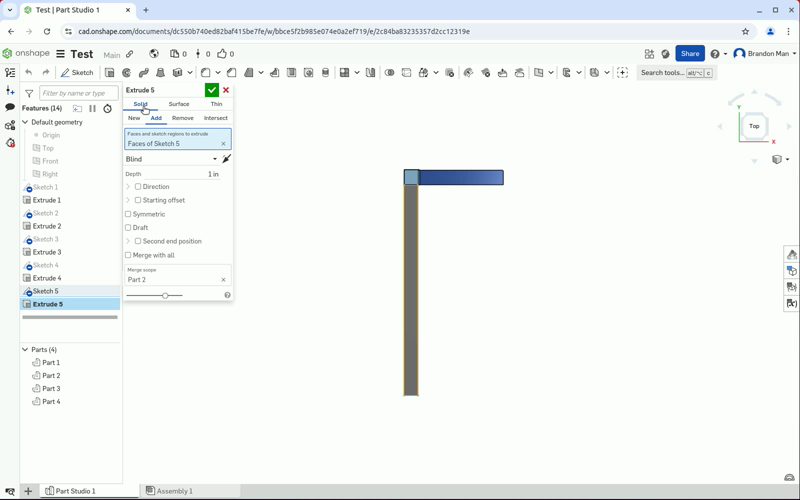
click(143, 106)
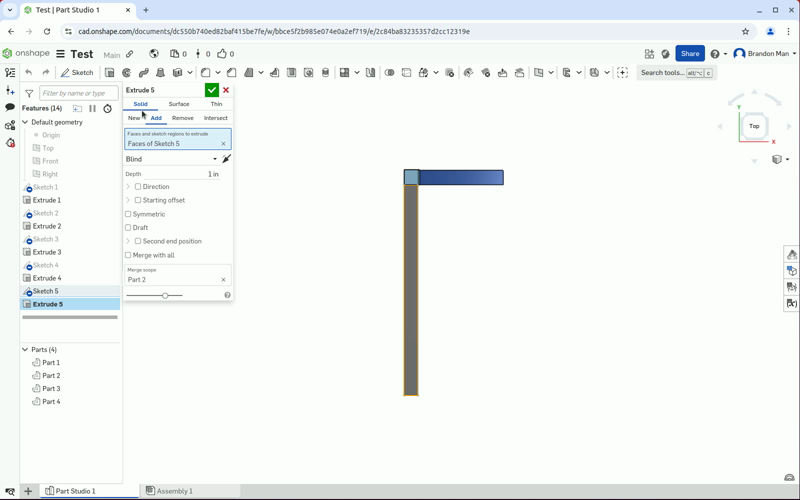
mouse_move(137, 120)
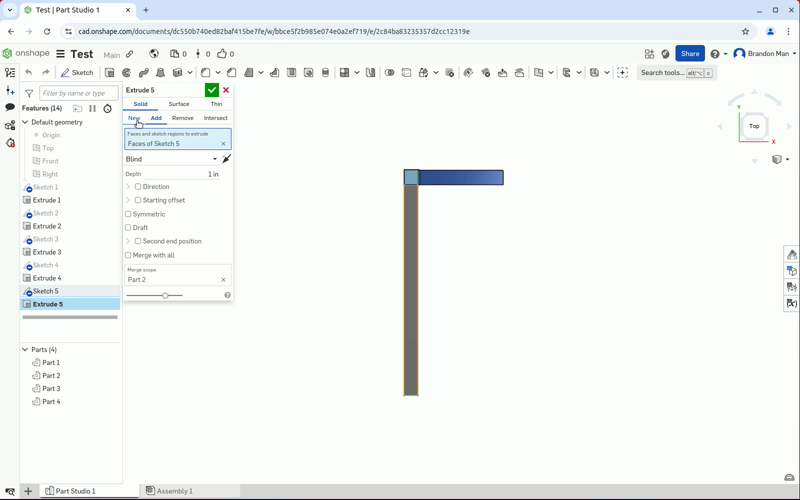
click(137, 120)
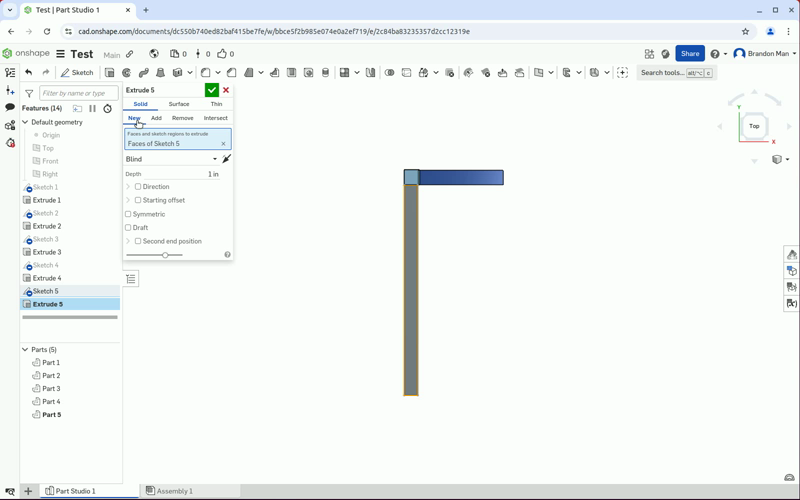
key(tab, 4)
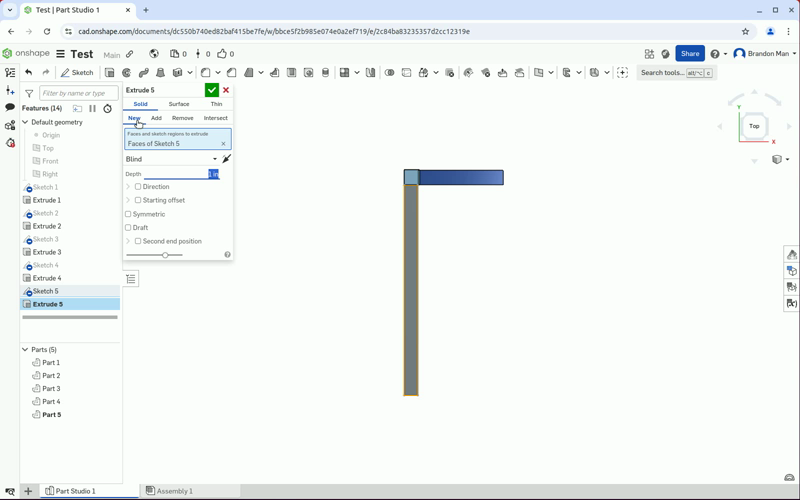
text(-1.204)
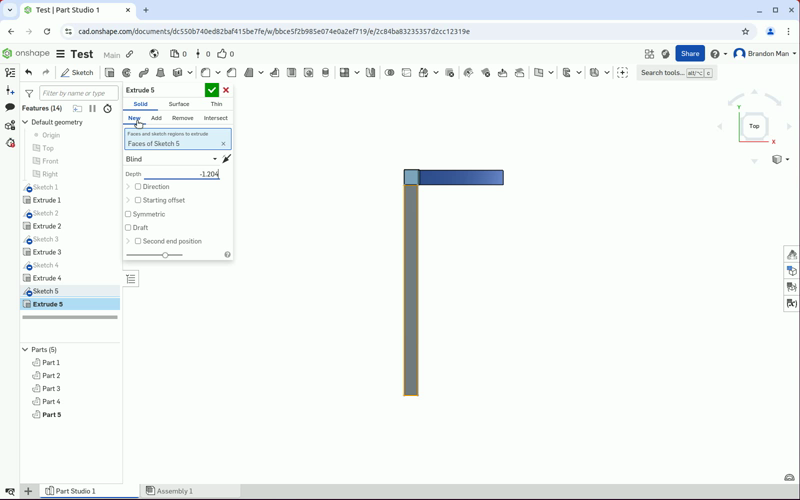
key(enter)
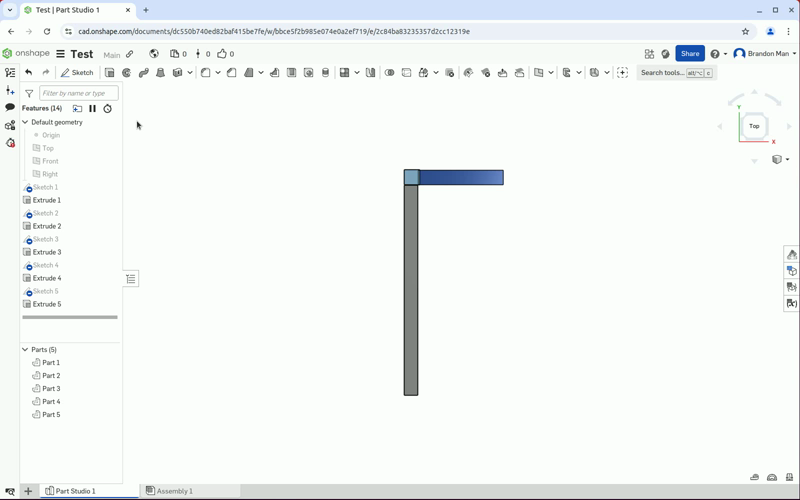
key(shift+h)
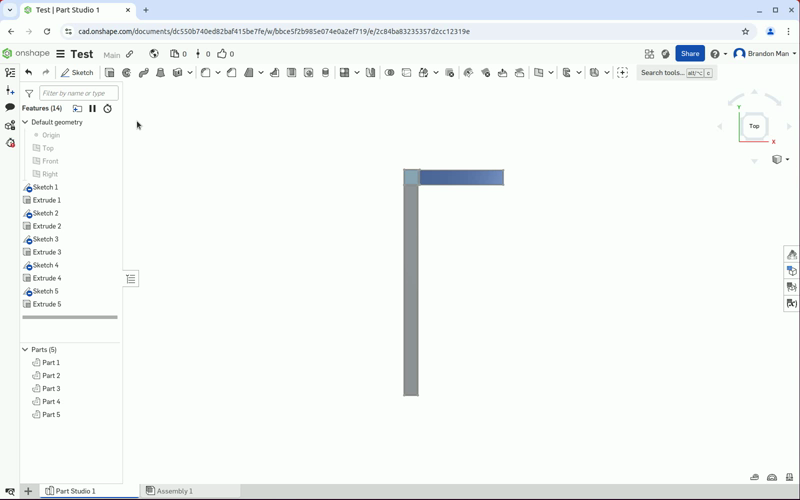
key(shift+h)
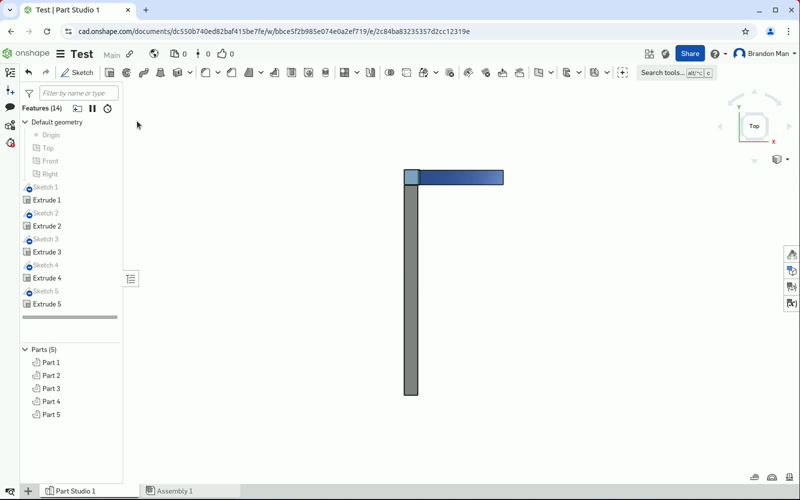
mouse_move(73, 189)
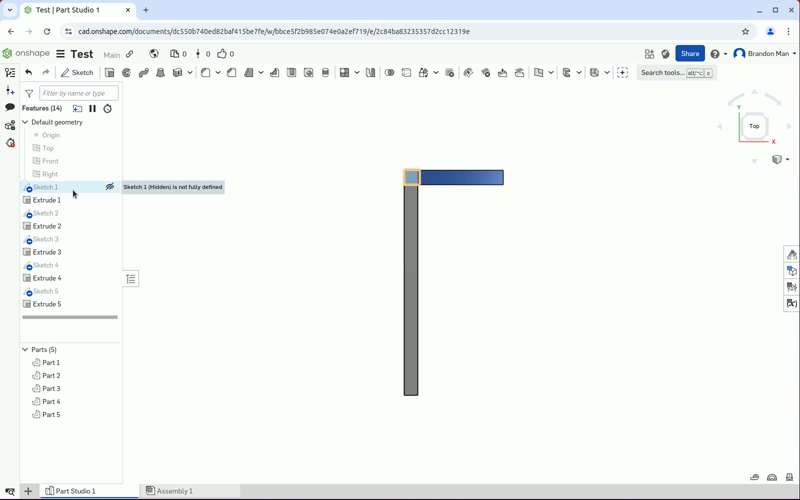
click(73, 189)
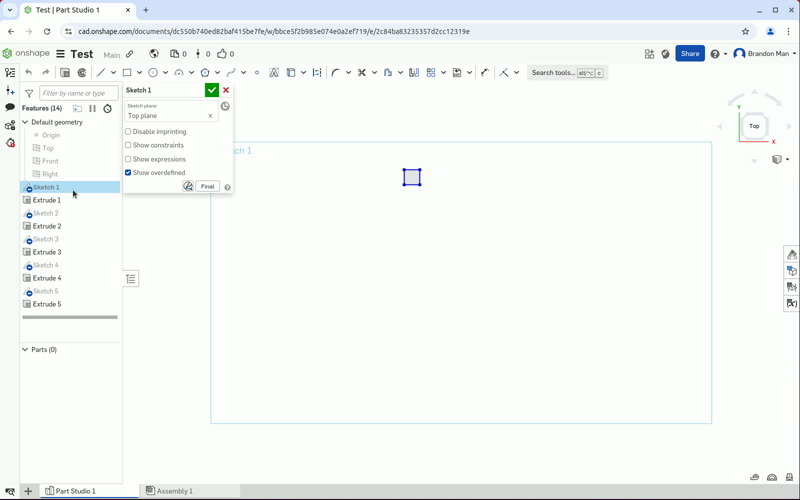
mouse_move(229, 92)
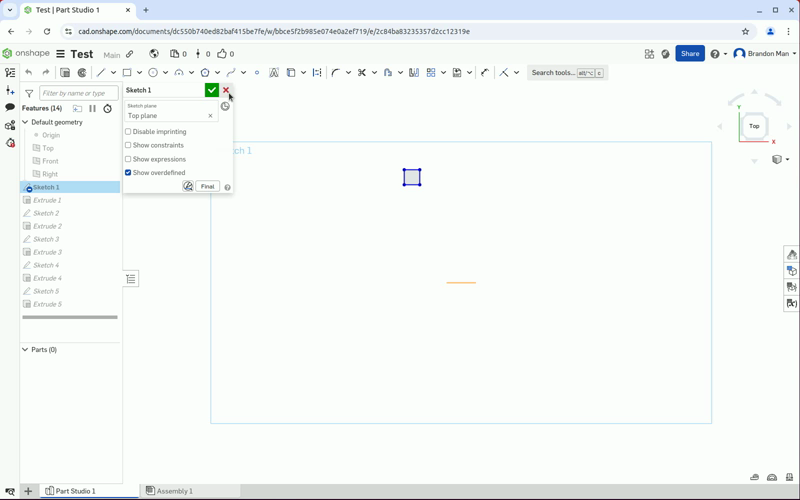
click(229, 92)
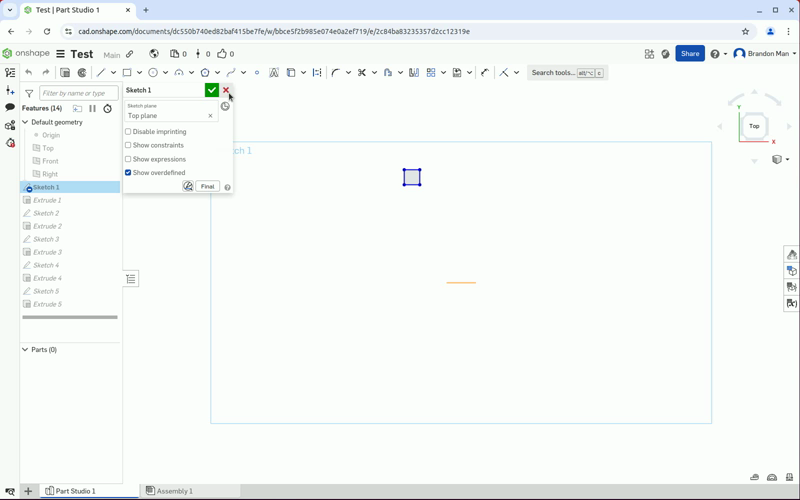
key(shift+s)
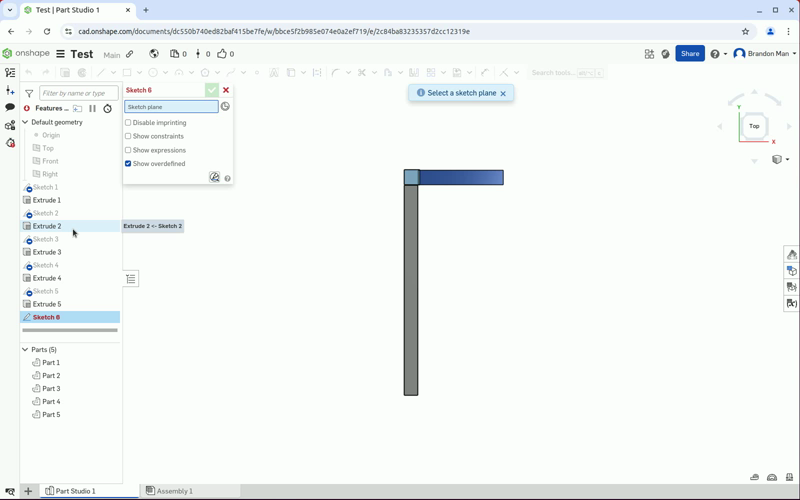
scroll(3)
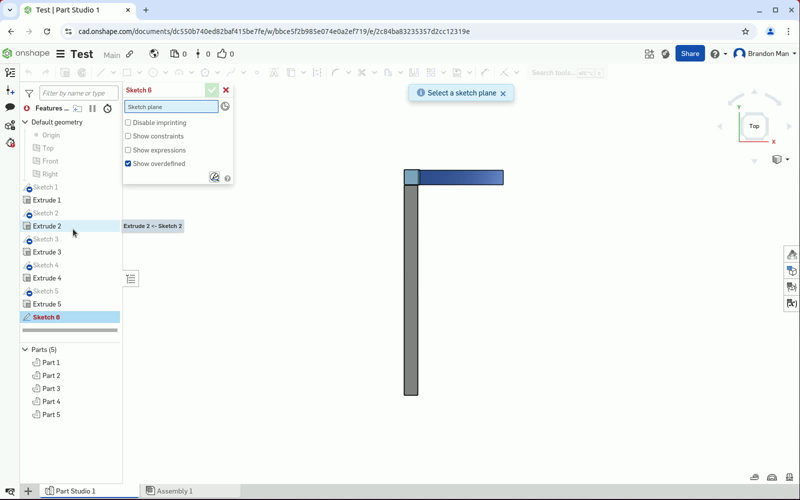
mouse_move(73, 150)
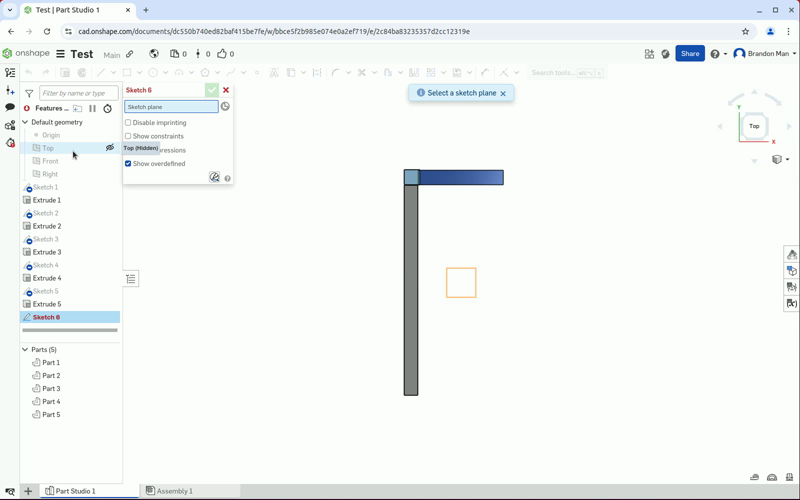
click(73, 150)
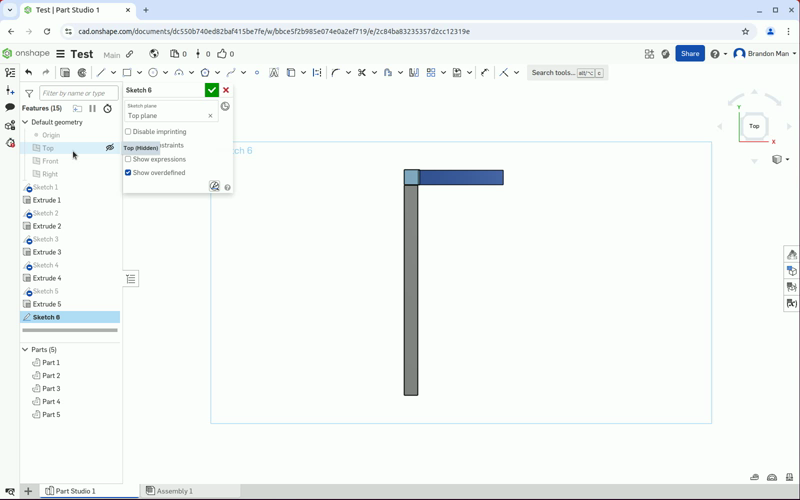
mouse_move(73, 352)
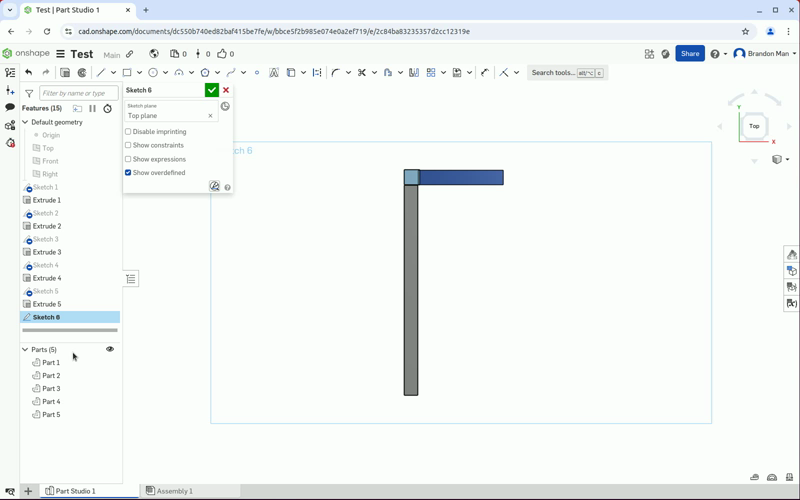
key(y)
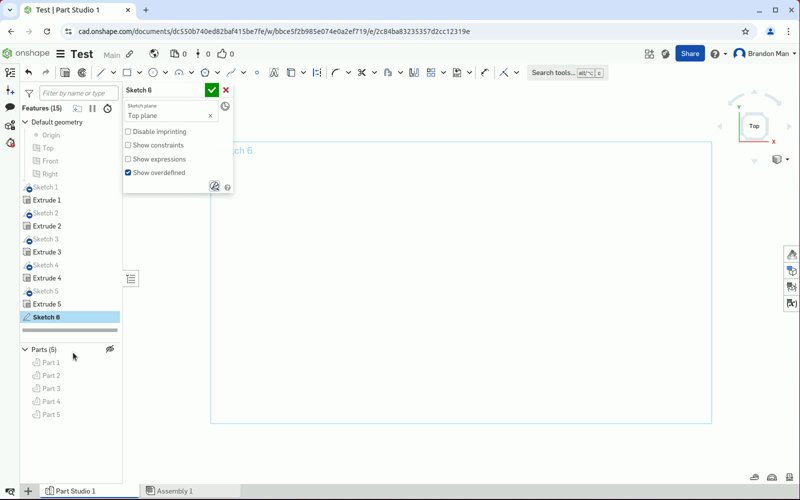
key(l)
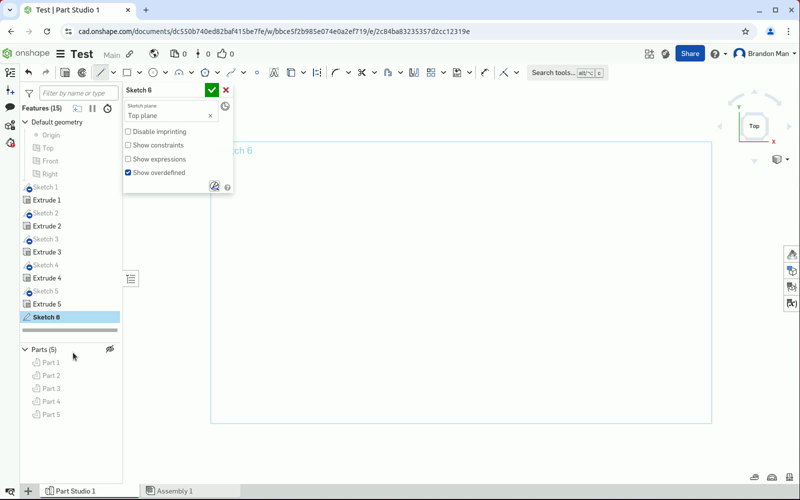
key_down(shift)
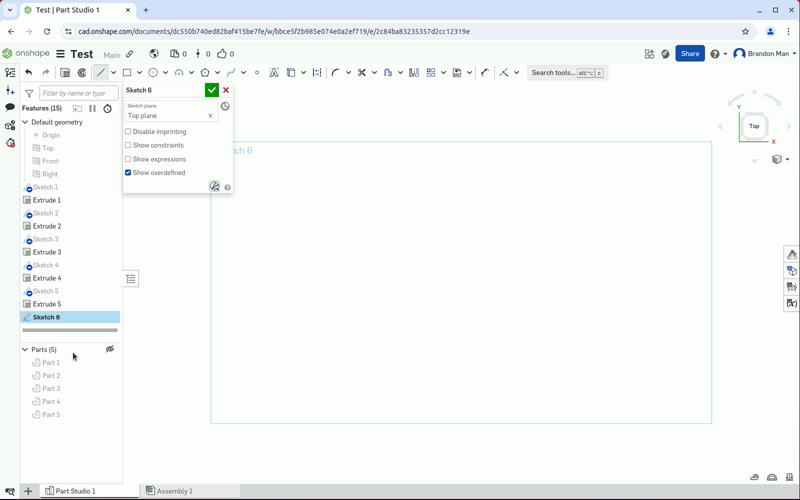
mouse_move(418, 184)
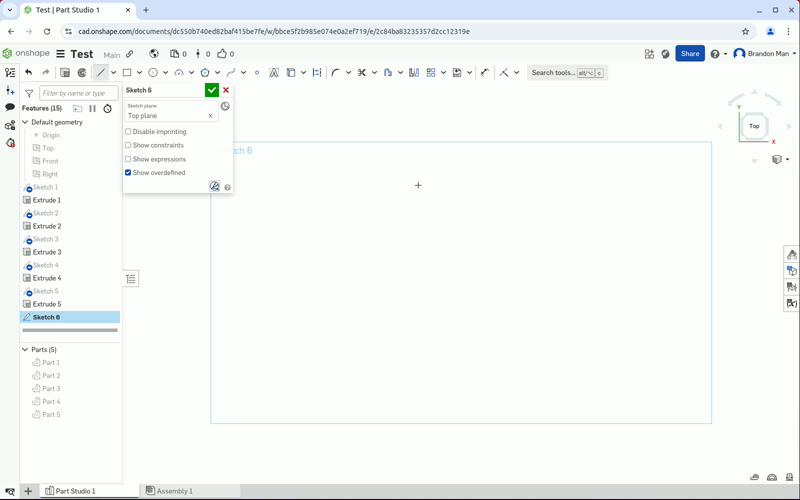
click(418, 184)
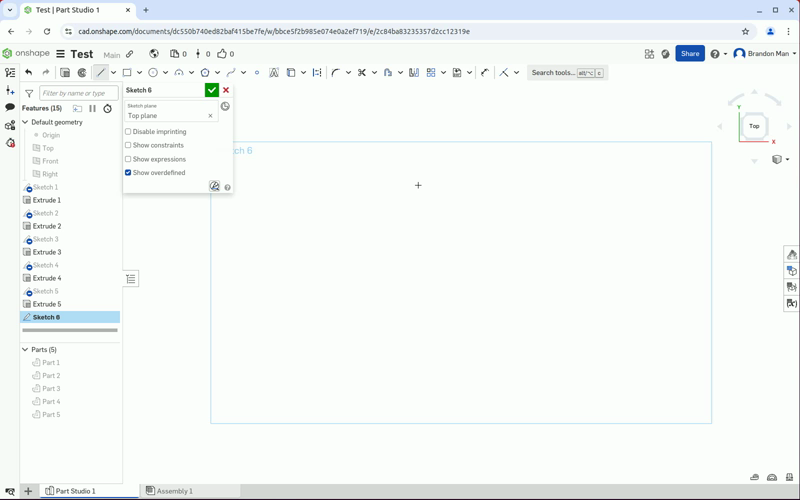
key_up(shift)
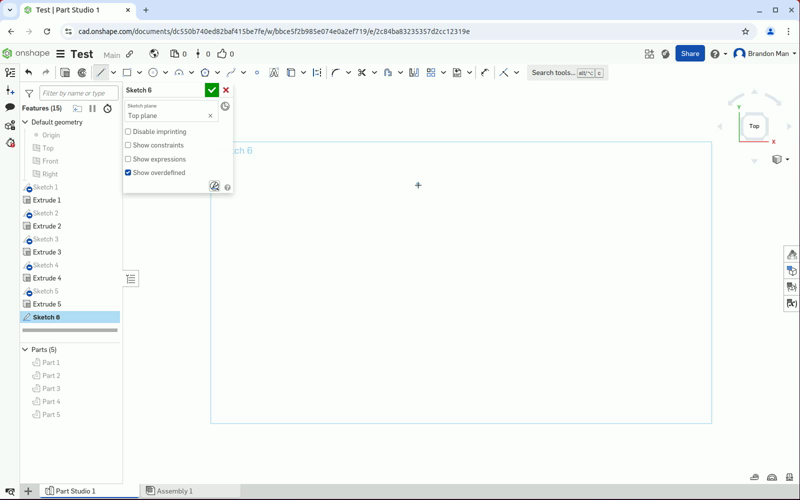
key_down(shift)
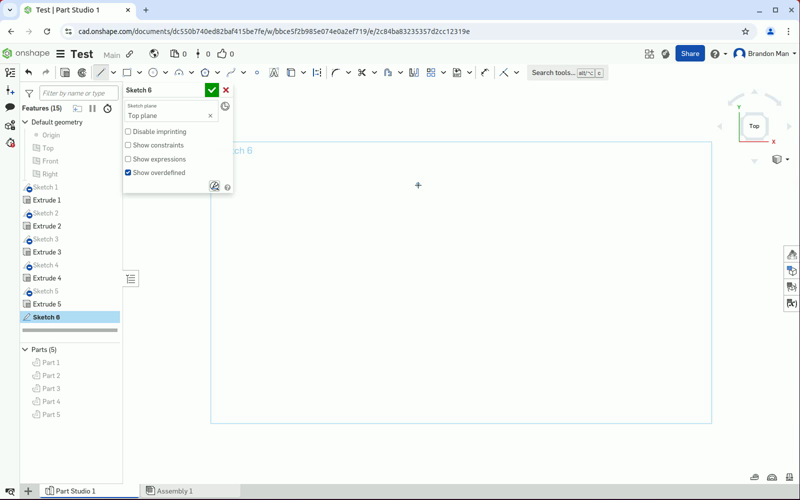
mouse_move(503, 184)
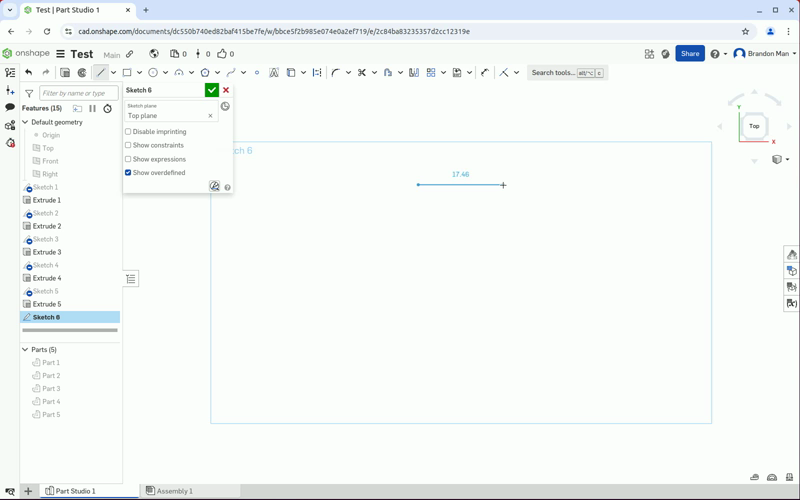
click(503, 184)
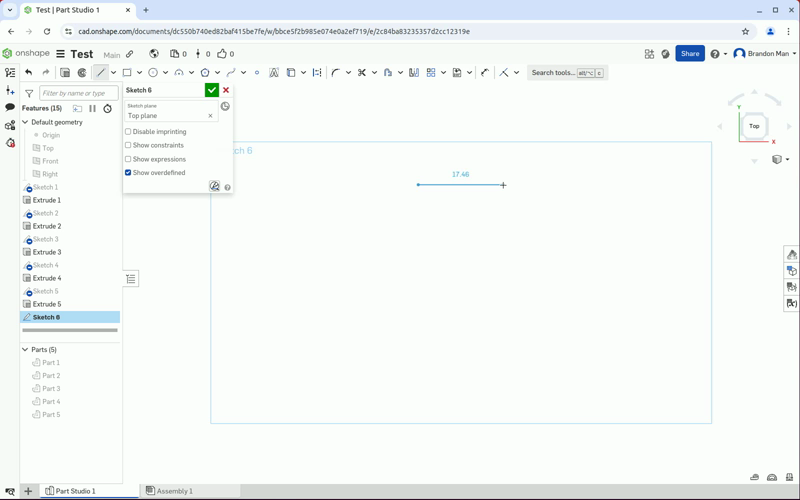
key_up(shift)
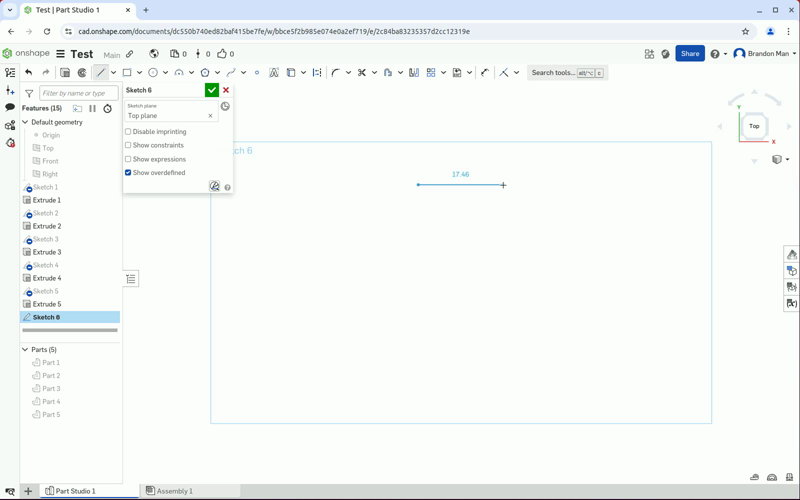
key_down(shift)
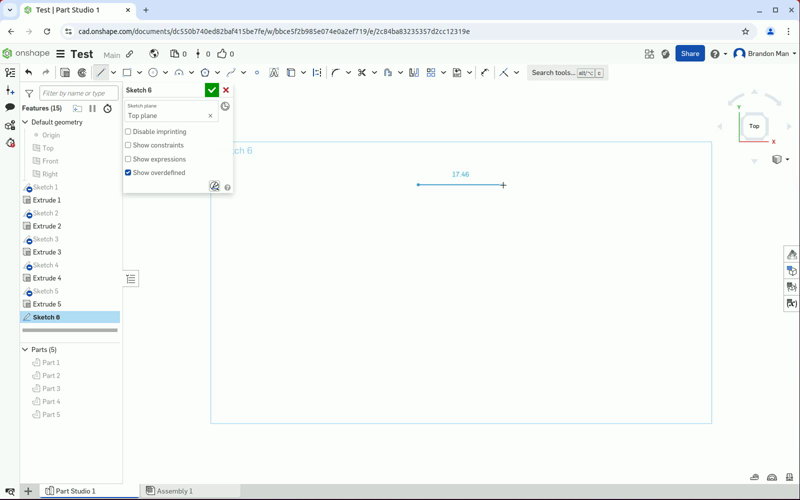
mouse_move(533, 184)
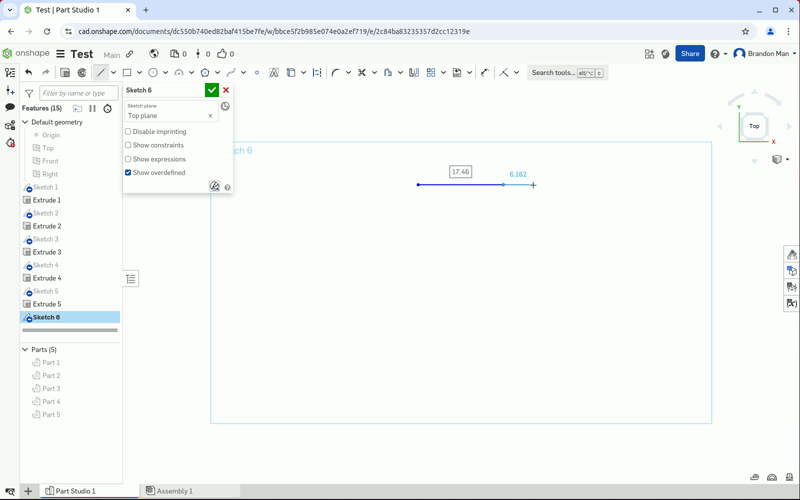
mouse_move(503, 170)
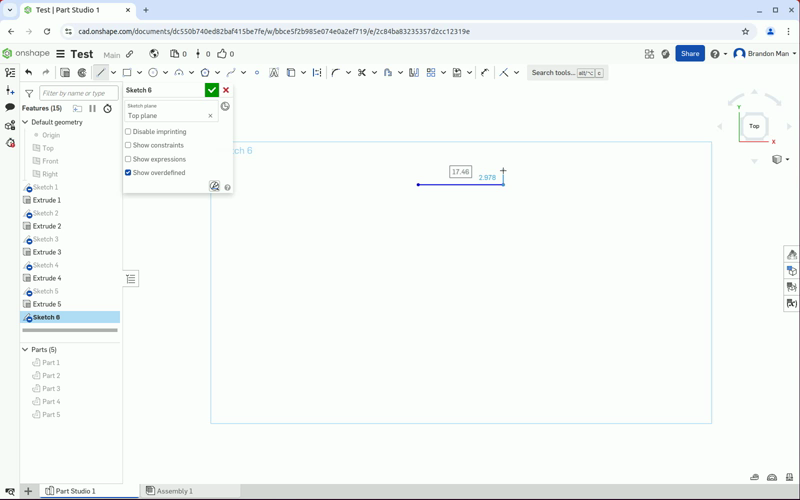
click(503, 170)
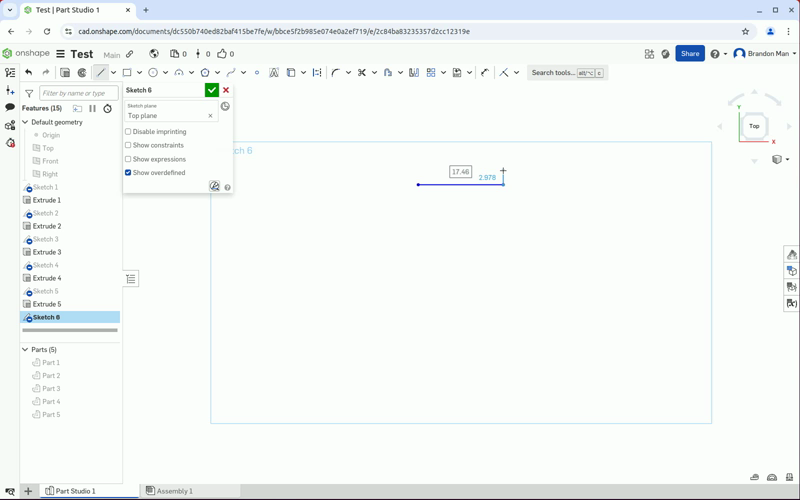
key_up(shift)
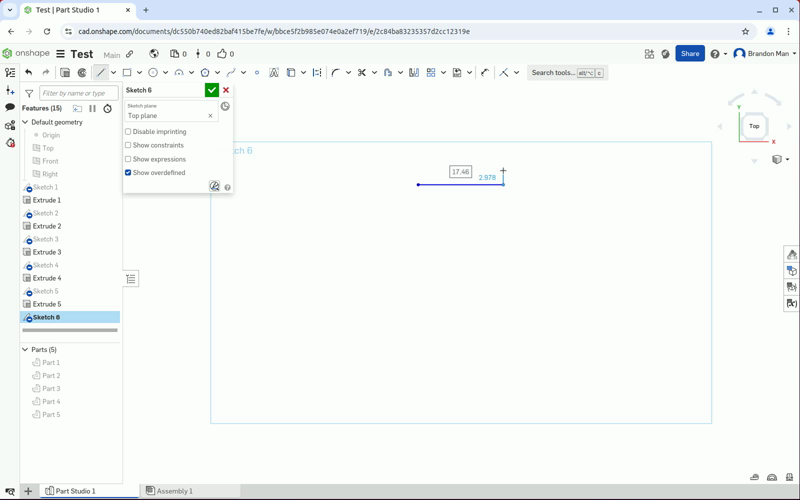
key_down(shift)
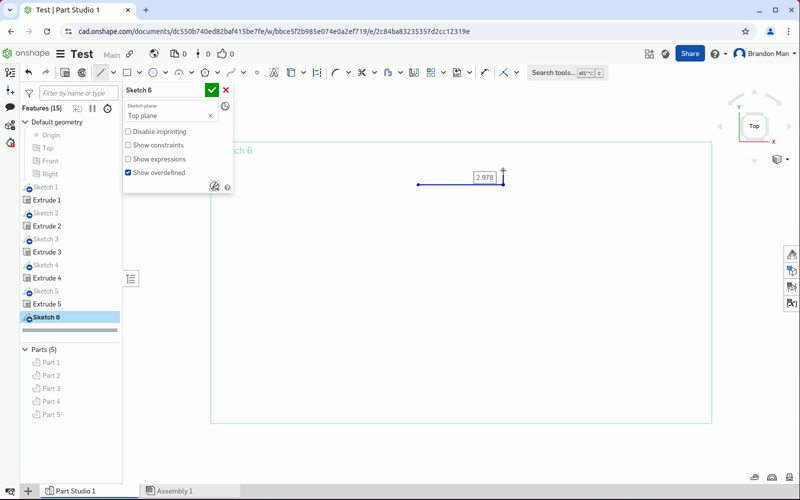
mouse_move(418, 170)
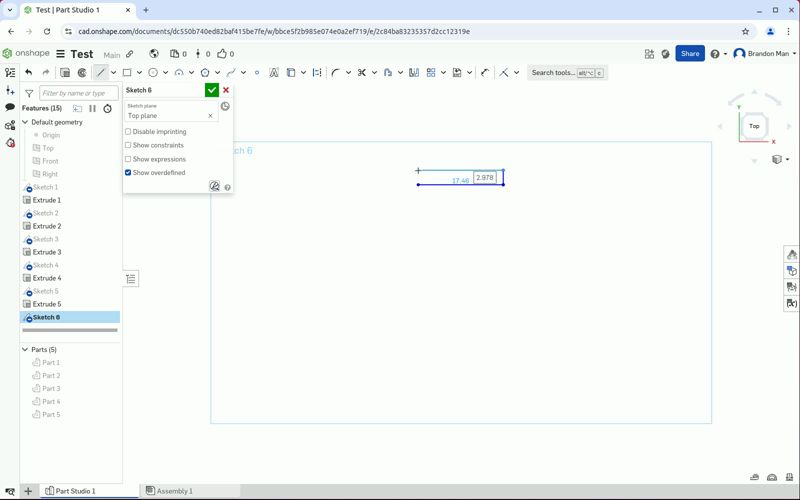
click(418, 170)
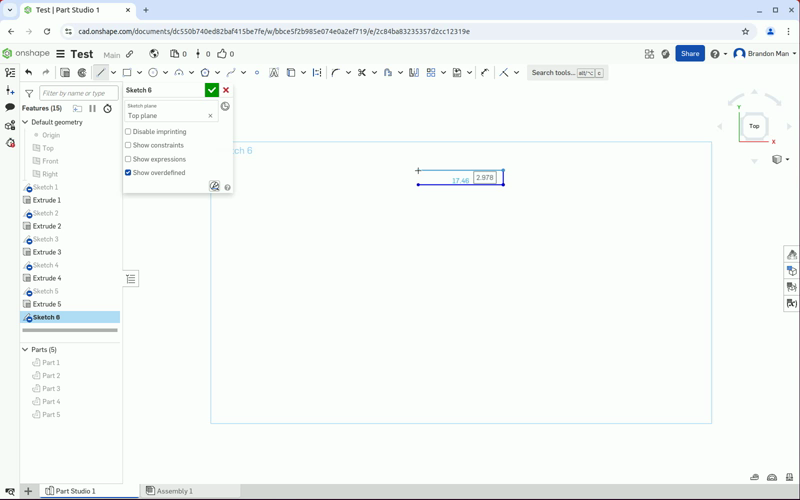
key_up(shift)
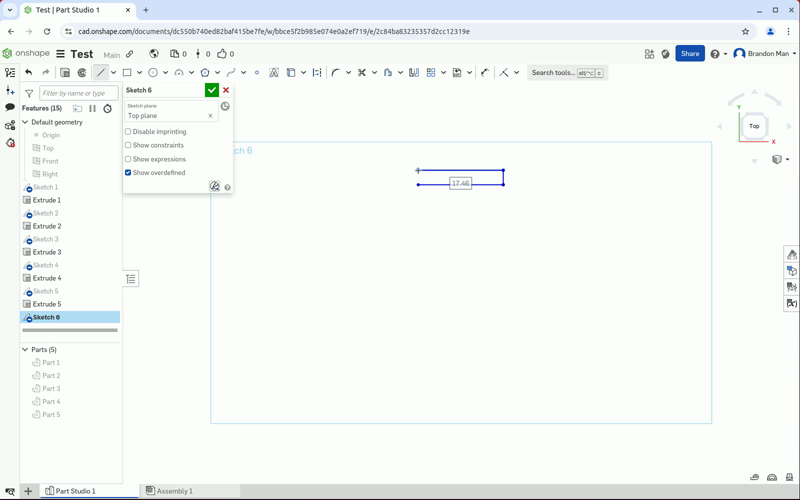
mouse_move(448, 170)
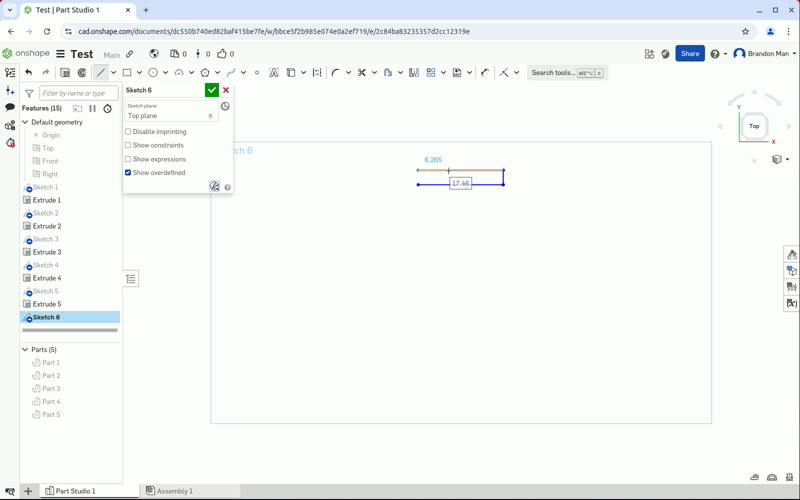
key_down(shift)
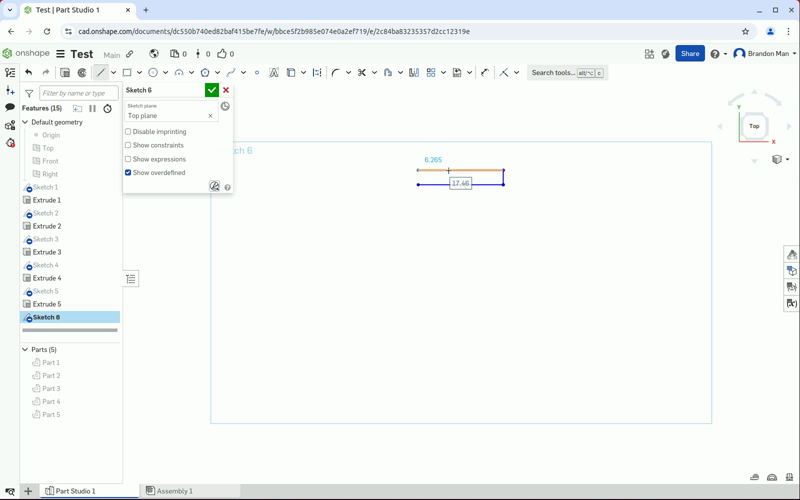
mouse_move(418, 184)
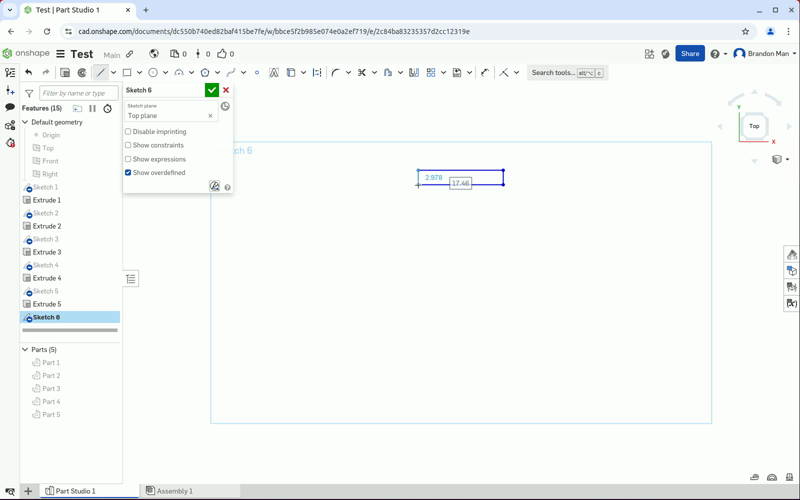
key_up(shift)
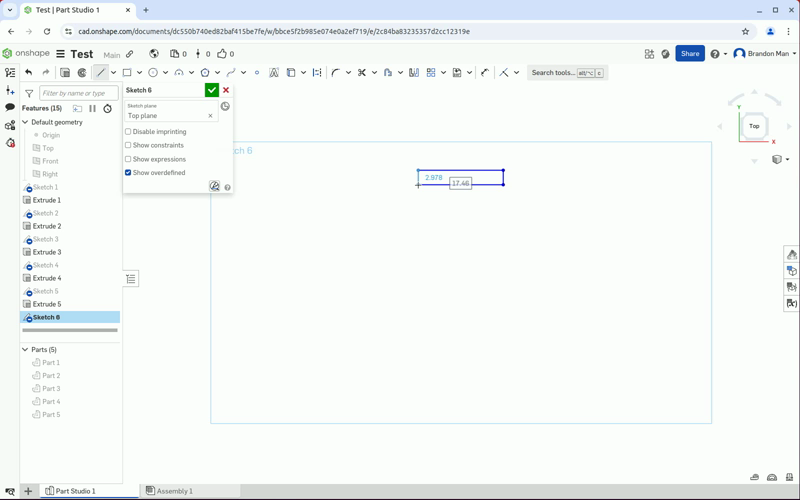
click(418, 184)
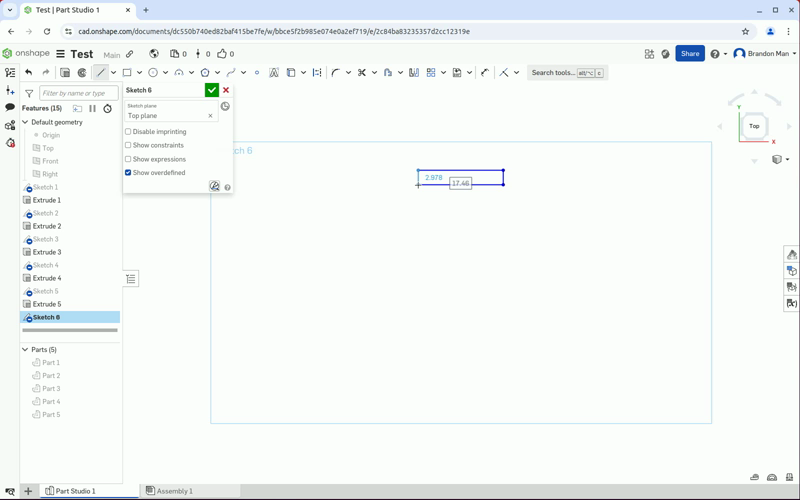
key(esc)
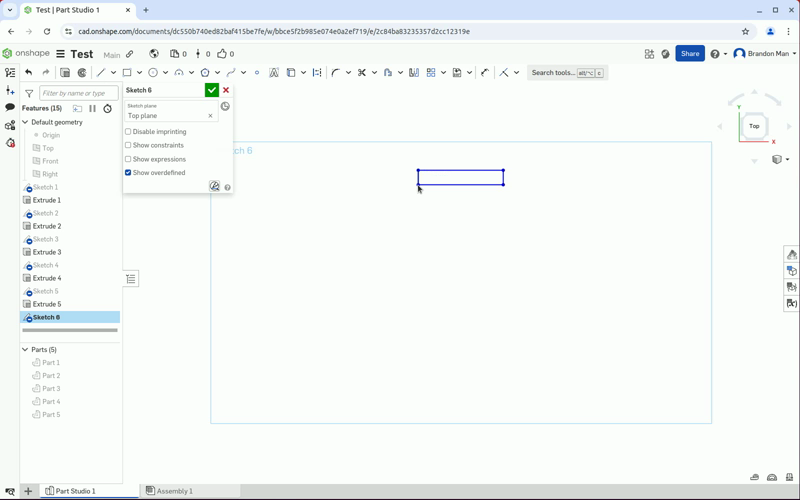
mouse_move(486, 183)
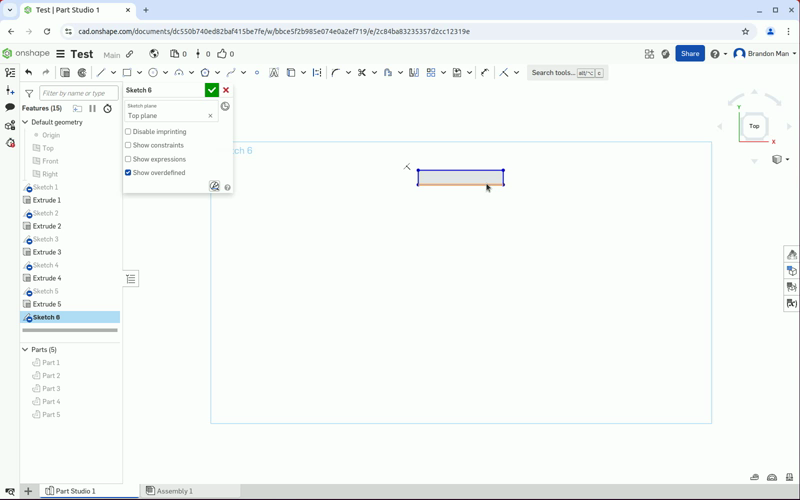
scroll(6)
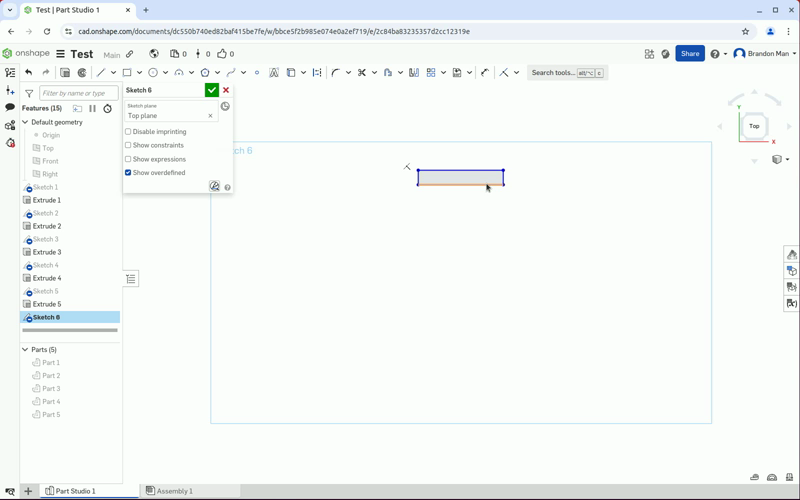
scroll(6)
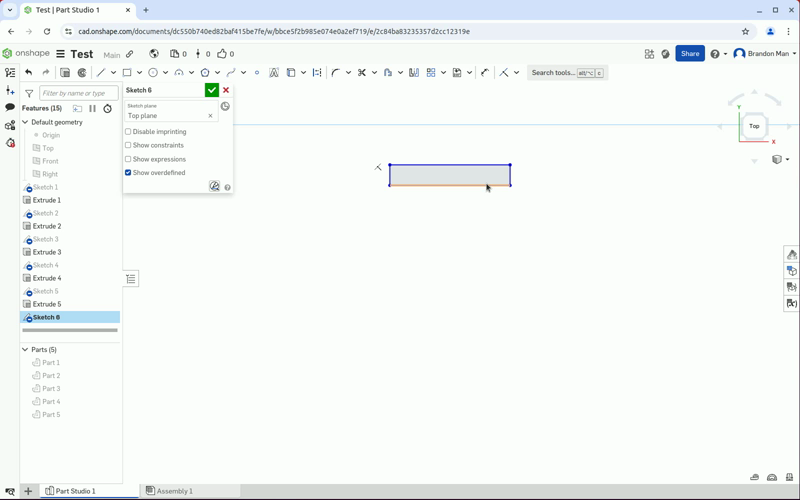
scroll(6)
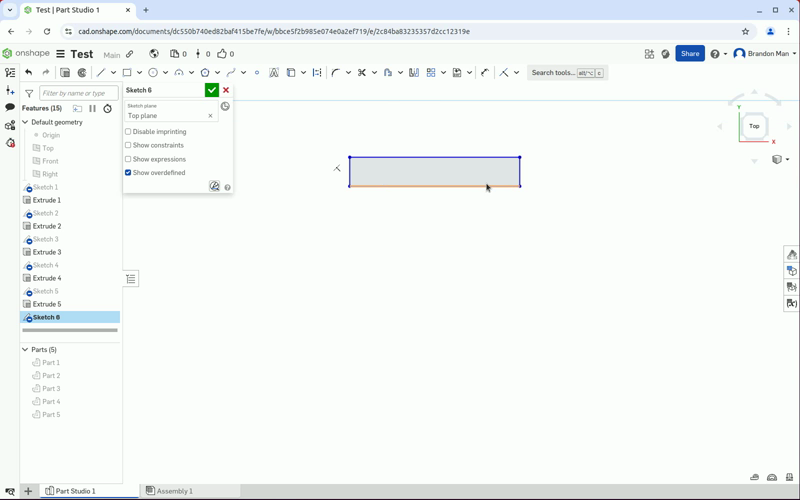
scroll(6)
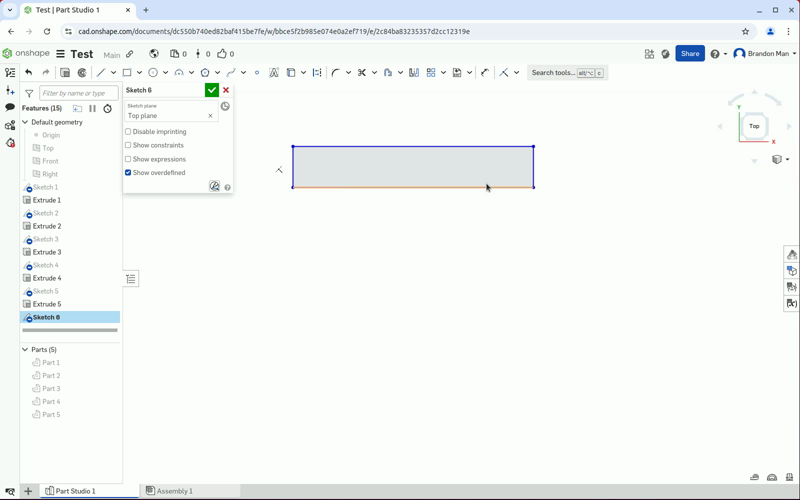
scroll(6)
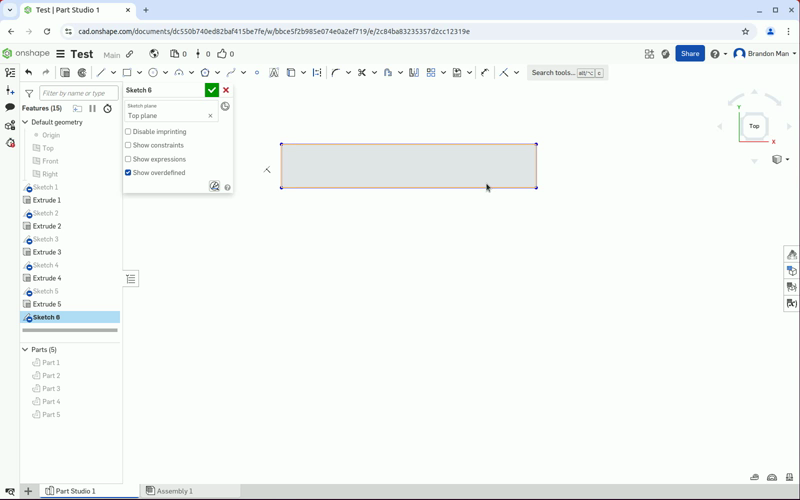
scroll(6)
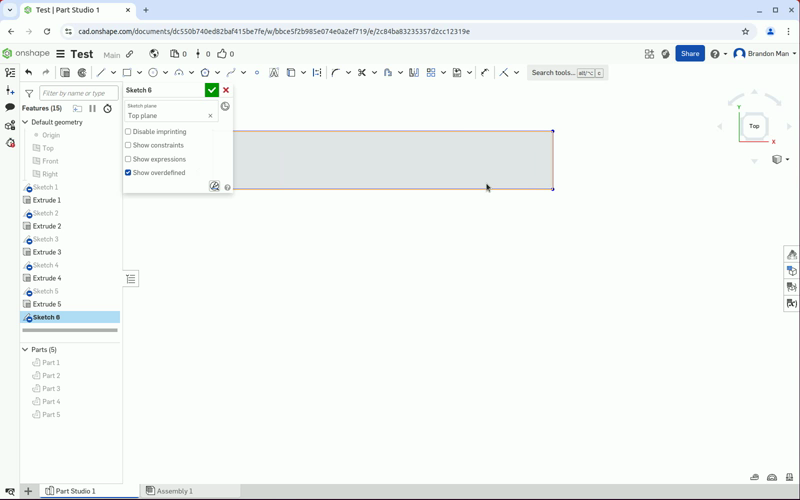
scroll(6)
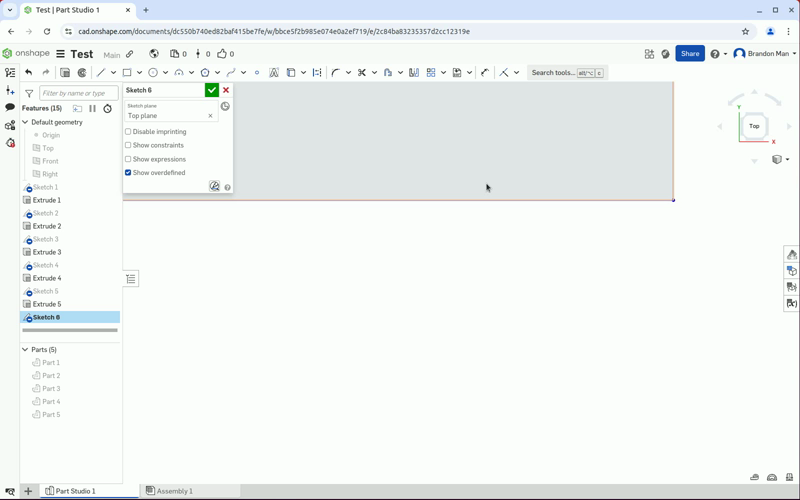
click(486, 183)
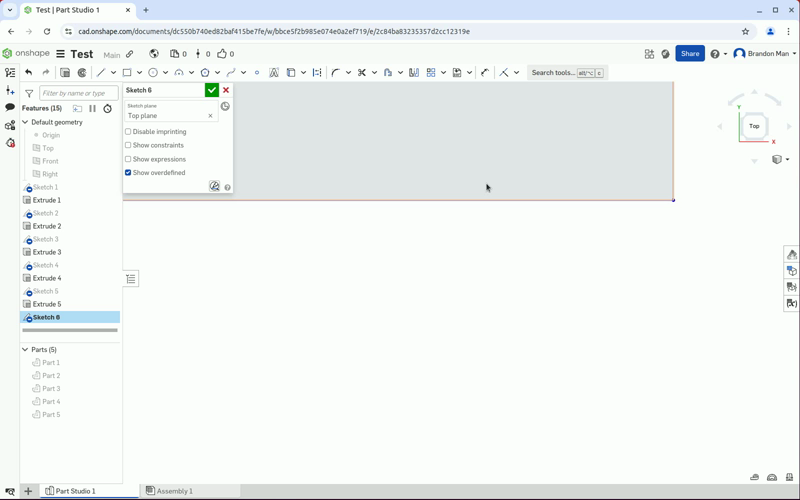
scroll(-6)
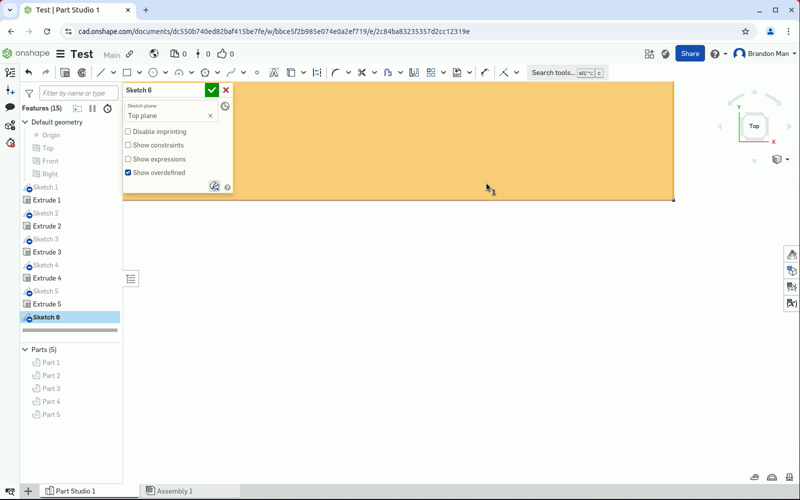
scroll(-6)
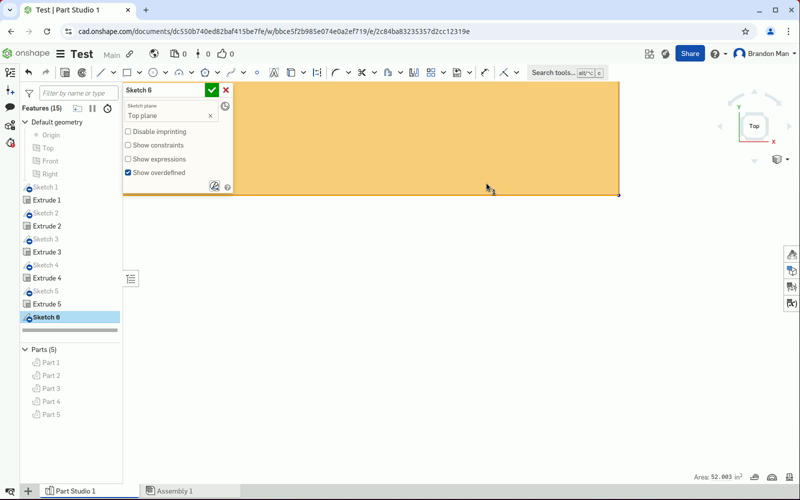
scroll(-6)
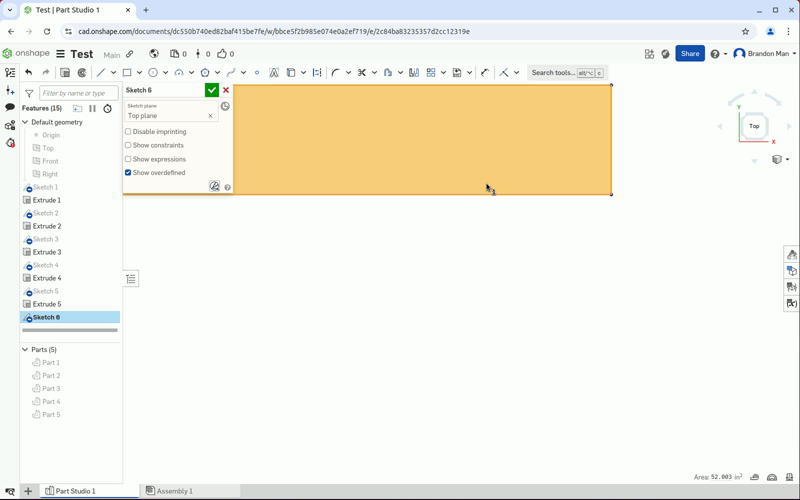
scroll(-6)
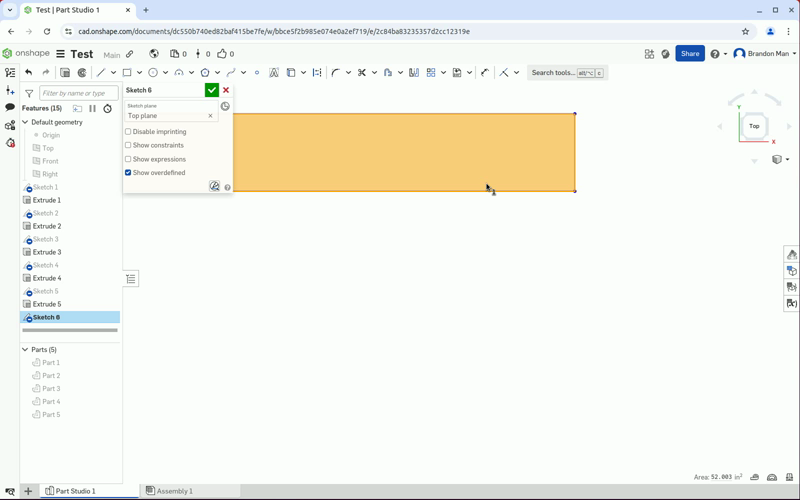
scroll(-6)
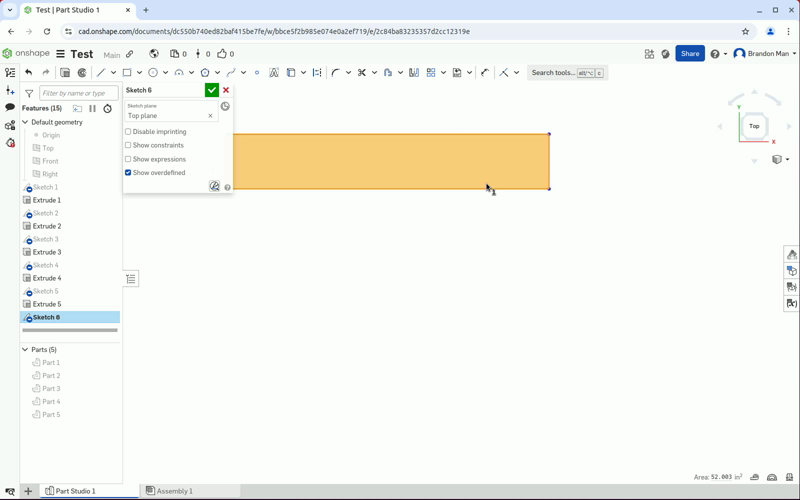
scroll(-6)
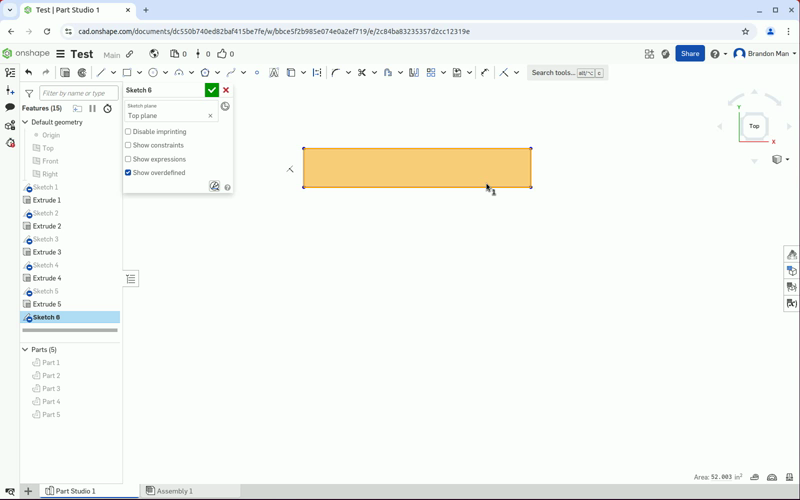
scroll(-6)
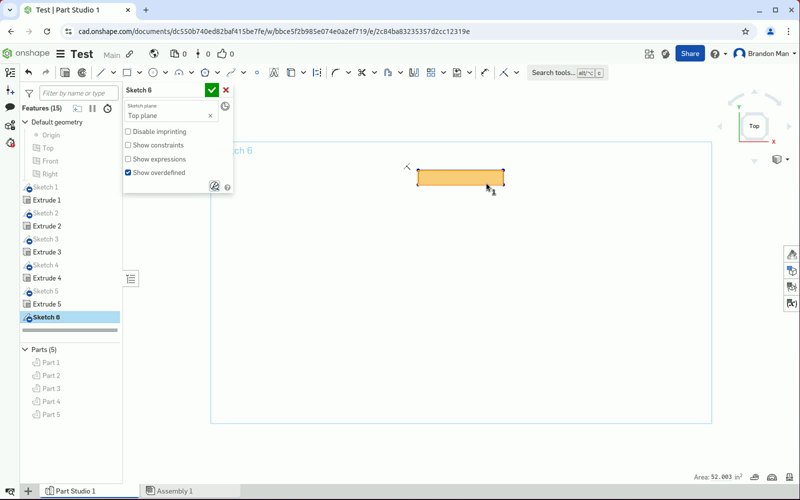
mouse_move(73, 352)
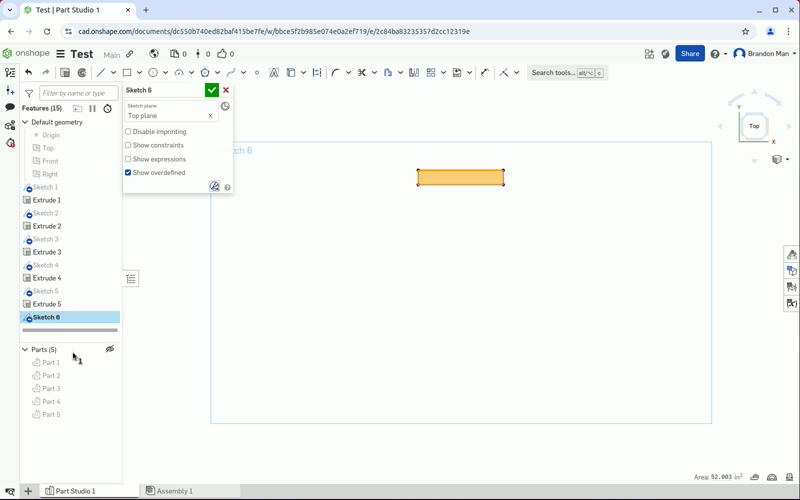
key(shift+y)
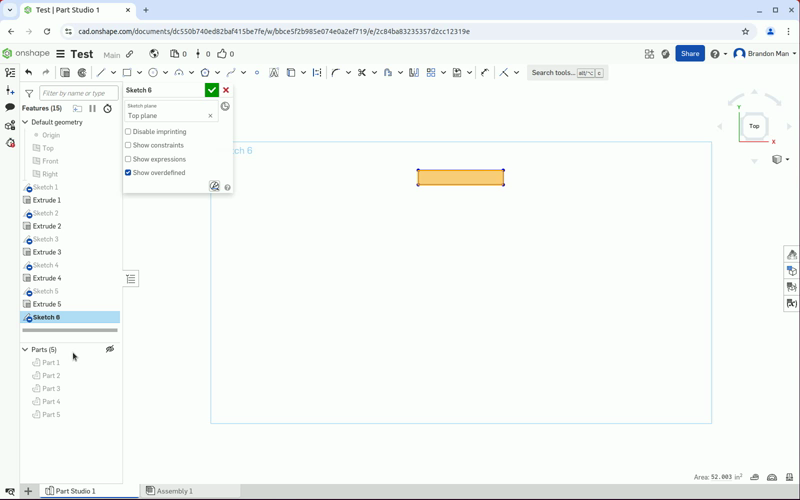
key(shift+e)
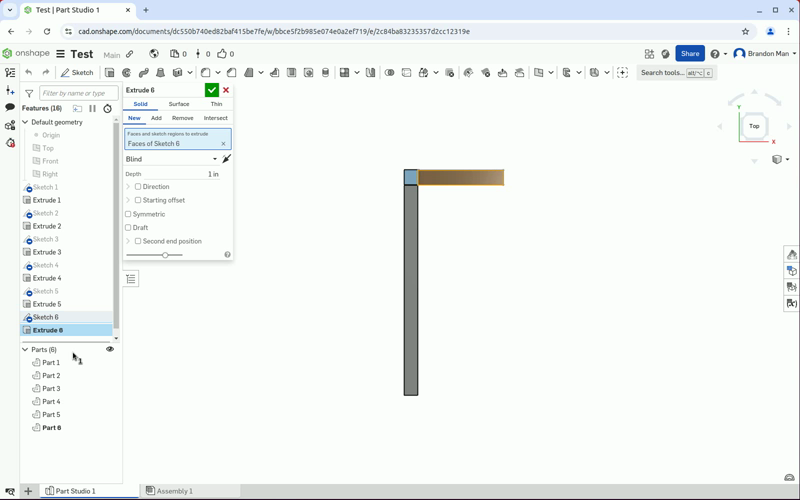
mouse_move(143, 106)
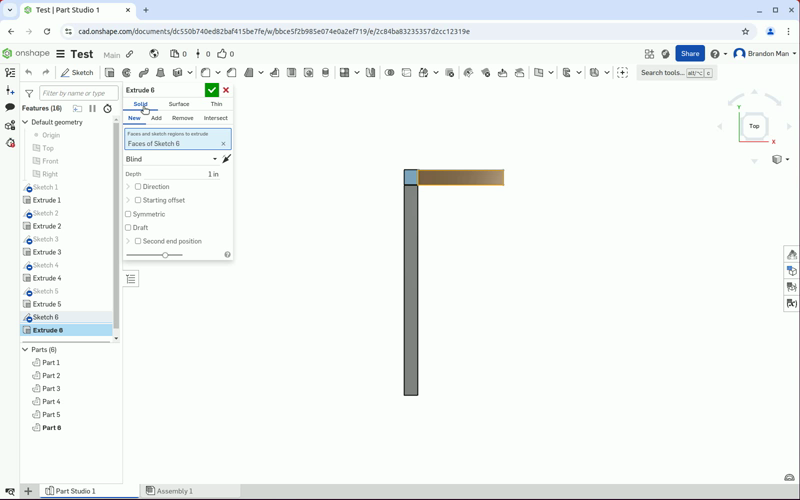
click(143, 106)
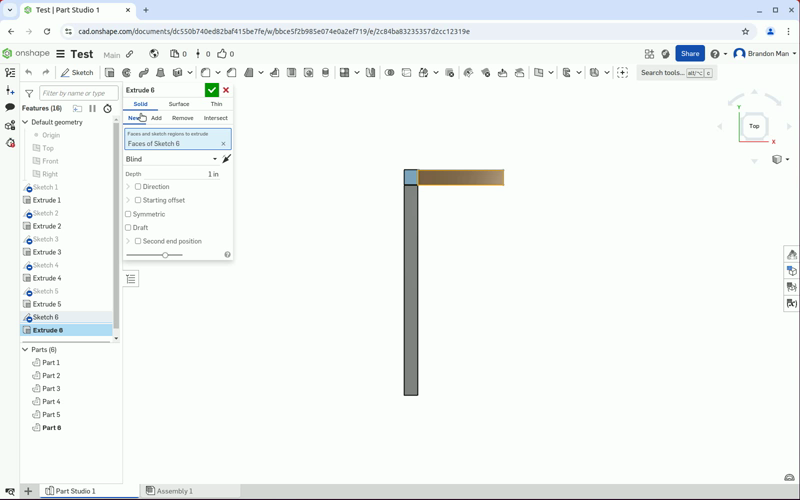
mouse_move(137, 120)
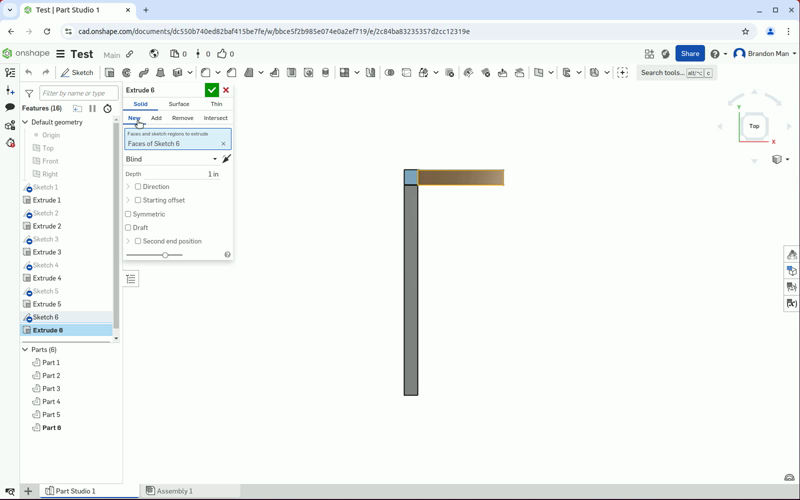
click(137, 120)
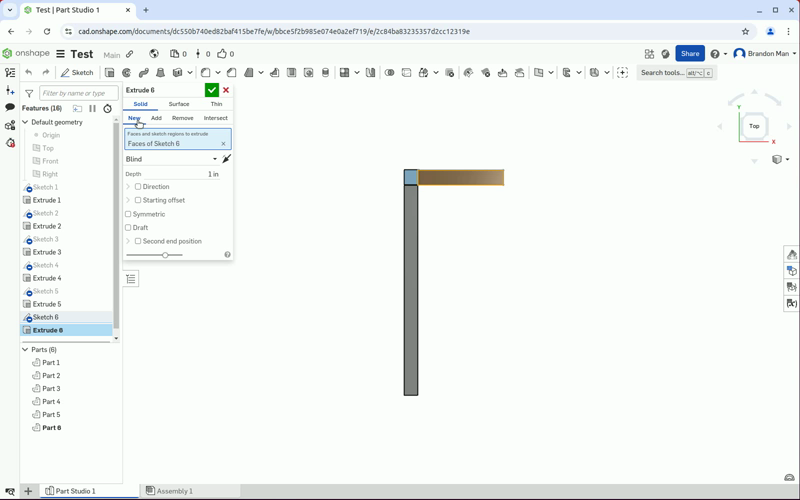
key(tab, 4)
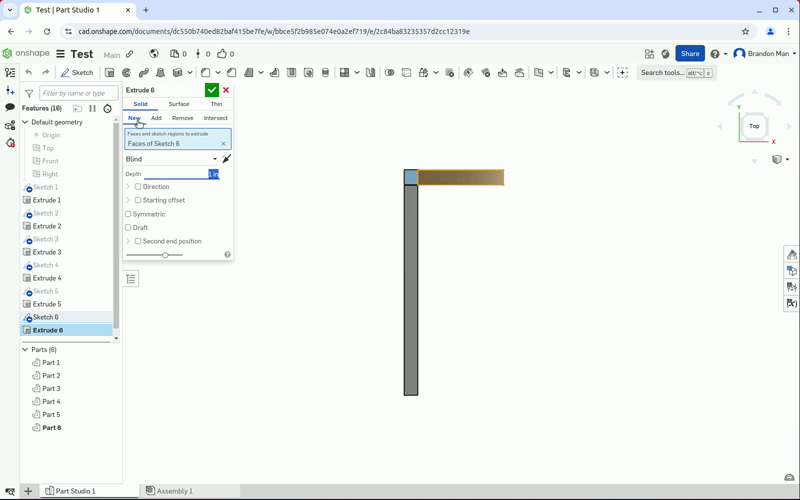
text(-1.204)
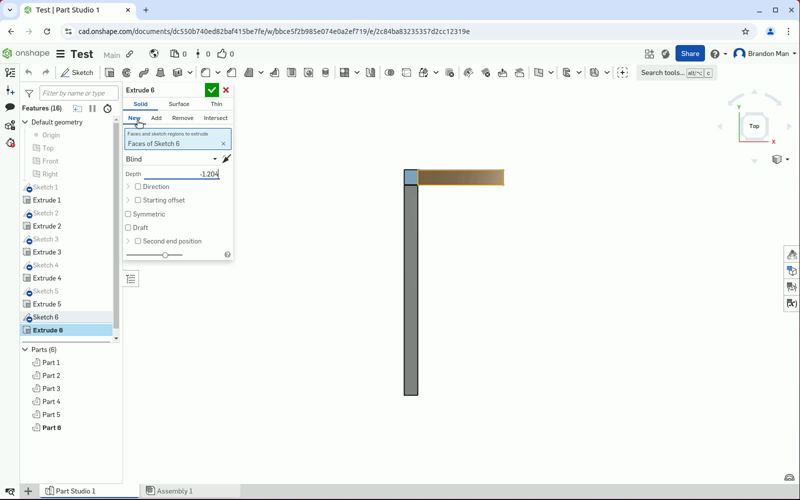
key(enter)
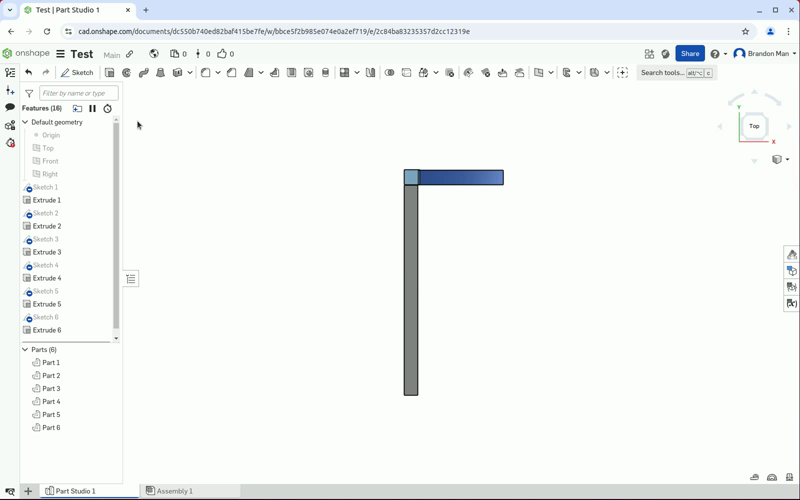
key(shift+h)
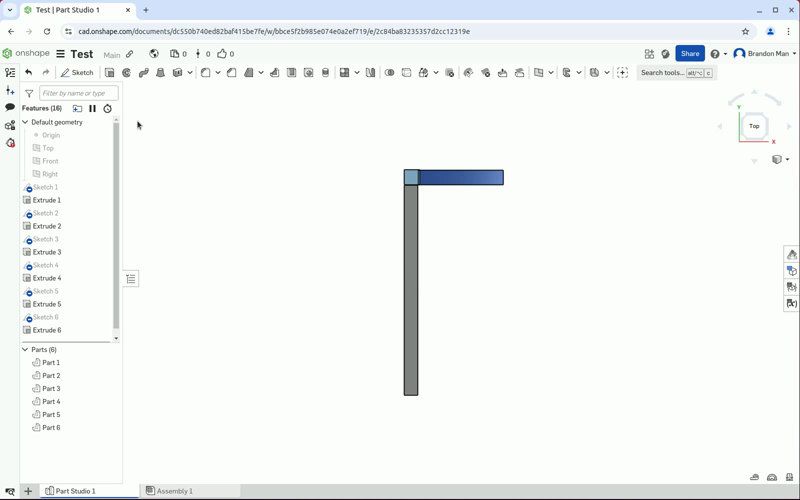
key(shift+h)
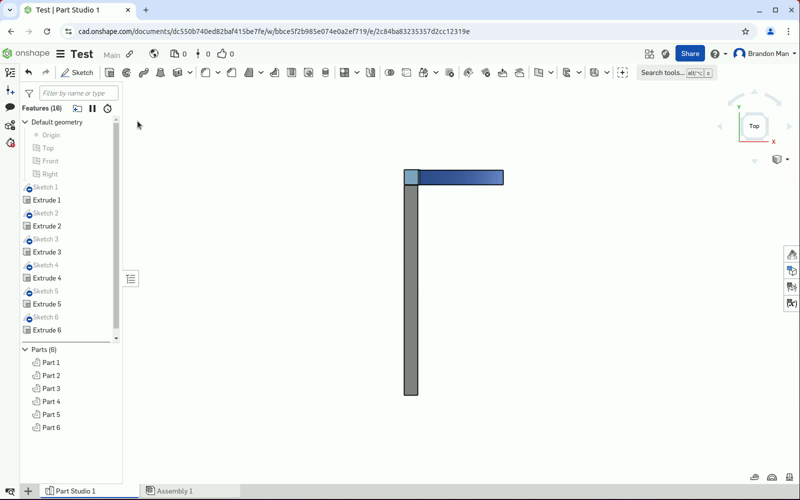
mouse_move(69, 189)
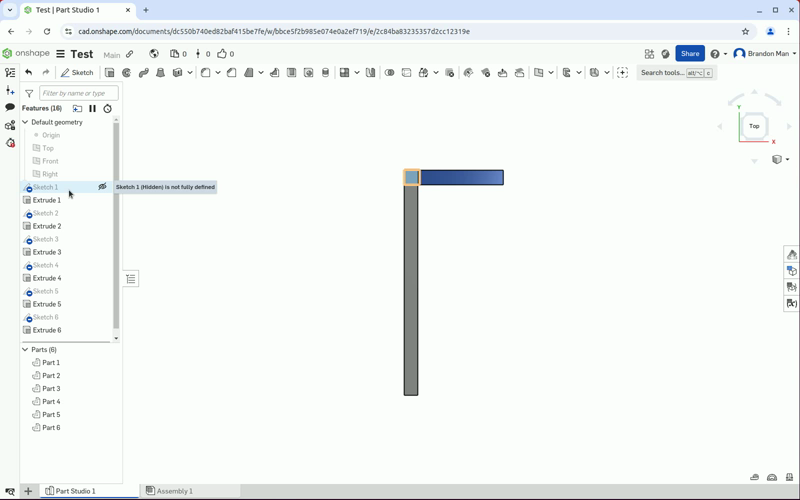
click(69, 189)
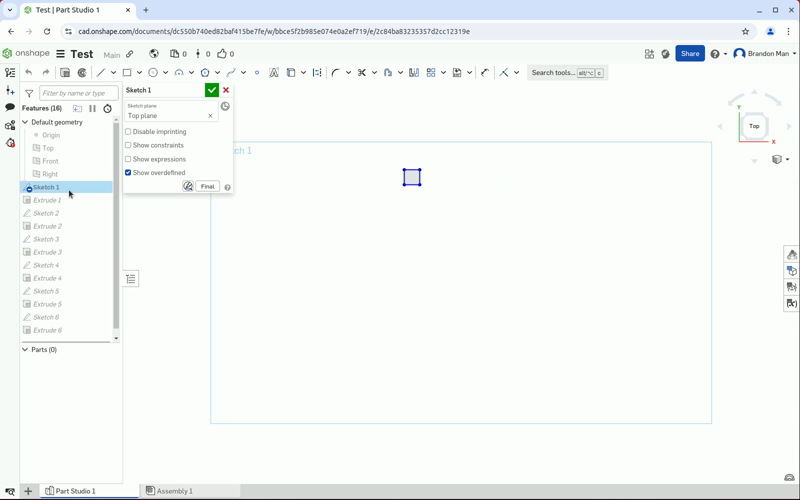
mouse_move(229, 92)
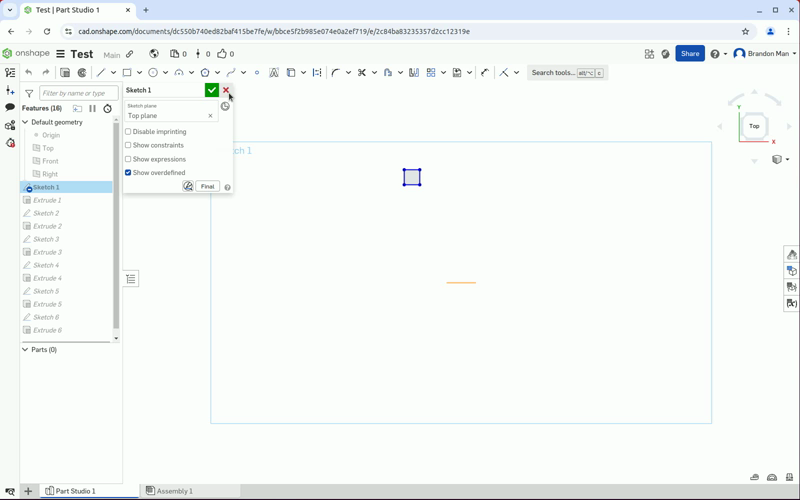
click(229, 92)
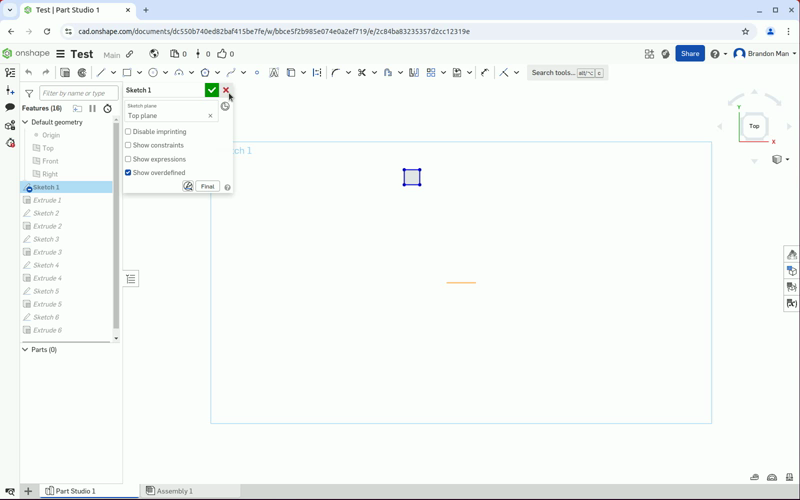
key(shift+s)
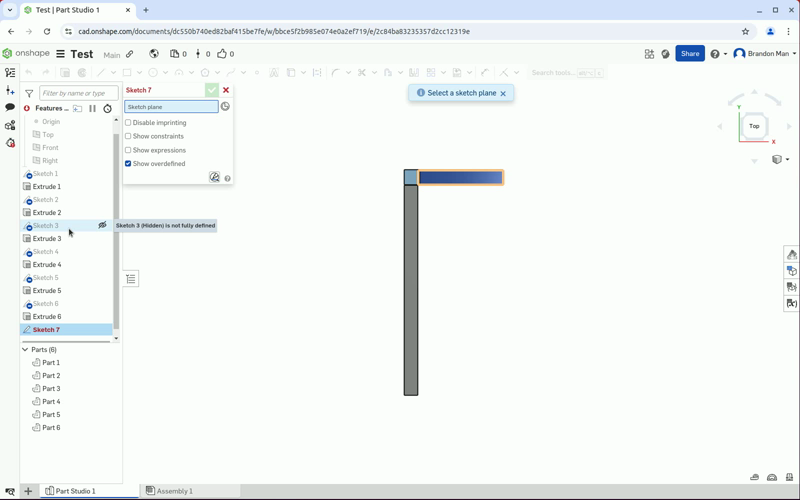
scroll(3)
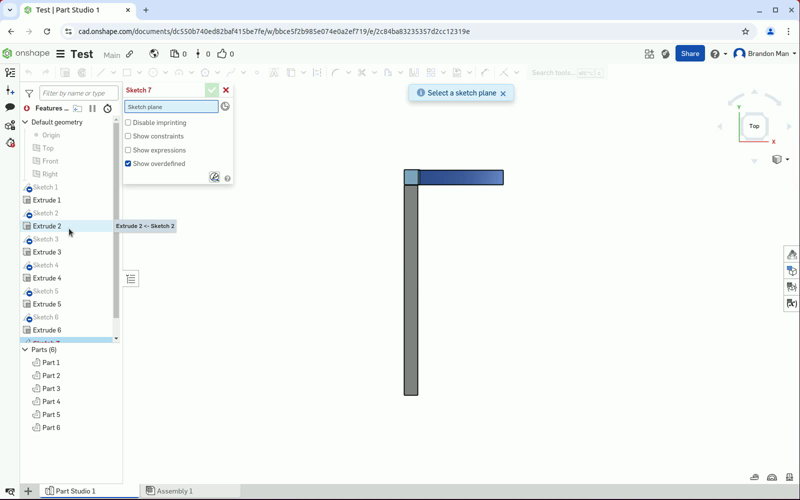
mouse_move(69, 150)
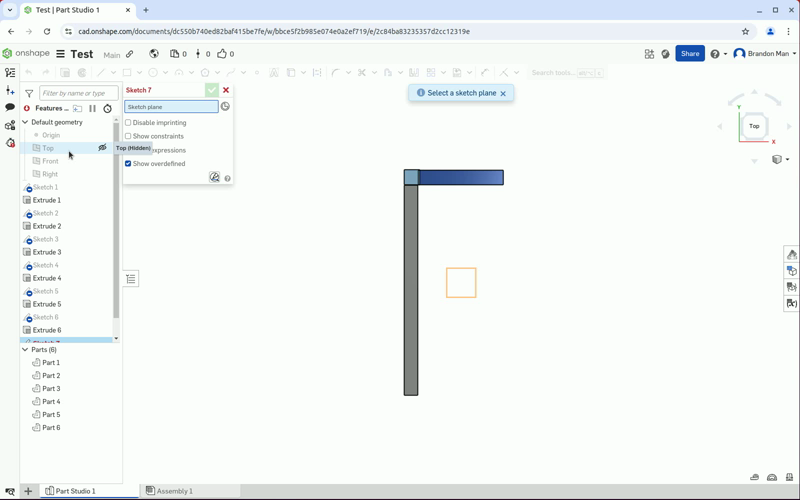
click(69, 150)
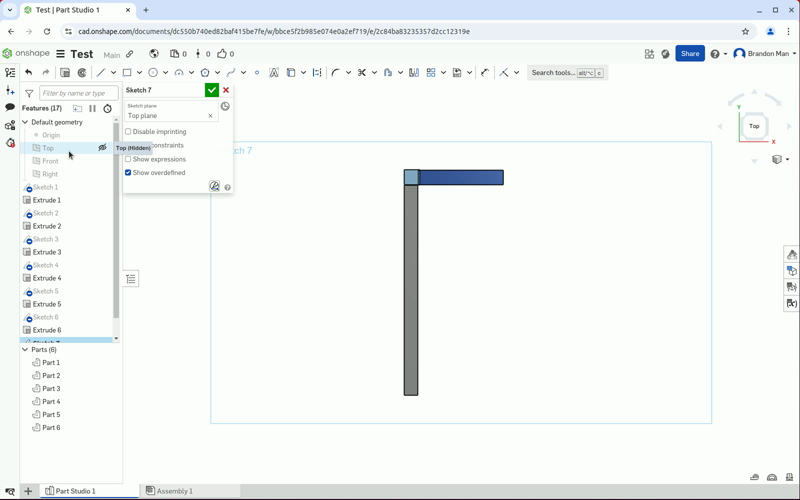
mouse_move(73, 352)
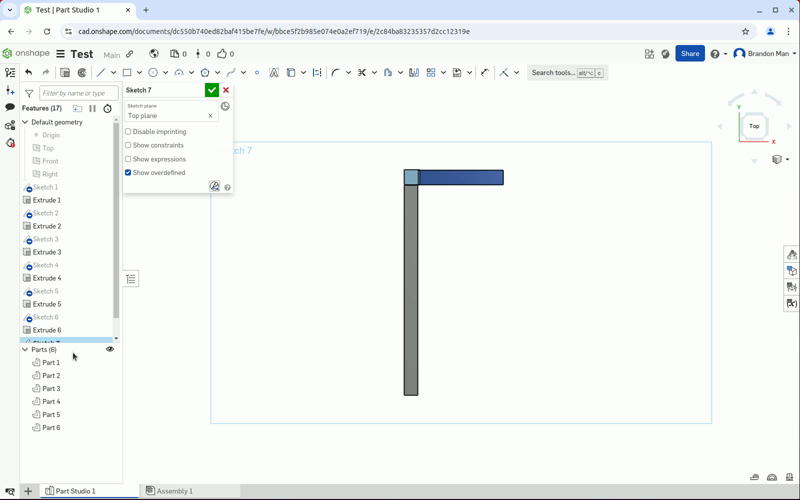
key(y)
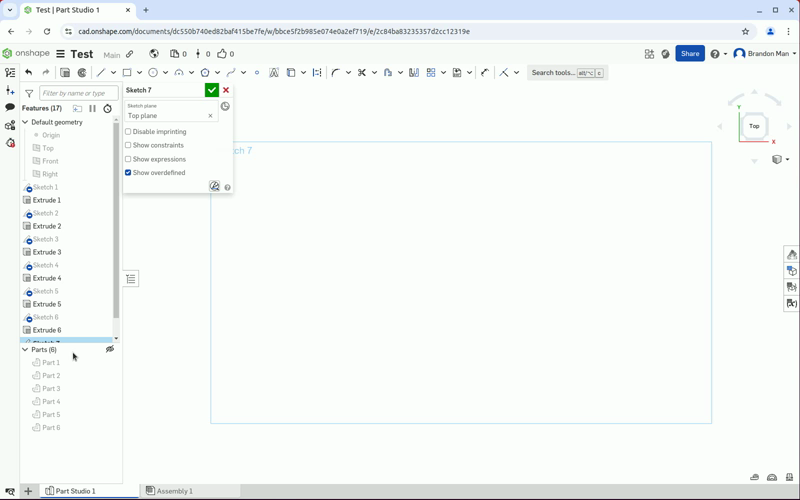
key(l)
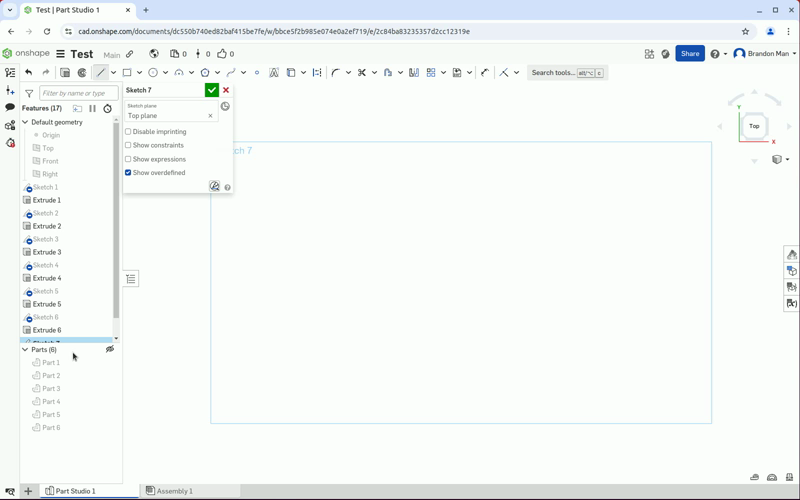
key_down(shift)
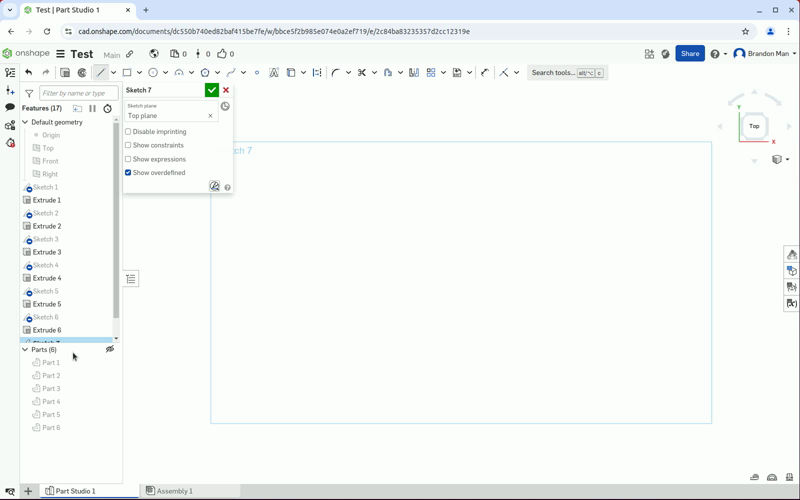
mouse_move(418, 395)
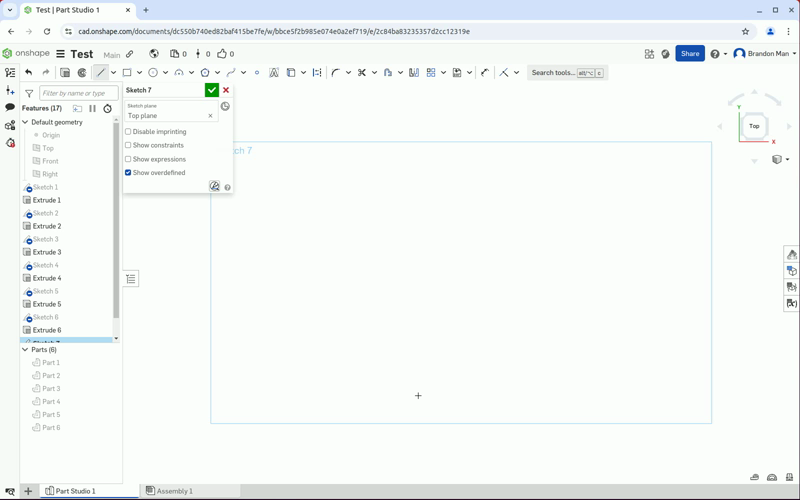
click(418, 395)
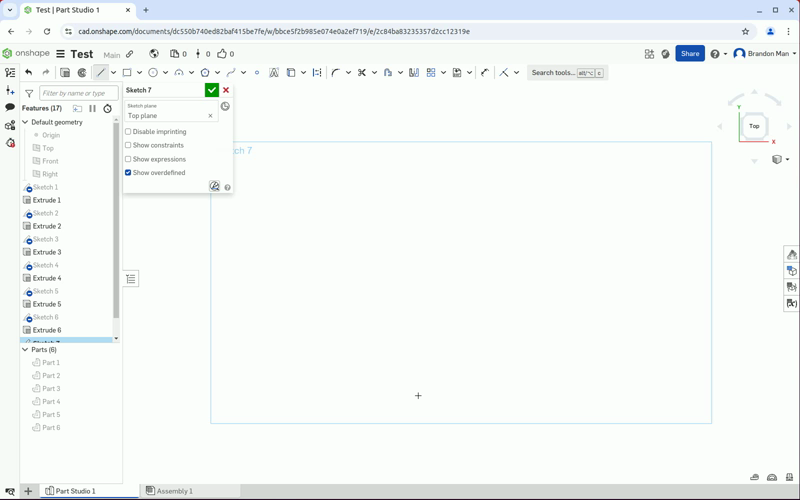
key_up(shift)
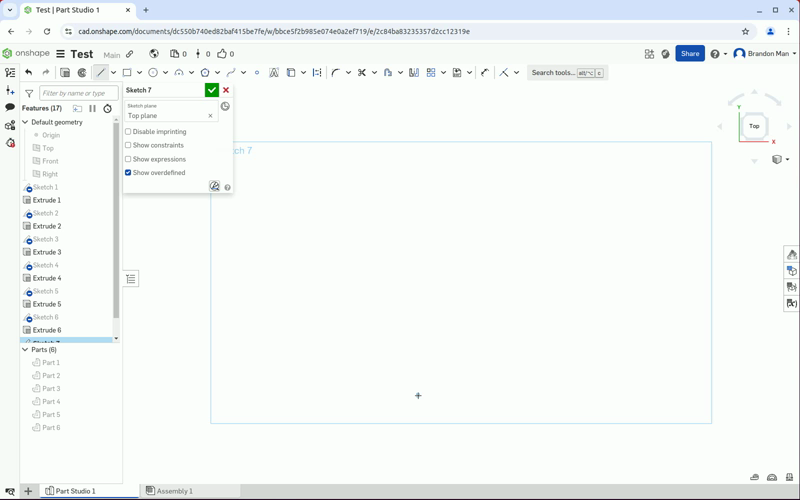
key_down(shift)
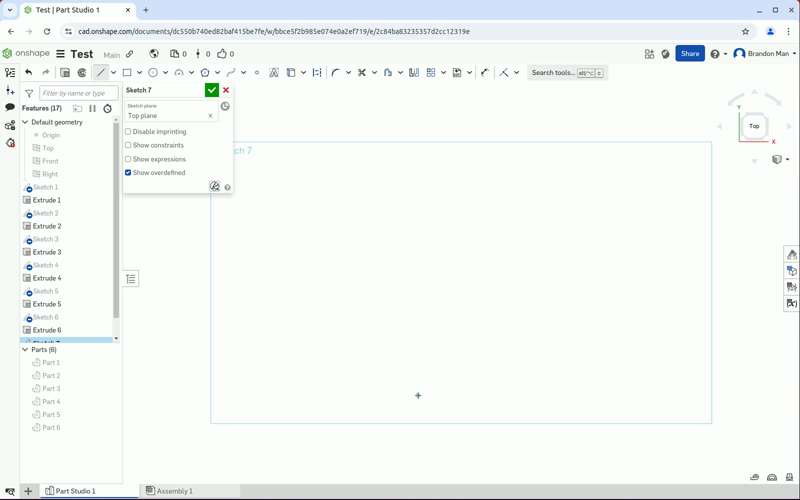
mouse_move(516, 395)
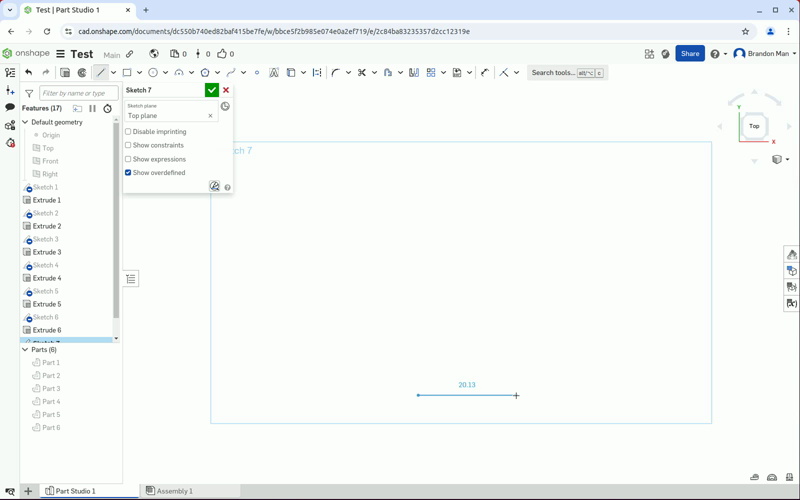
click(516, 395)
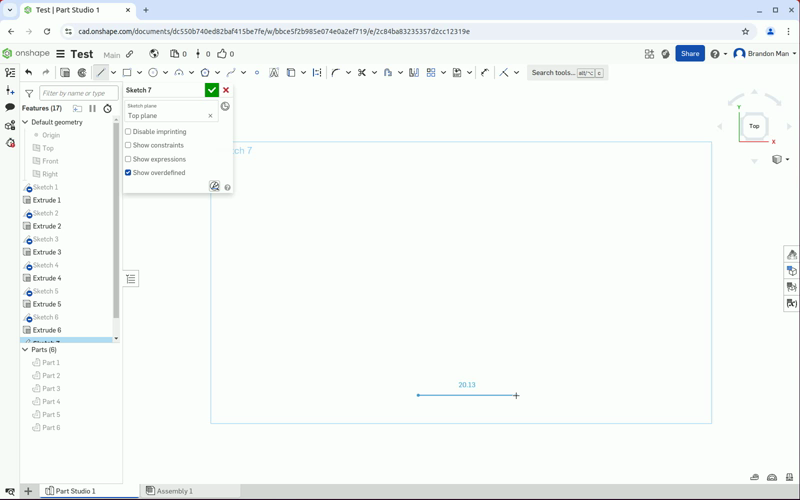
key_up(shift)
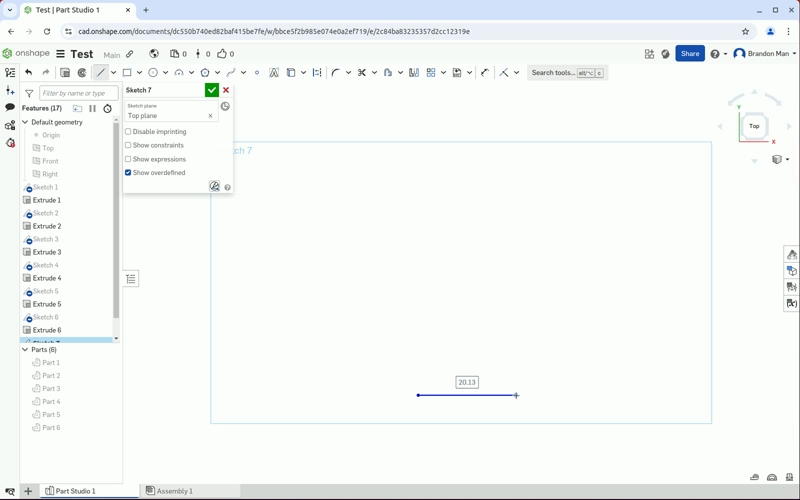
key_down(shift)
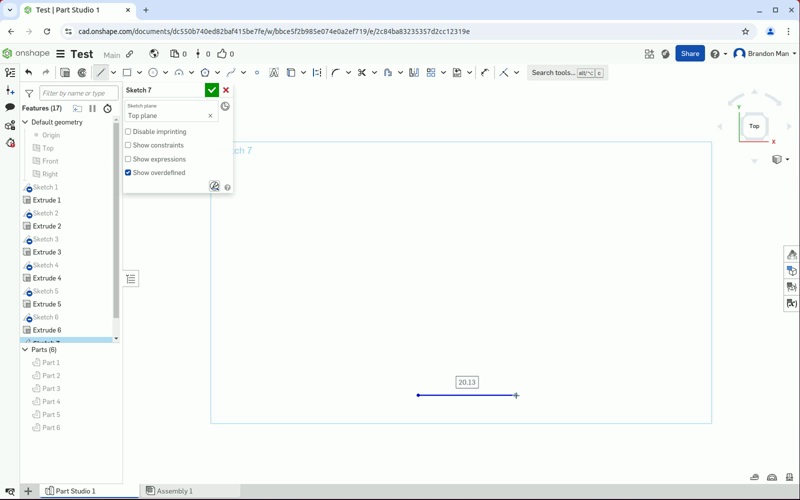
mouse_move(516, 185)
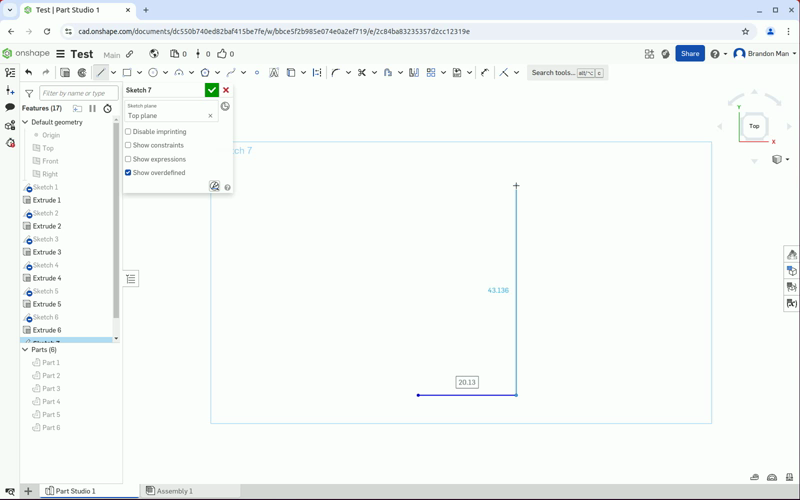
click(516, 185)
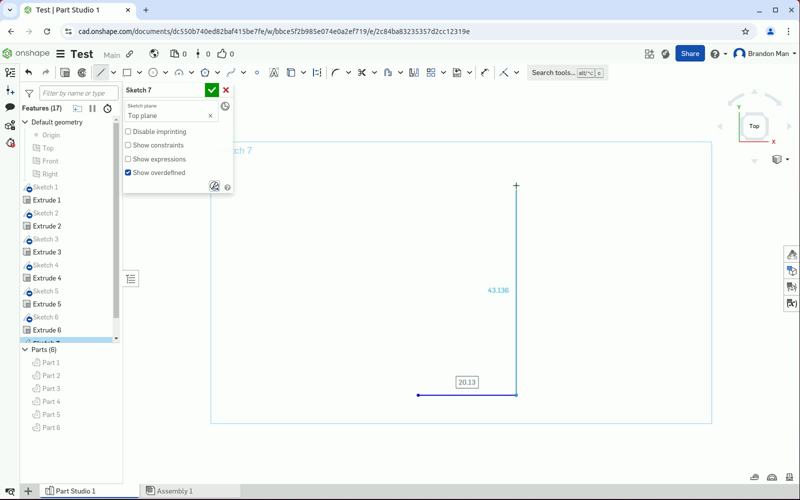
key_up(shift)
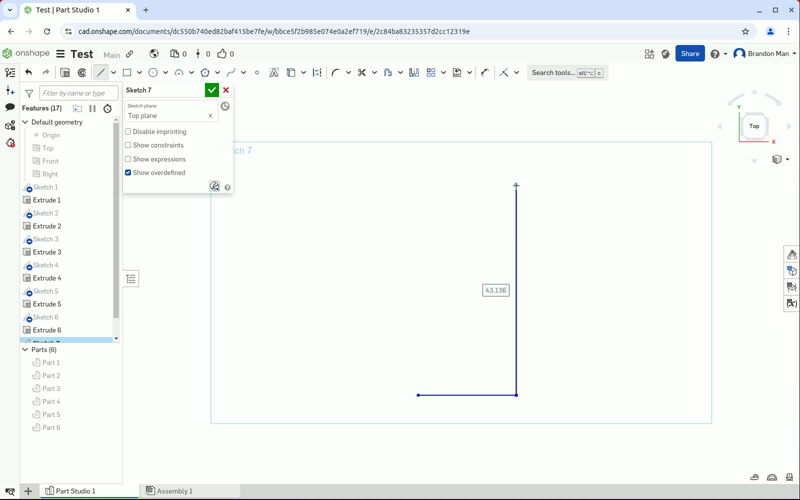
key_down(shift)
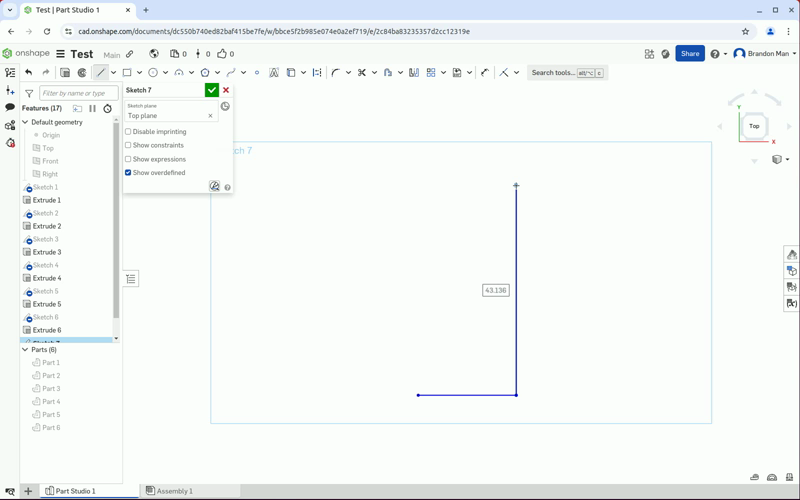
mouse_move(546, 185)
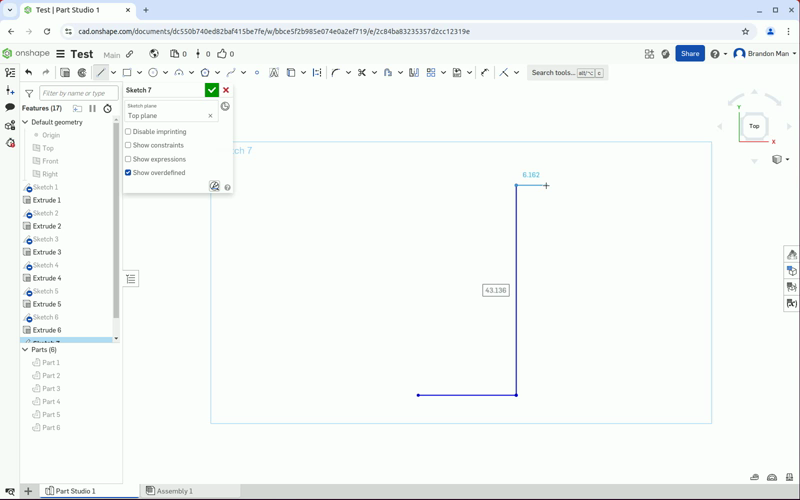
mouse_move(502, 185)
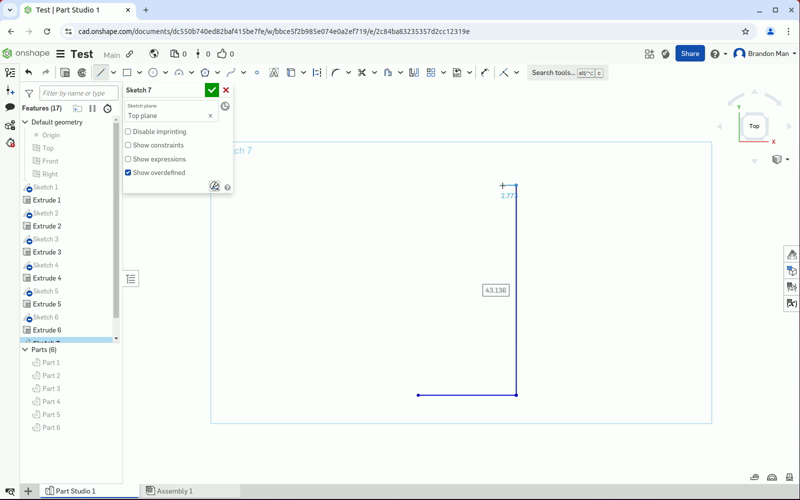
click(502, 185)
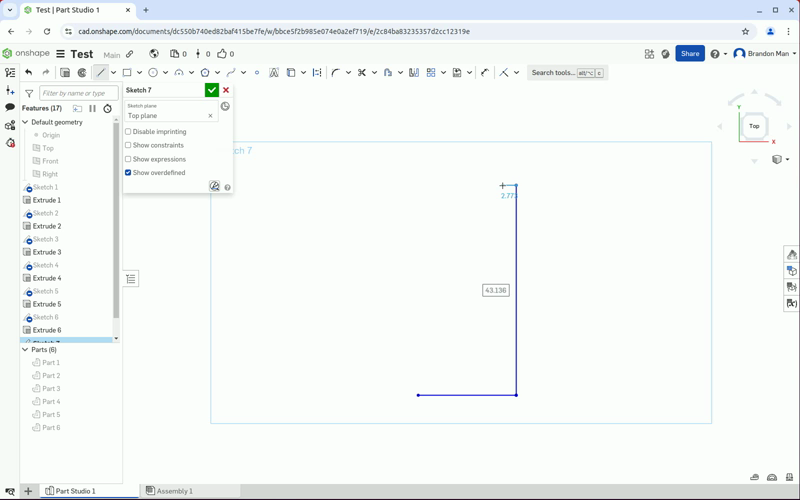
key_up(shift)
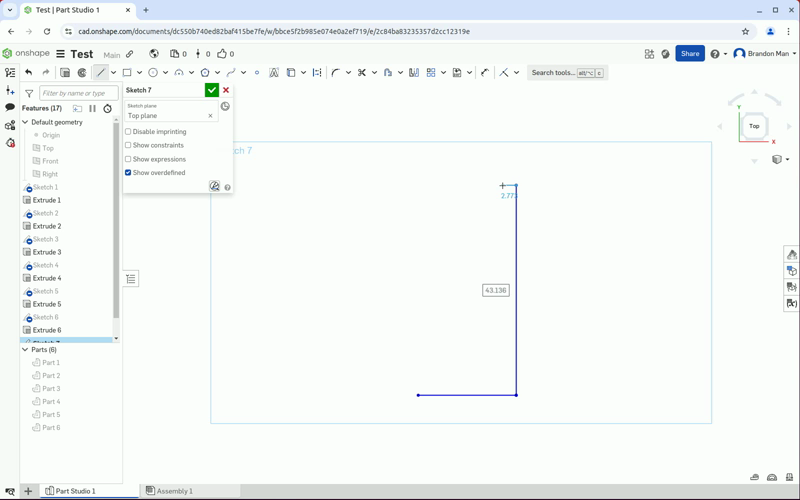
key_down(shift)
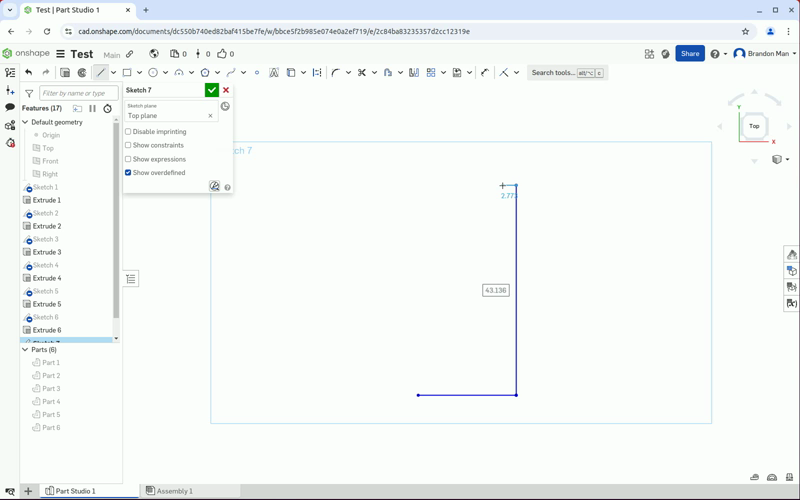
mouse_move(418, 185)
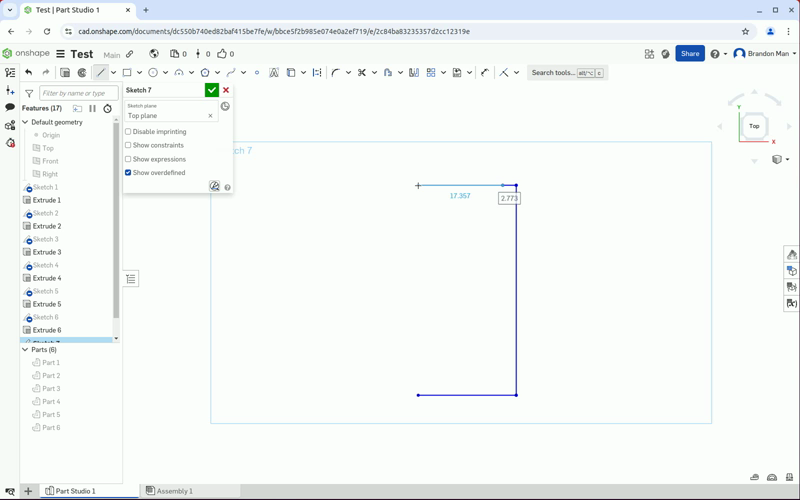
click(418, 185)
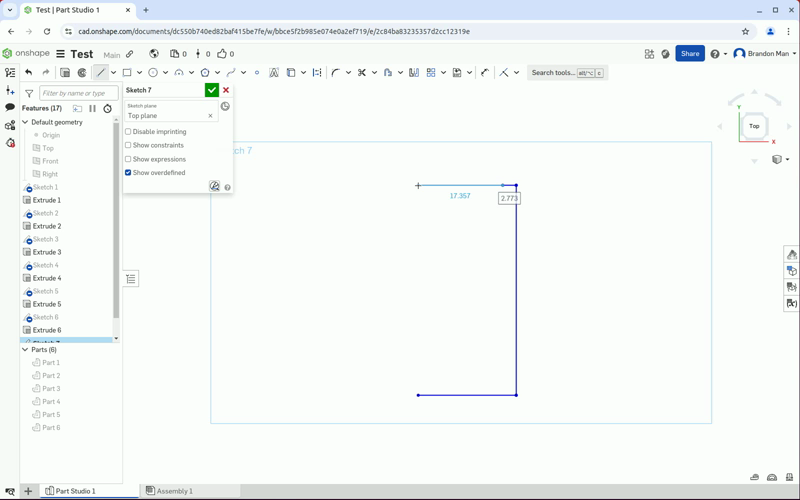
key_up(shift)
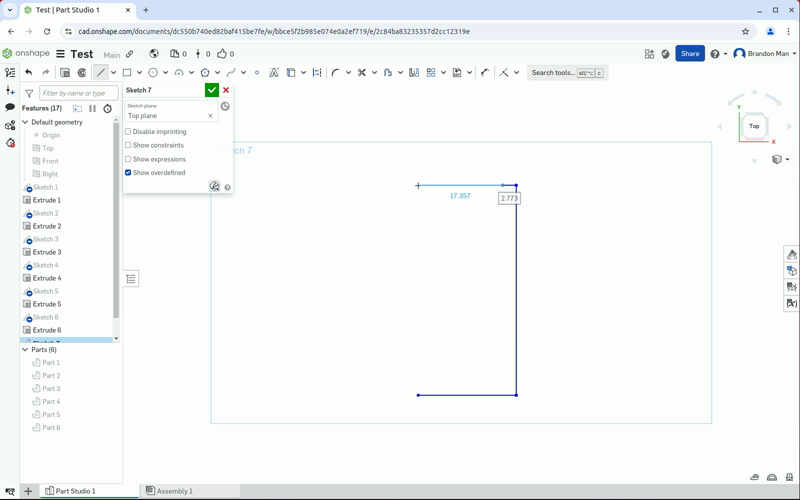
key_down(shift)
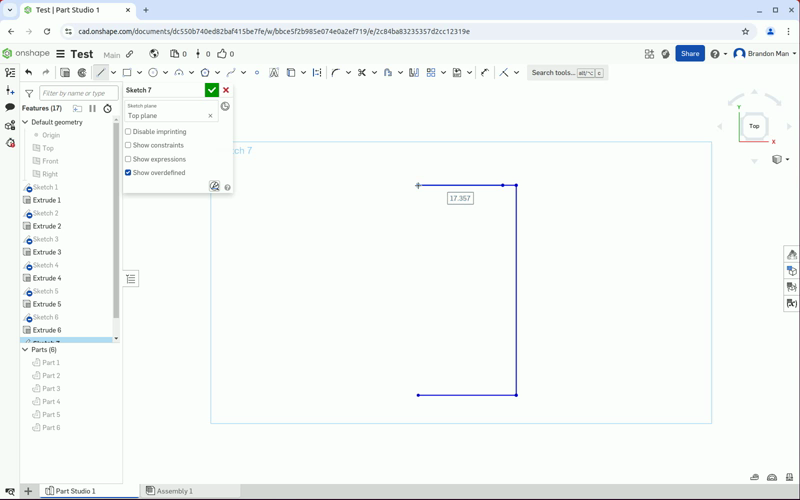
mouse_move(418, 395)
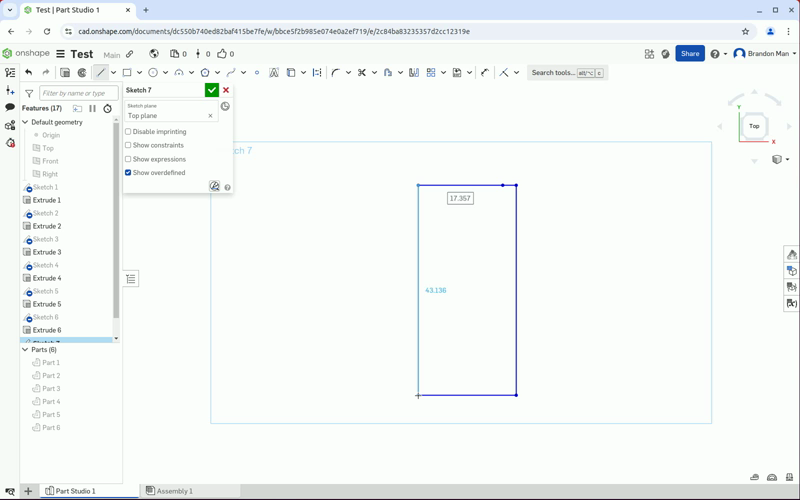
key_up(shift)
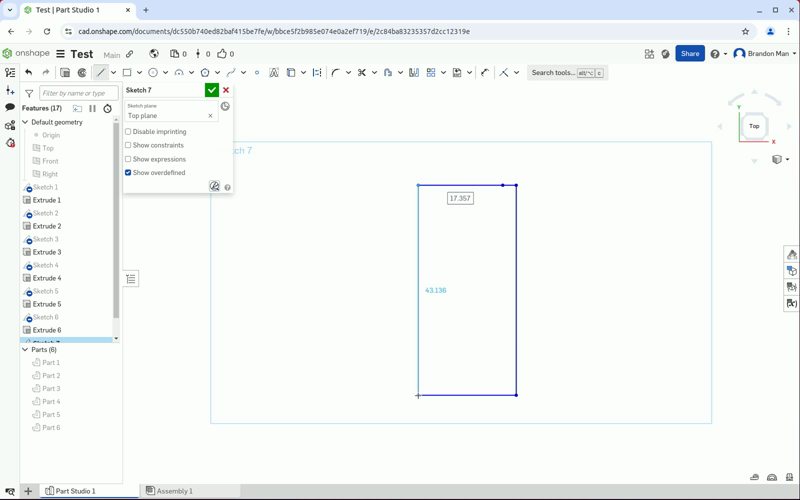
click(418, 395)
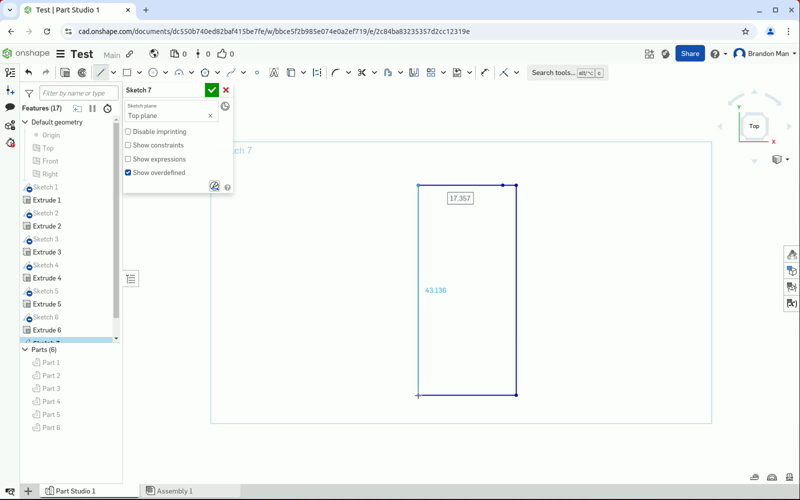
key(esc)
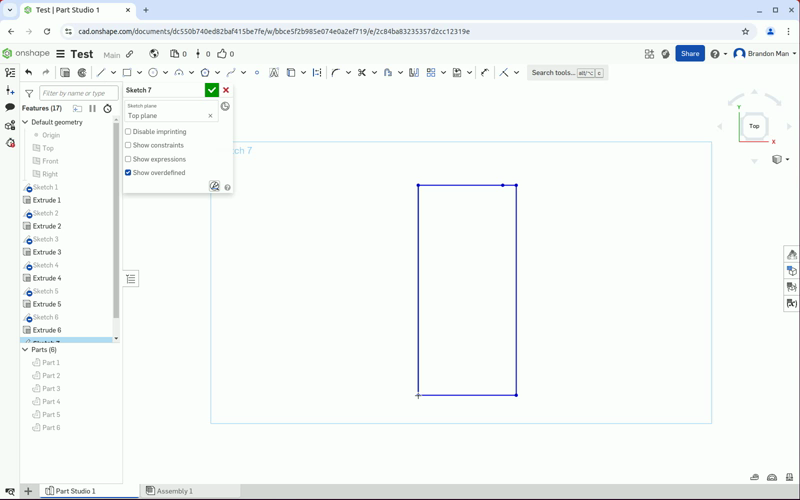
mouse_move(443, 265)
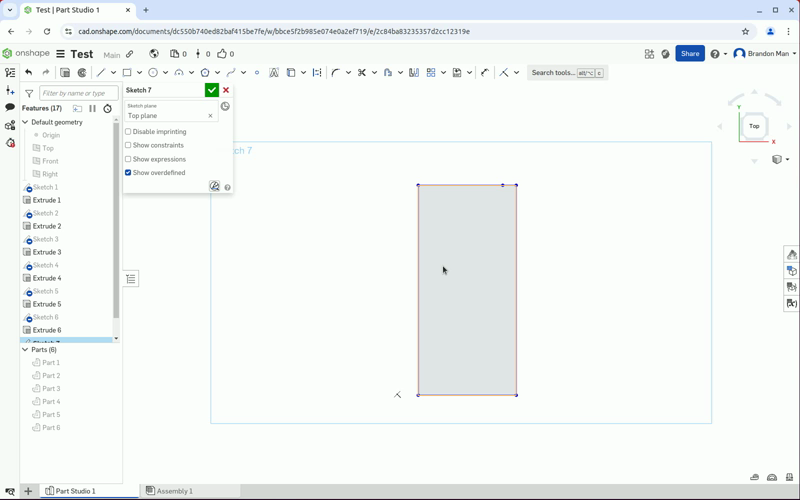
click(443, 265)
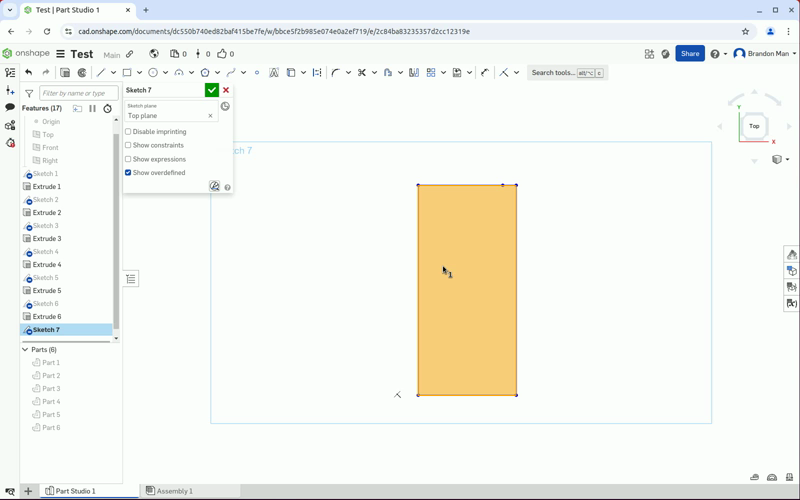
mouse_move(73, 352)
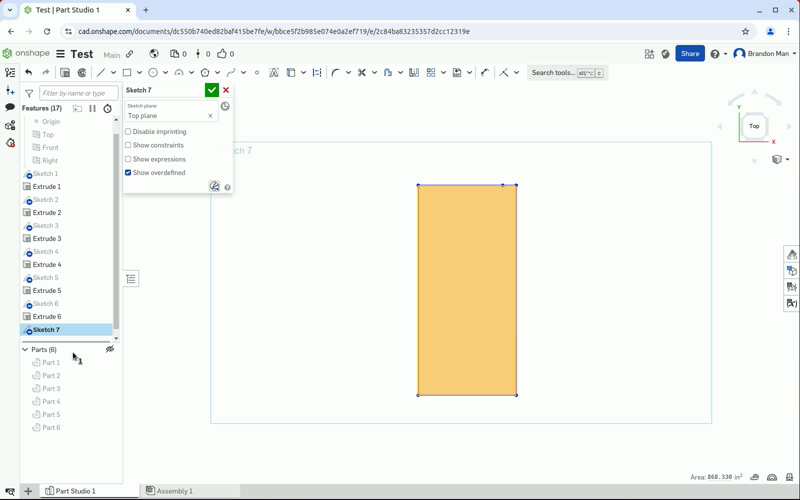
key(shift+y)
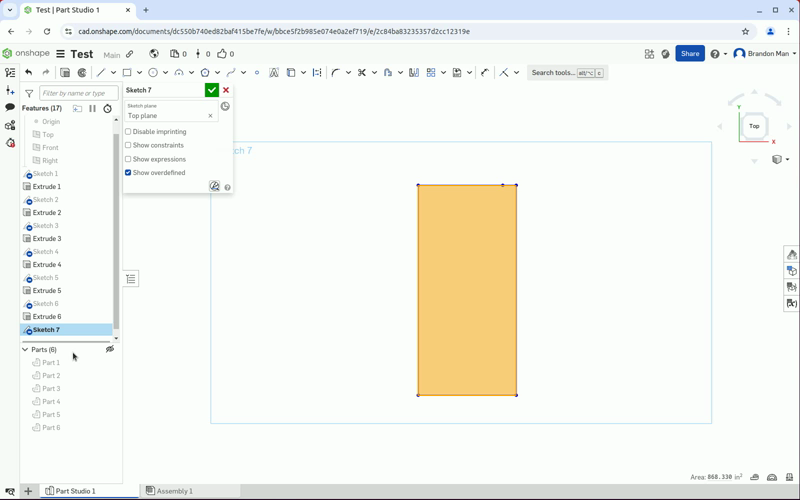
key(shift+e)
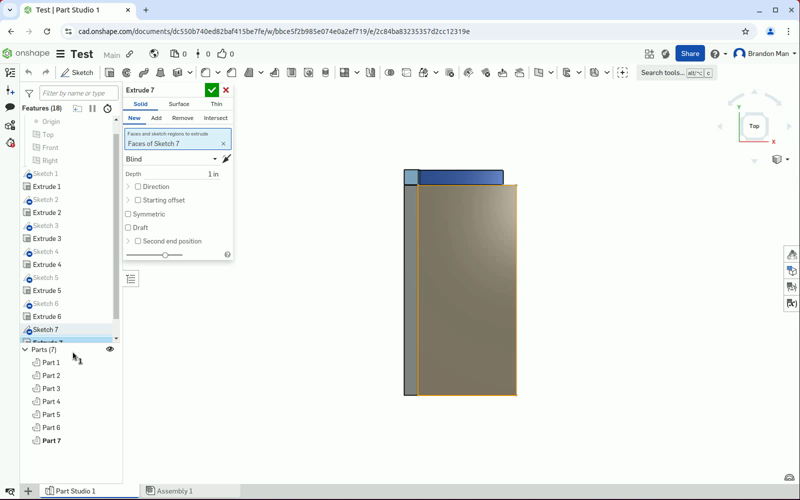
mouse_move(143, 106)
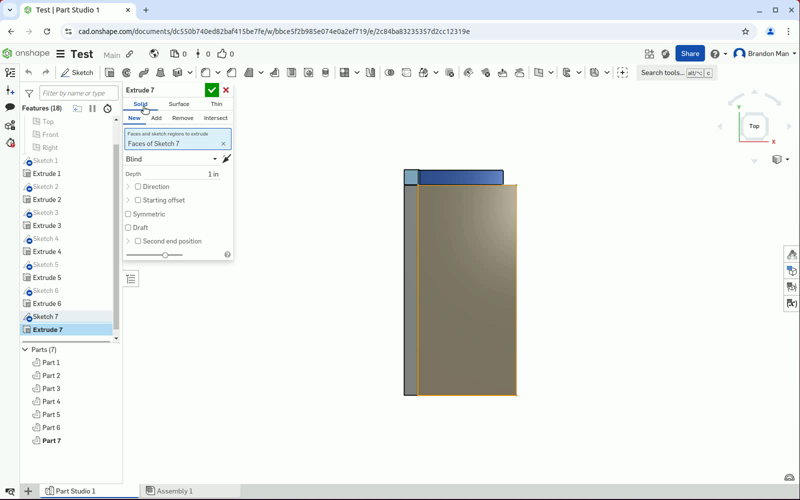
click(143, 106)
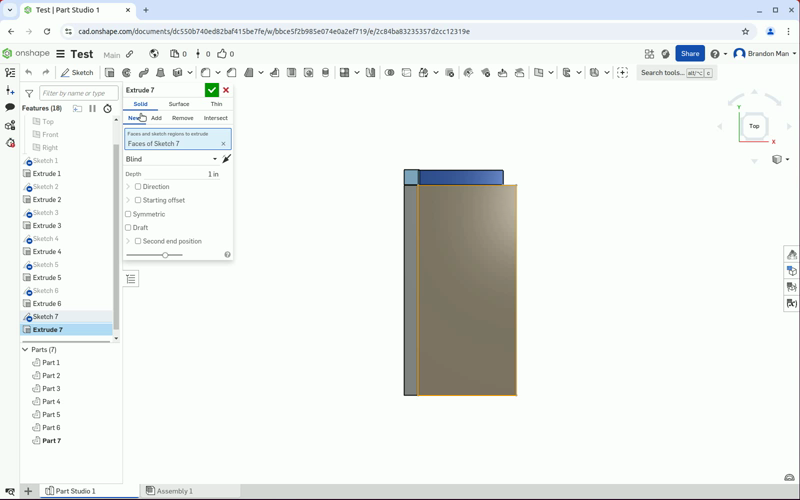
mouse_move(137, 120)
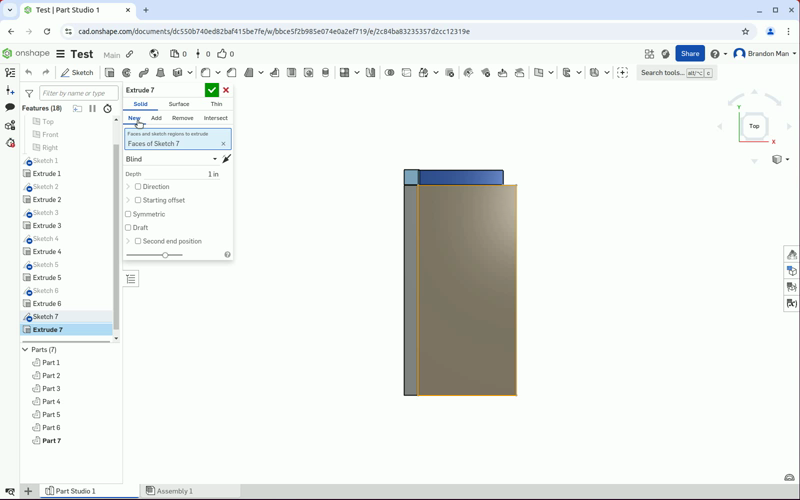
click(137, 120)
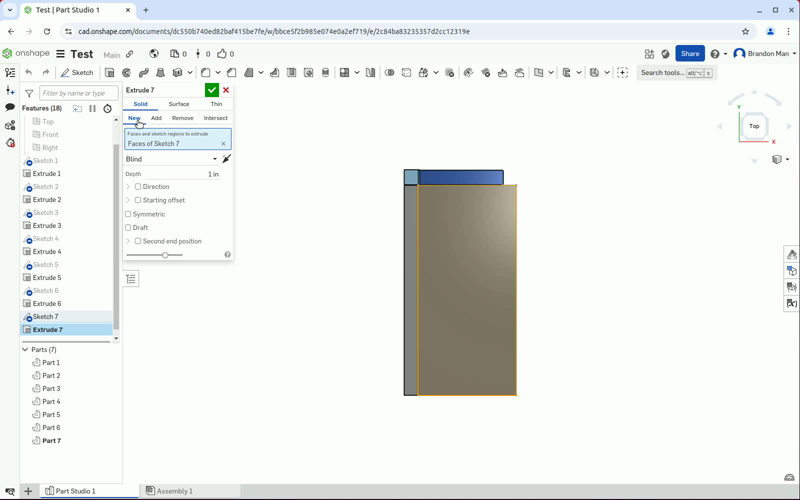
key(tab, 4)
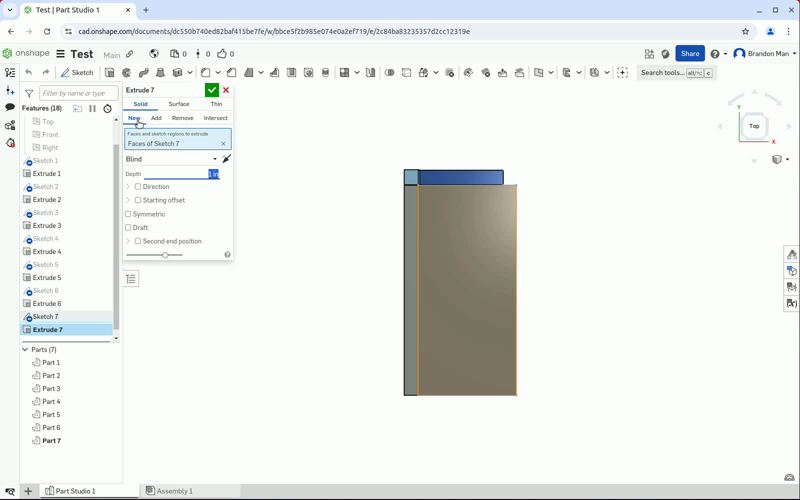
text(-1.204)
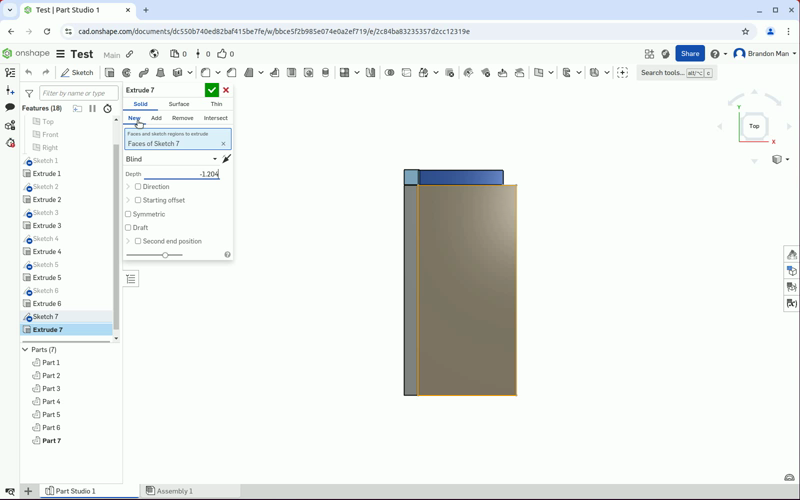
key(enter)
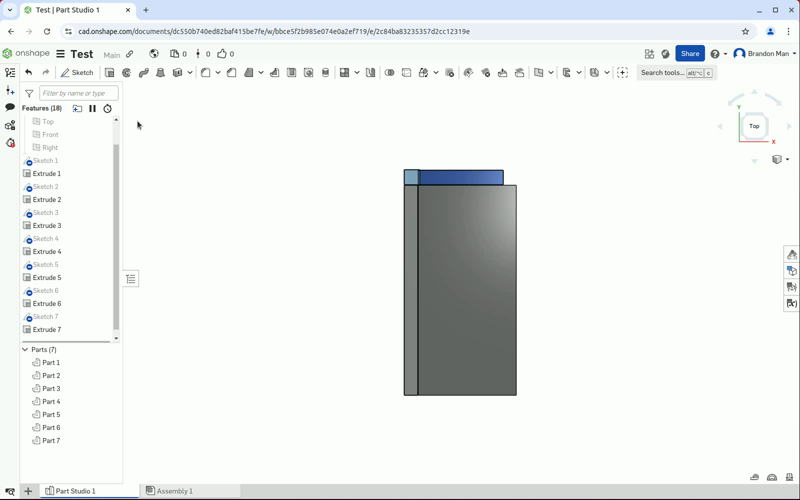
key(shift+h)
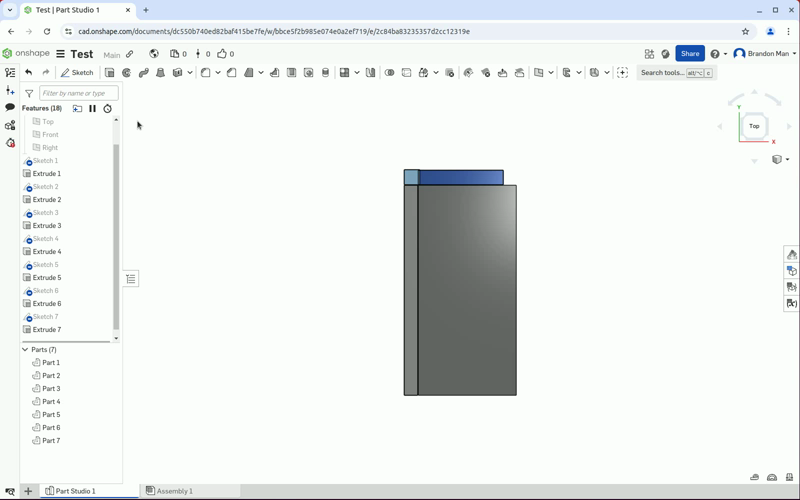
key(shift+h)
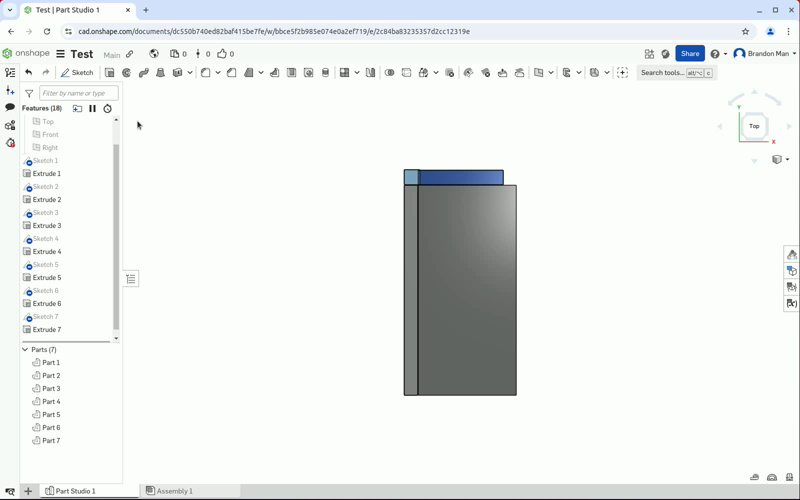
mouse_move(69, 163)
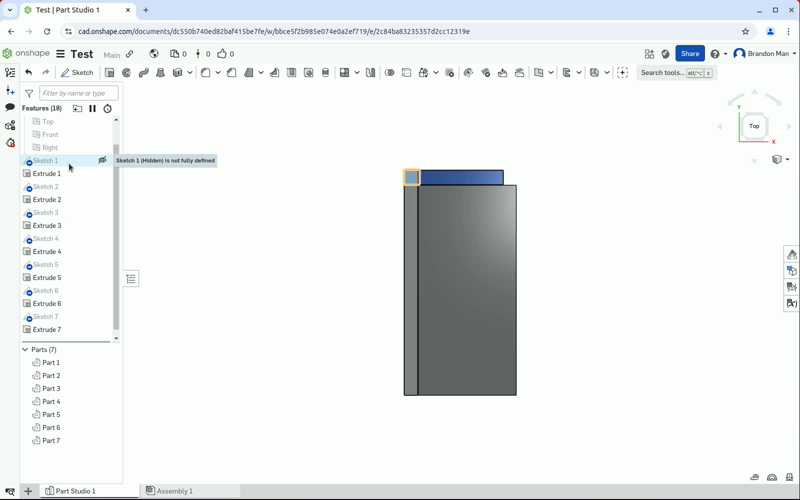
click(69, 163)
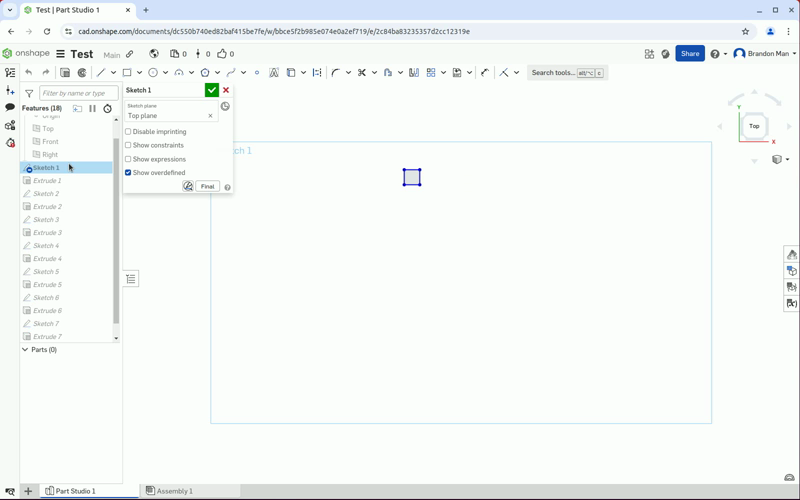
mouse_move(229, 92)
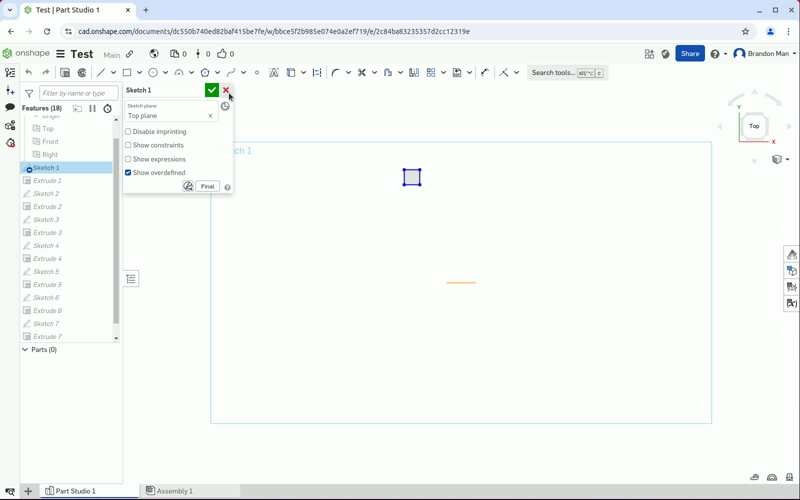
click(229, 92)
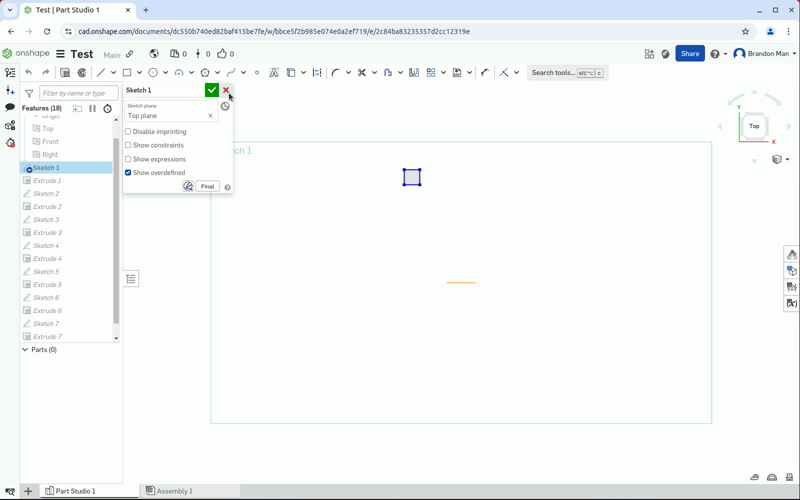
key(shift+s)
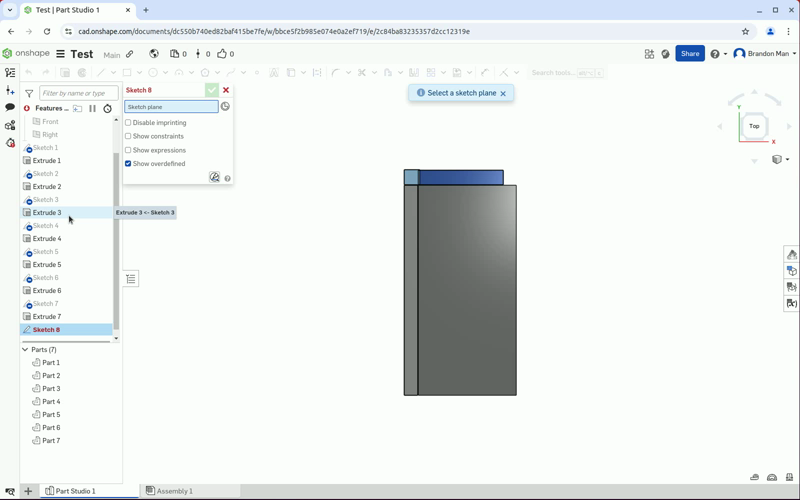
scroll(3)
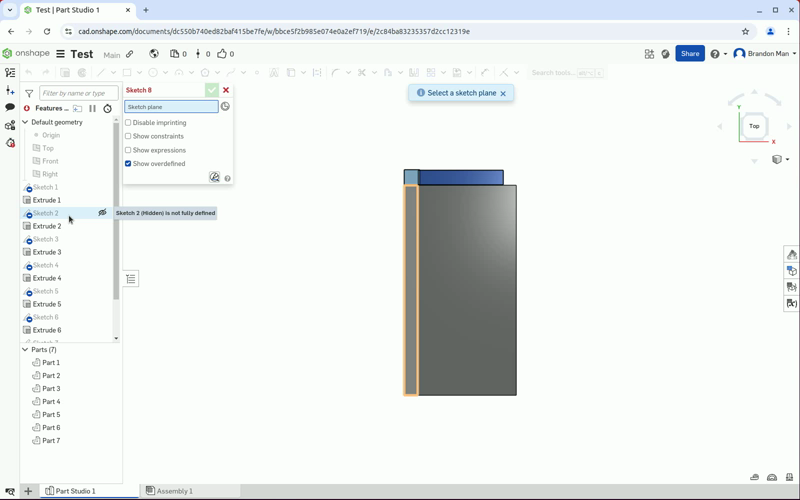
mouse_move(69, 150)
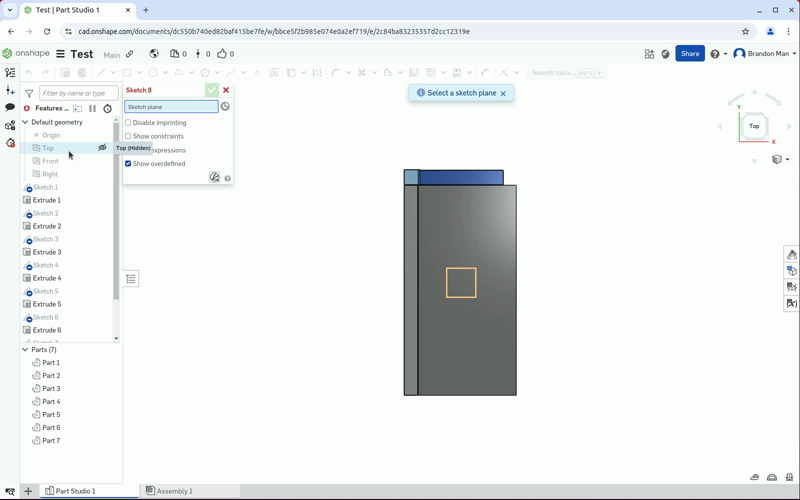
click(69, 150)
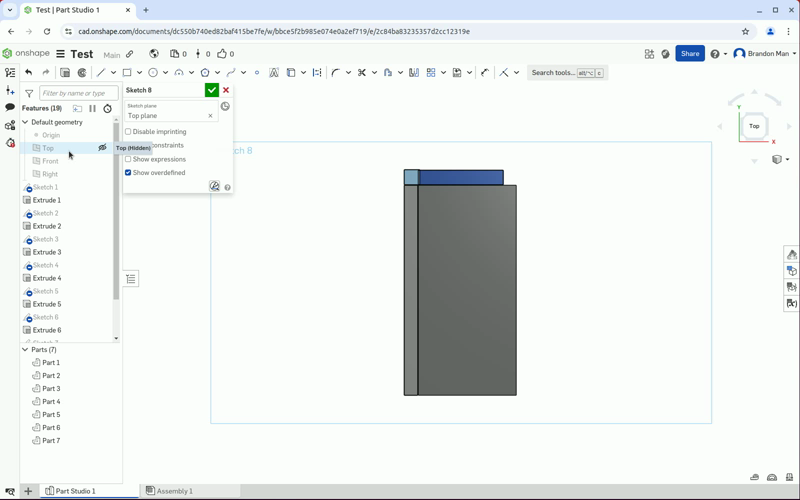
mouse_move(73, 352)
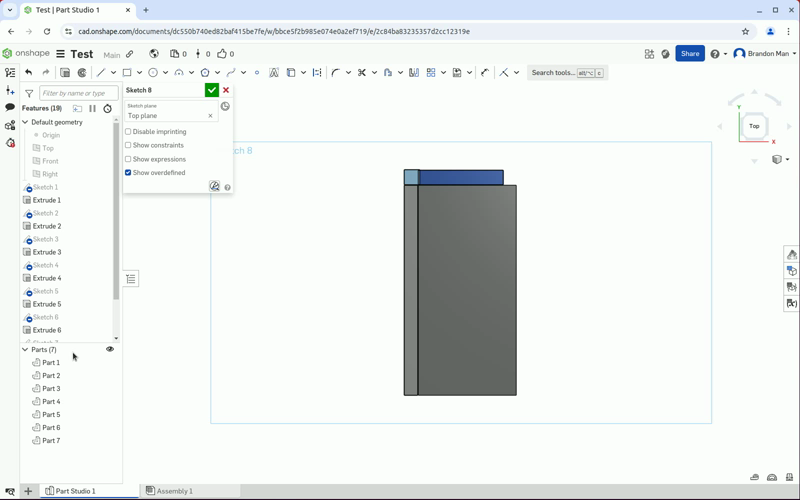
key(y)
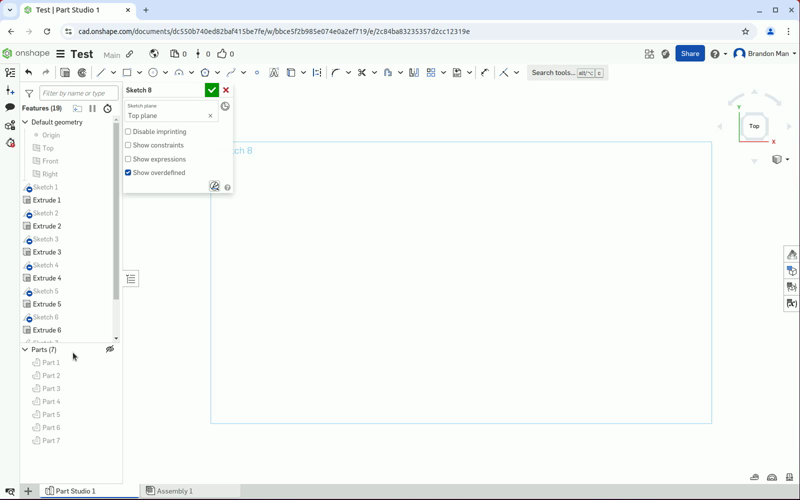
key(l)
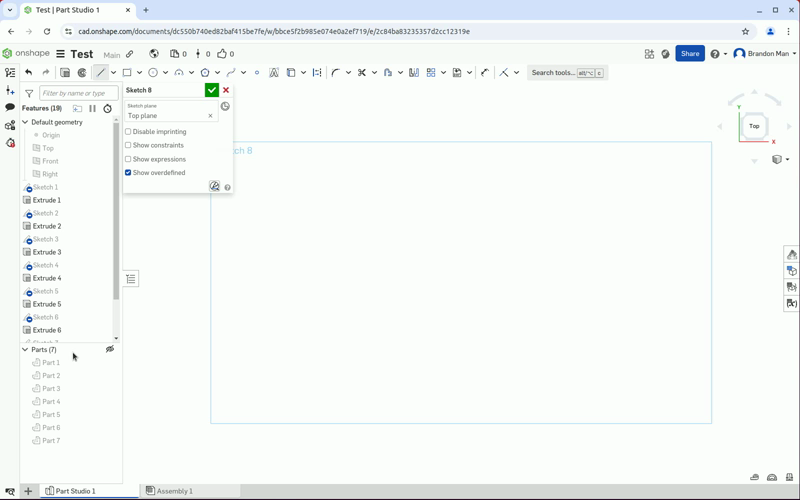
key_down(shift)
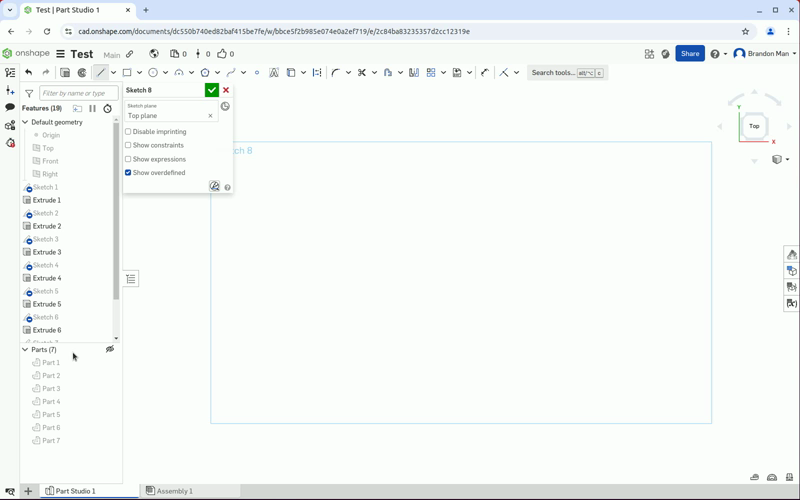
mouse_move(502, 184)
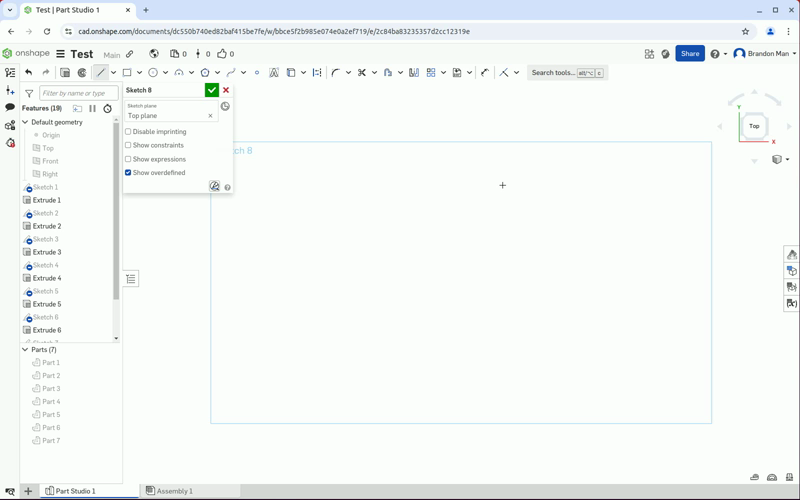
click(502, 184)
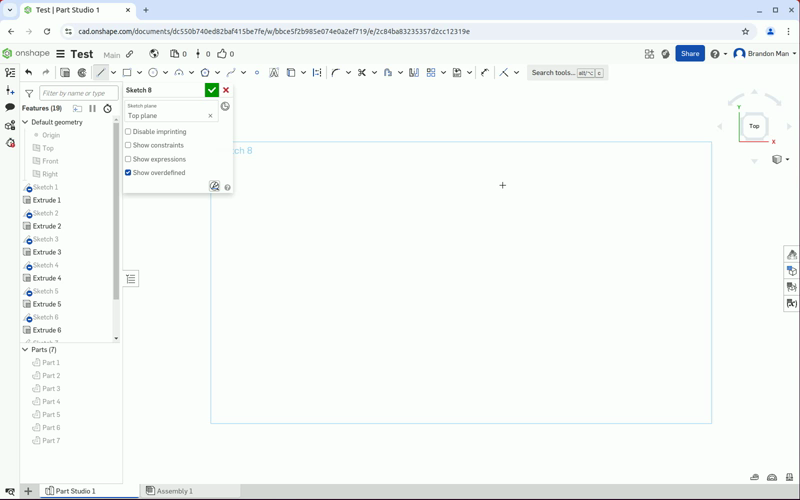
key_up(shift)
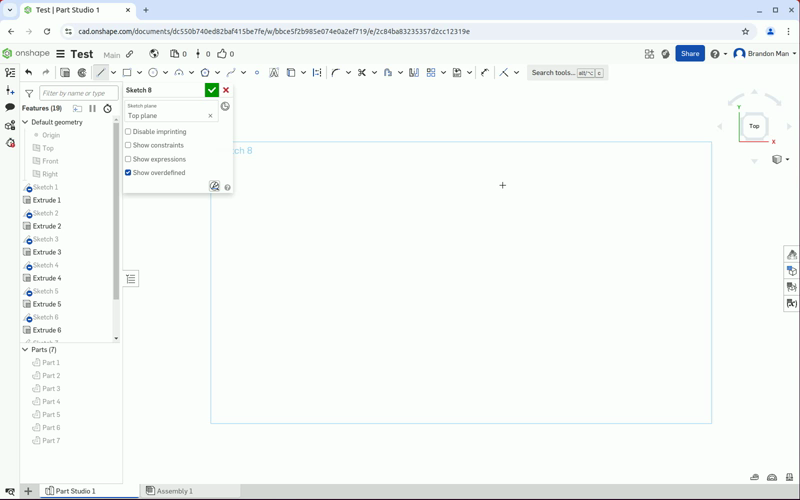
key_down(shift)
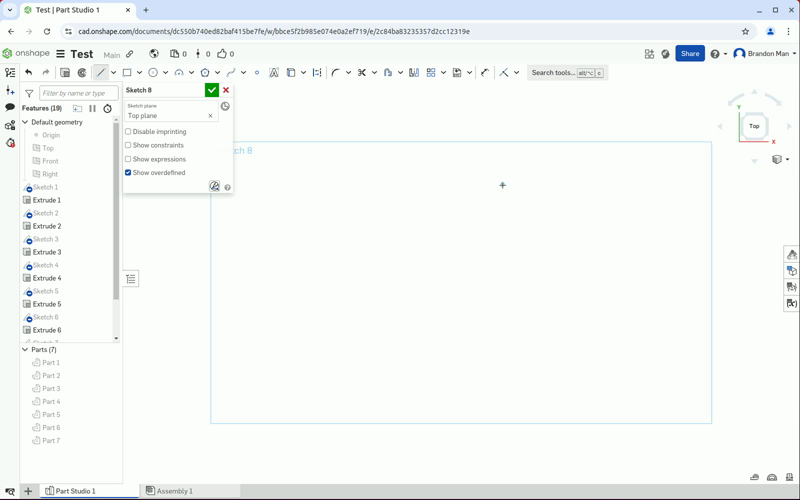
mouse_move(532, 184)
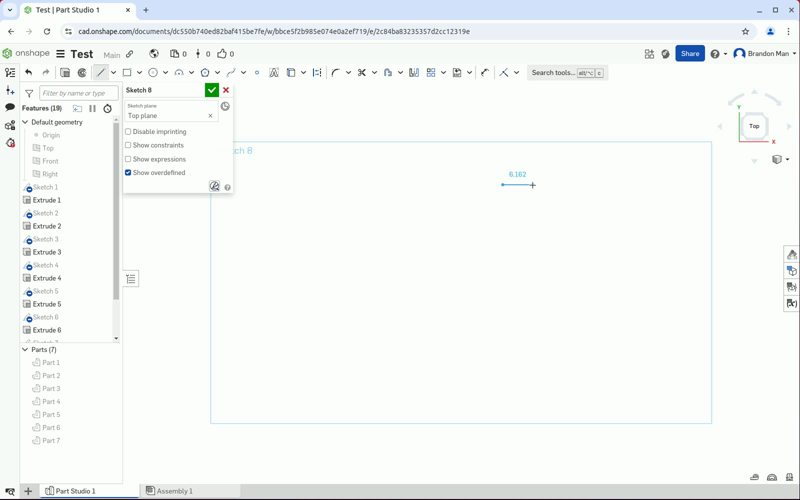
mouse_move(518, 184)
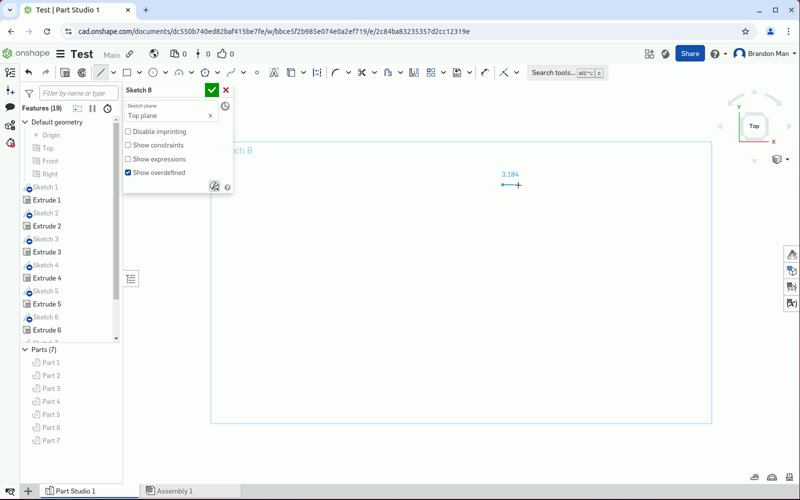
click(518, 184)
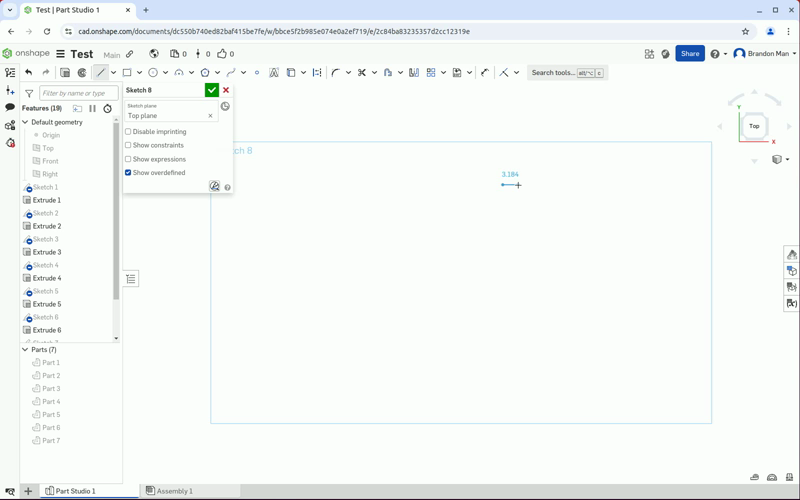
key_up(shift)
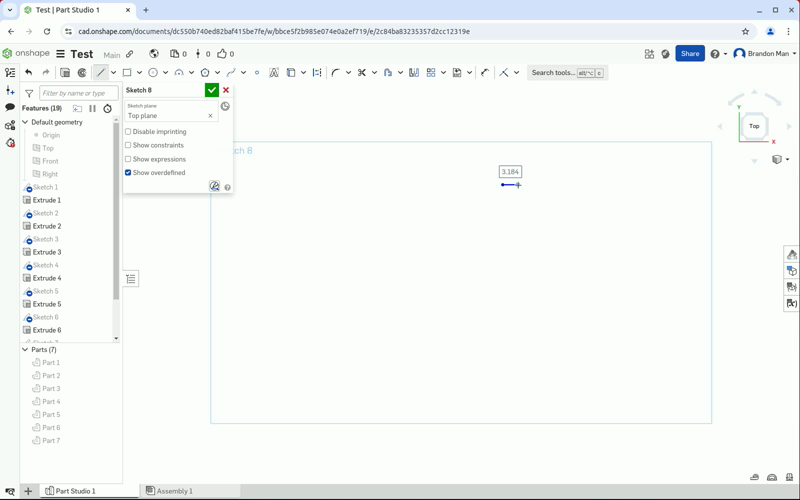
key_down(shift)
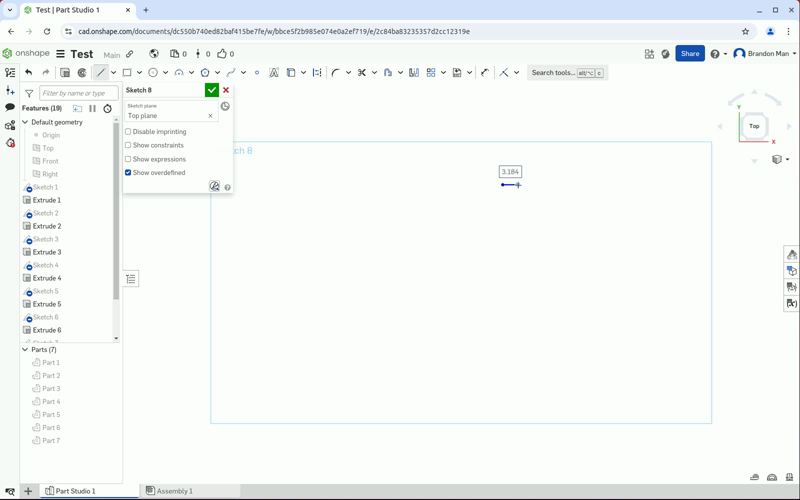
mouse_move(548, 184)
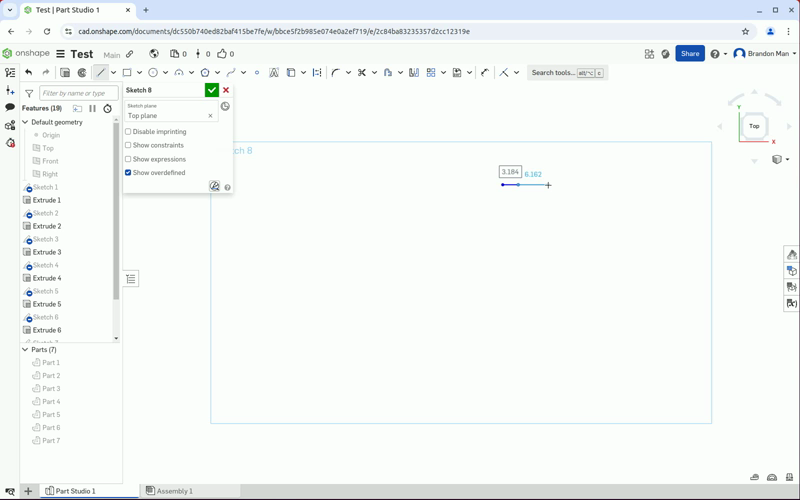
mouse_move(518, 169)
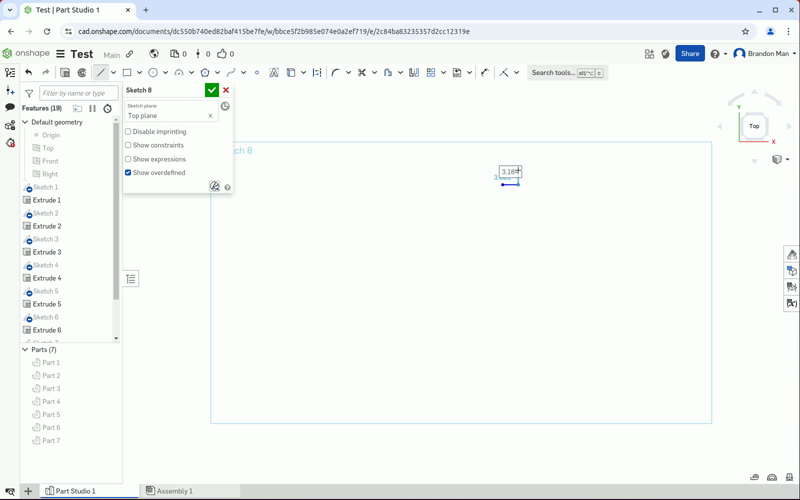
click(518, 169)
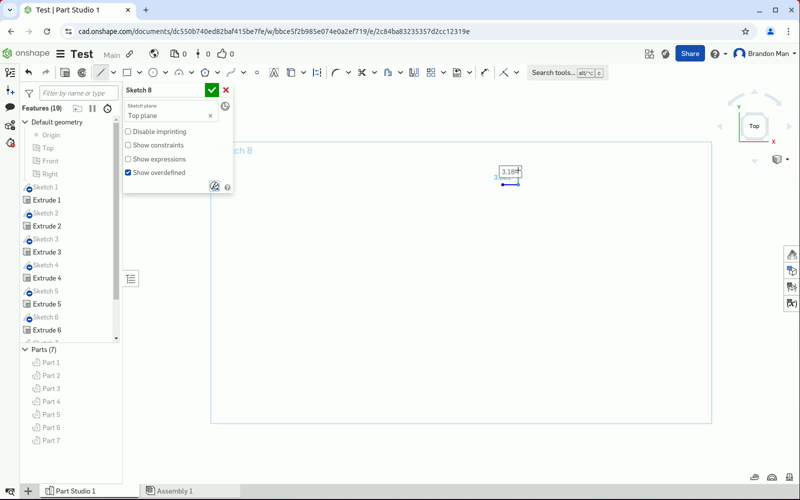
key_up(shift)
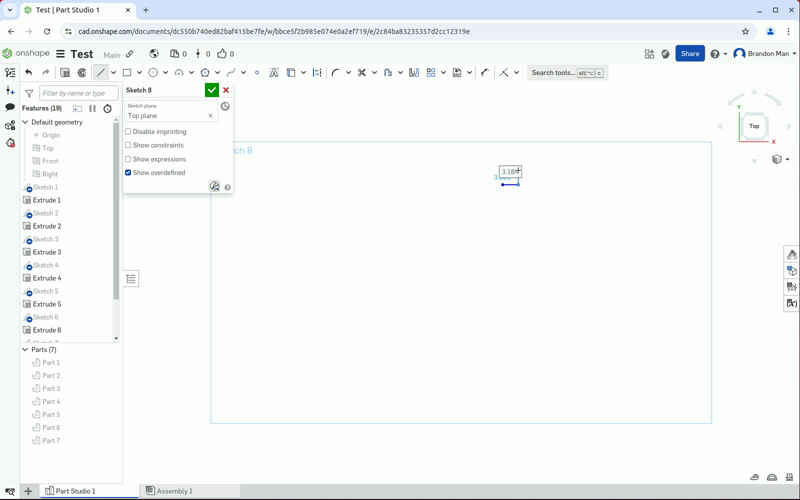
key_down(shift)
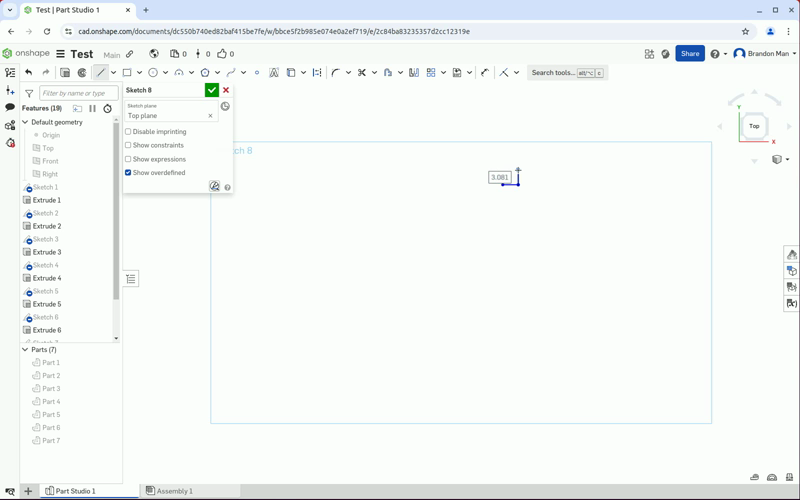
mouse_move(548, 169)
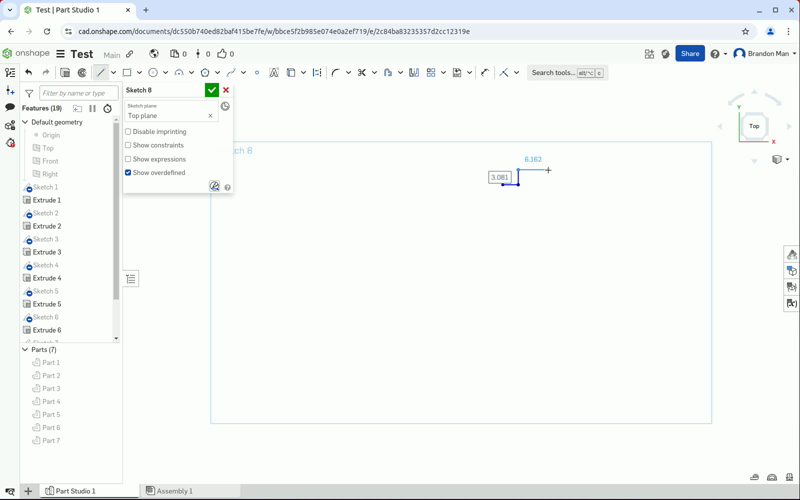
mouse_move(502, 169)
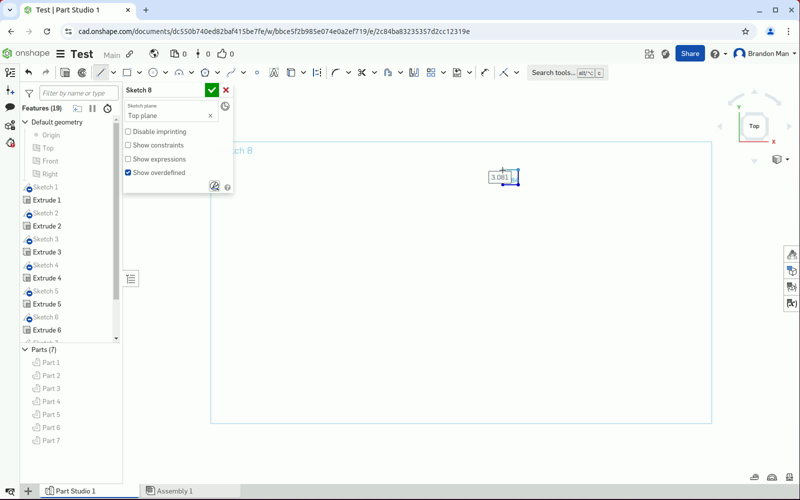
click(502, 169)
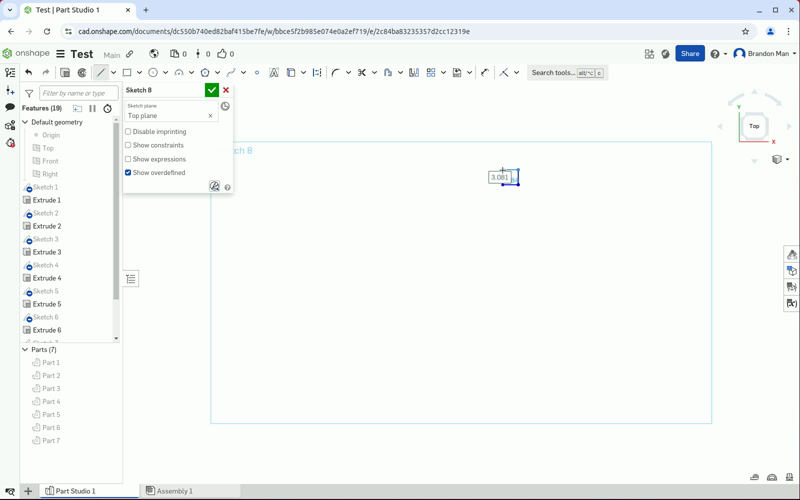
key_up(shift)
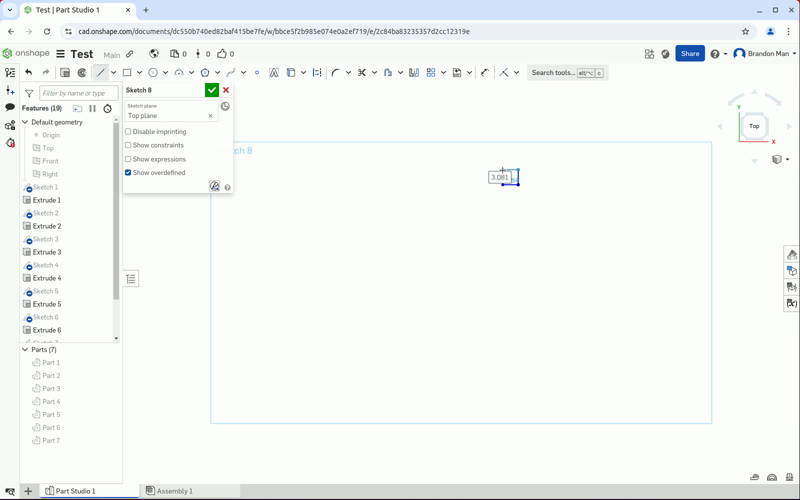
mouse_move(532, 169)
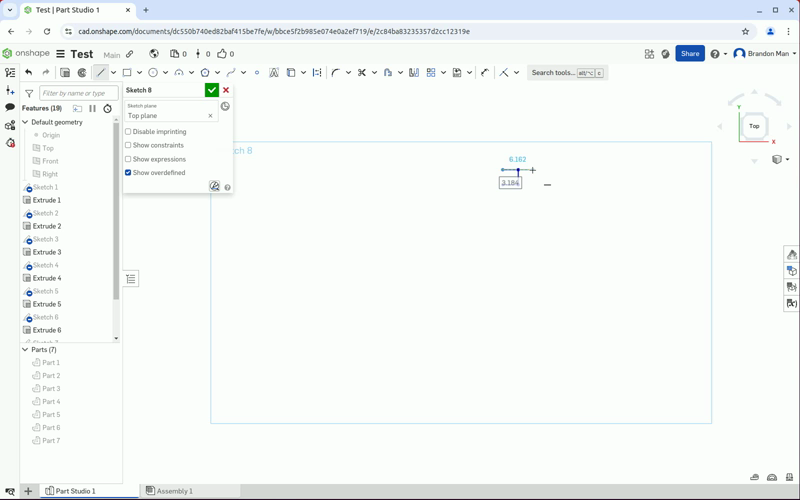
key_down(shift)
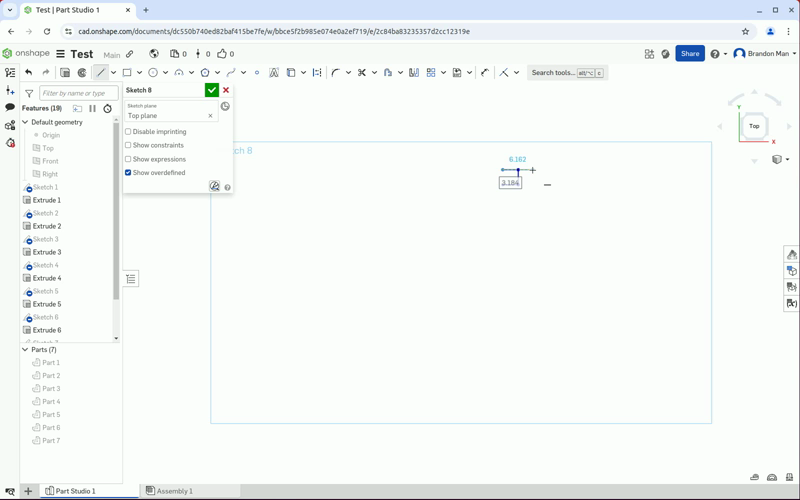
mouse_move(502, 184)
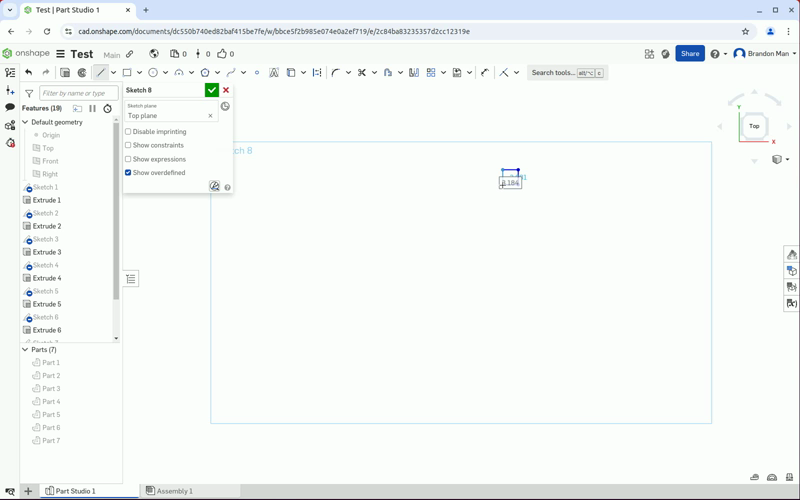
key_up(shift)
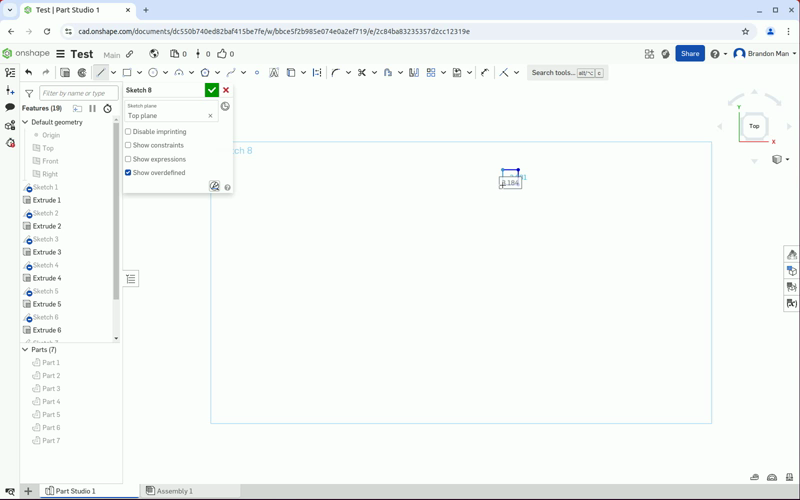
click(502, 184)
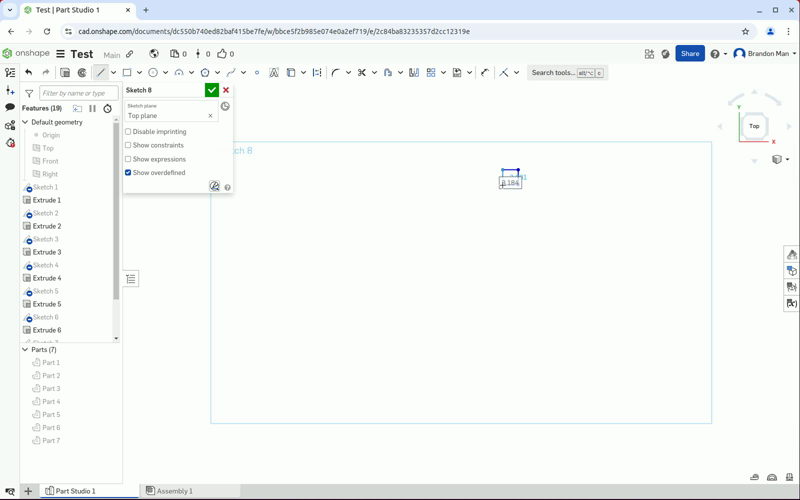
key(esc)
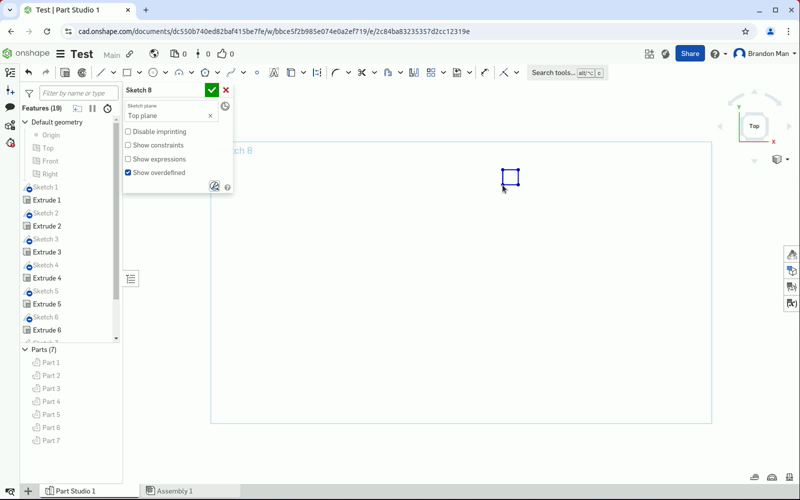
mouse_move(515, 184)
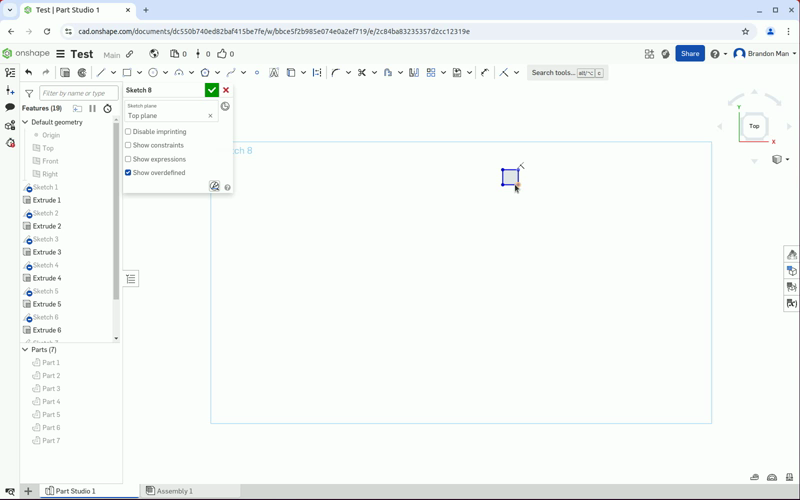
scroll(6)
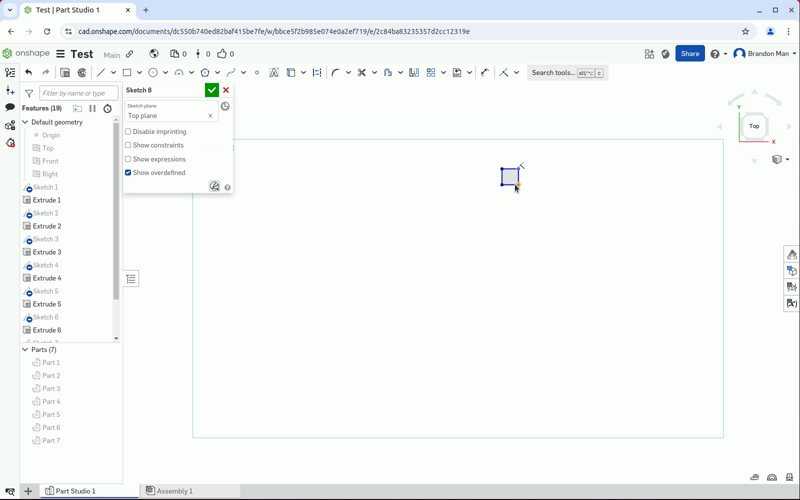
scroll(6)
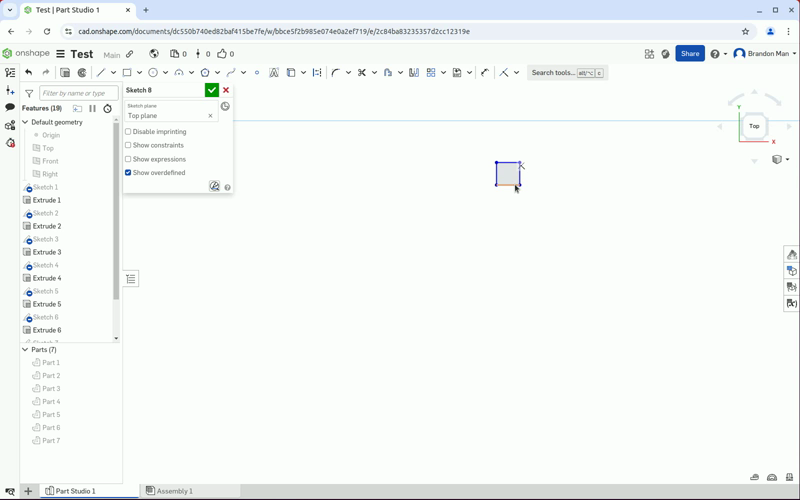
scroll(6)
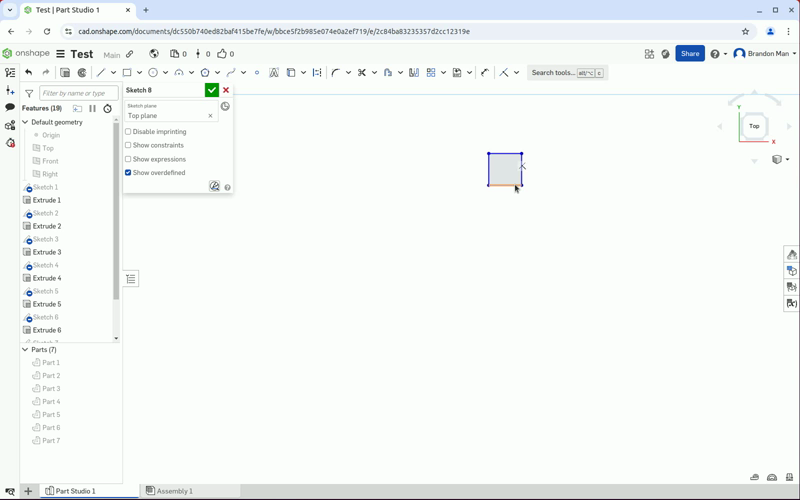
scroll(6)
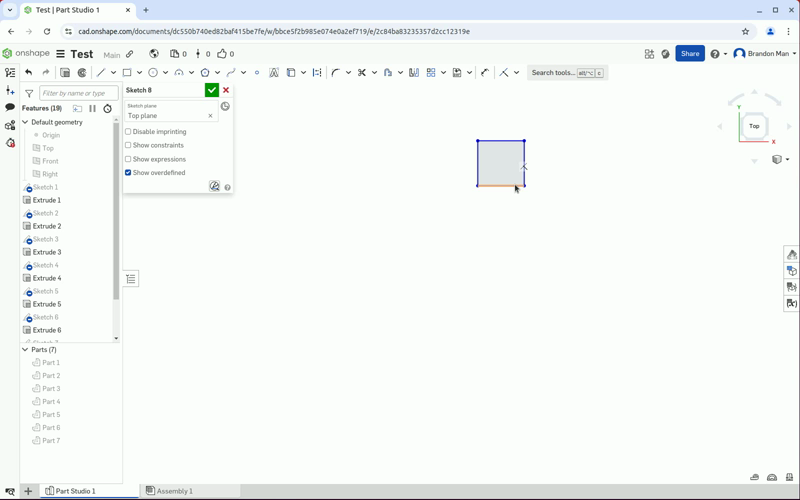
scroll(6)
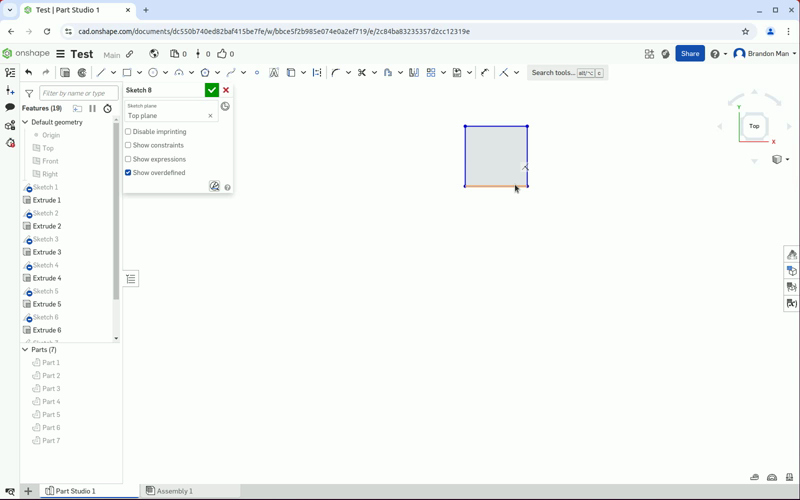
scroll(6)
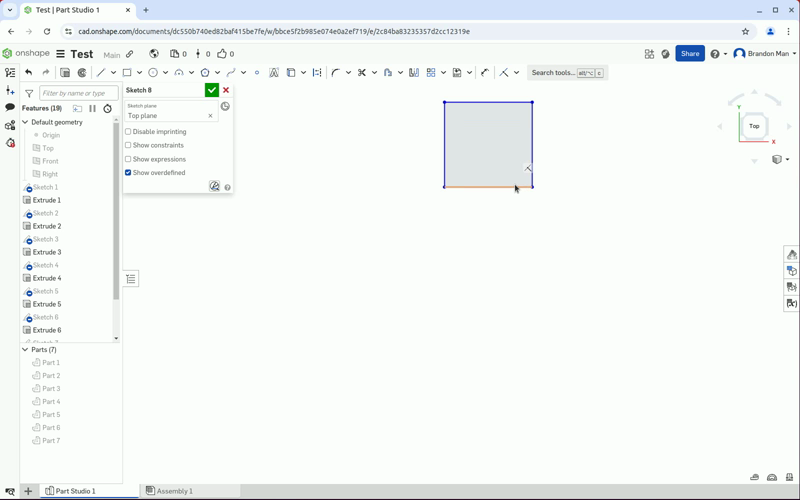
scroll(6)
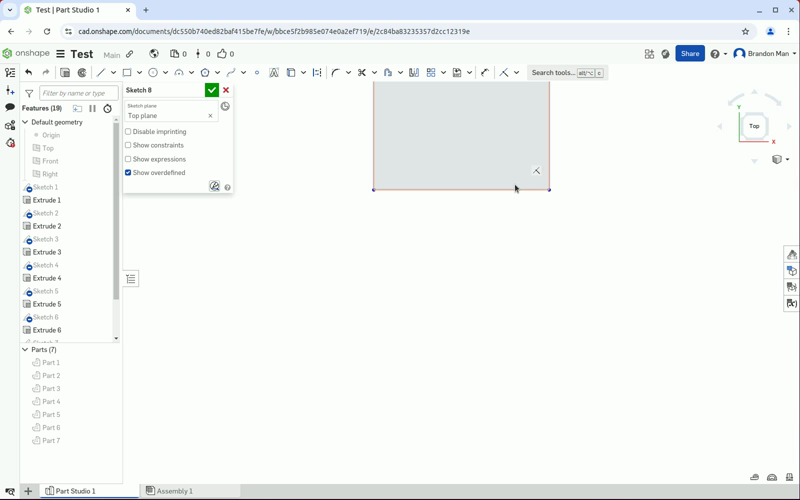
click(515, 184)
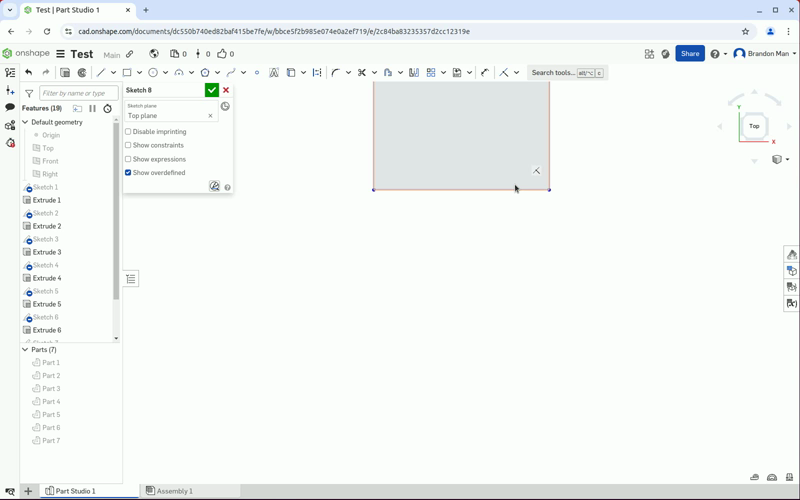
scroll(-6)
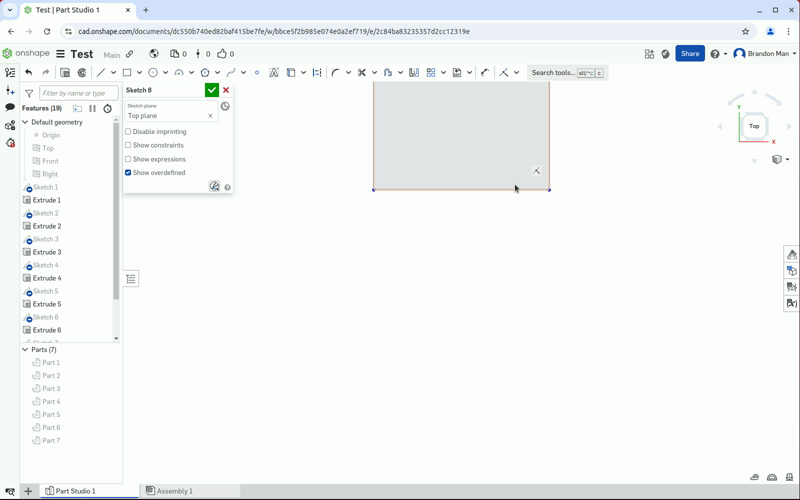
scroll(-6)
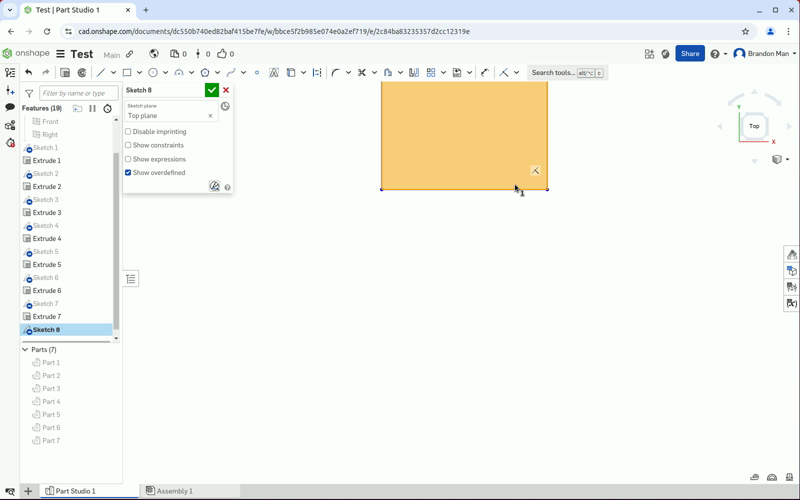
scroll(-6)
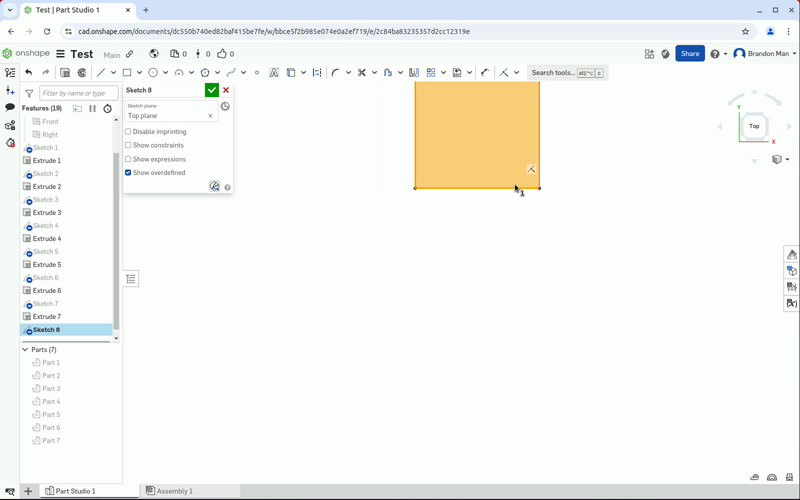
scroll(-6)
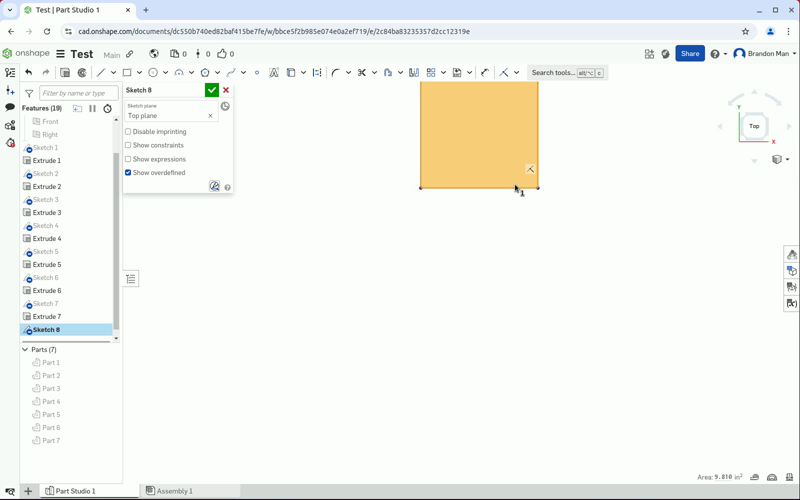
scroll(-6)
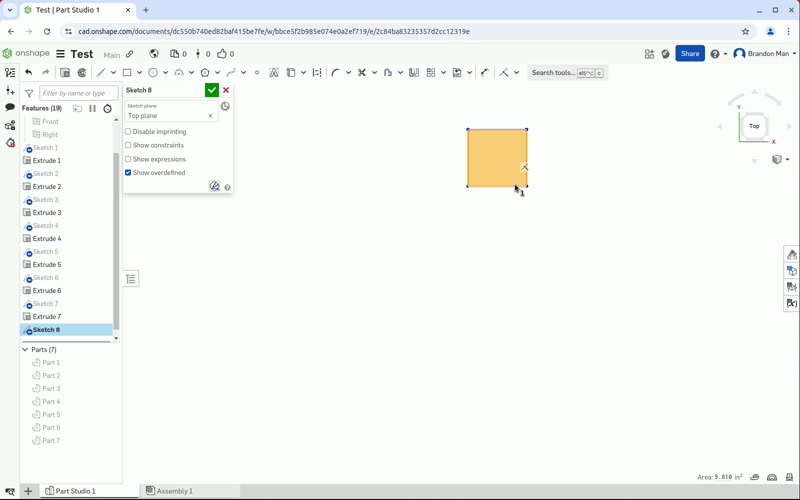
scroll(-6)
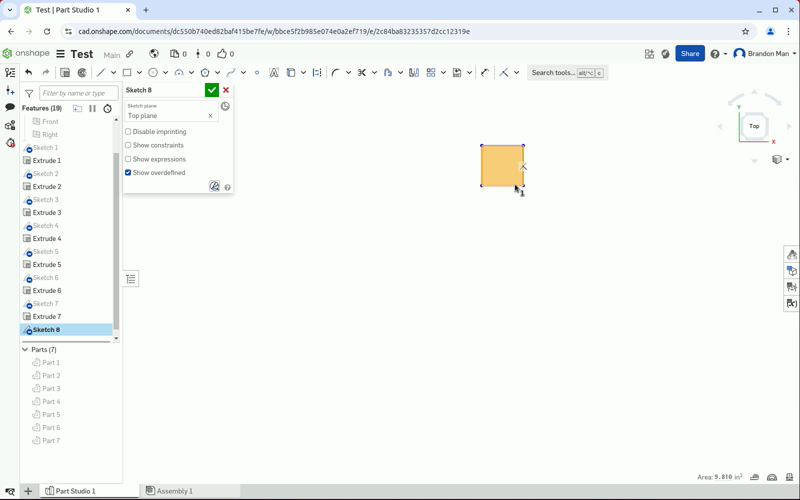
scroll(-6)
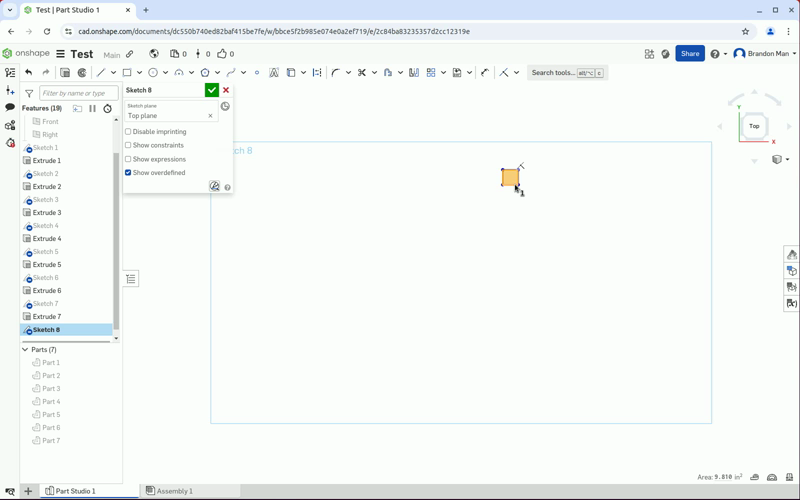
mouse_move(73, 352)
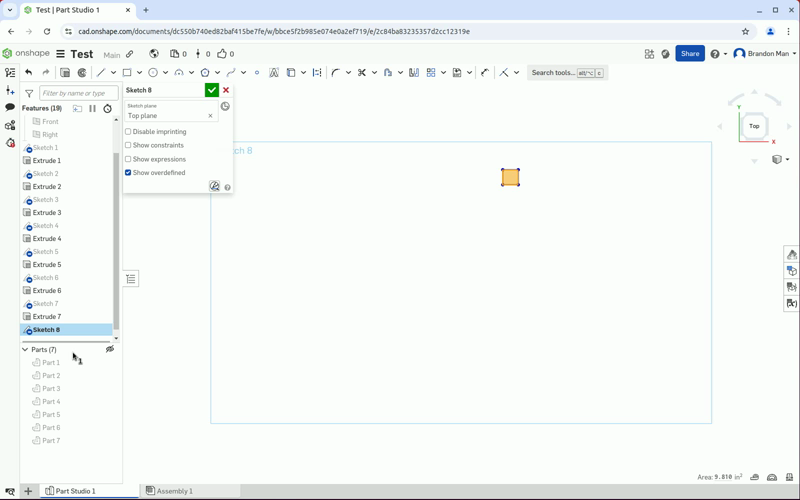
key(shift+y)
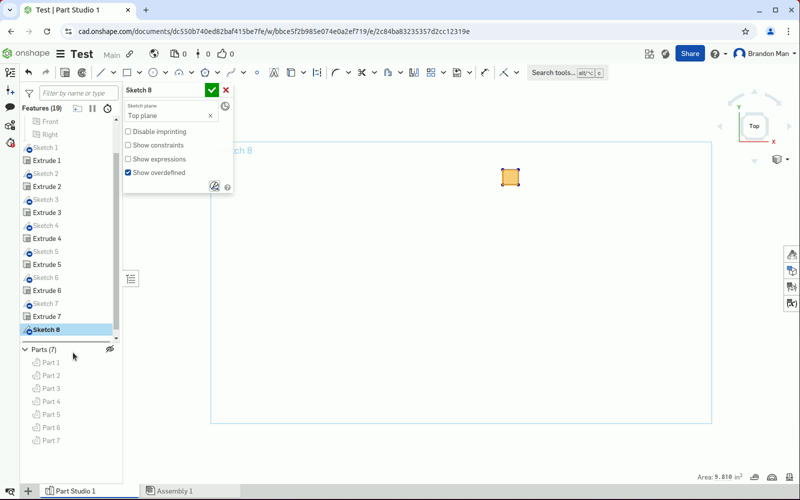
key(shift+e)
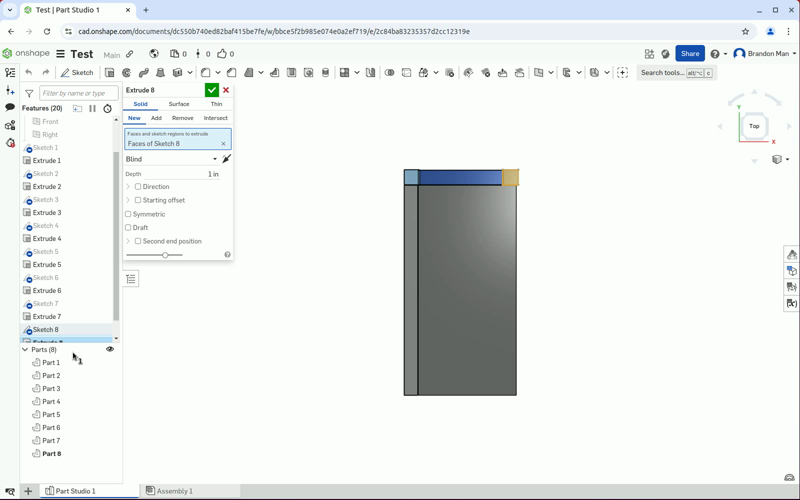
mouse_move(143, 106)
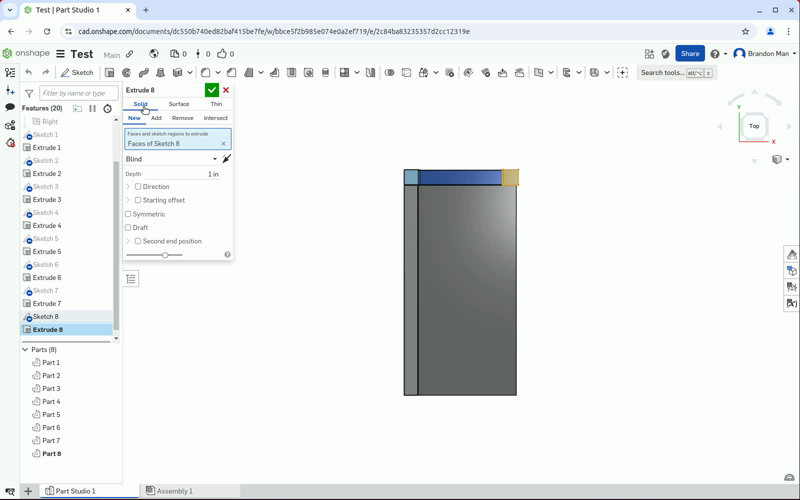
click(143, 106)
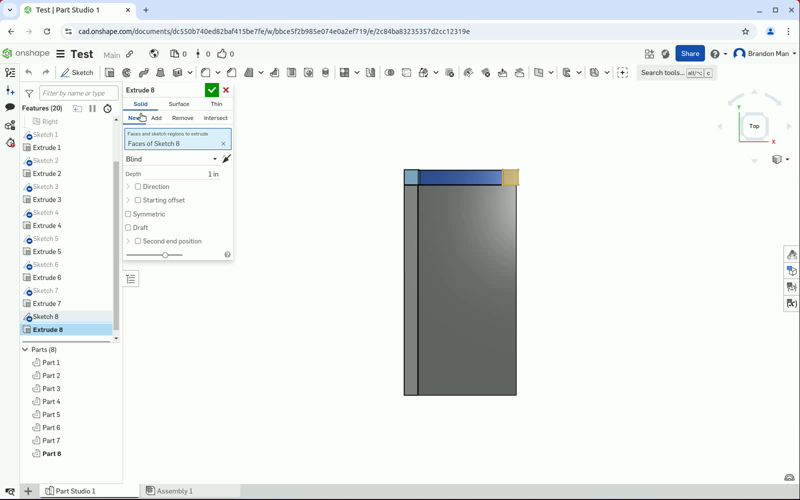
mouse_move(137, 120)
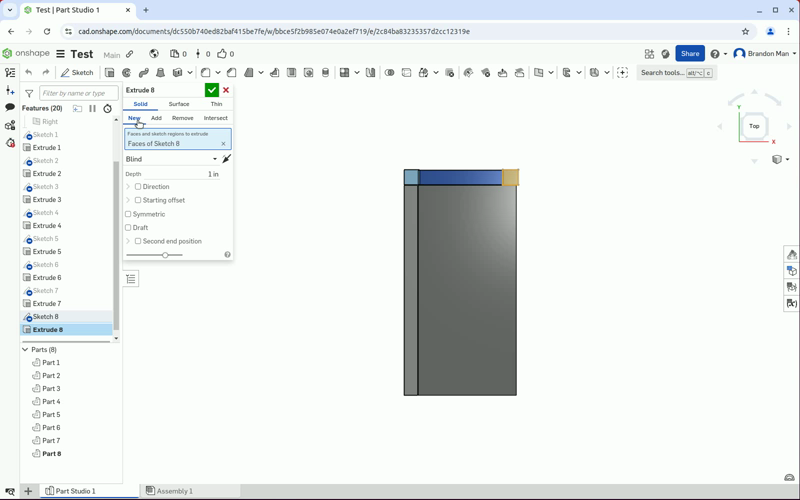
click(137, 120)
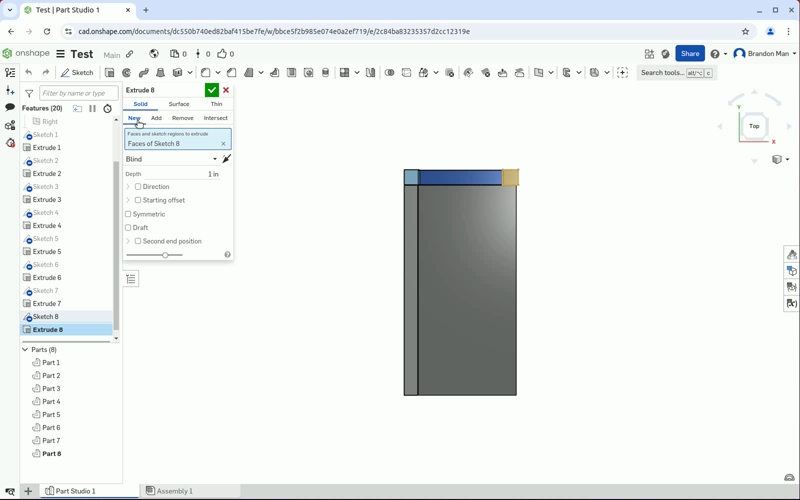
key(tab, 4)
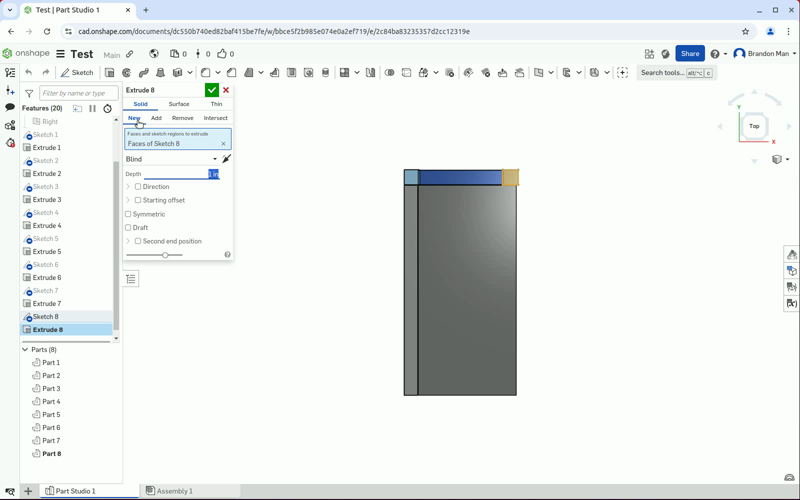
text(-1.204)
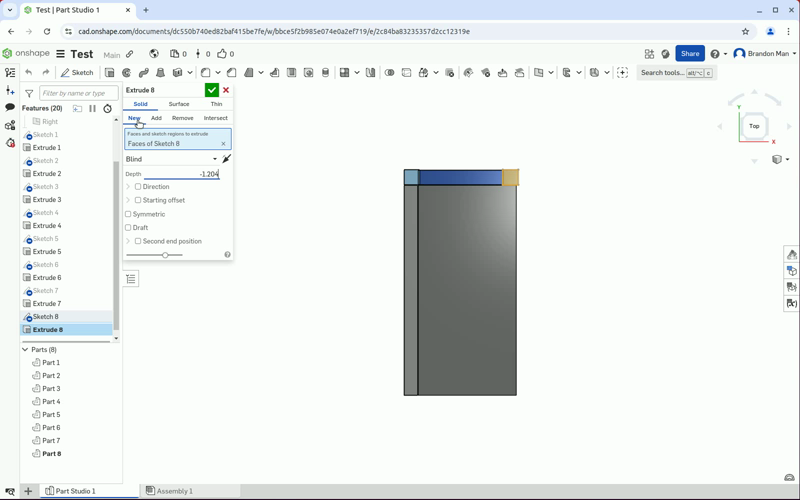
key(enter)
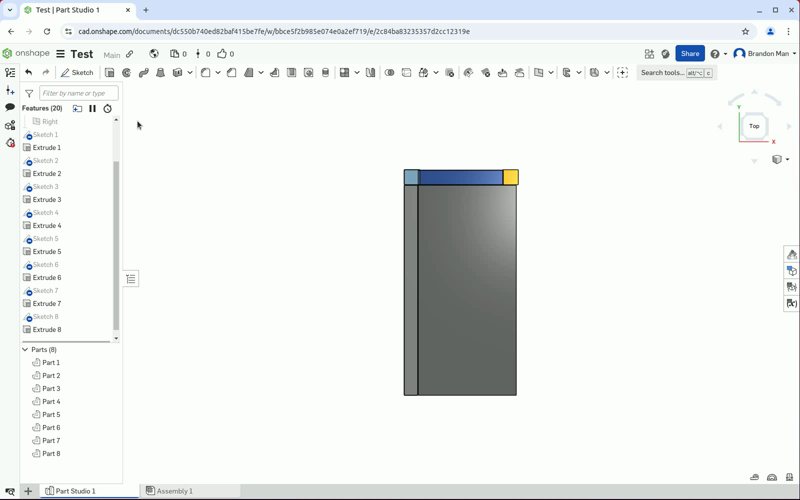
key(shift+h)
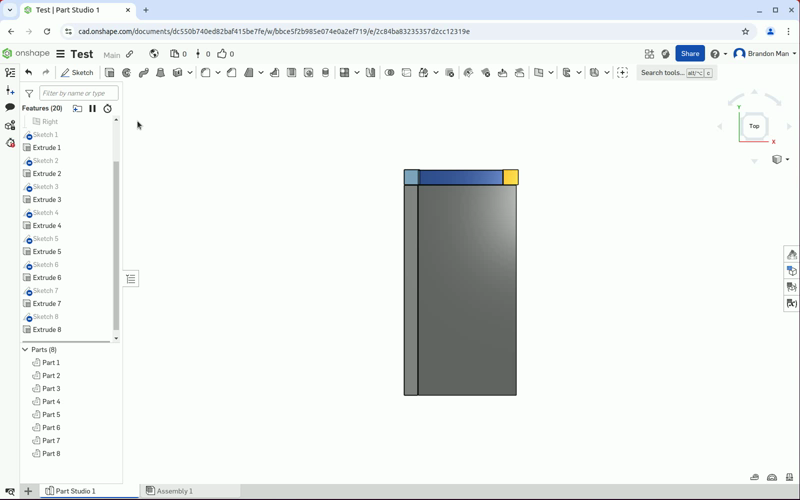
key(shift+h)
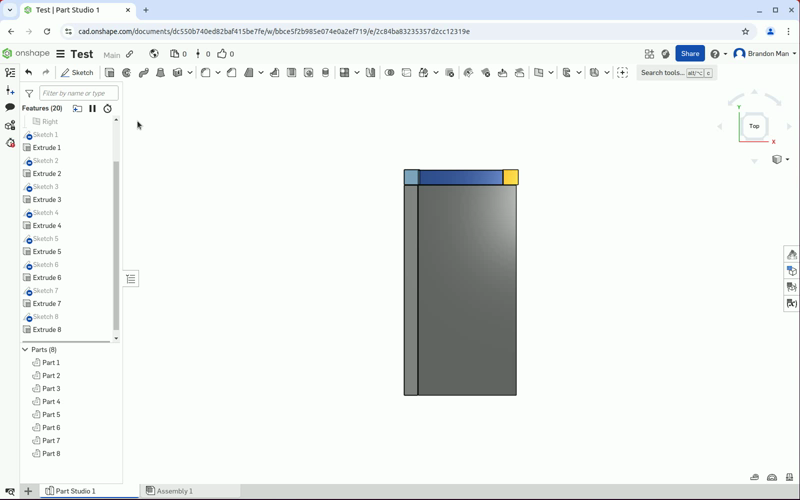
mouse_move(69, 137)
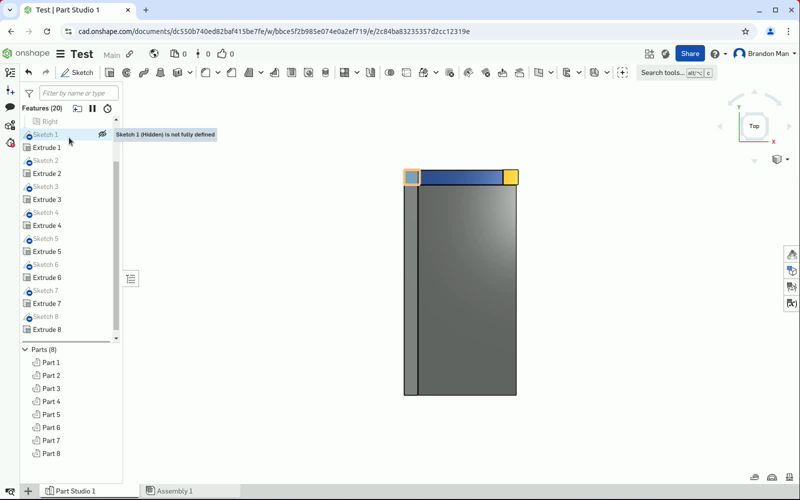
click(69, 137)
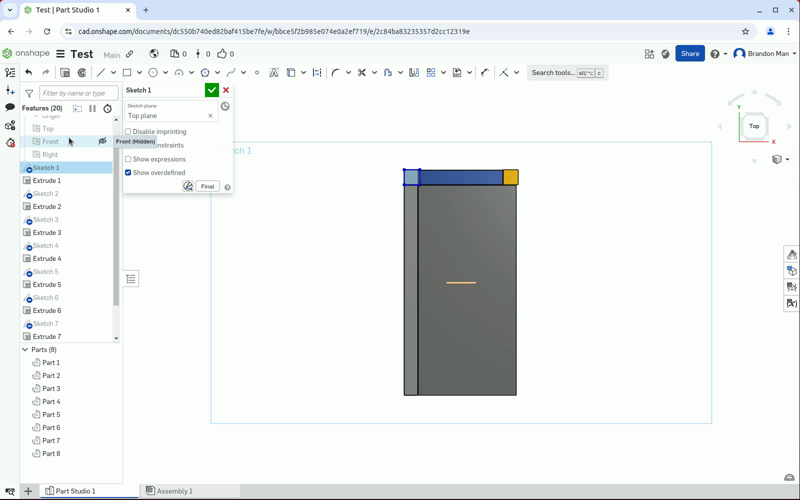
mouse_move(229, 92)
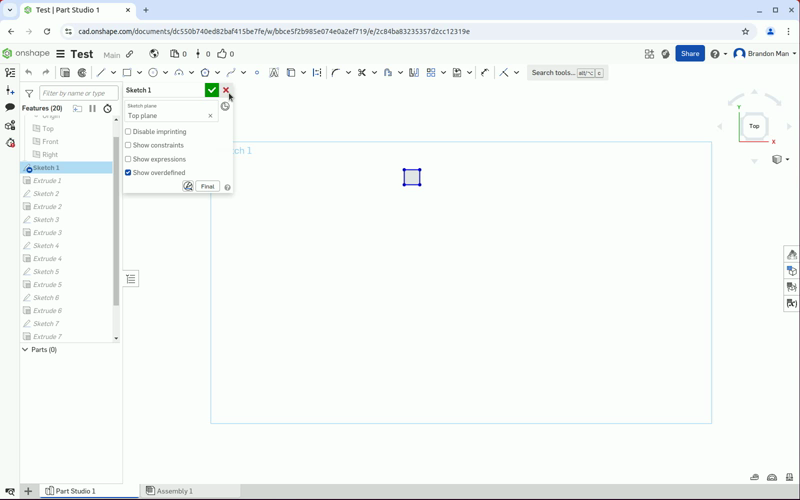
click(229, 92)
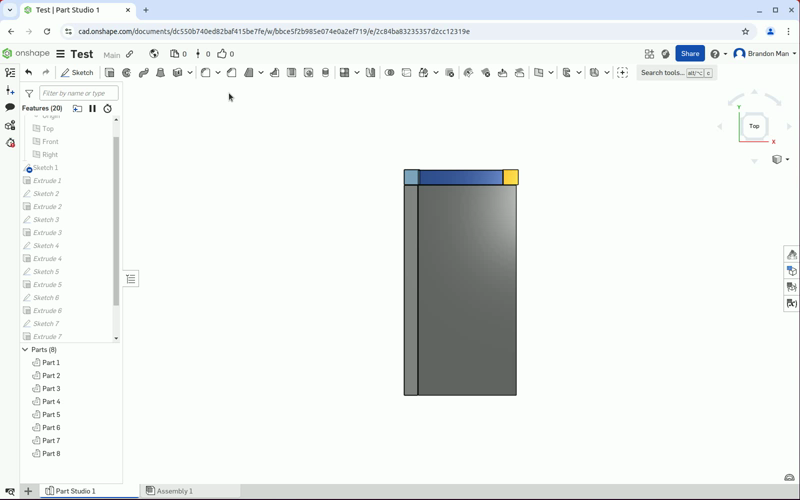
mouse_move(73, 352)
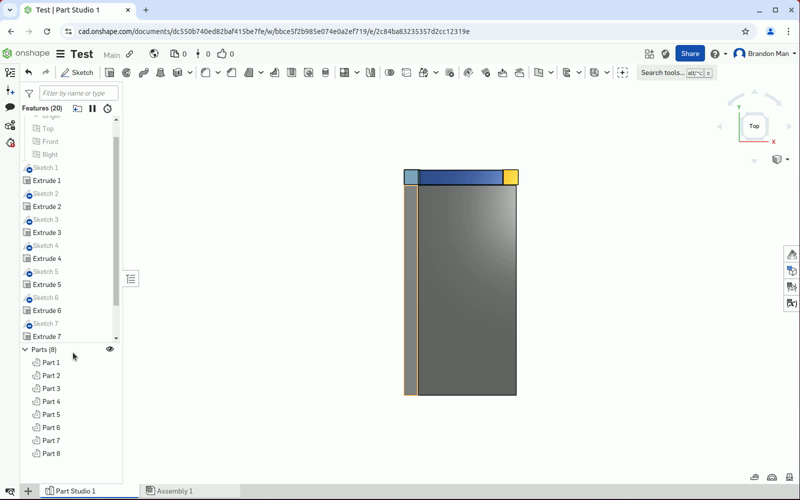
key(y)
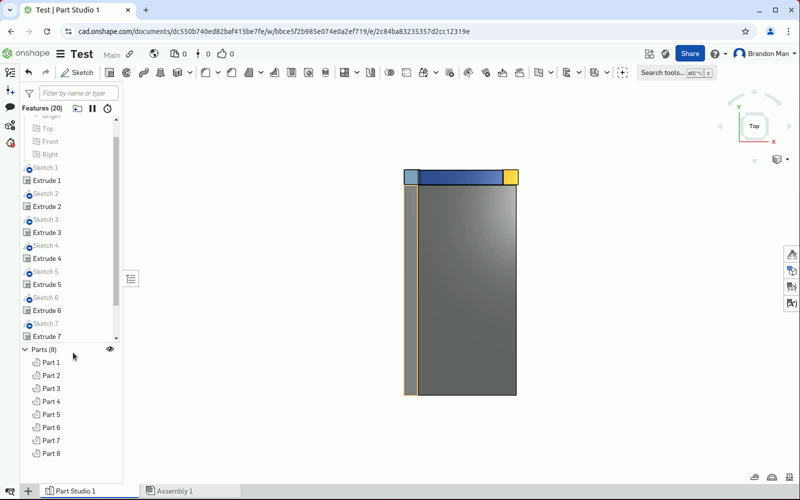
key(shift+p)
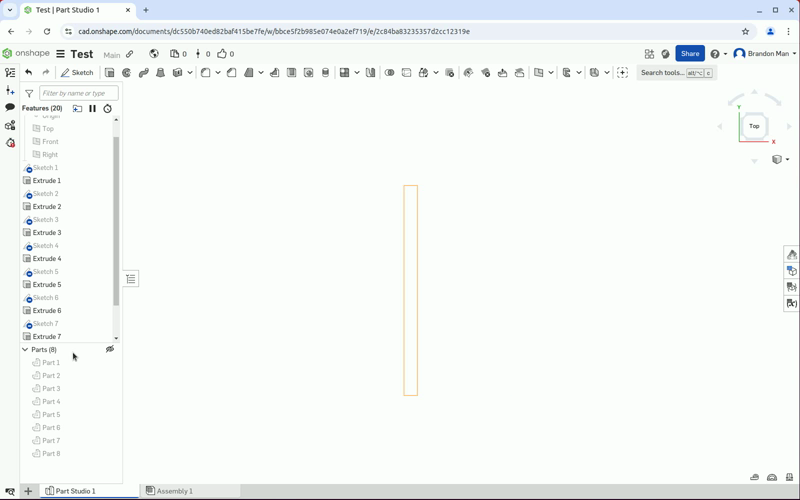
key(space)
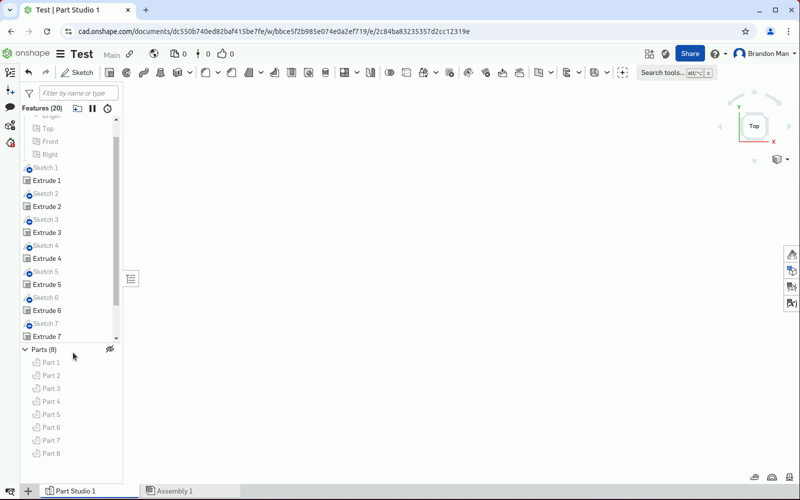
key_down(shift)
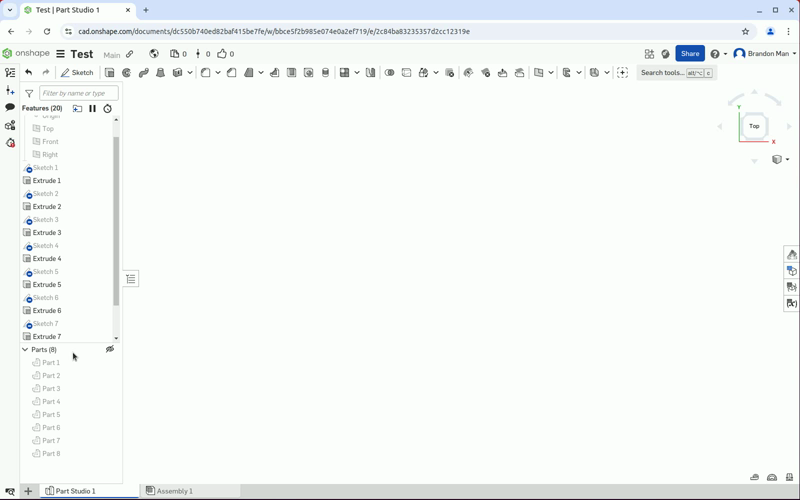
key(up)
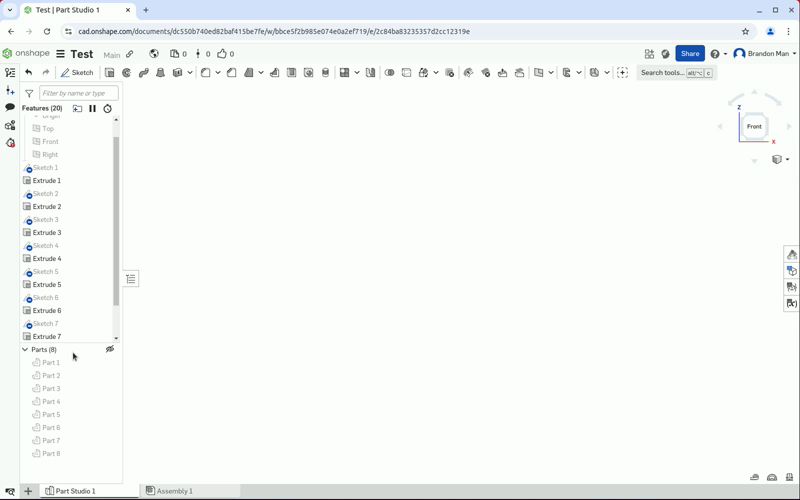
key_up(shift)
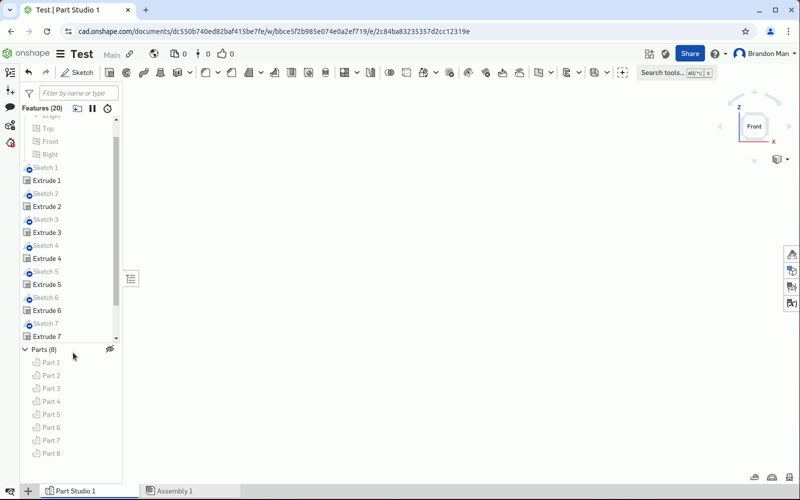
key(space)
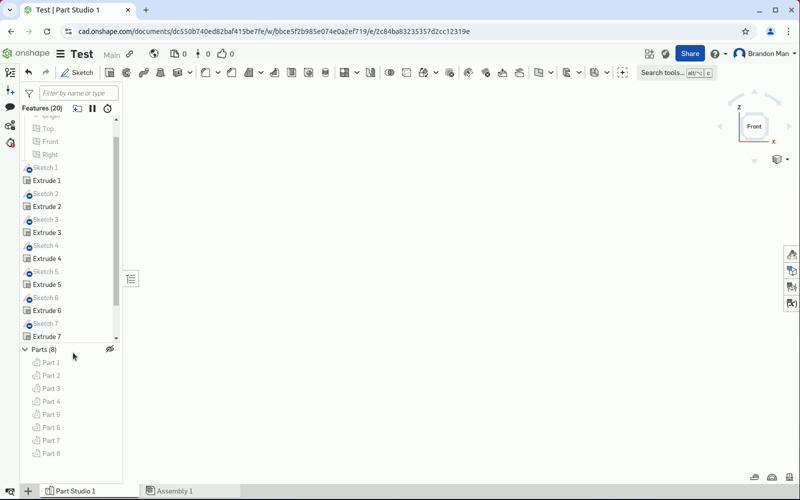
key_down(shift)
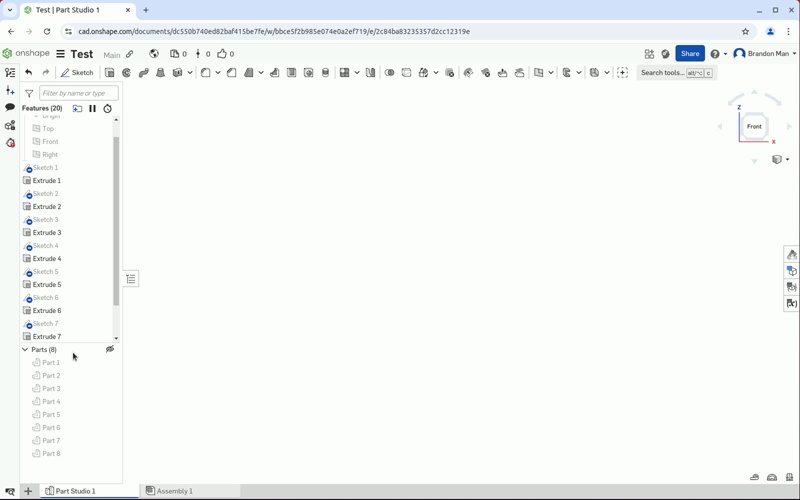
key(left)
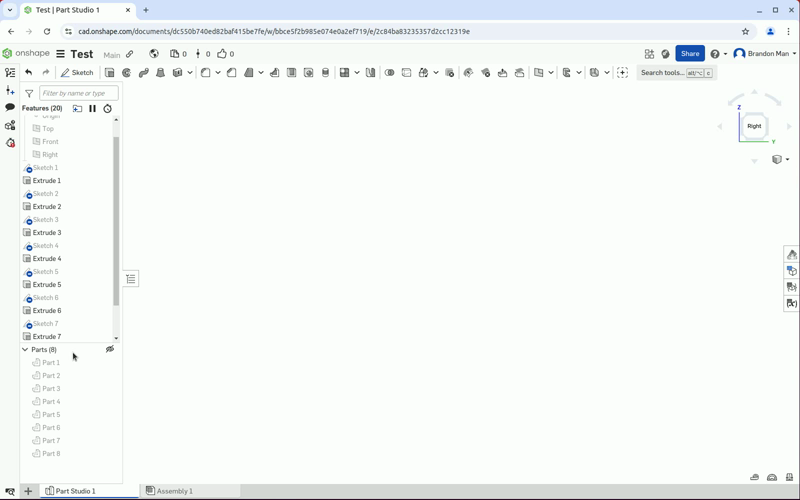
key_up(shift)
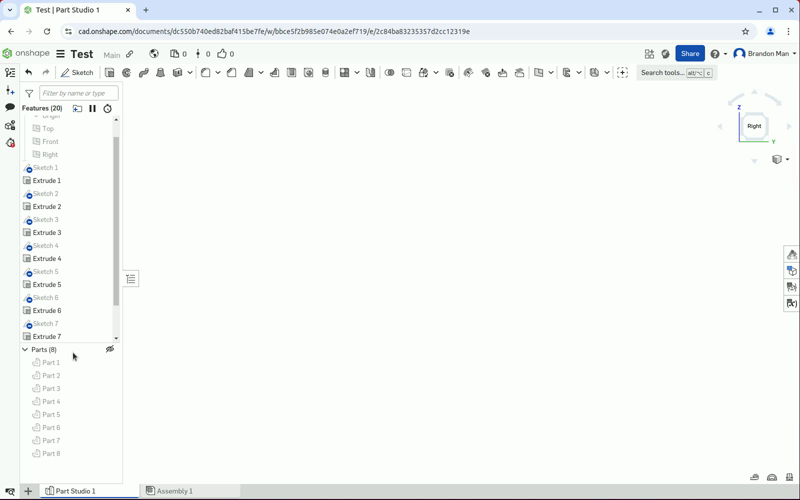
mouse_move(73, 352)
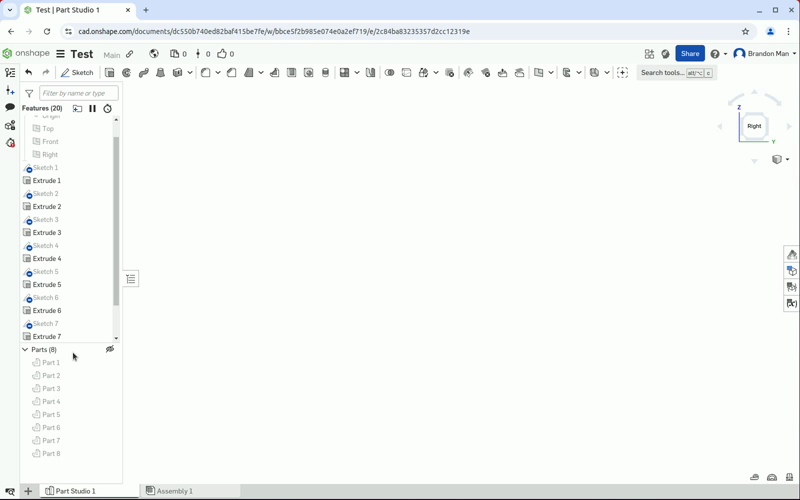
key(shift+y)
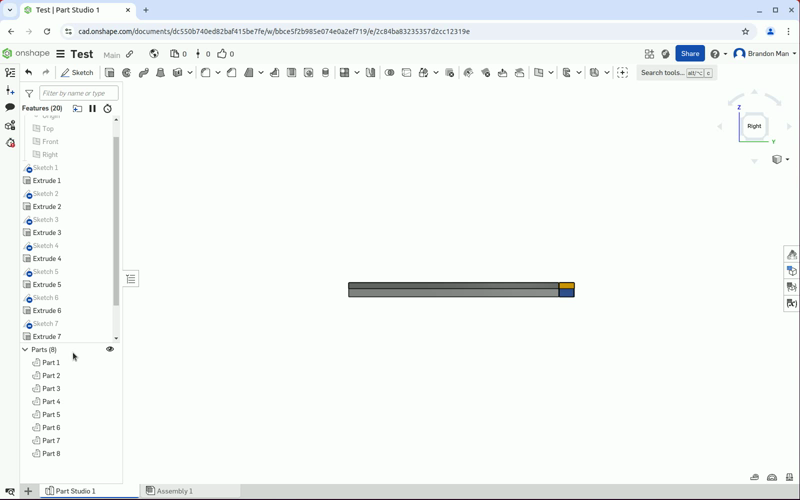
mouse_move(541, 75)
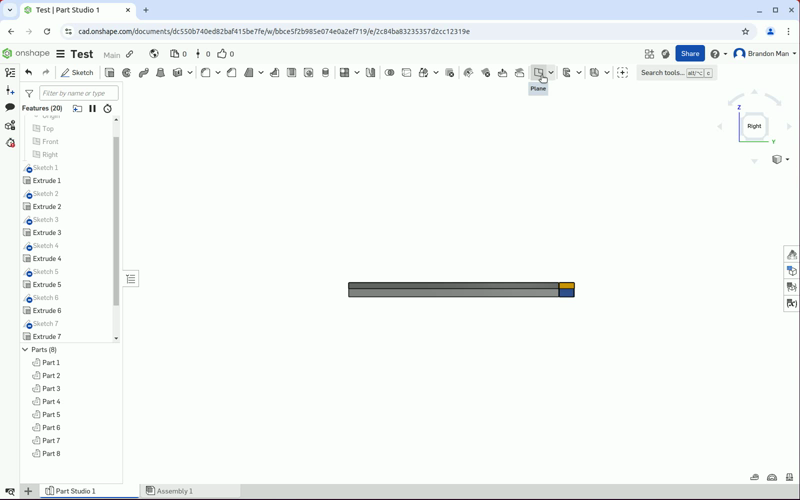
click(541, 75)
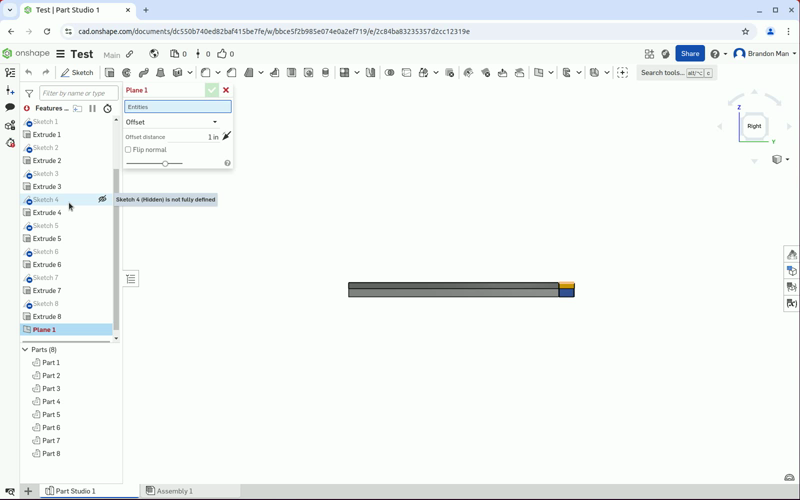
scroll(3)
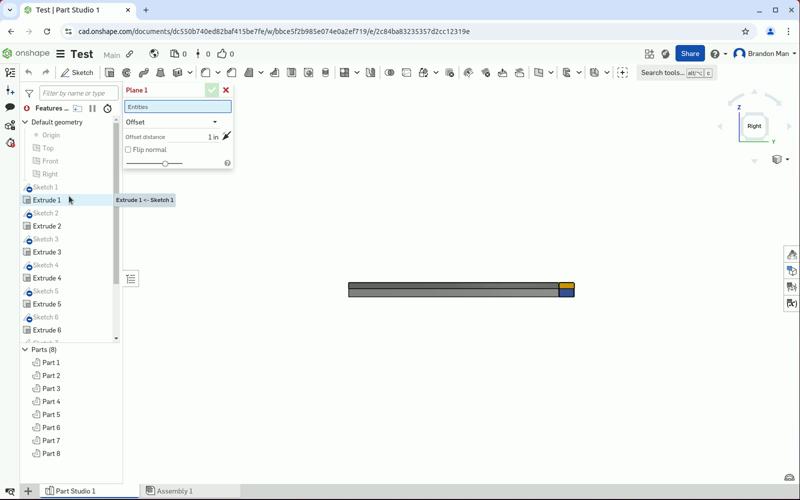
mouse_move(69, 176)
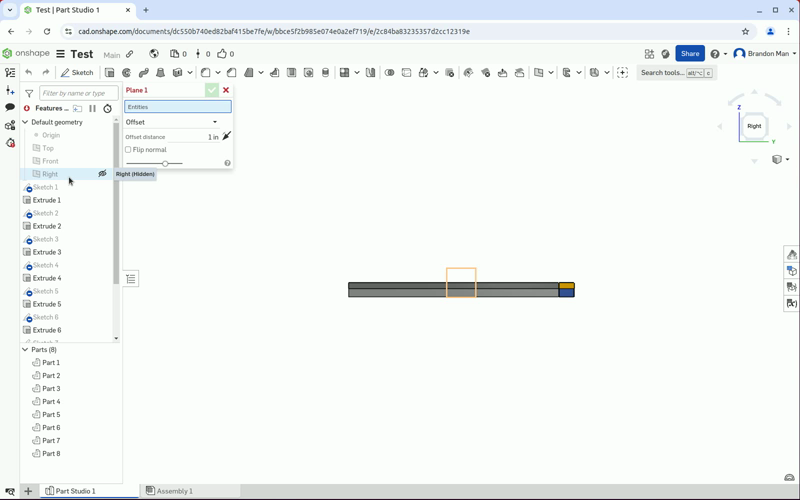
click(69, 176)
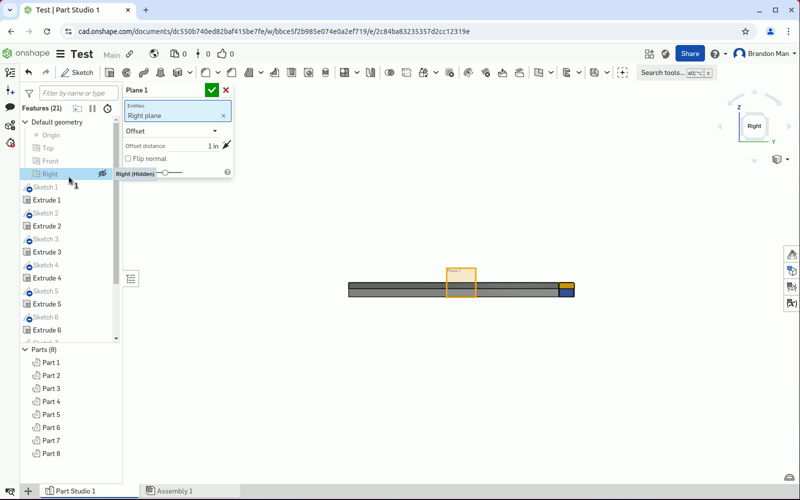
key(tab, 2)
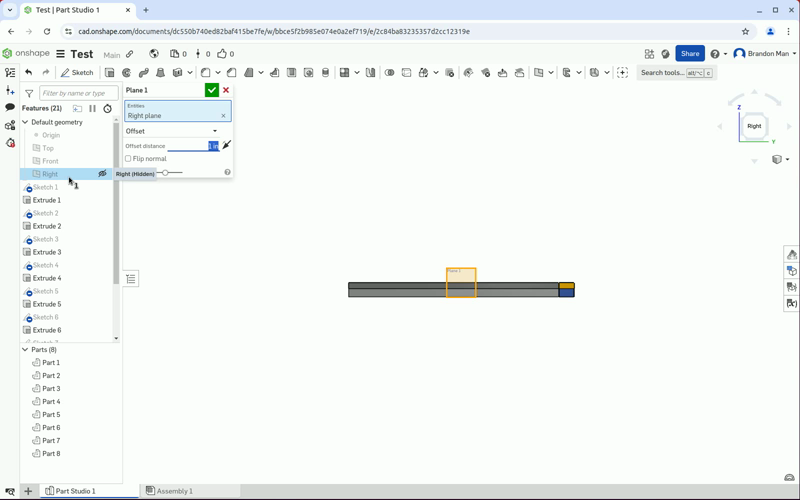
text(8.658)
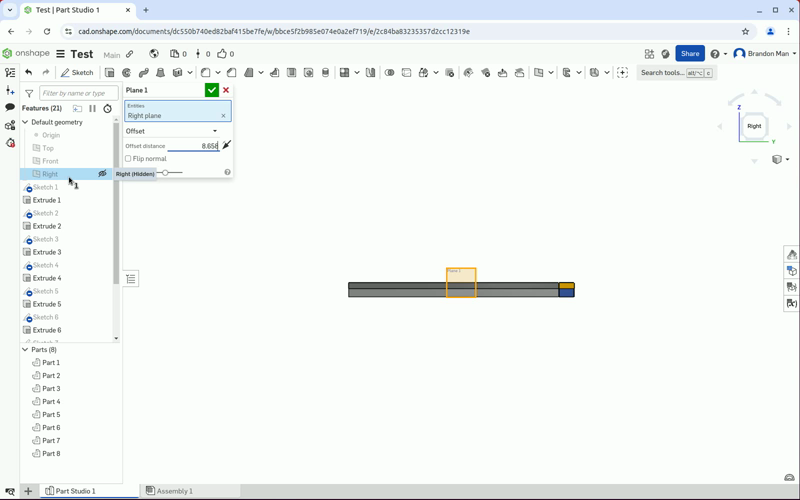
key(enter, 2)
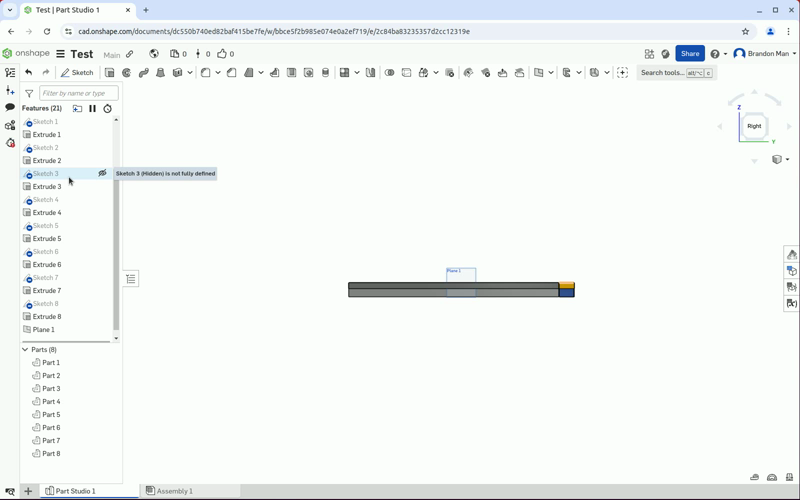
key(shift+s)
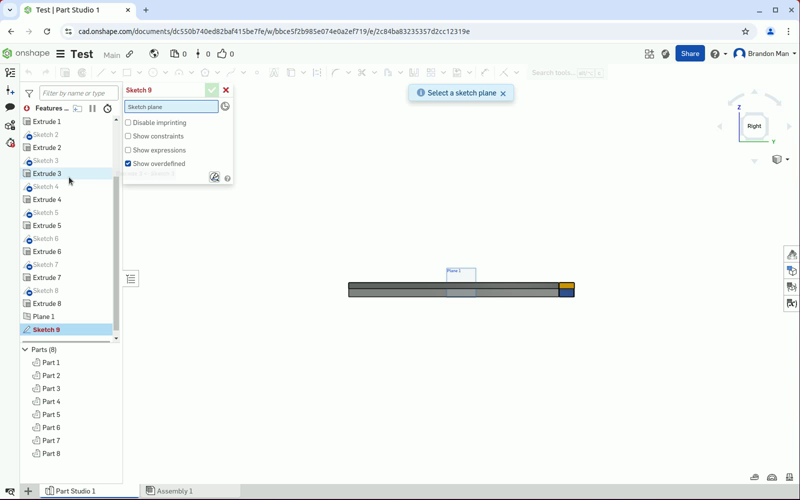
mouse_move(69, 319)
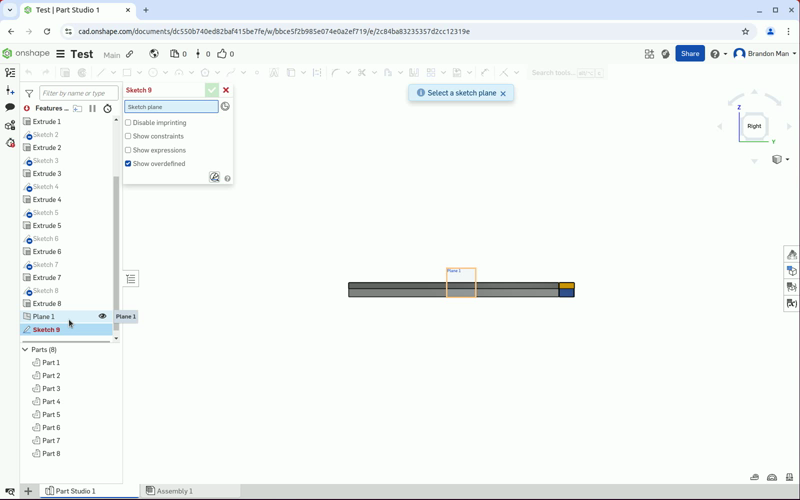
click(69, 319)
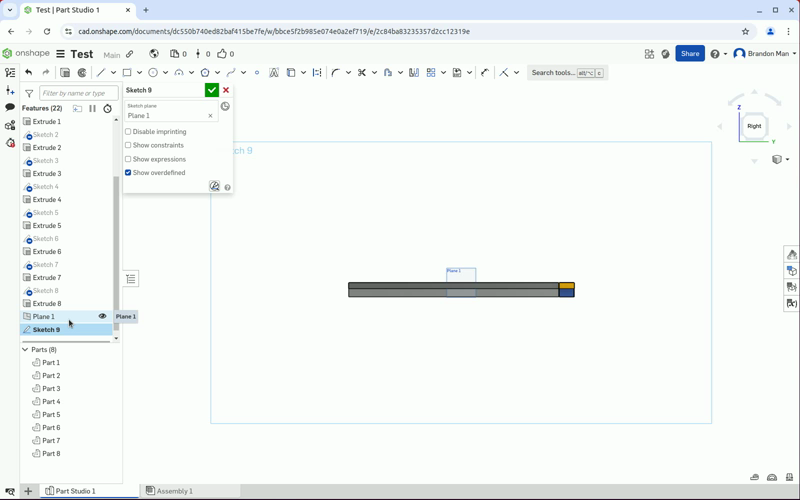
mouse_move(73, 352)
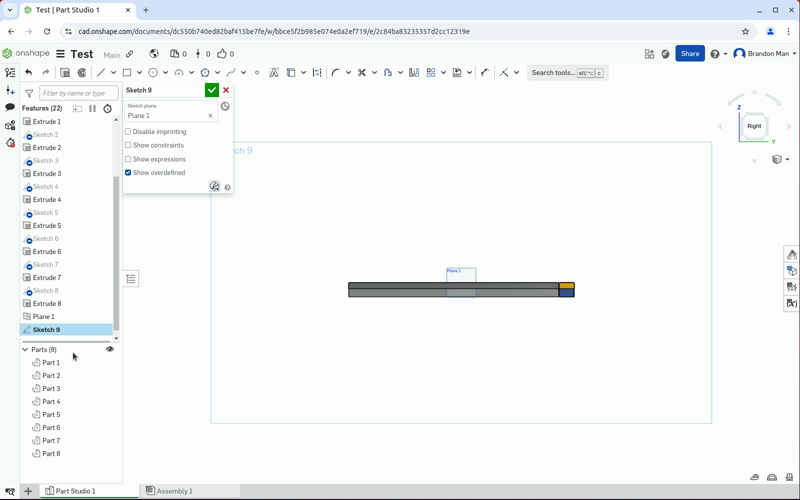
key(y)
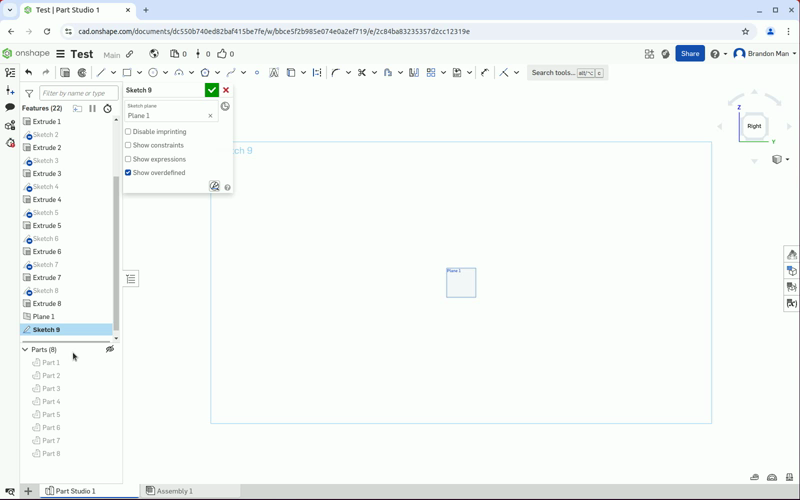
key(c)
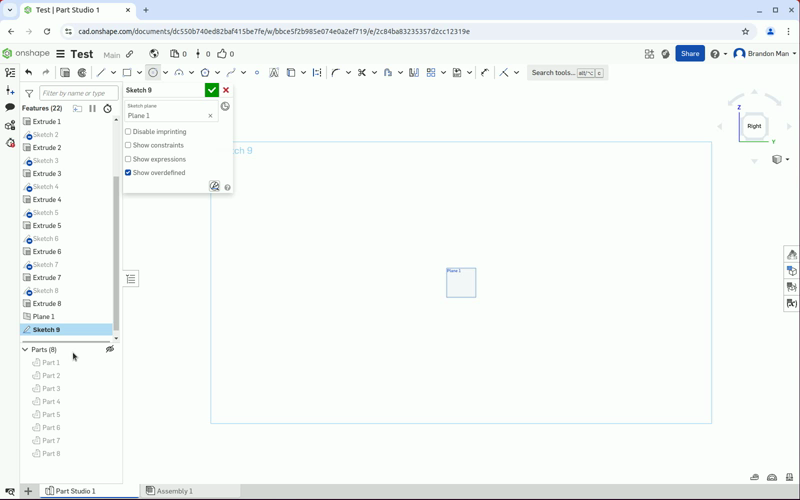
key_down(shift)
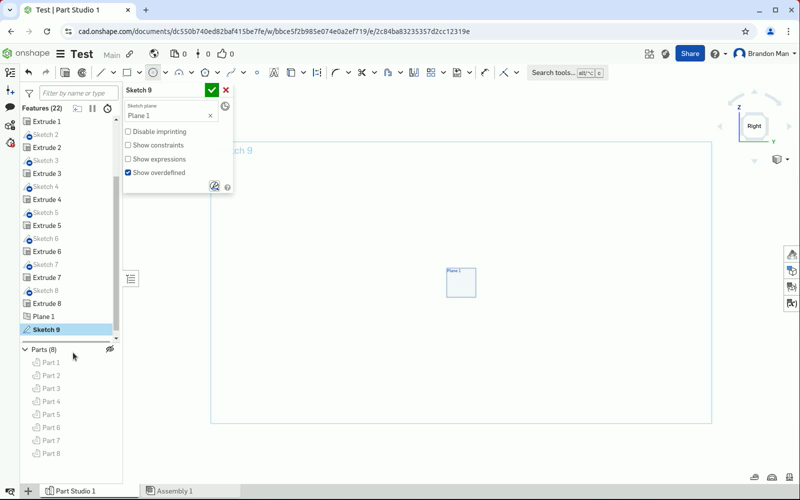
mouse_move(567, 293)
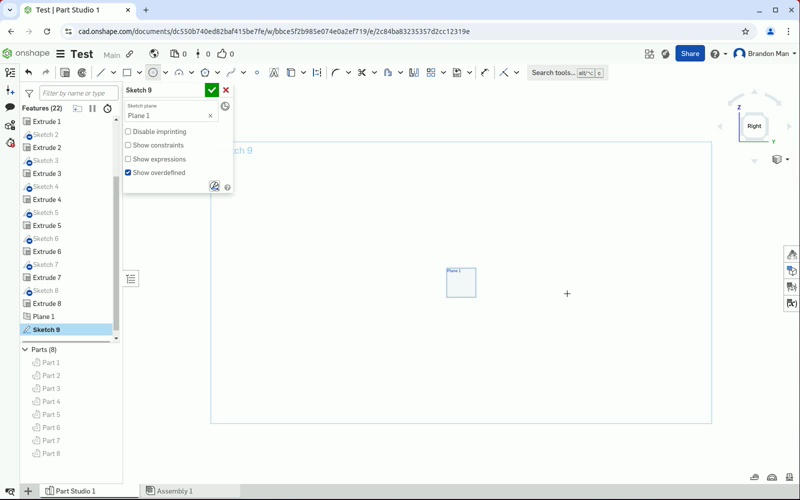
click(567, 293)
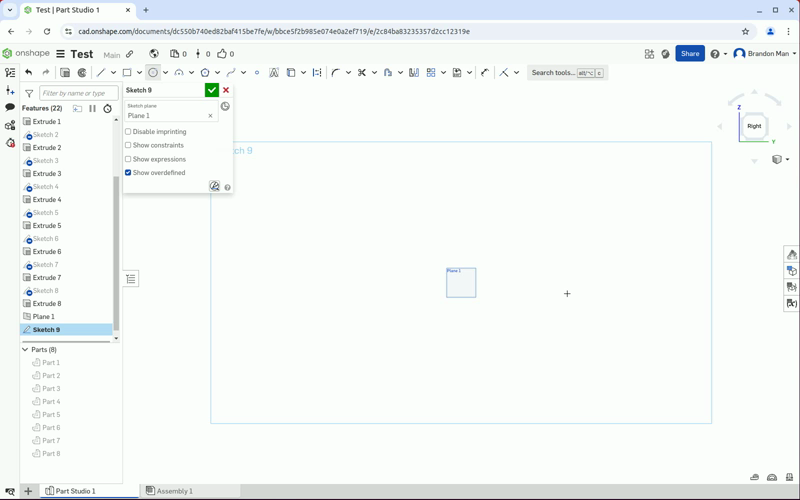
key_up(shift)
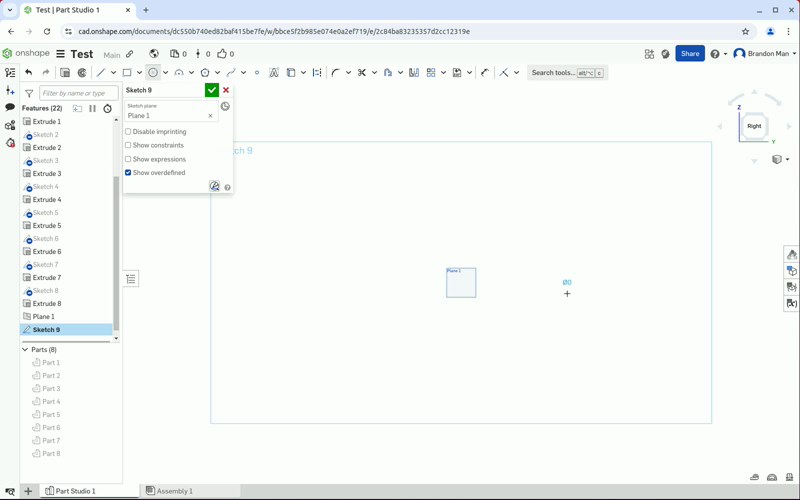
mouse_move(570, 293)
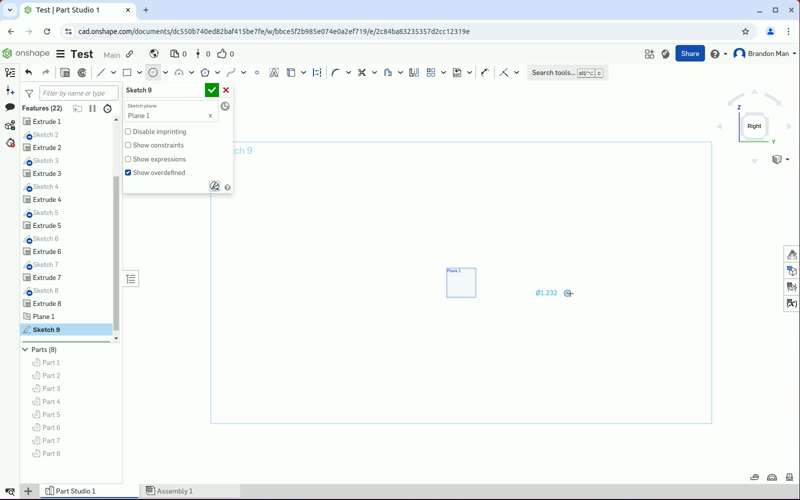
click(570, 293)
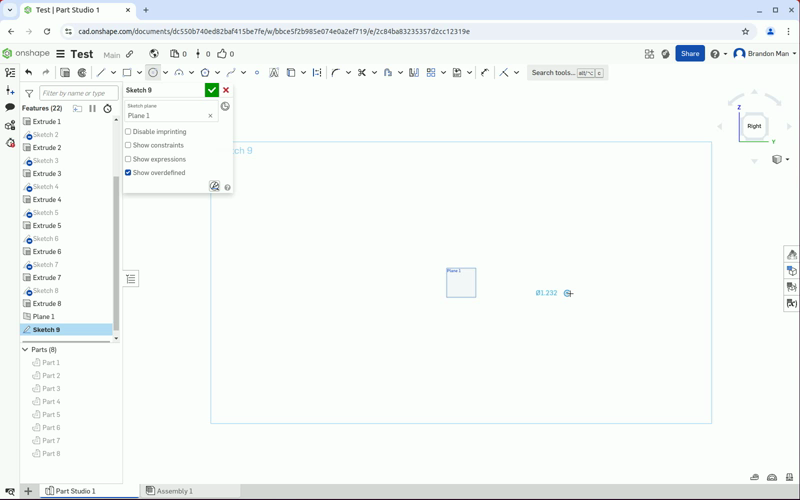
key(esc)
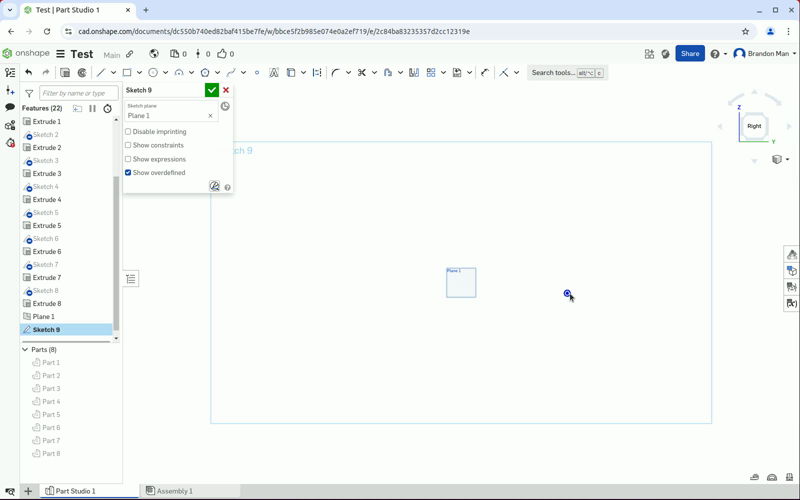
mouse_move(565, 294)
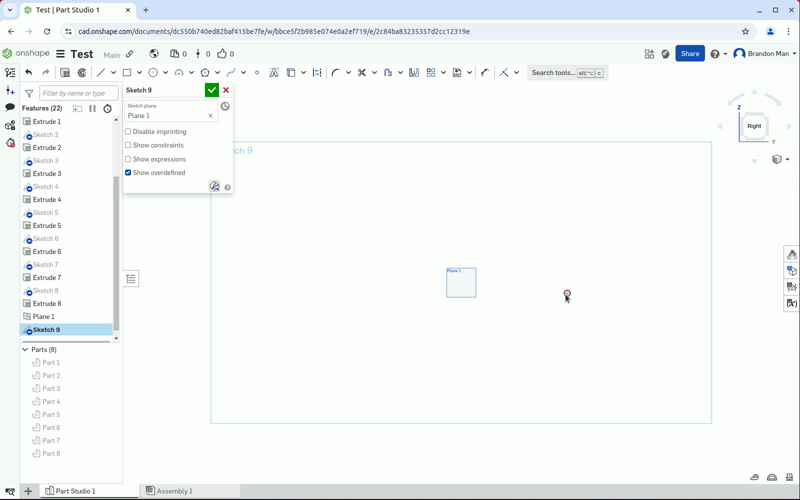
scroll(6)
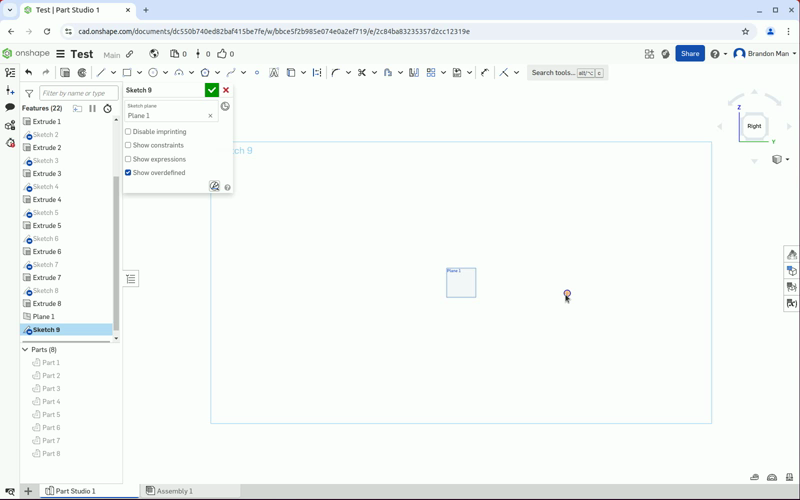
scroll(6)
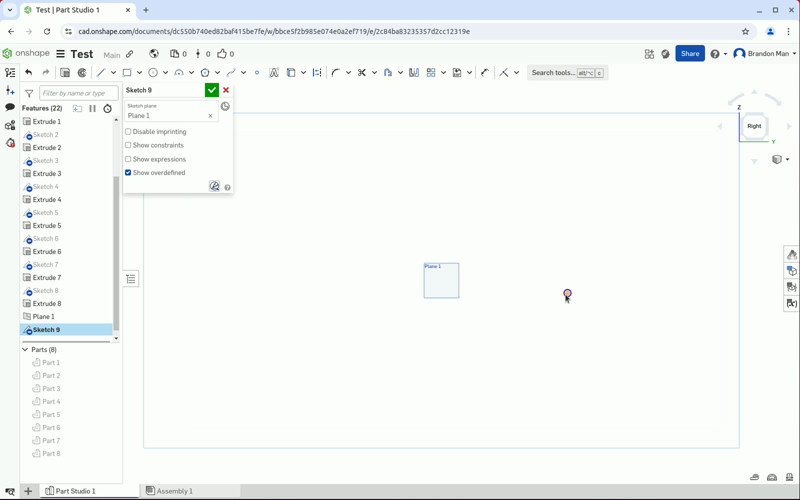
scroll(6)
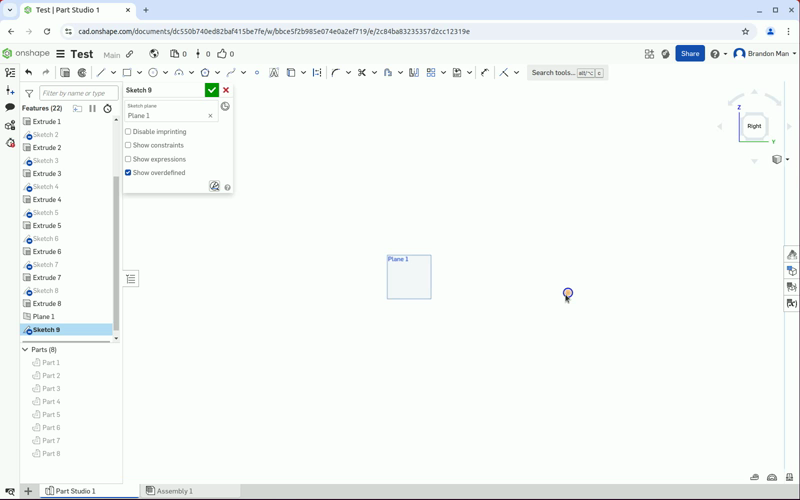
scroll(6)
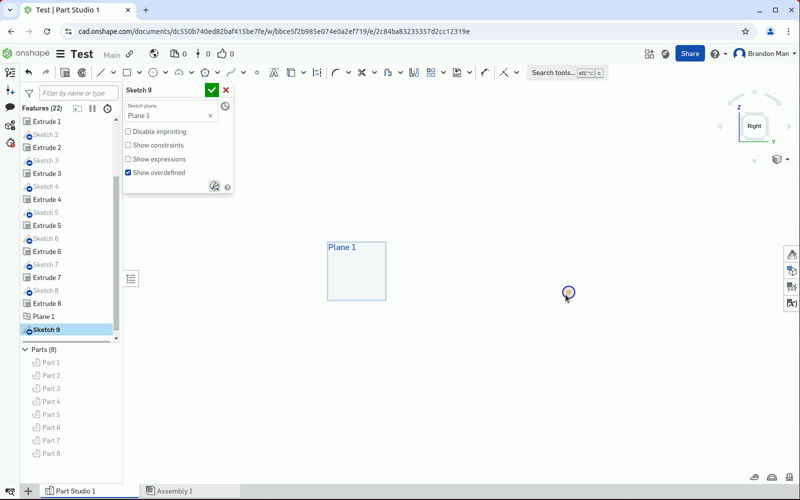
scroll(6)
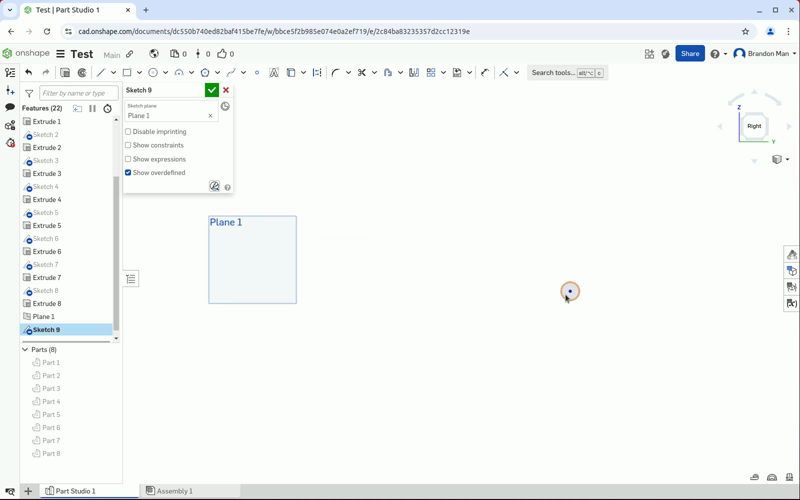
scroll(6)
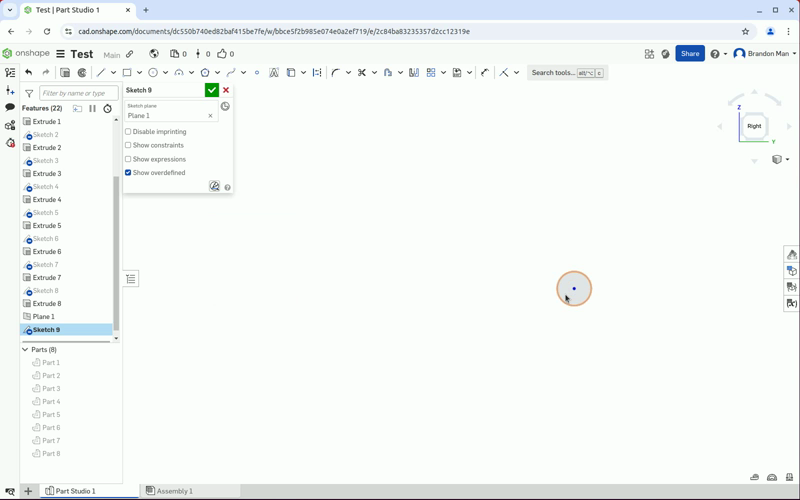
scroll(6)
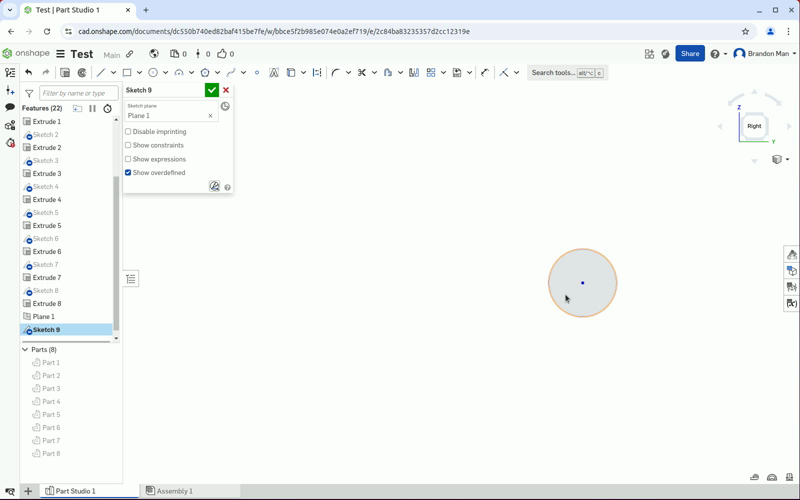
click(565, 294)
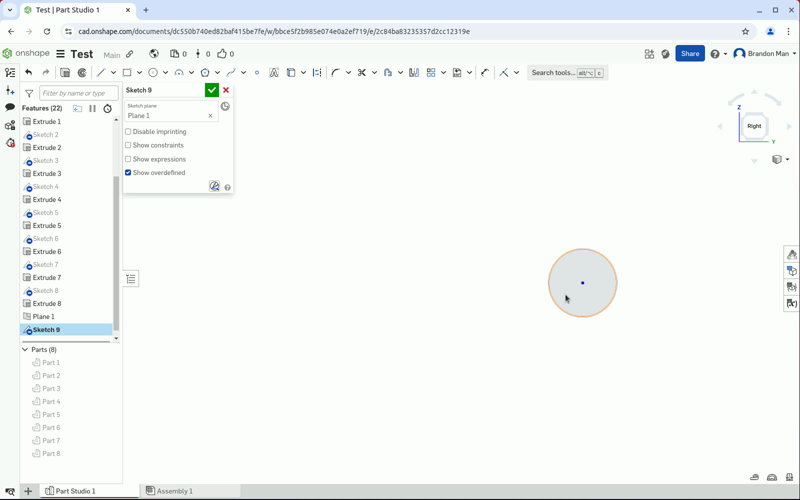
scroll(-6)
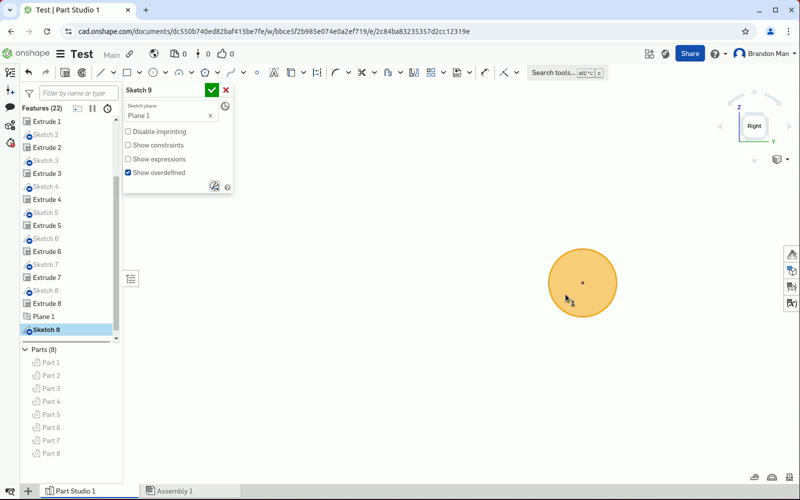
scroll(-6)
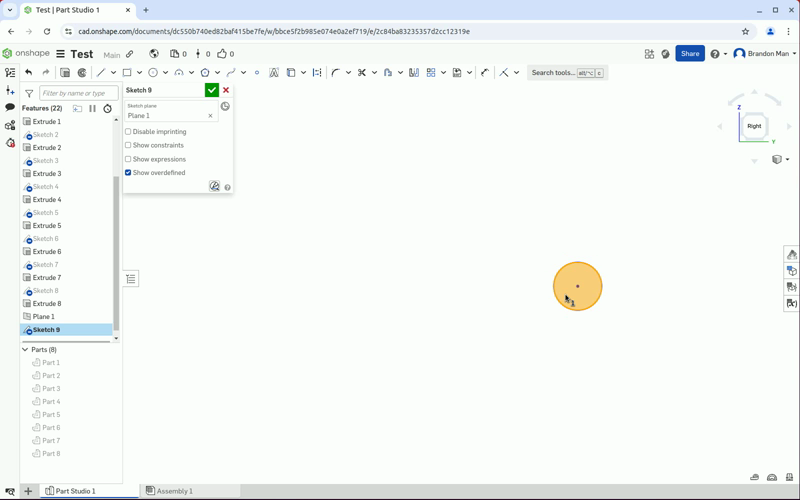
scroll(-6)
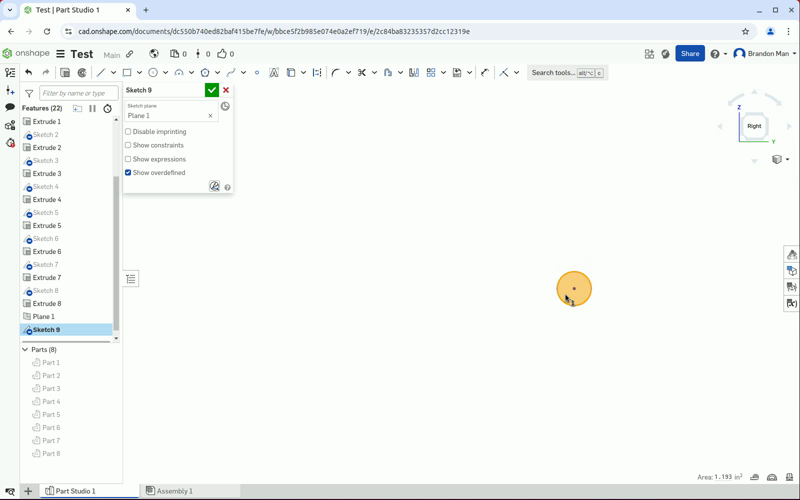
scroll(-6)
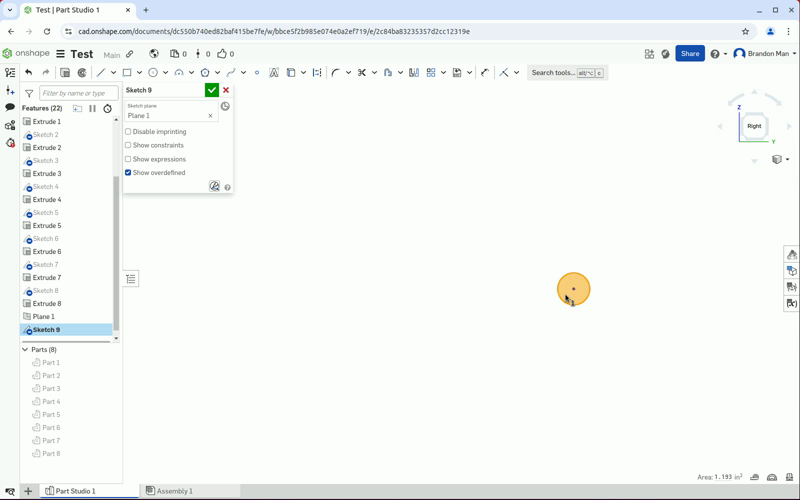
scroll(-6)
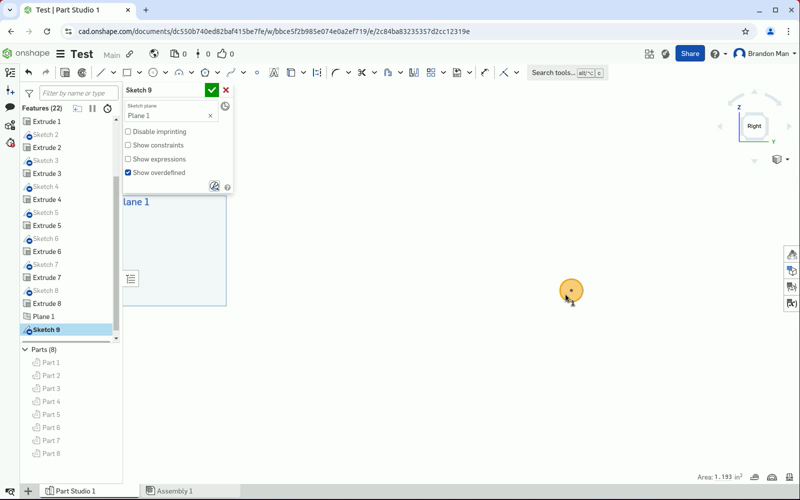
scroll(-6)
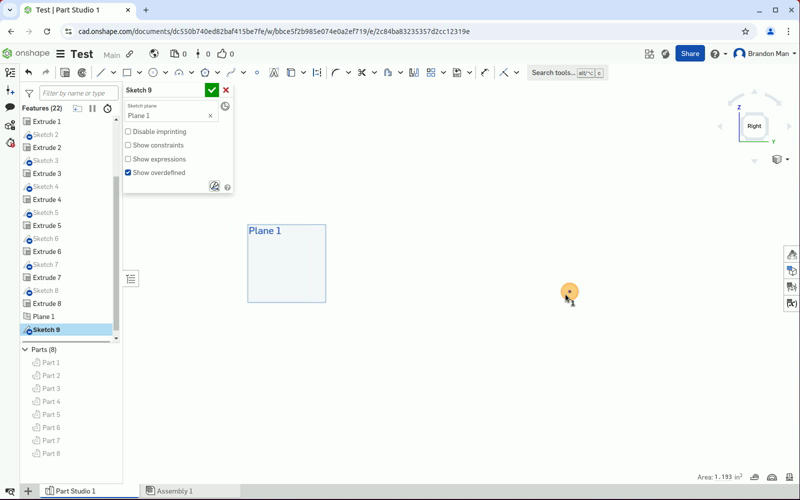
scroll(-6)
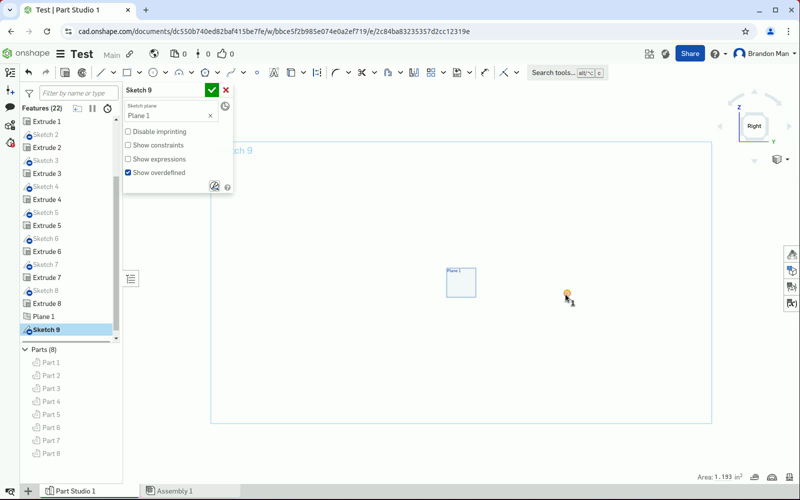
mouse_move(73, 352)
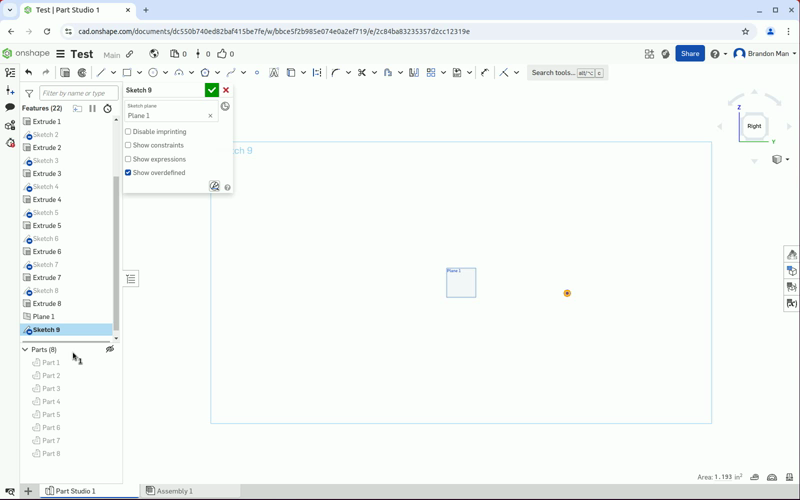
key(shift+y)
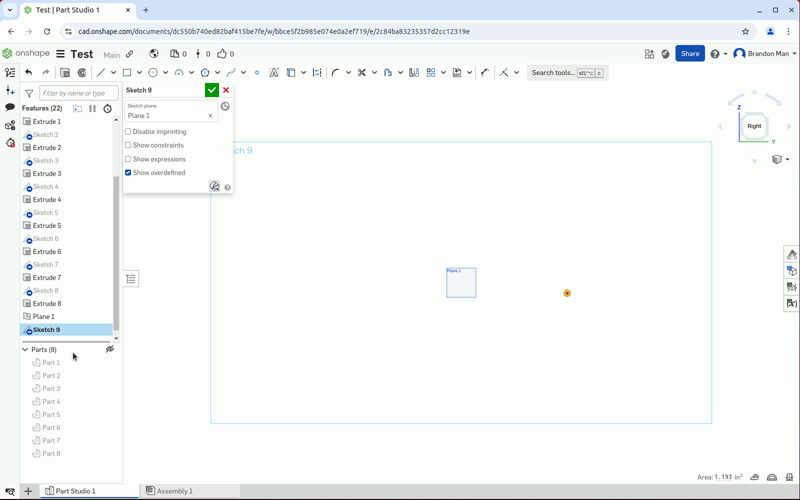
key(shift+e)
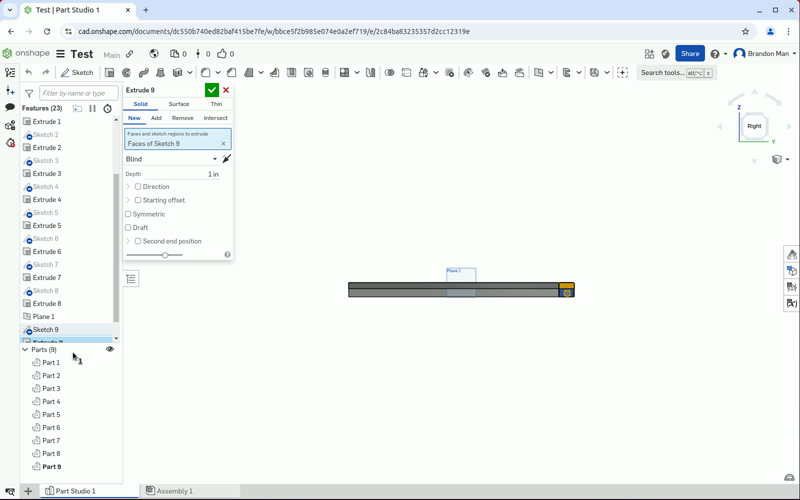
mouse_move(143, 106)
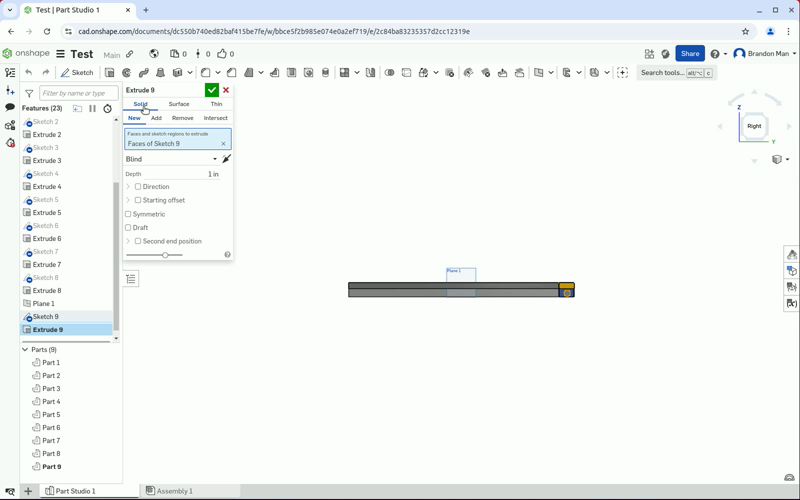
click(143, 106)
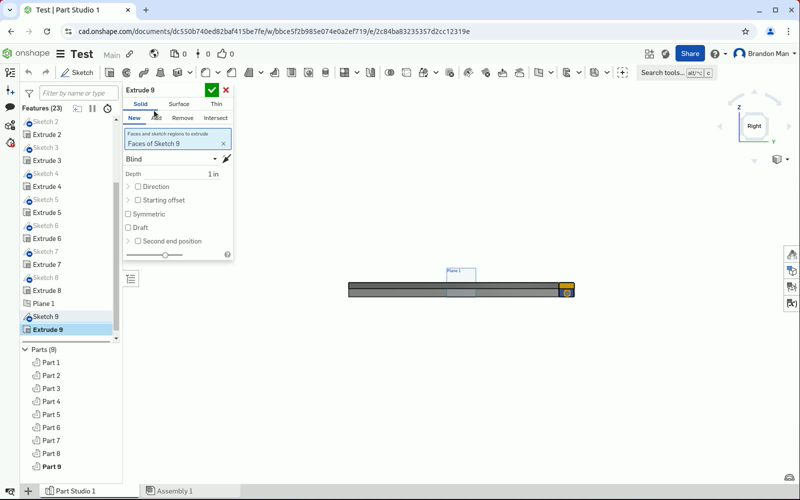
mouse_move(186, 120)
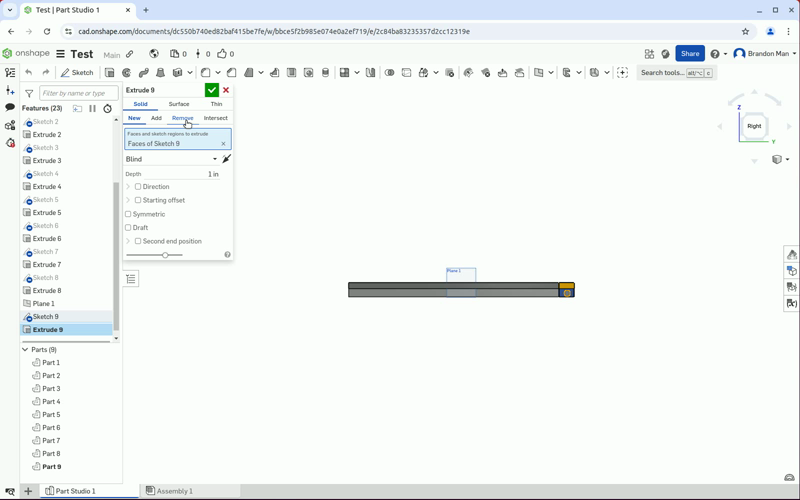
click(186, 120)
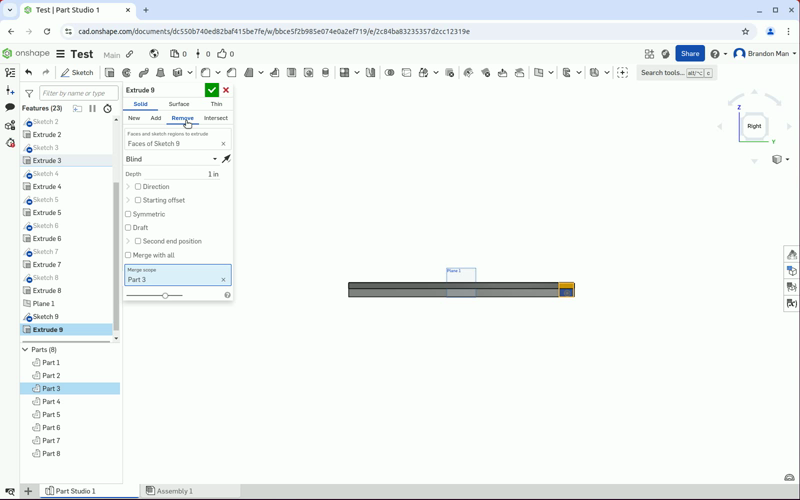
key(tab, 4)
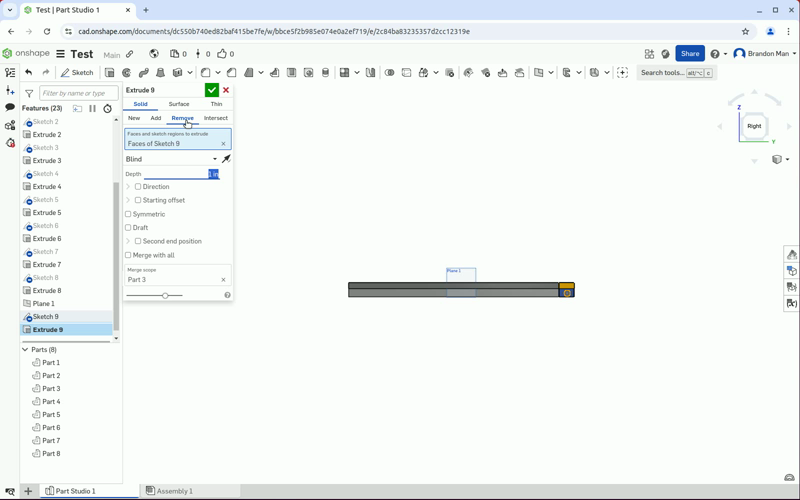
text(1.444)
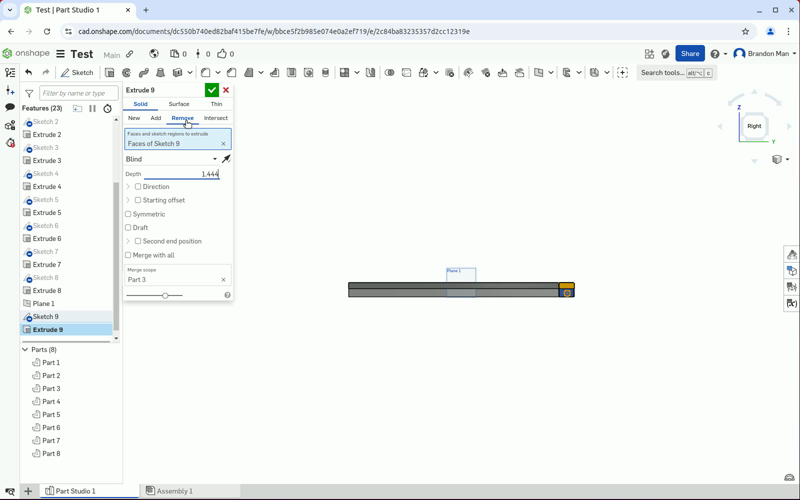
key(tab, 6)
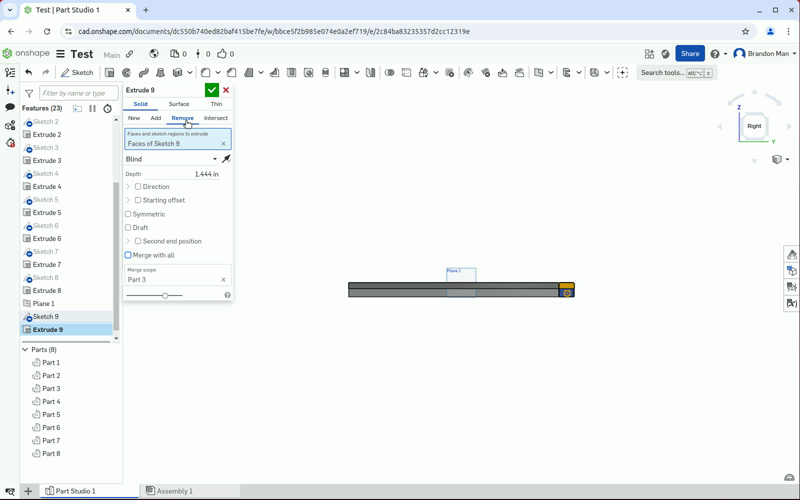
key(space)
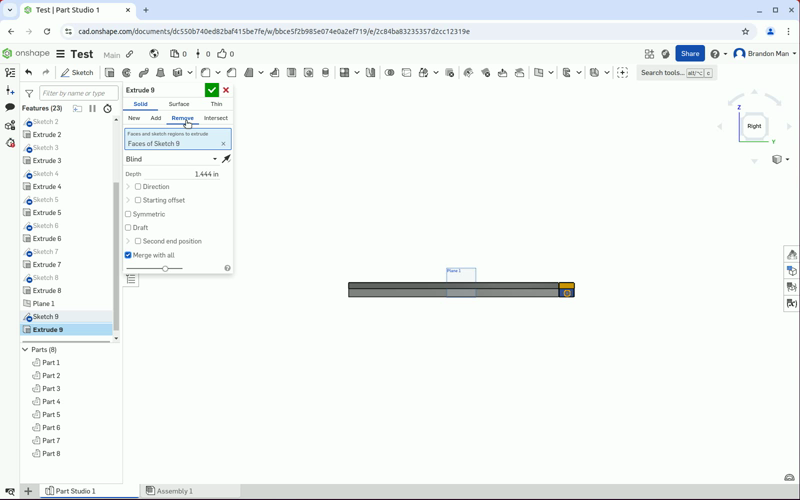
key(enter)
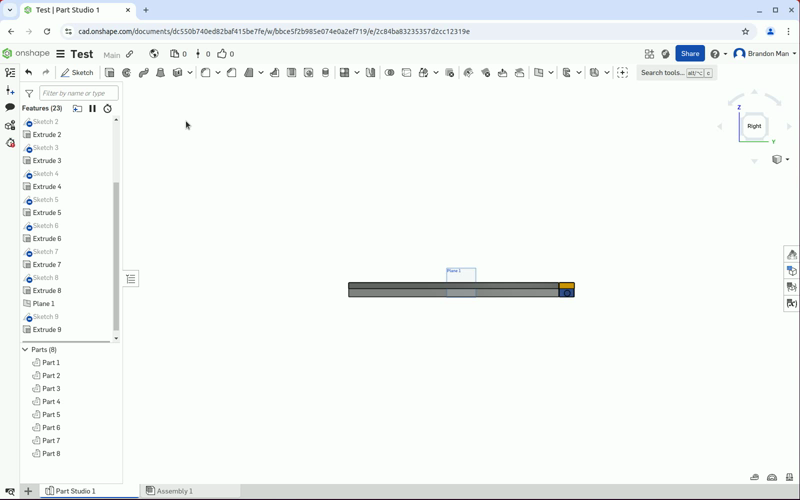
key(shift+h)
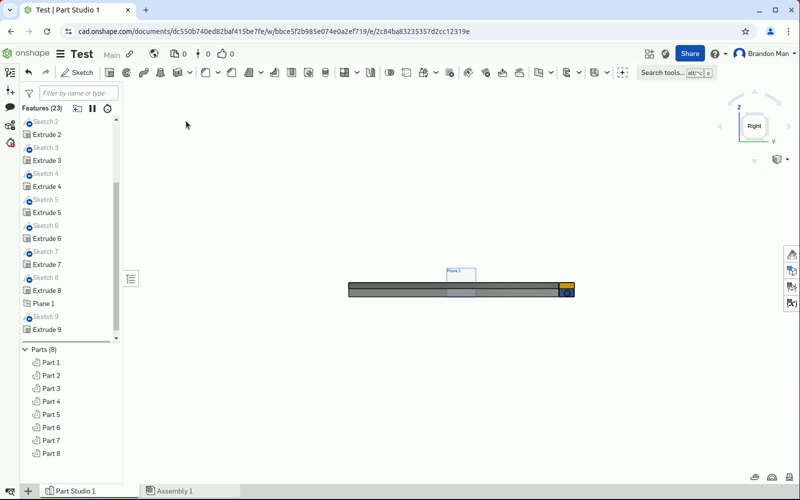
key(shift+h)
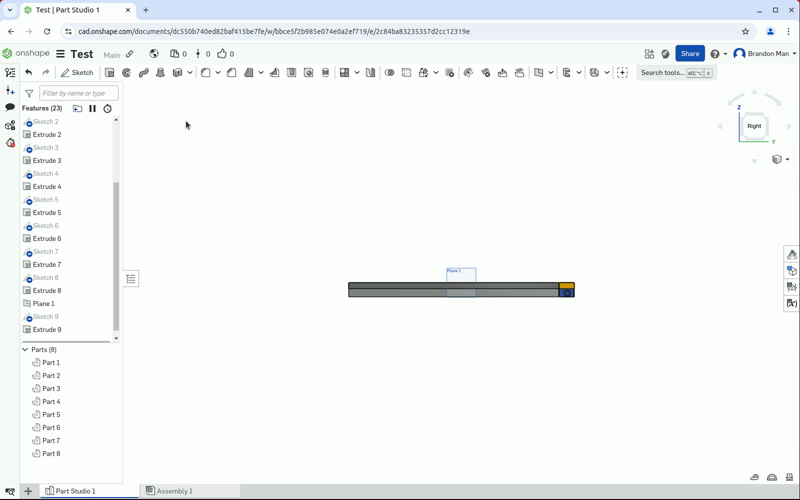
mouse_move(69, 98)
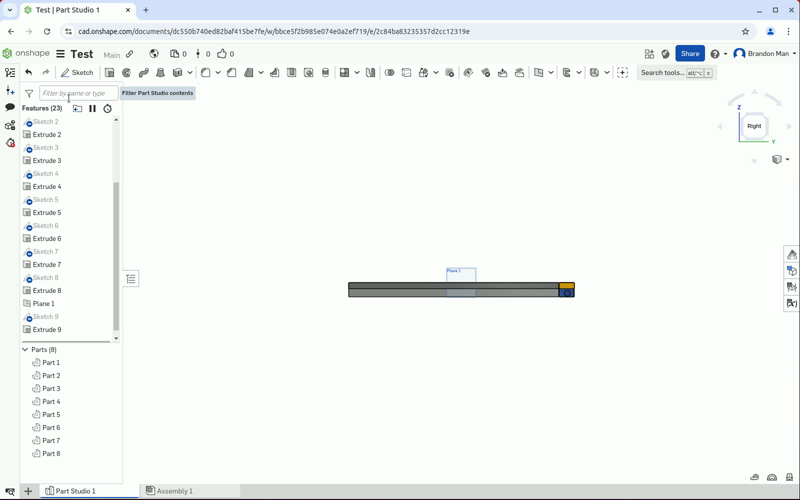
click(69, 98)
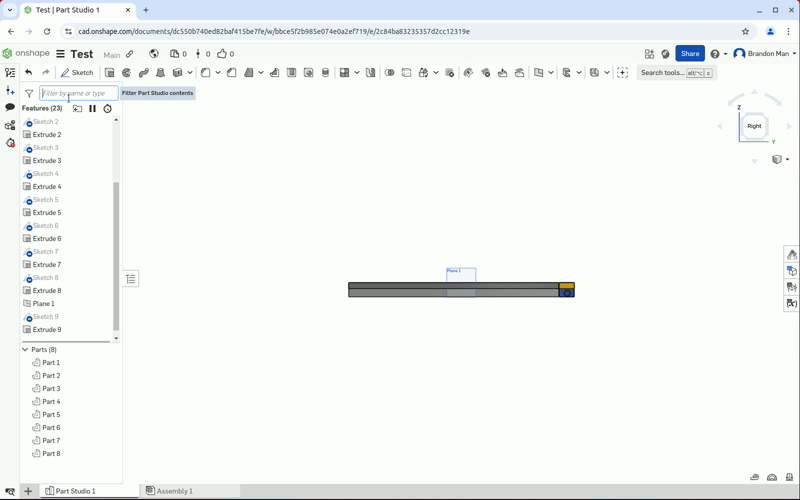
mouse_move(541, 75)
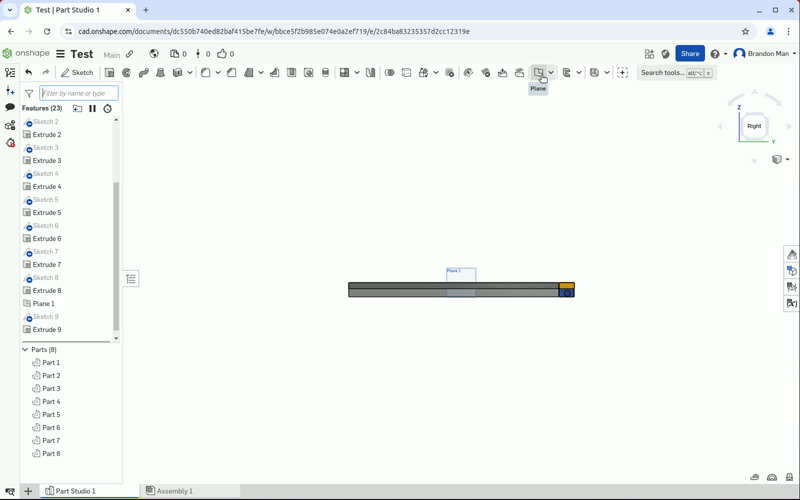
click(541, 75)
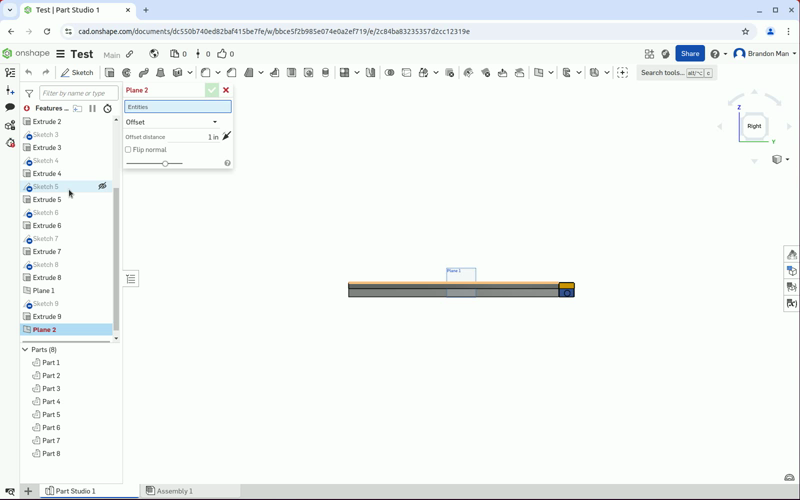
scroll(3)
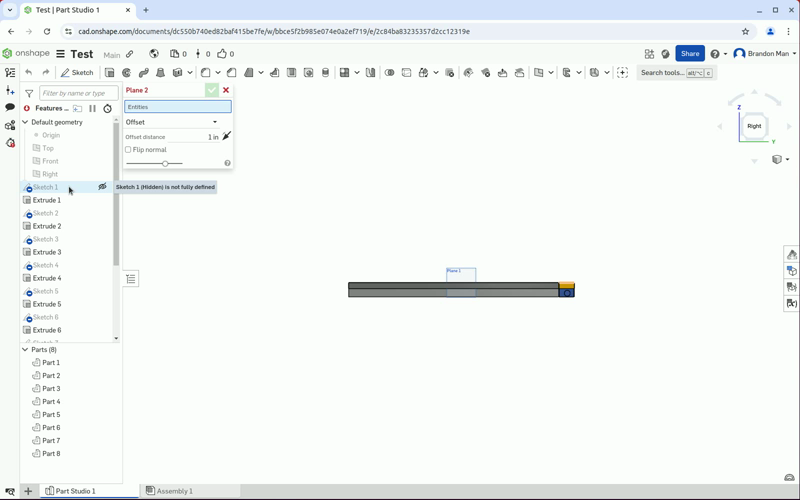
mouse_move(69, 176)
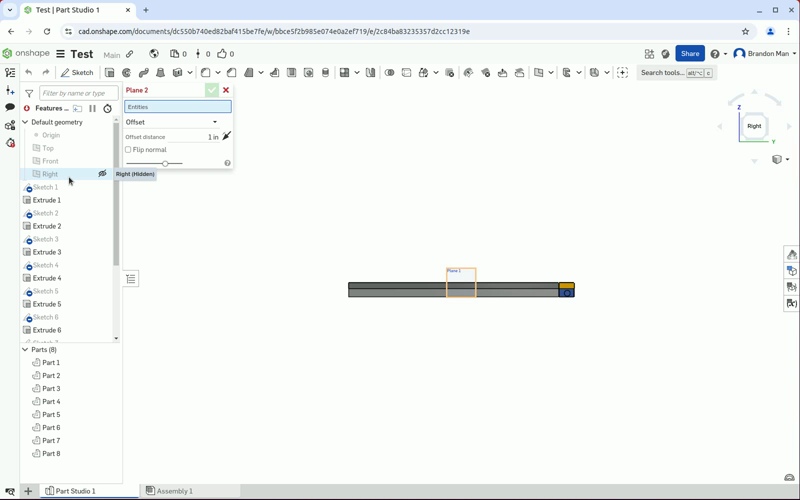
click(69, 176)
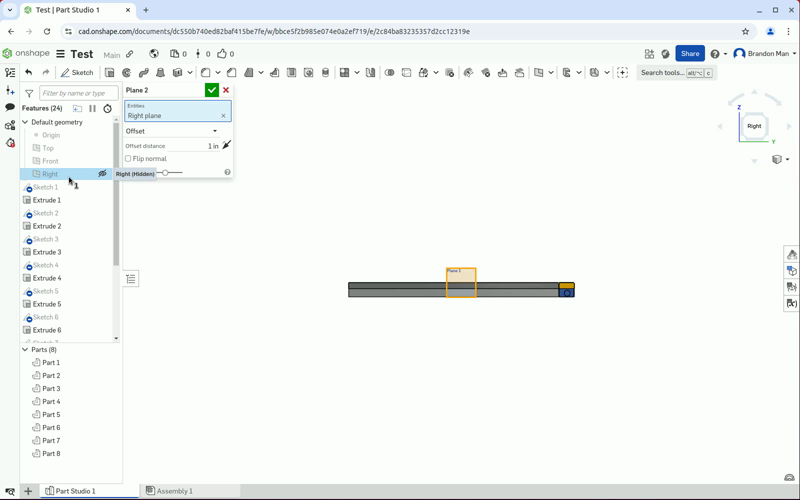
key(tab, 2)
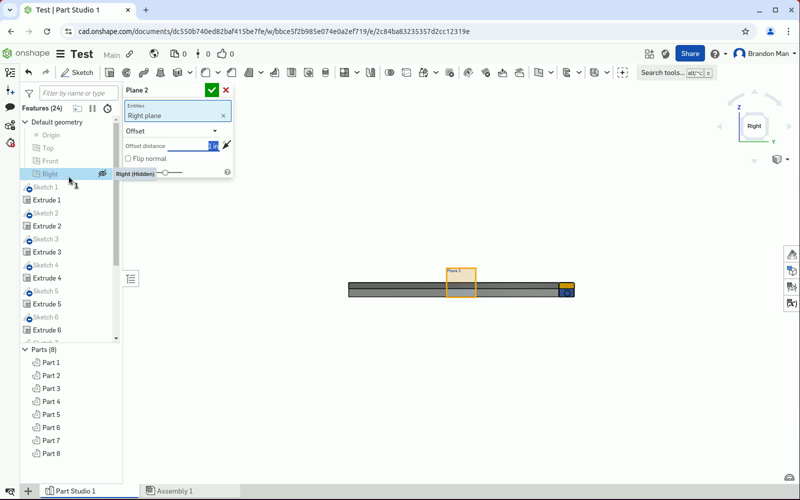
text(8.658)
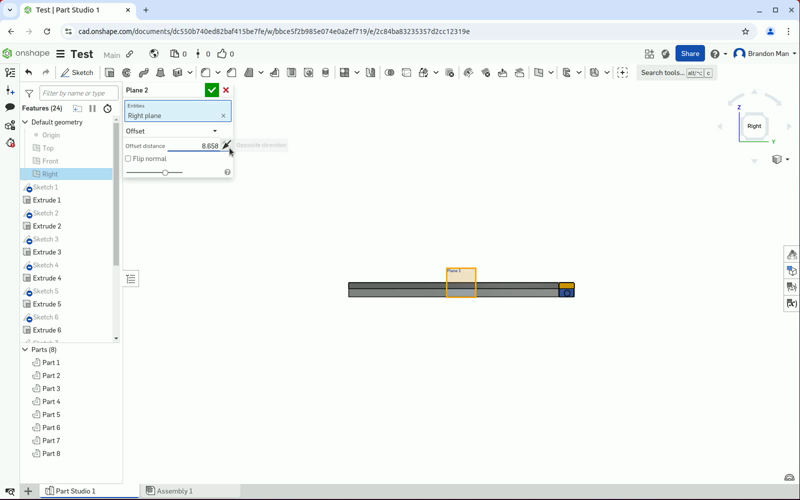
mouse_move(229, 147)
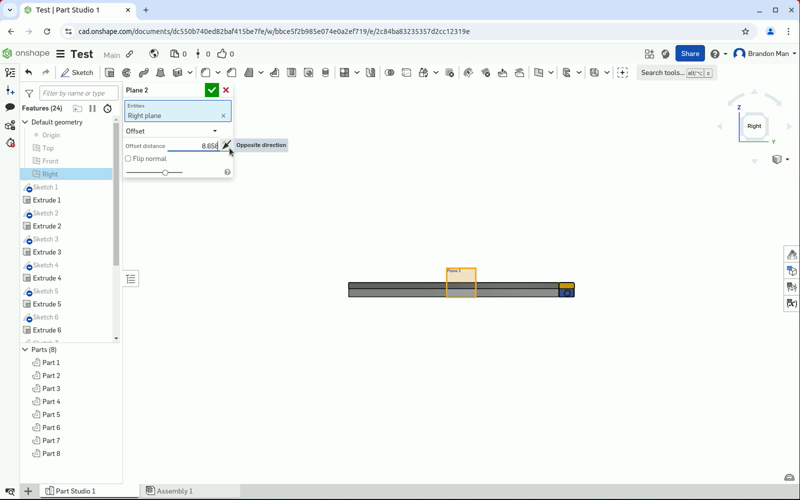
click(229, 147)
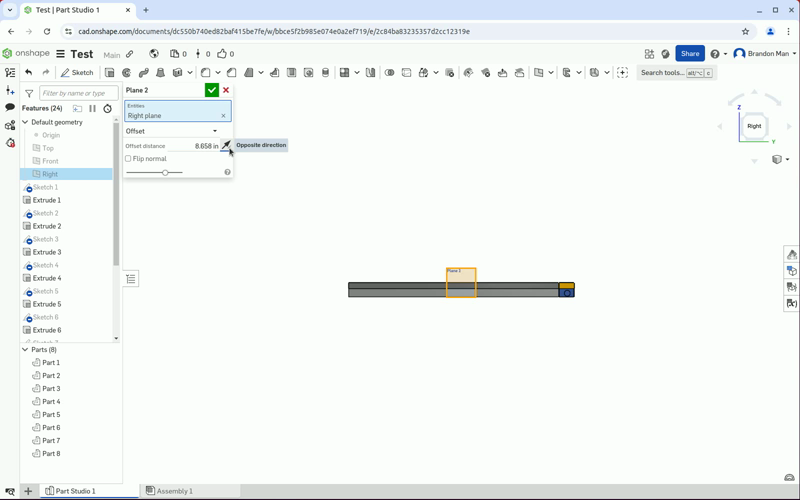
key(enter, 2)
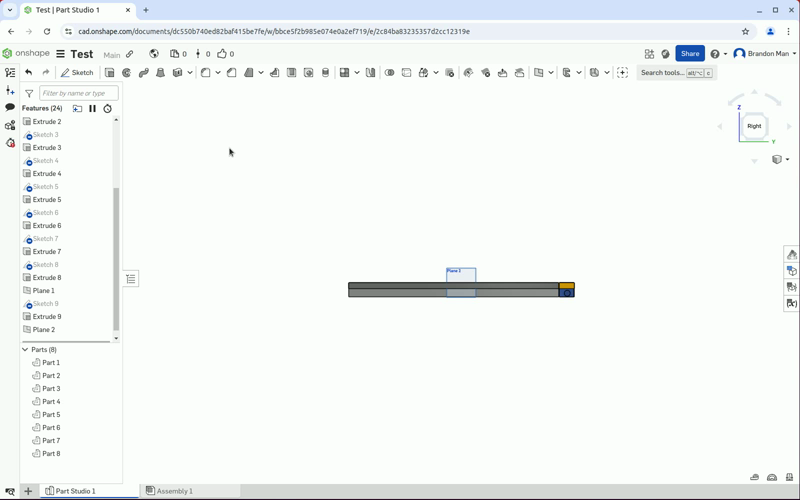
key(shift+s)
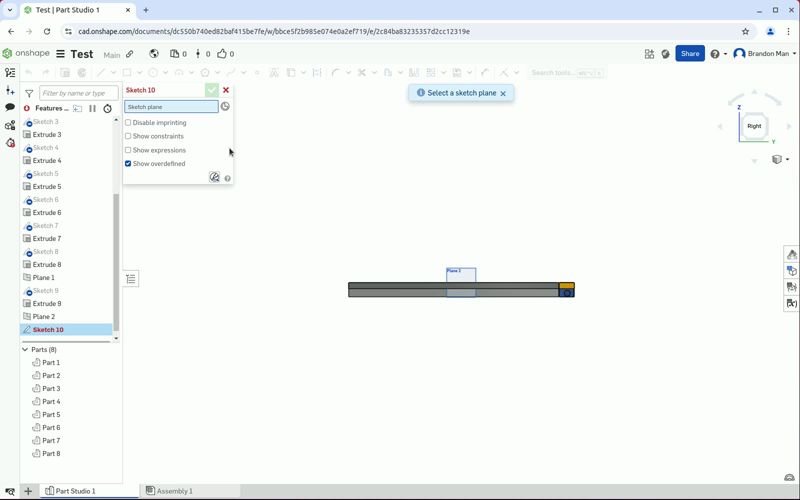
mouse_move(69, 319)
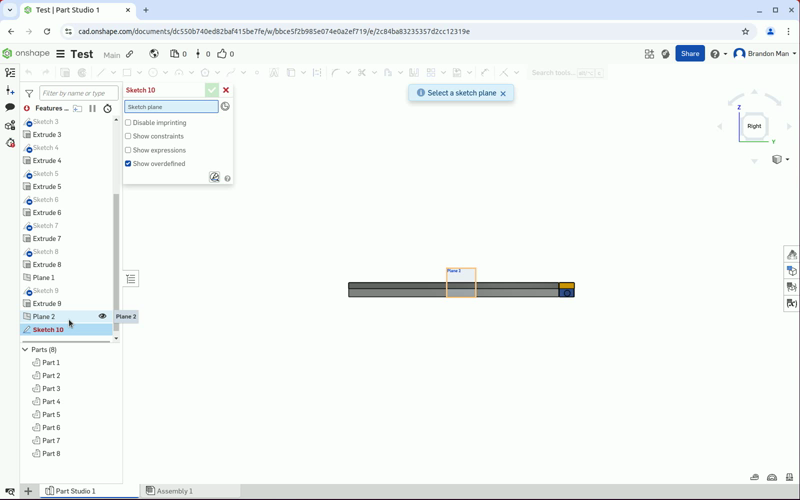
click(69, 319)
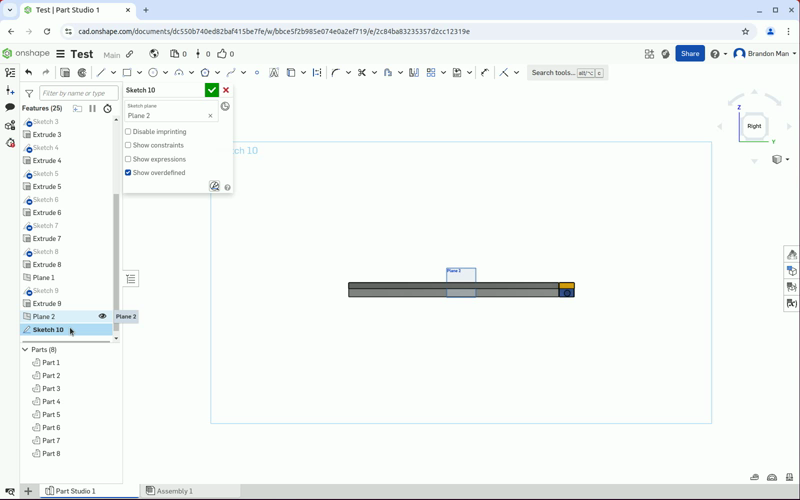
mouse_move(73, 352)
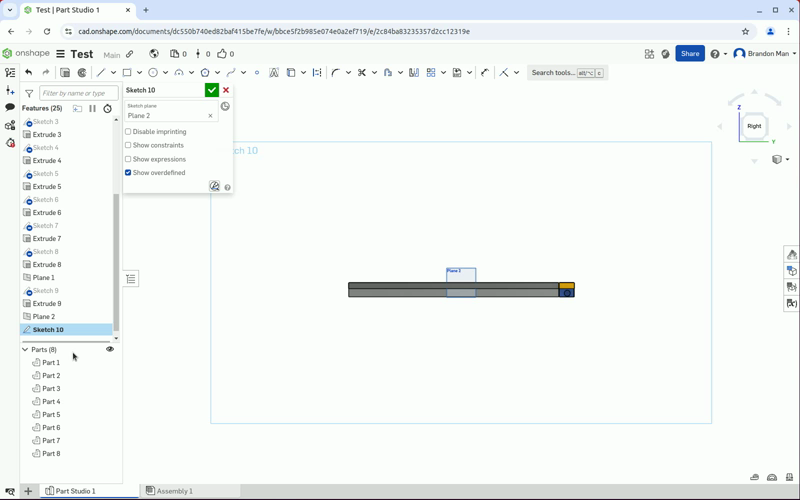
key(y)
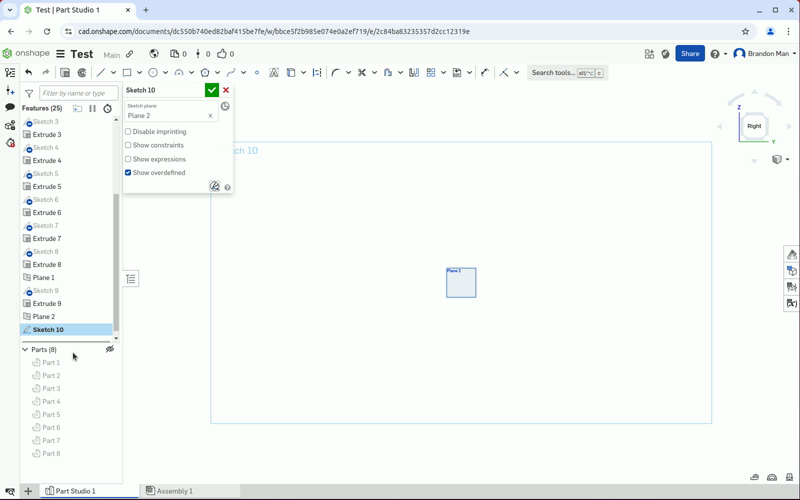
key(c)
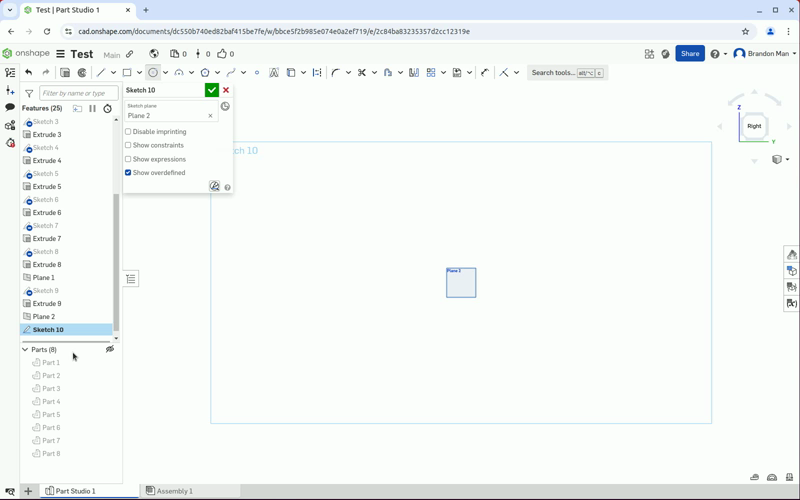
key_down(shift)
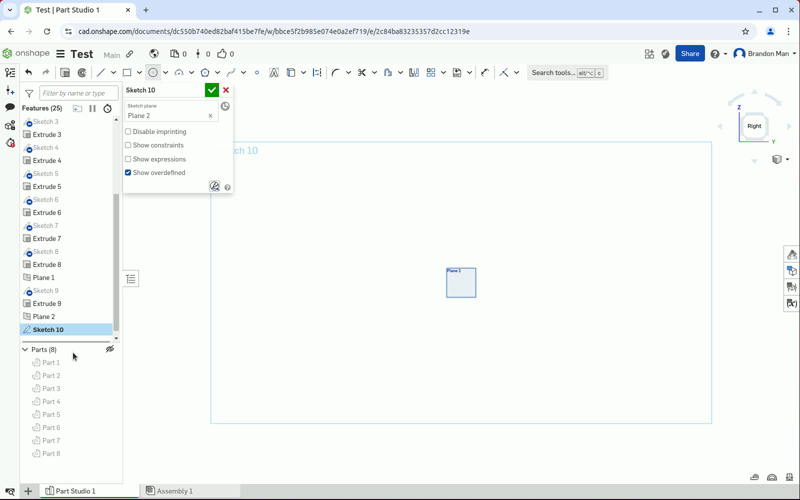
mouse_move(355, 293)
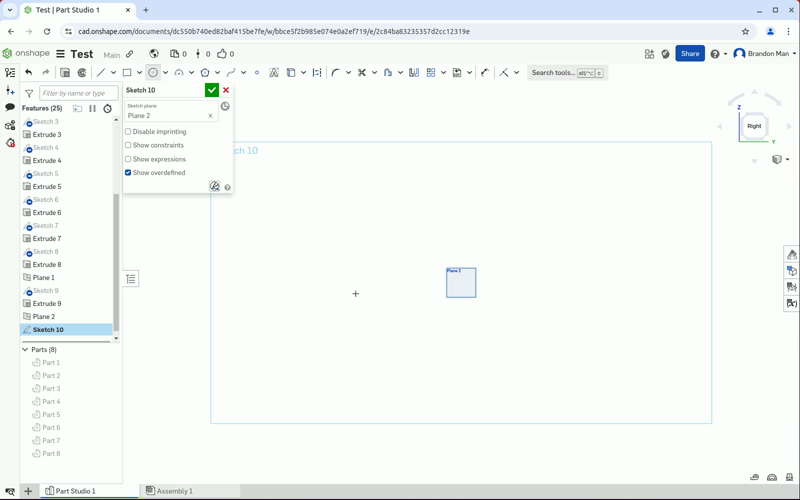
click(355, 293)
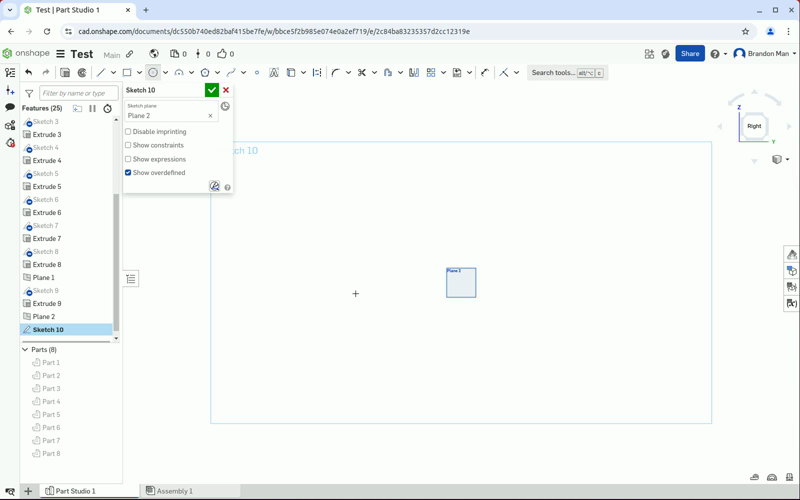
key_up(shift)
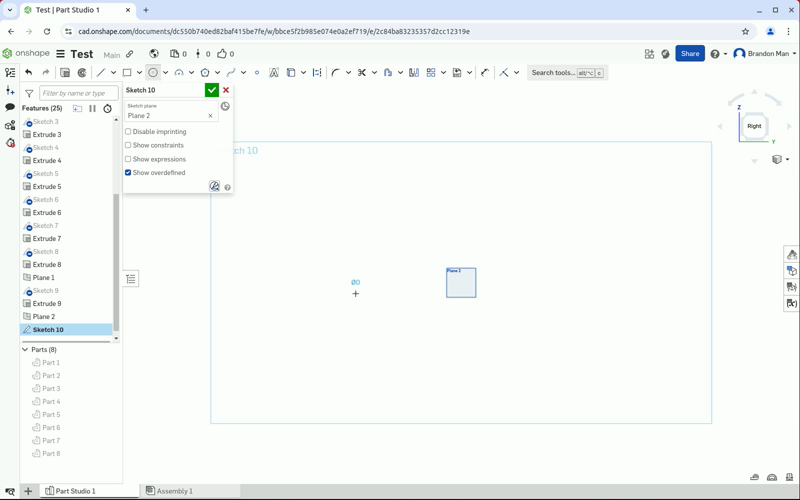
mouse_move(358, 293)
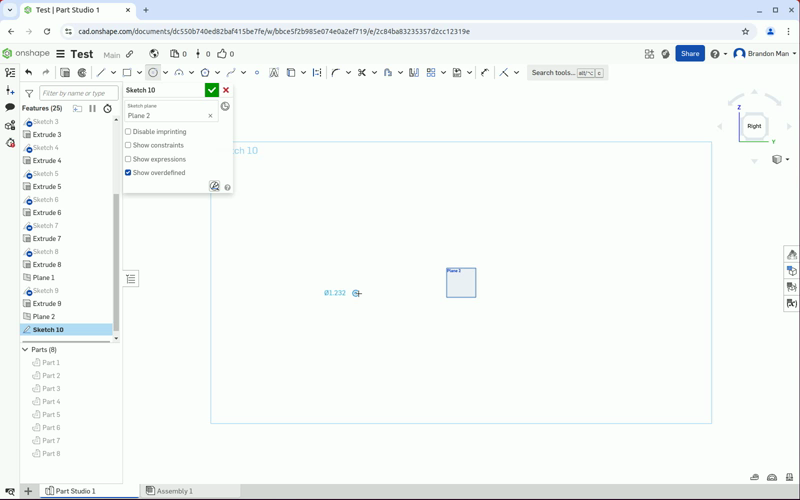
click(358, 293)
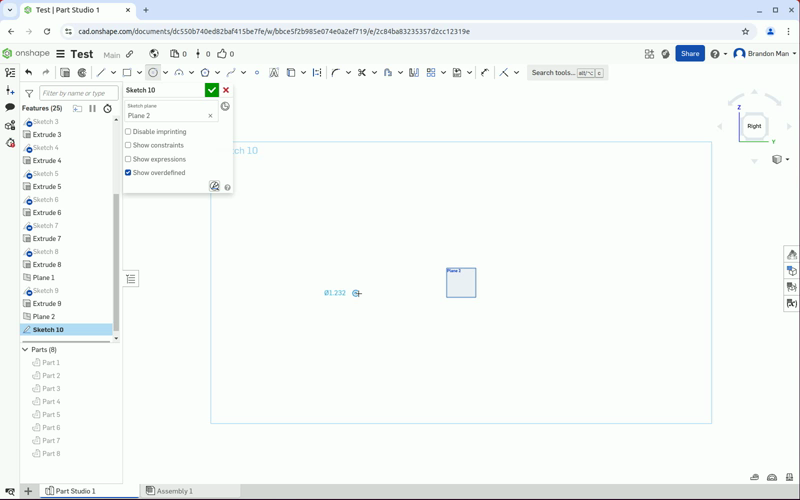
key(esc)
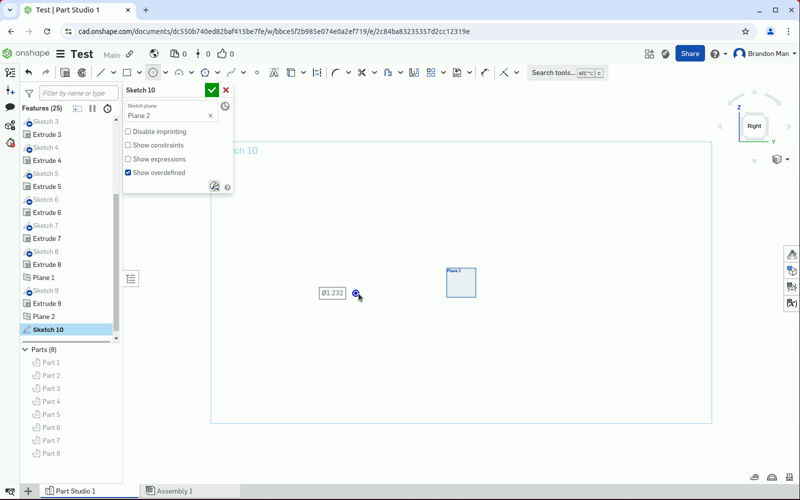
mouse_move(357, 291)
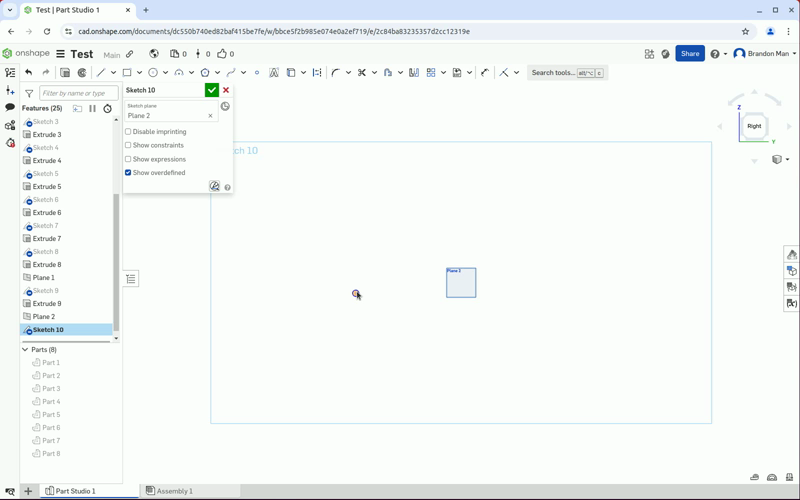
scroll(6)
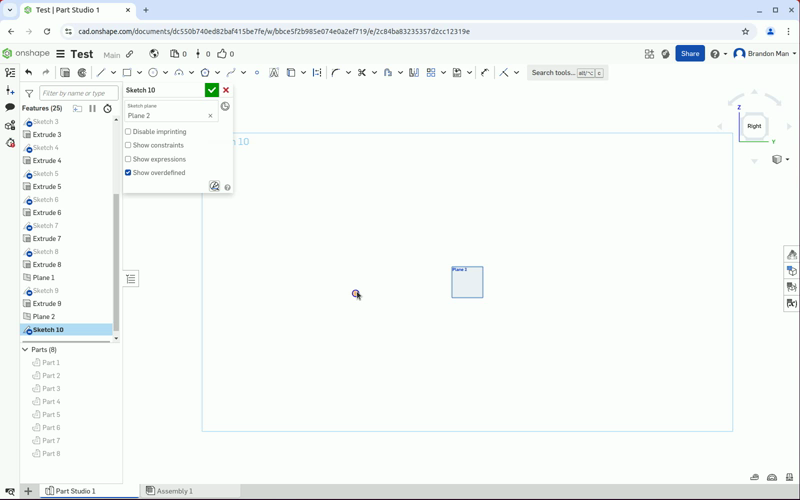
scroll(6)
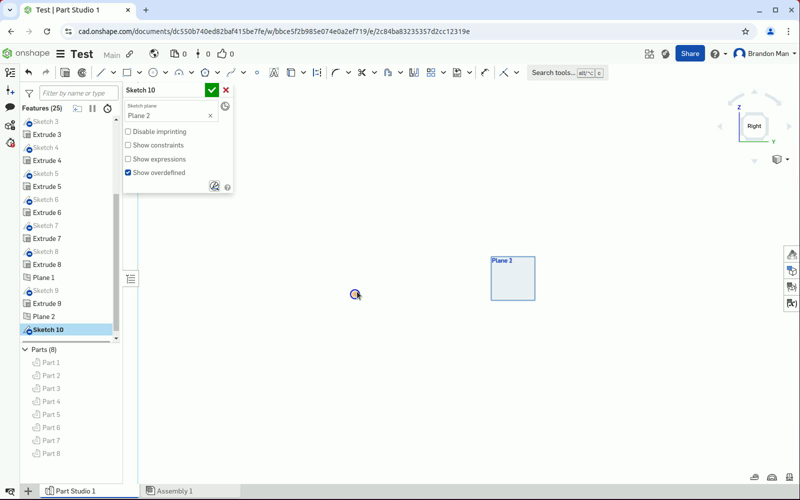
scroll(6)
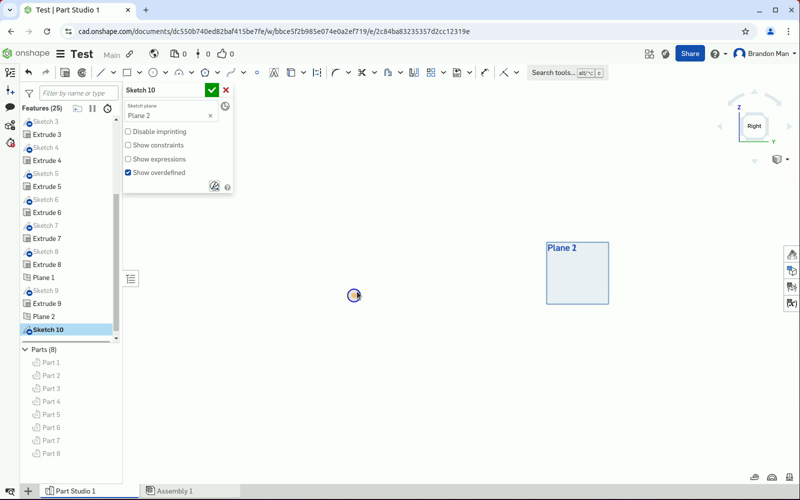
scroll(6)
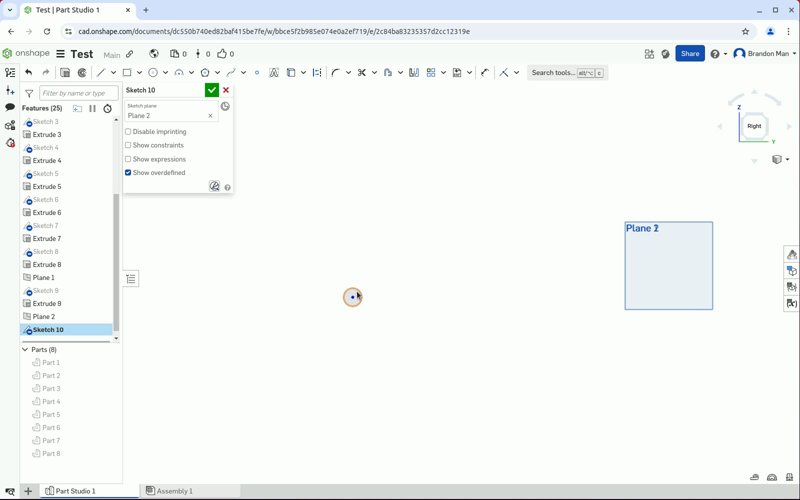
scroll(6)
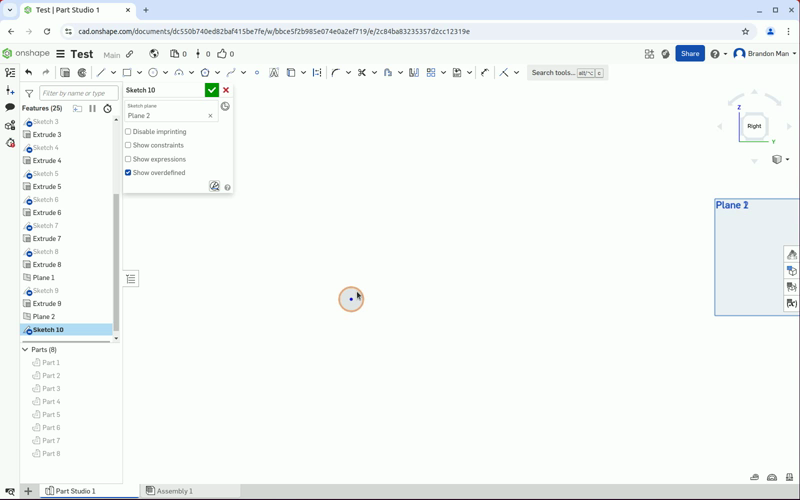
scroll(6)
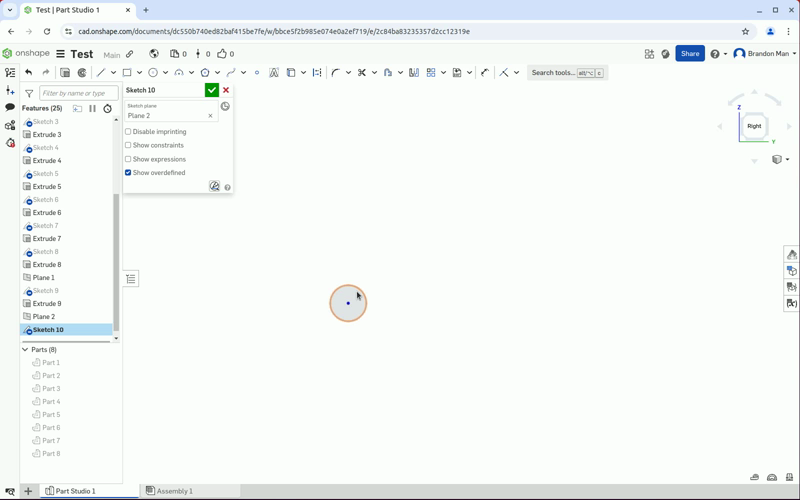
scroll(6)
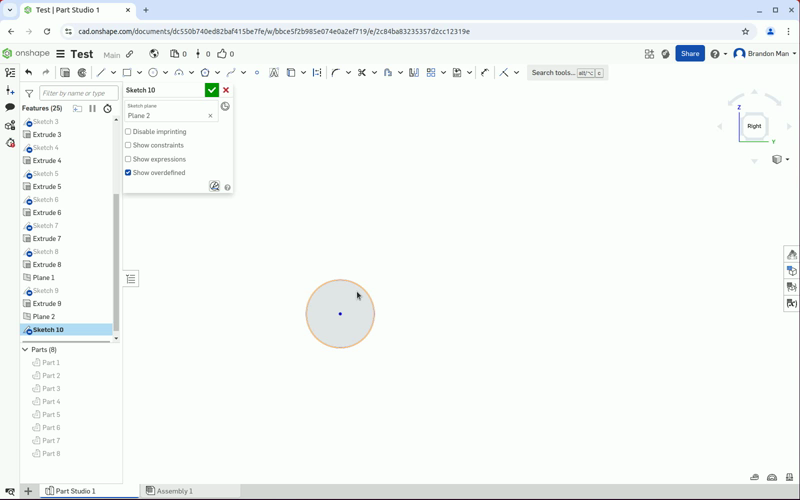
click(357, 291)
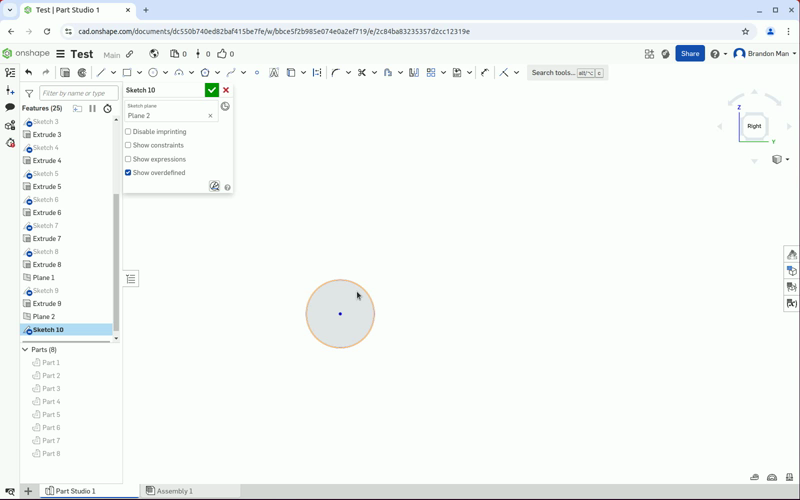
scroll(-6)
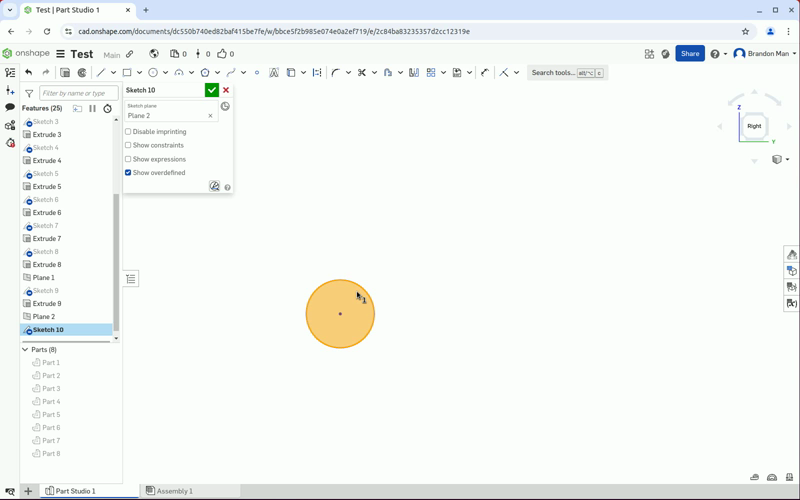
scroll(-6)
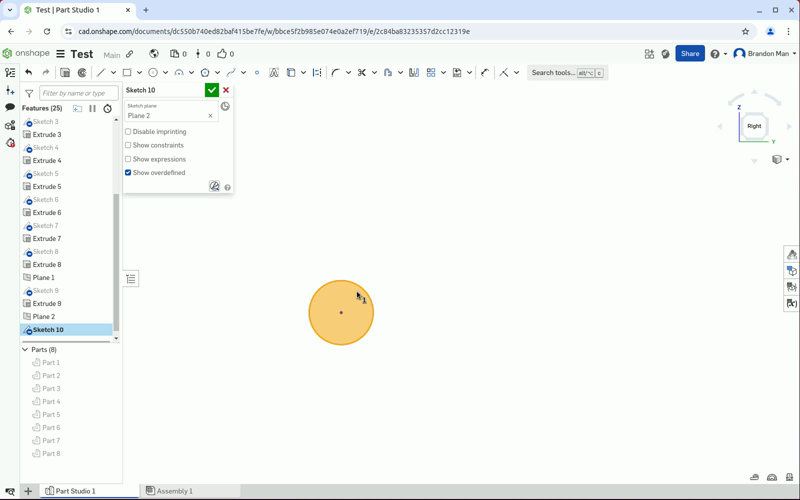
scroll(-6)
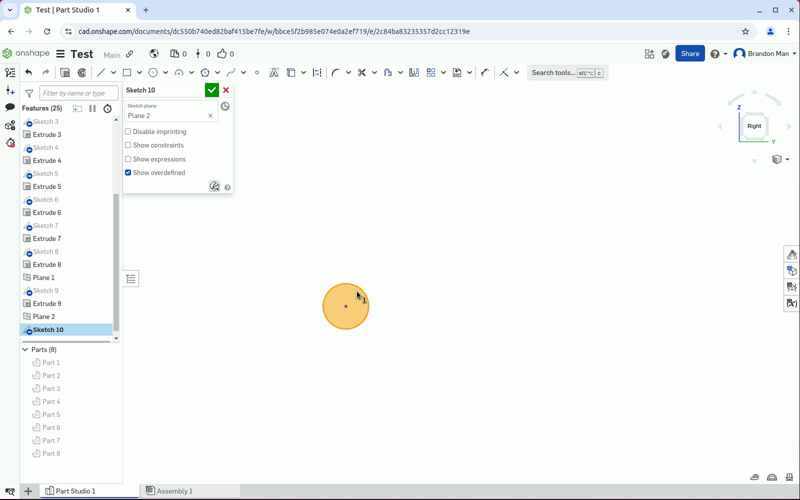
scroll(-6)
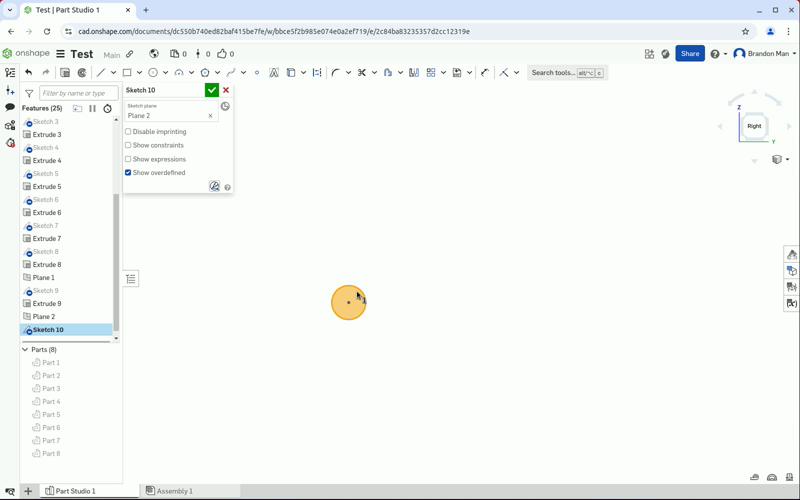
scroll(-6)
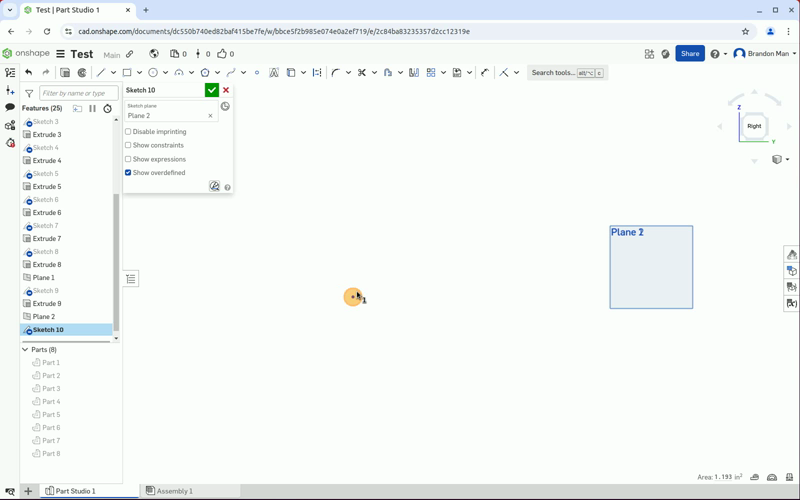
scroll(-6)
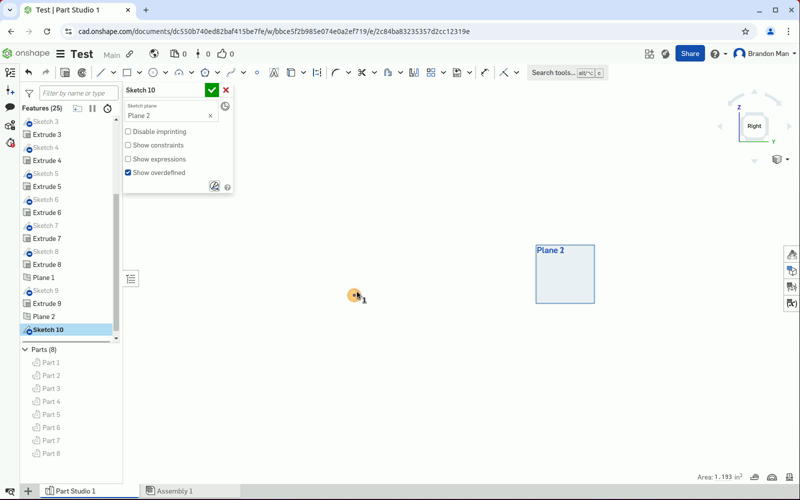
scroll(-6)
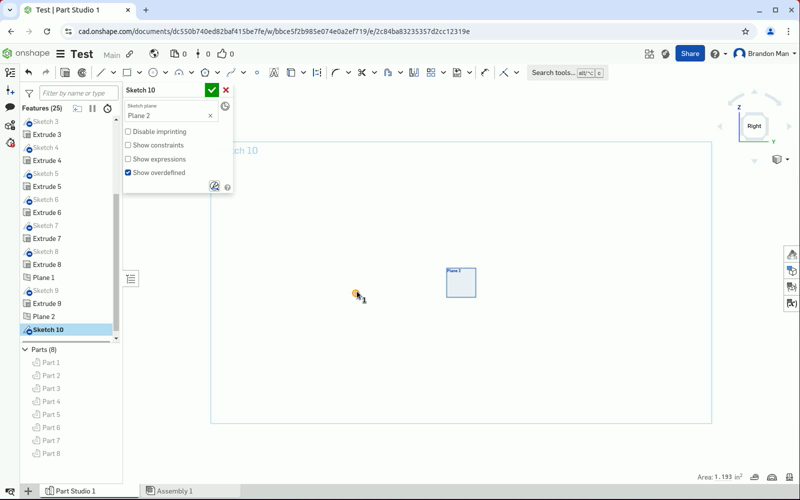
mouse_move(73, 352)
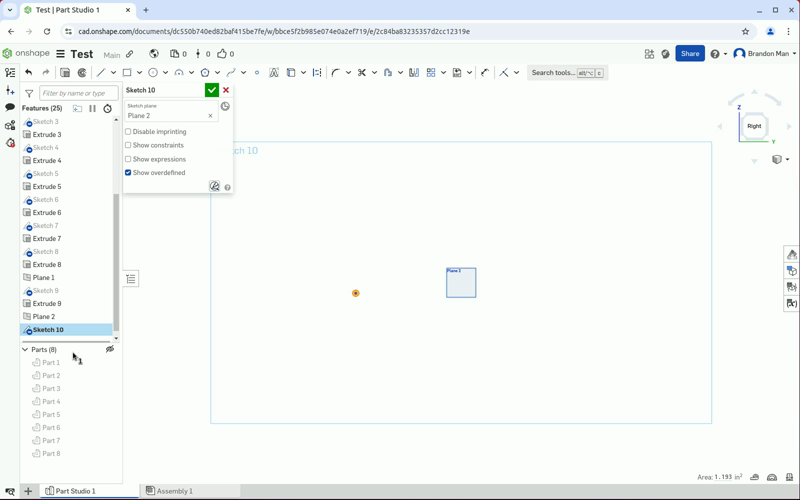
key(shift+y)
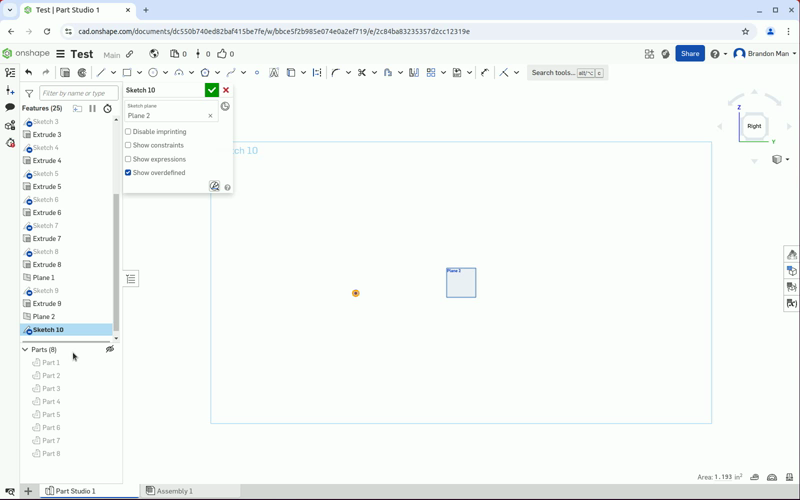
key(shift+e)
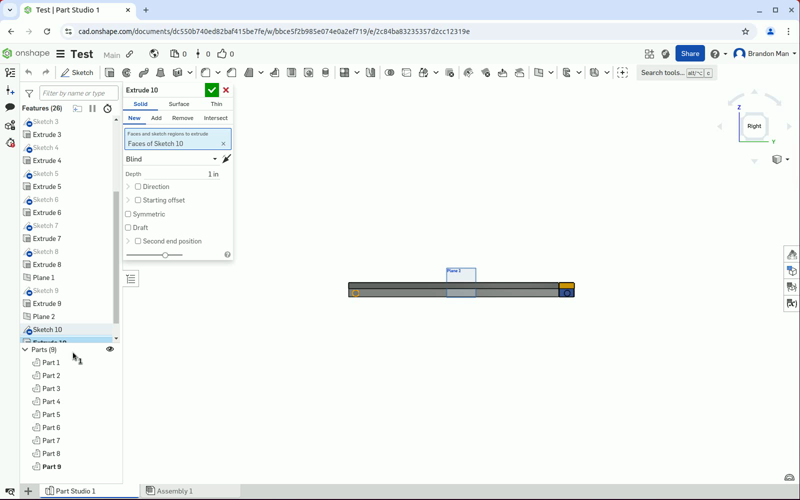
mouse_move(143, 106)
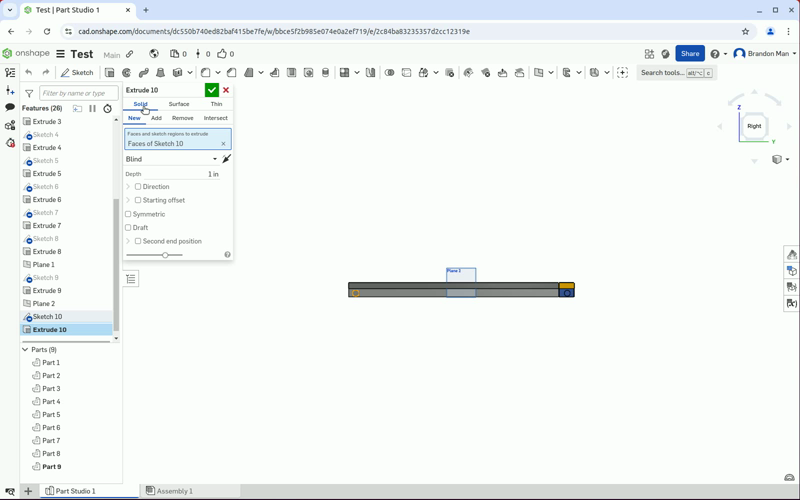
click(143, 106)
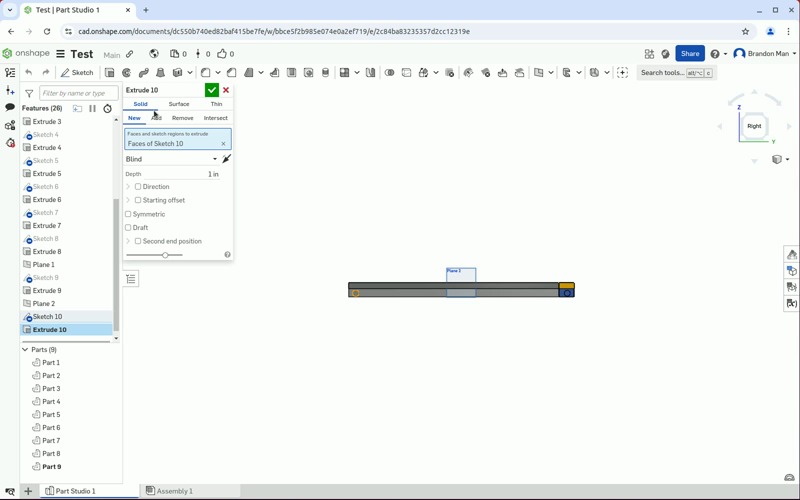
mouse_move(186, 120)
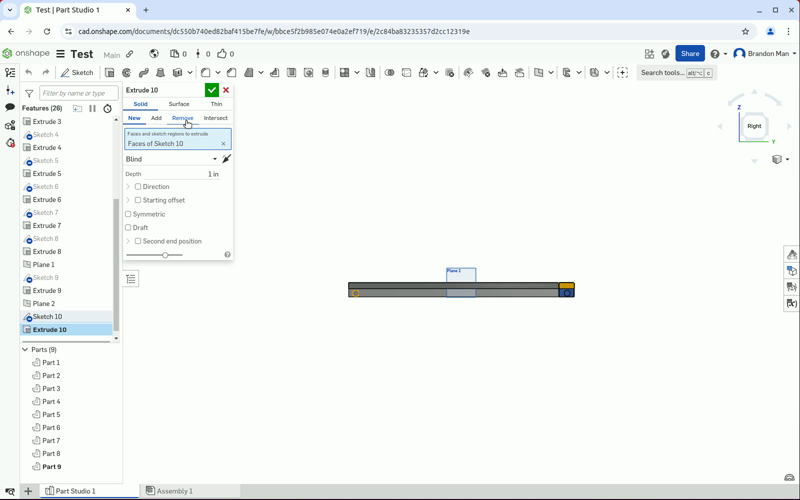
click(186, 120)
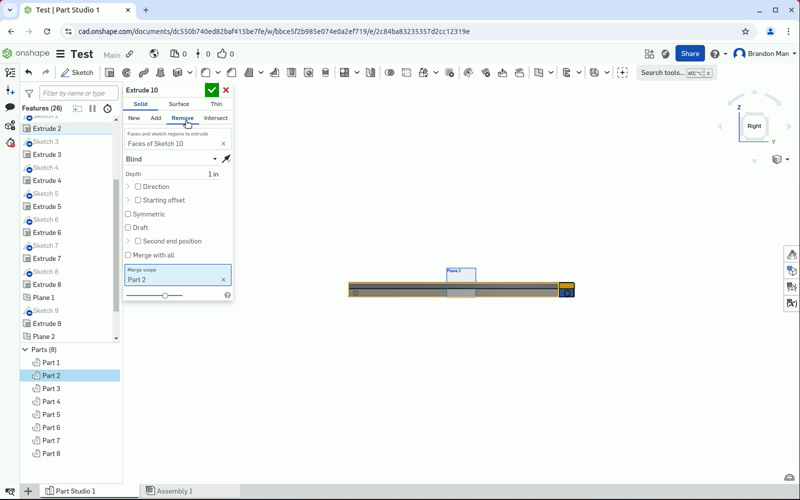
key(tab, 4)
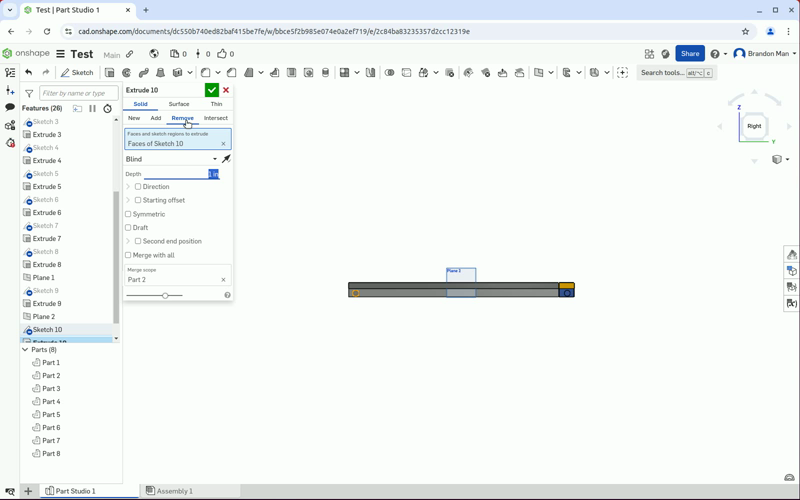
text(1.444)
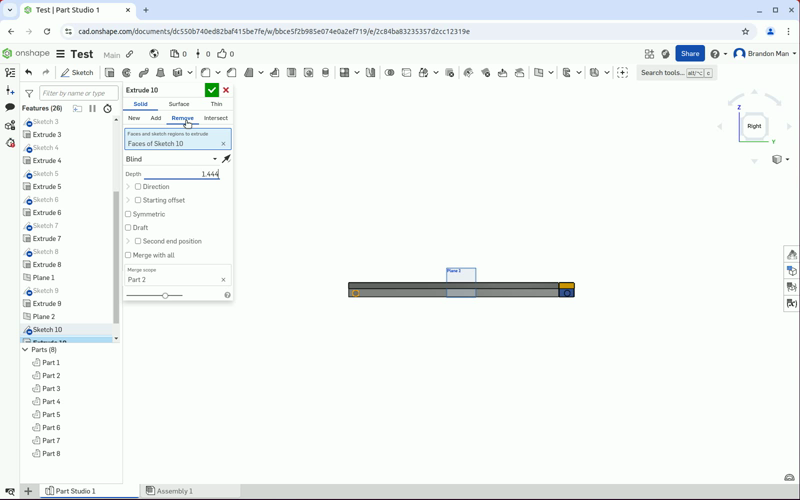
key(tab, 6)
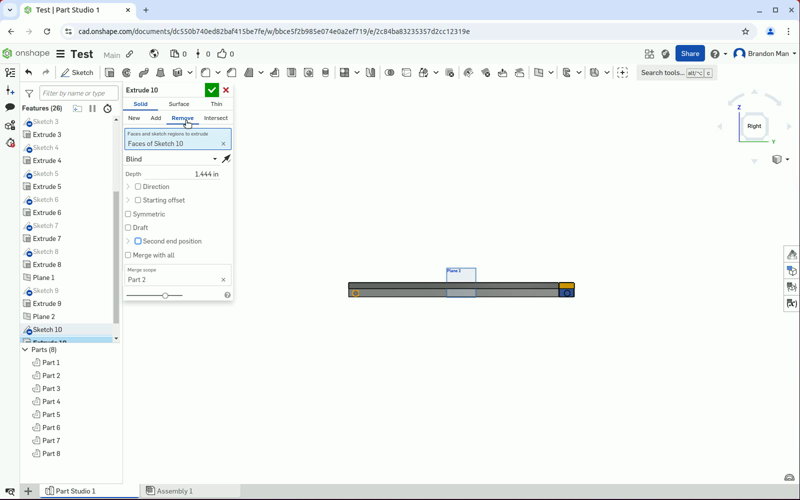
key(space)
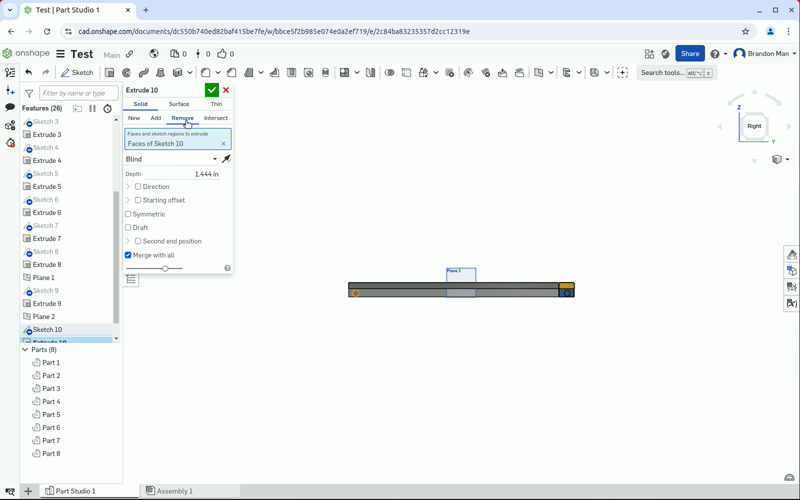
key(enter)
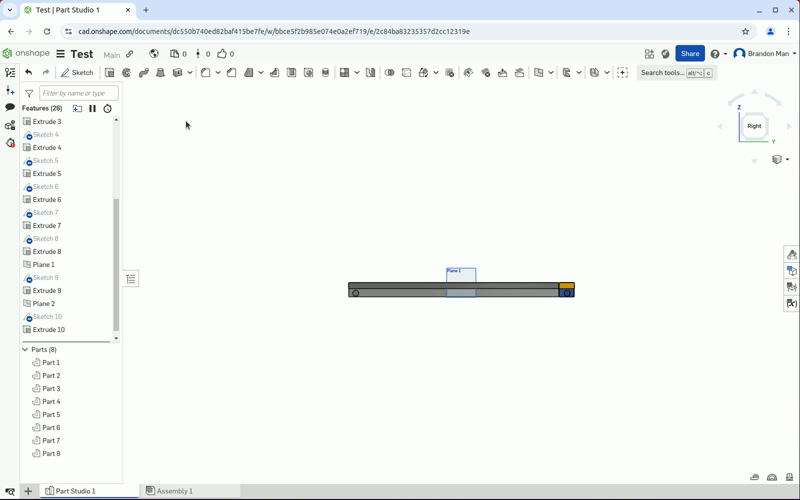
key(shift+h)
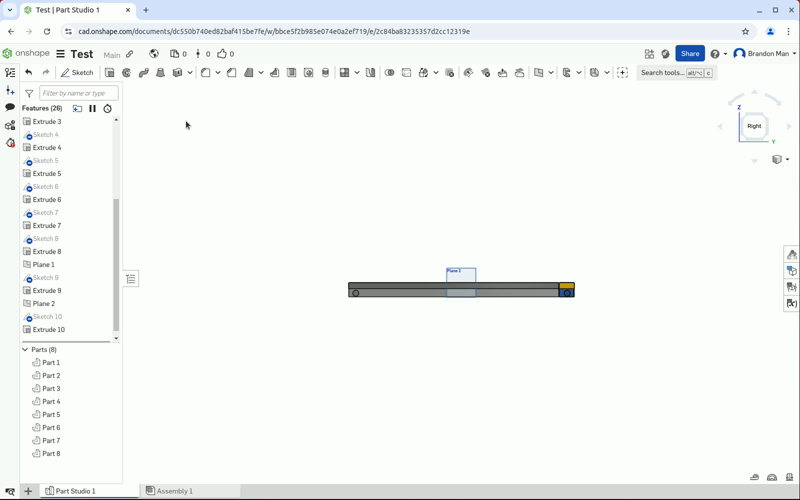
key(shift+h)
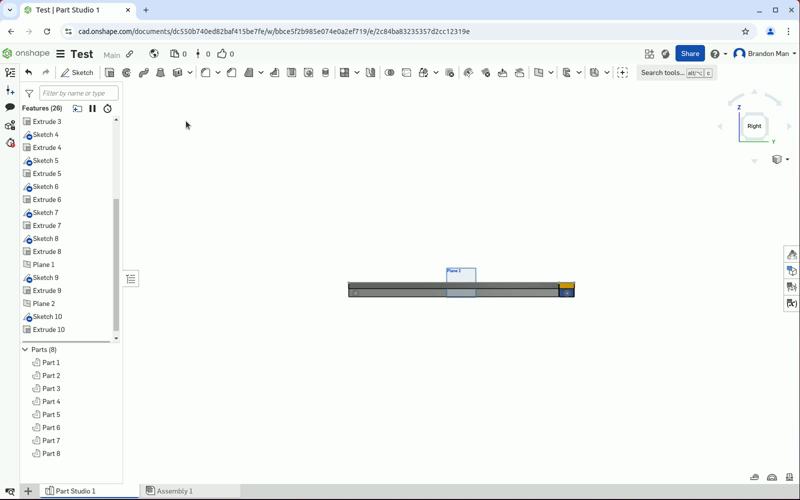
key(shift+7)
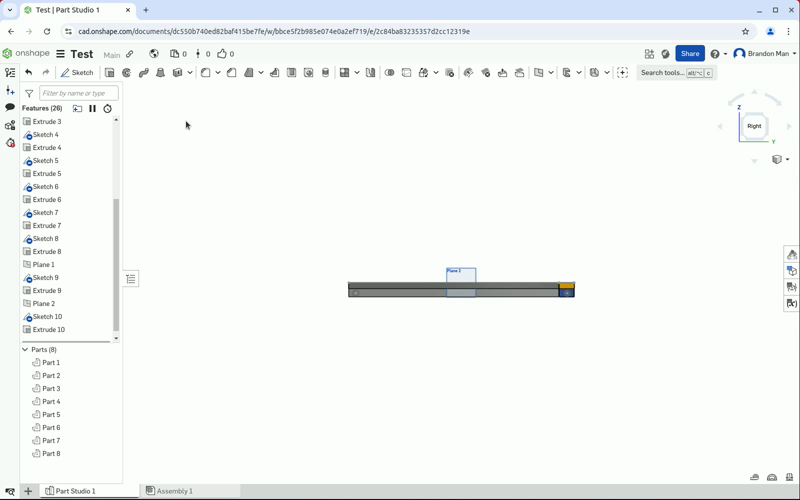
key(right, 2)
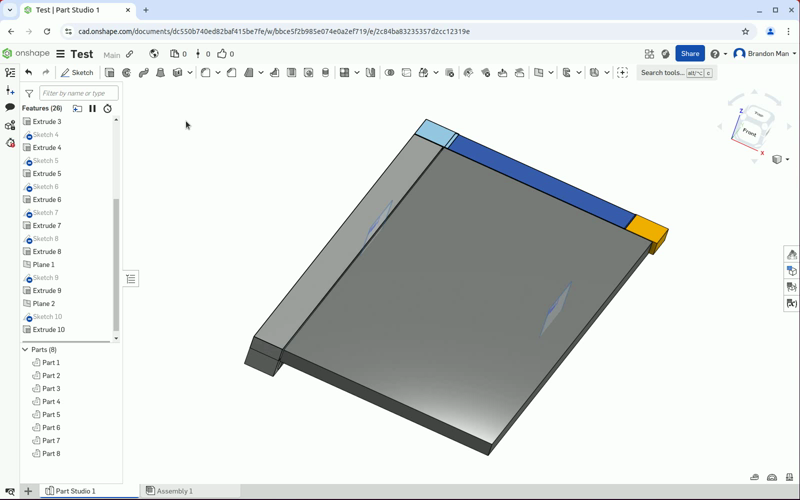
key(down, 2)
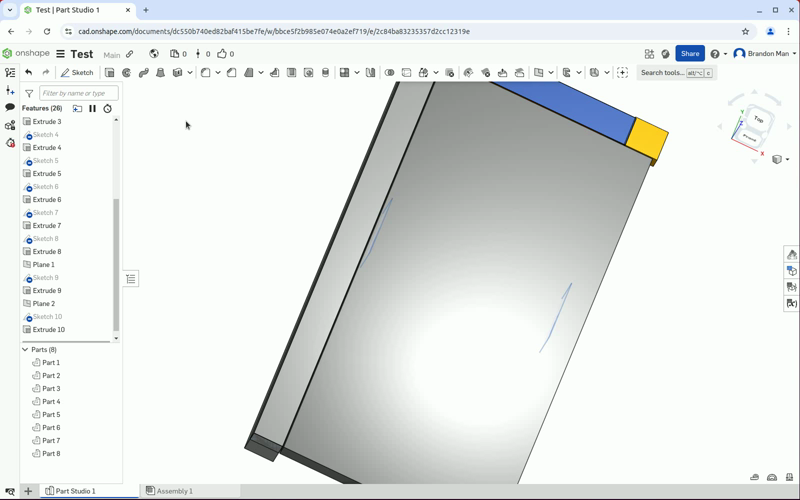
key(up, 2)
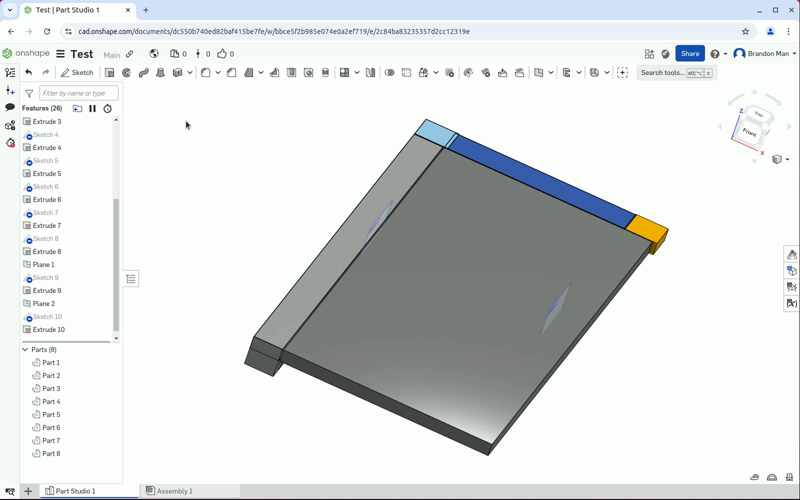
key(left, 2)
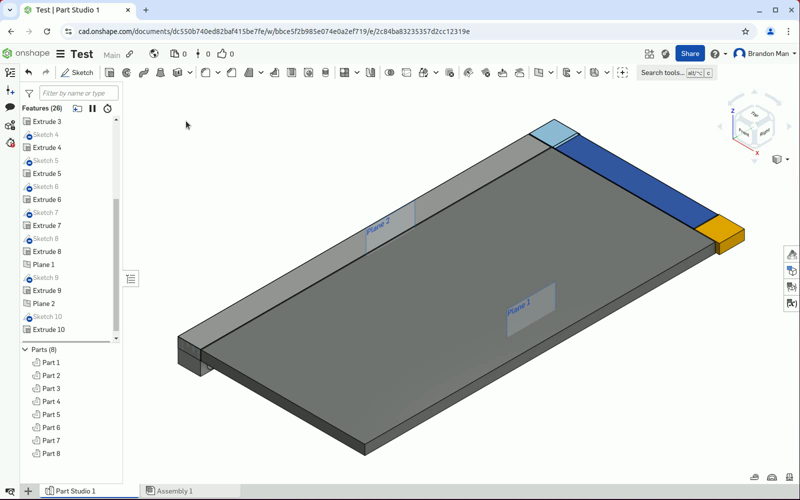
mouse_move(69, 59)
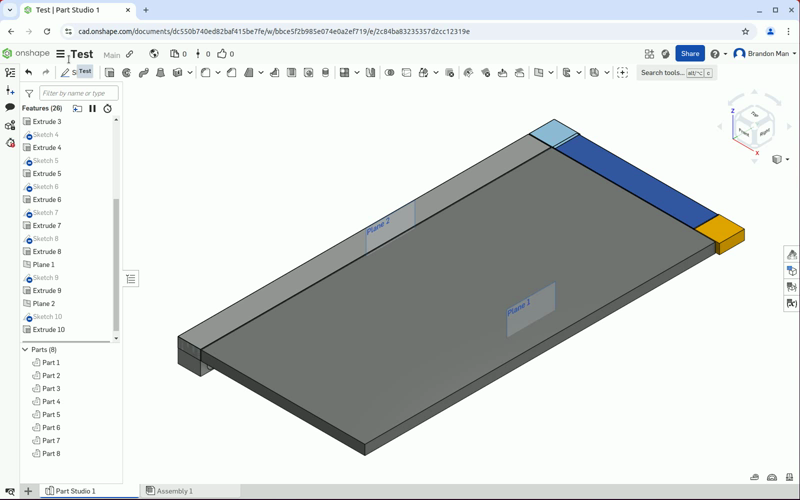
click(69, 59)